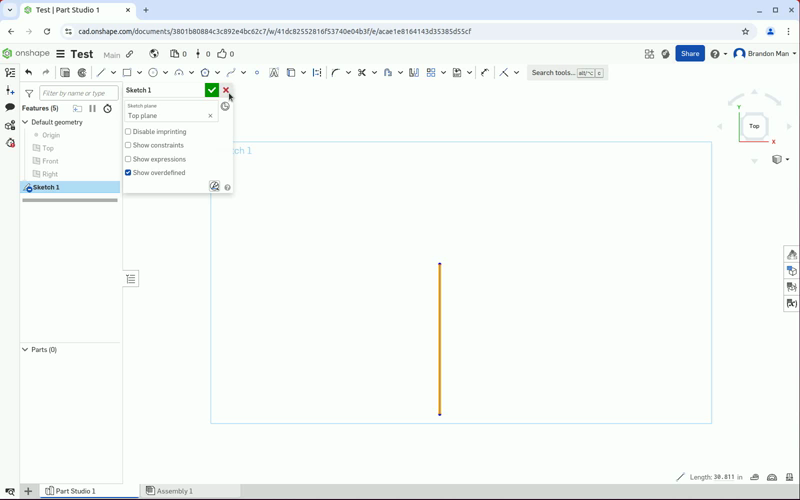
key(shift+h)
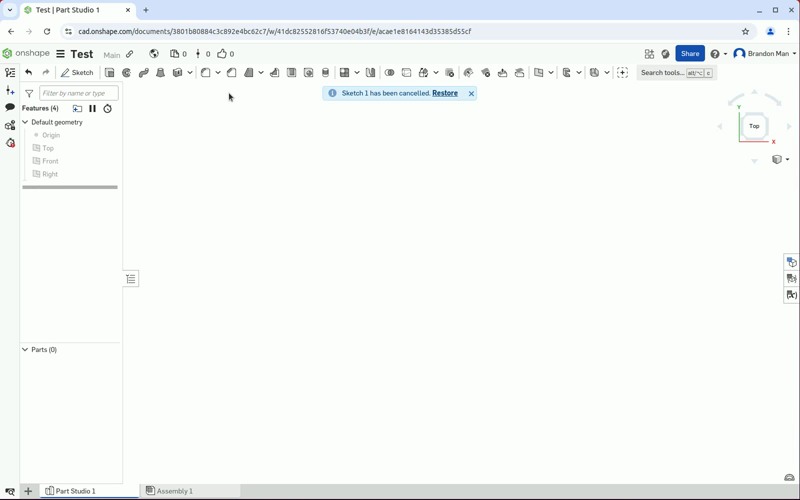
mouse_move(73, 352)
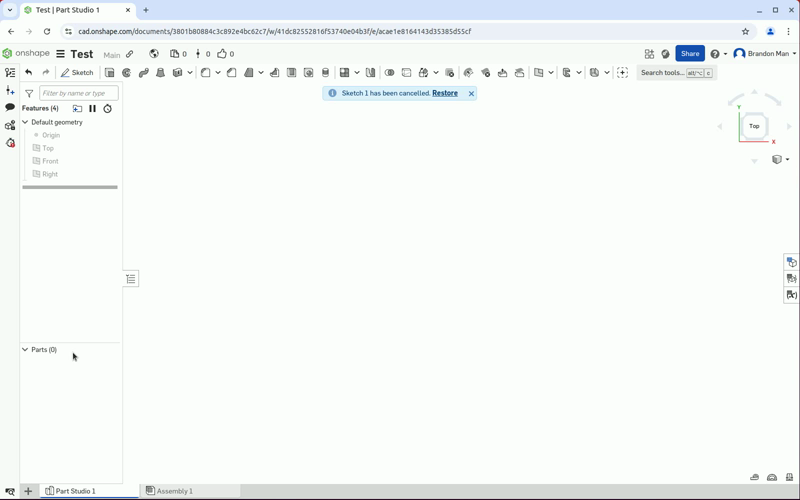
key(y)
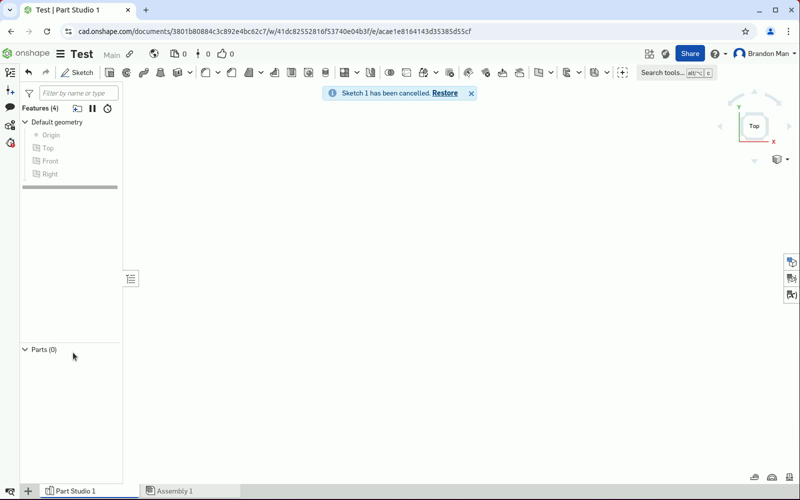
key(shift+p)
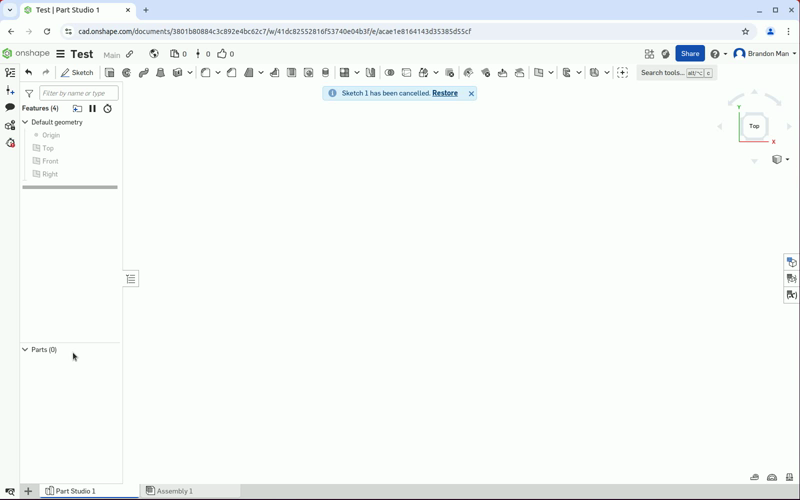
key(space)
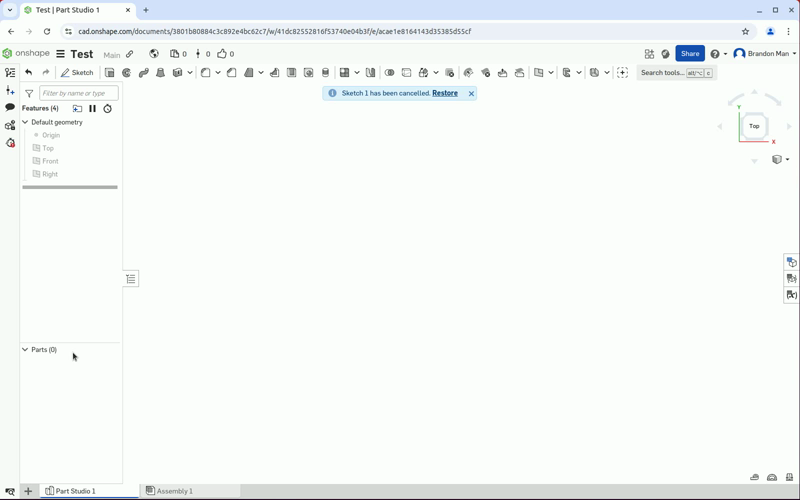
key_down(shift)
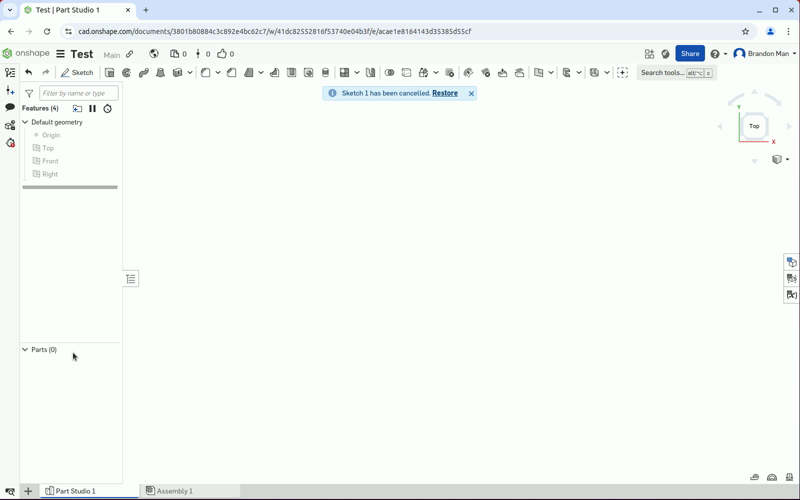
key(up)
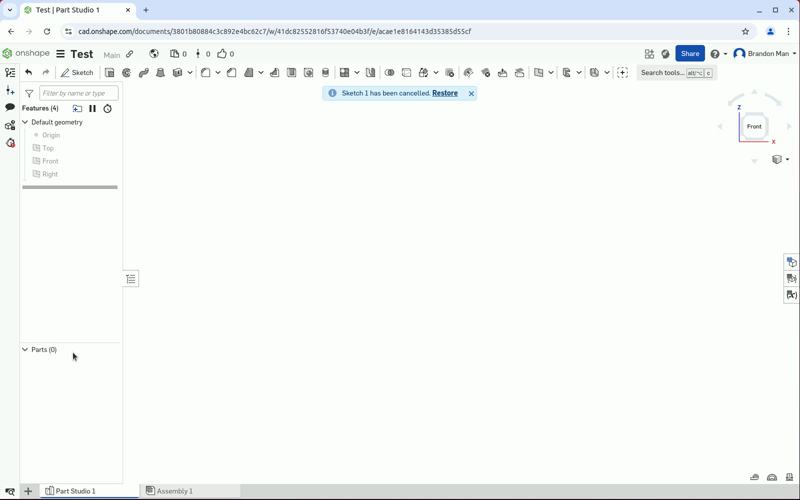
key_up(shift)
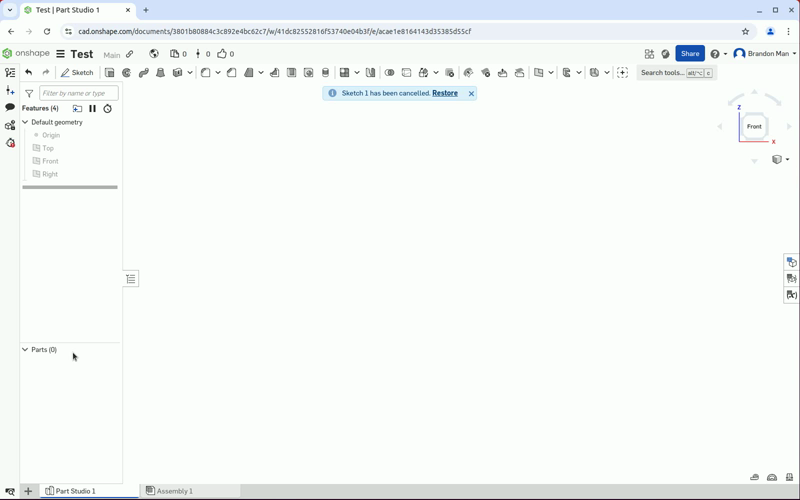
mouse_move(73, 352)
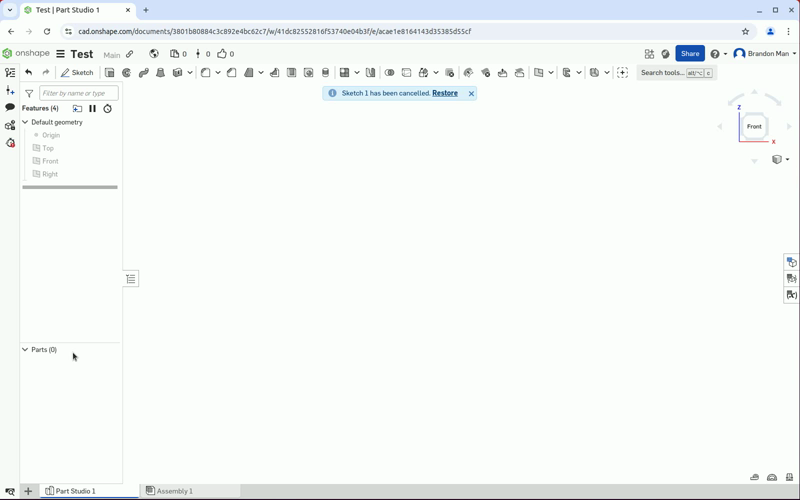
key(shift+y)
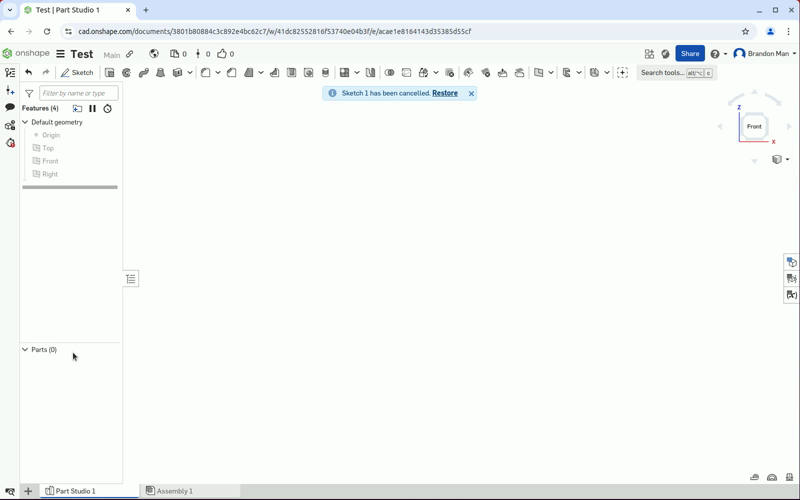
key(shift+s)
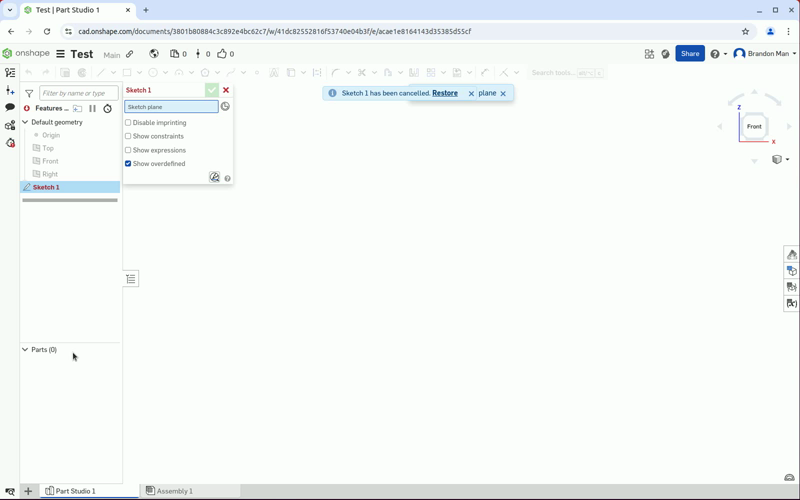
mouse_move(73, 163)
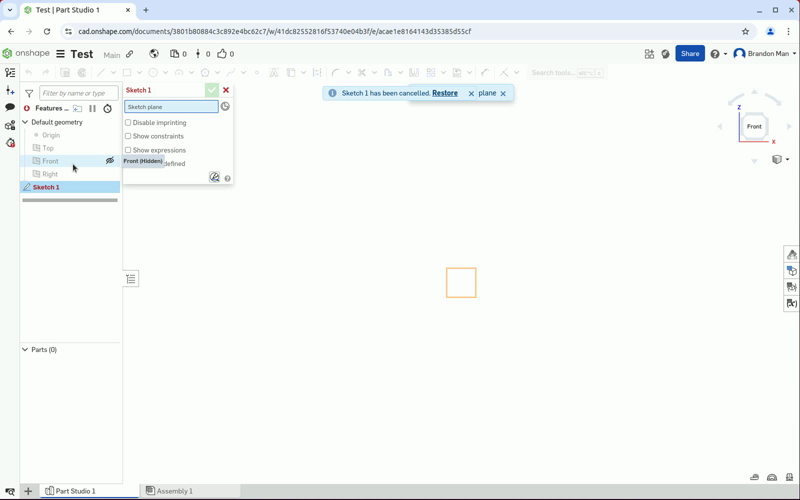
click(73, 163)
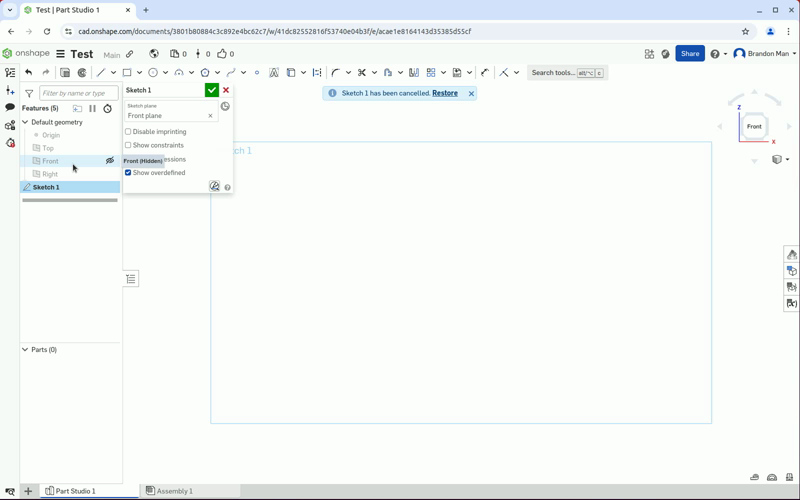
mouse_move(73, 352)
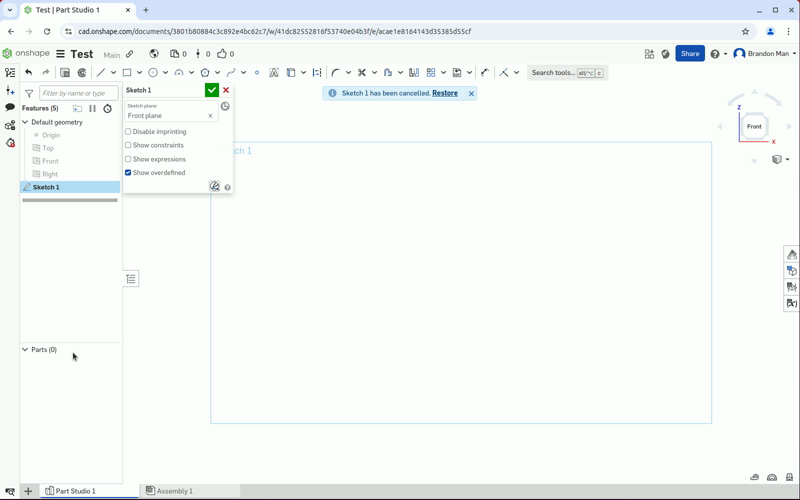
key(y)
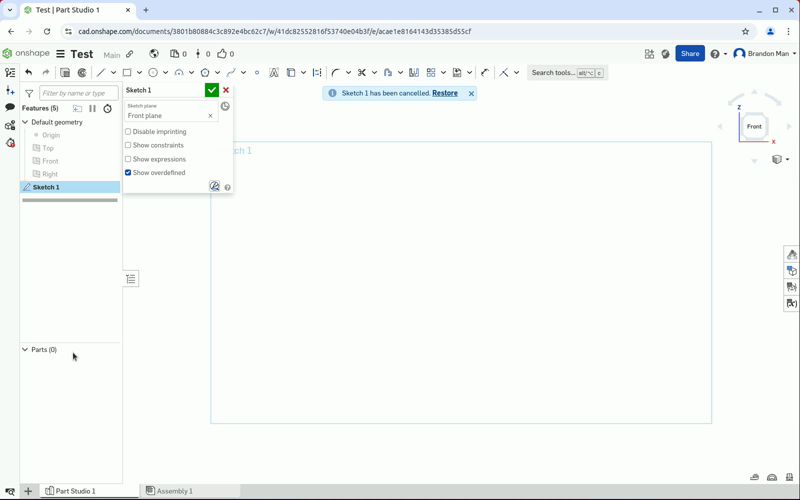
key(l)
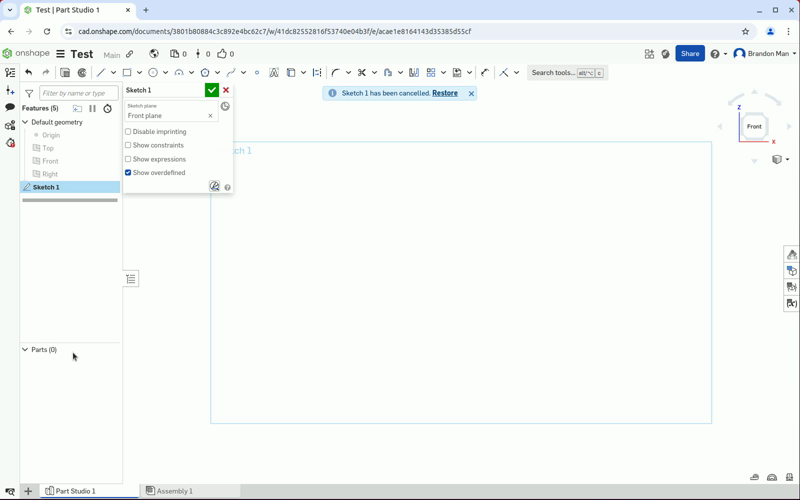
key_down(shift)
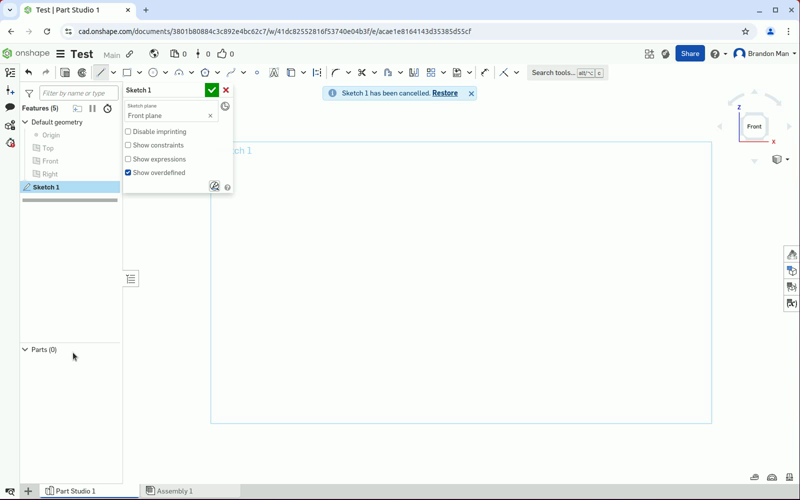
mouse_move(460, 282)
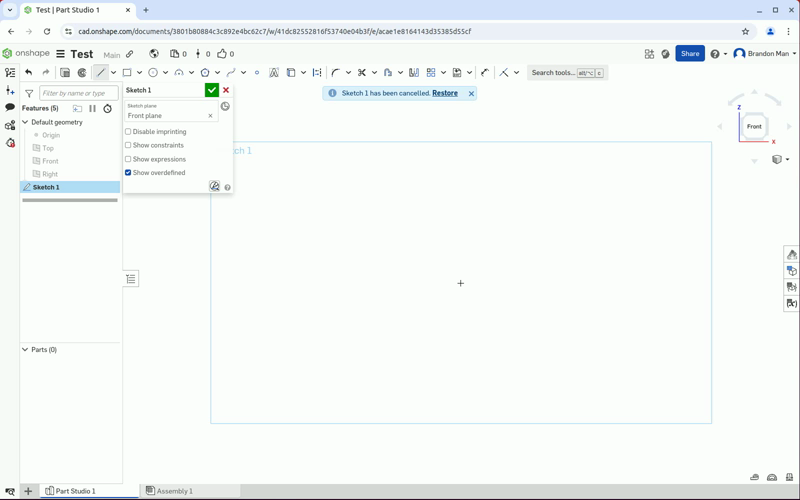
click(460, 282)
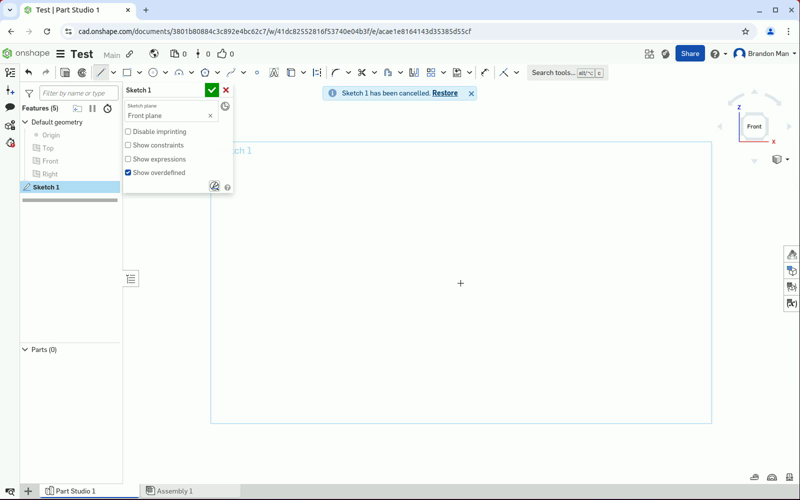
key_up(shift)
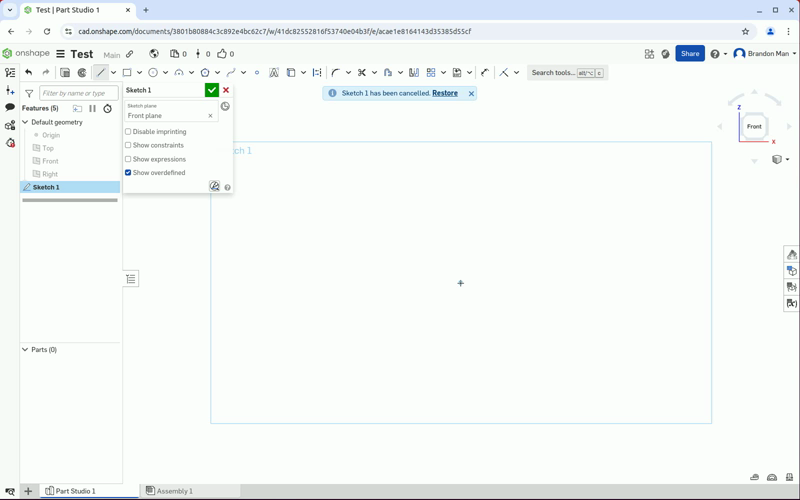
key_down(shift)
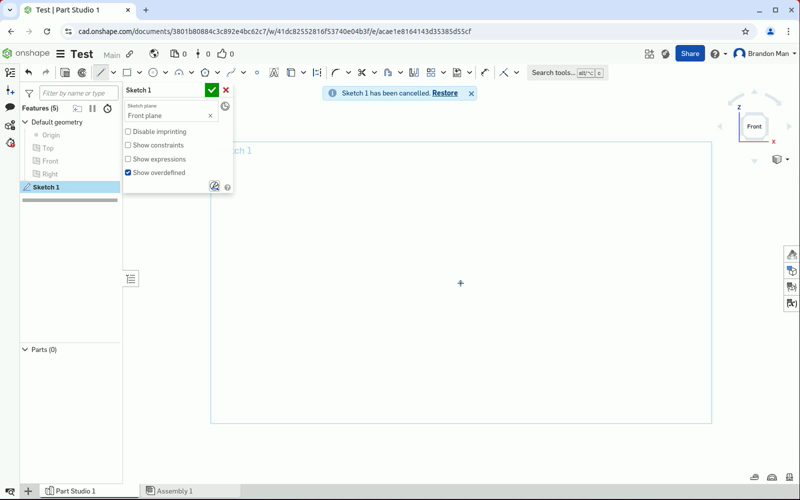
mouse_move(573, 282)
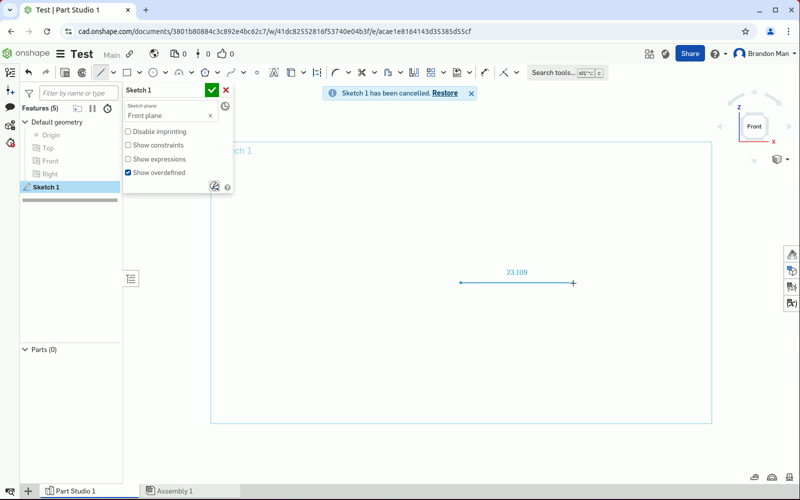
click(573, 282)
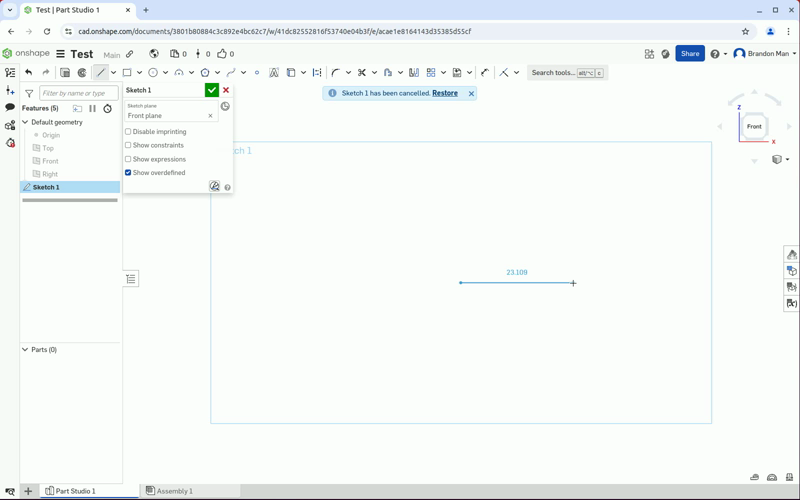
key_up(shift)
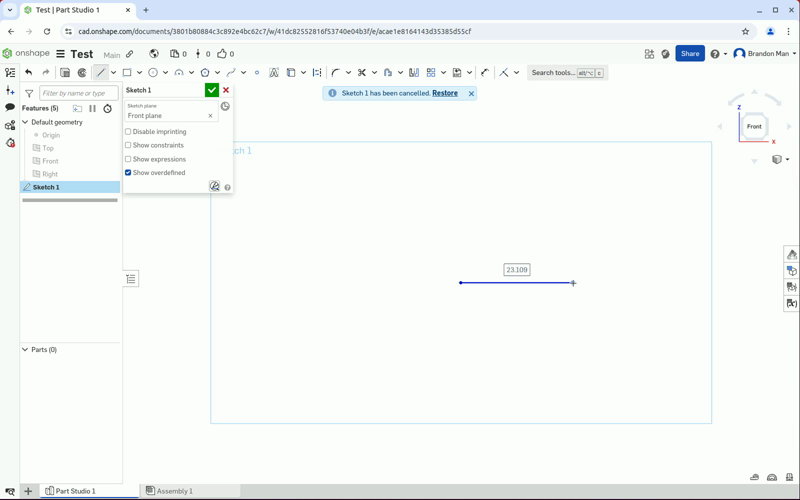
key_down(shift)
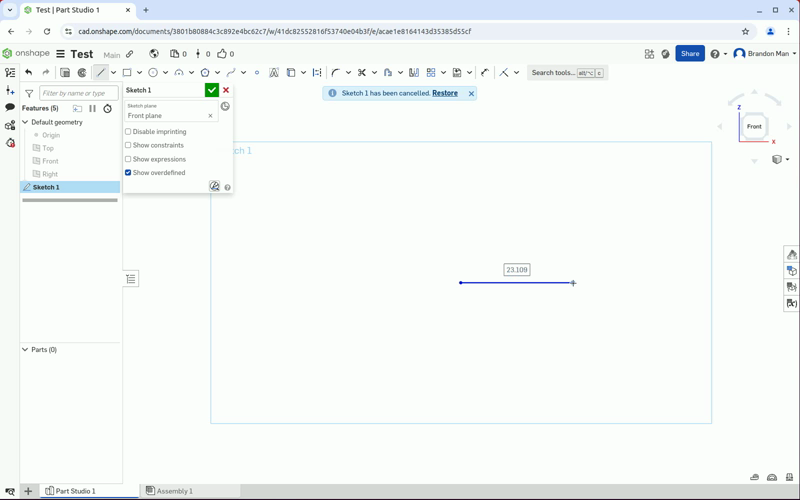
mouse_move(589, 282)
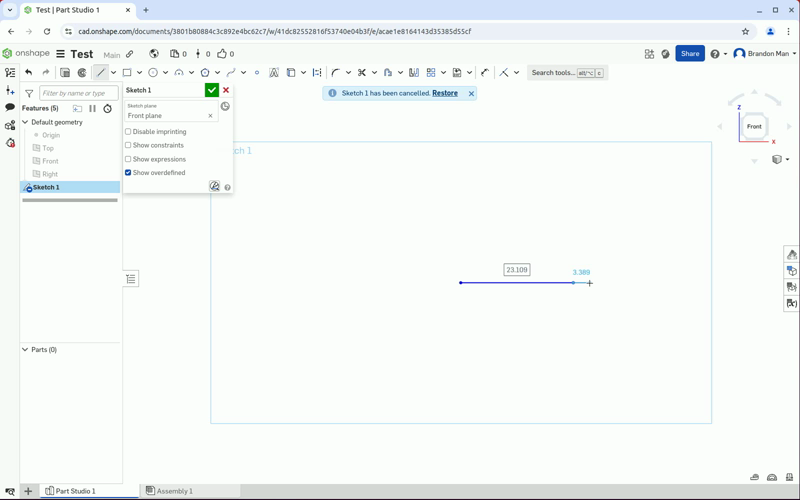
mouse_move(573, 280)
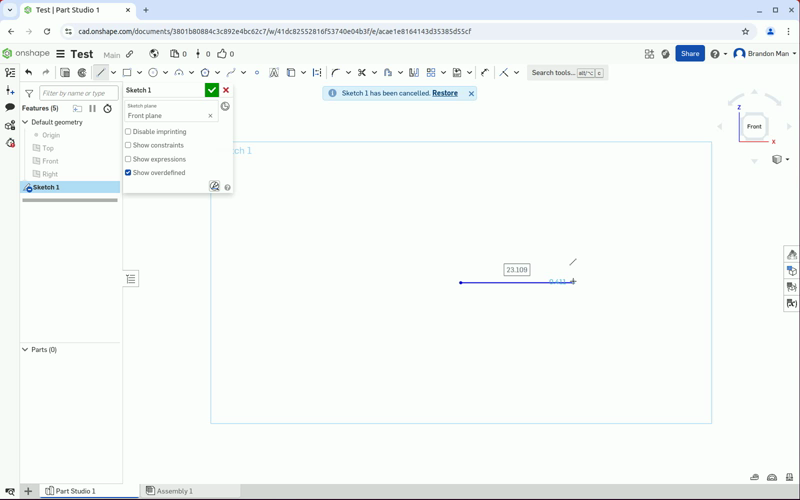
scroll(6)
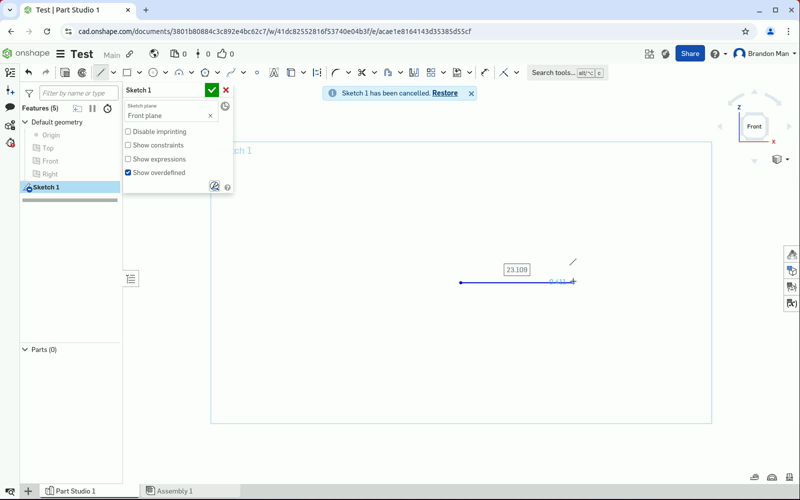
scroll(6)
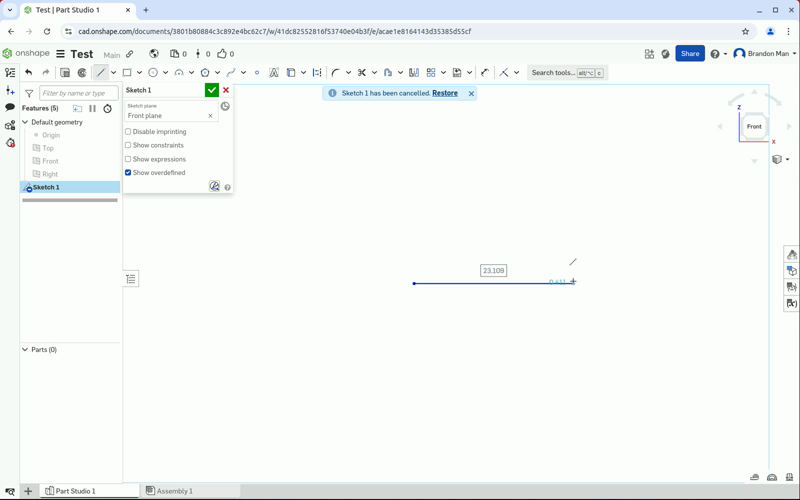
scroll(6)
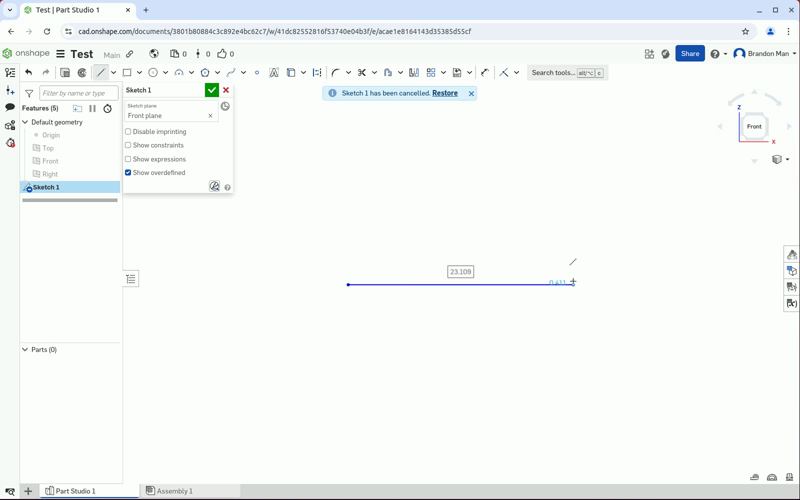
scroll(6)
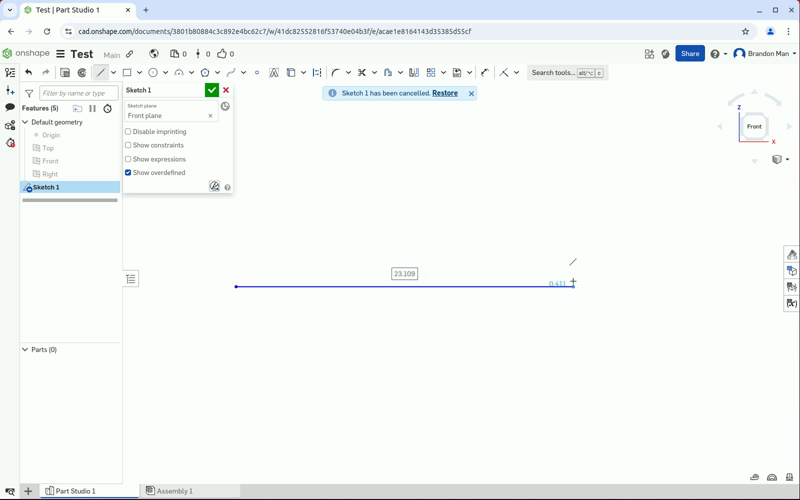
scroll(6)
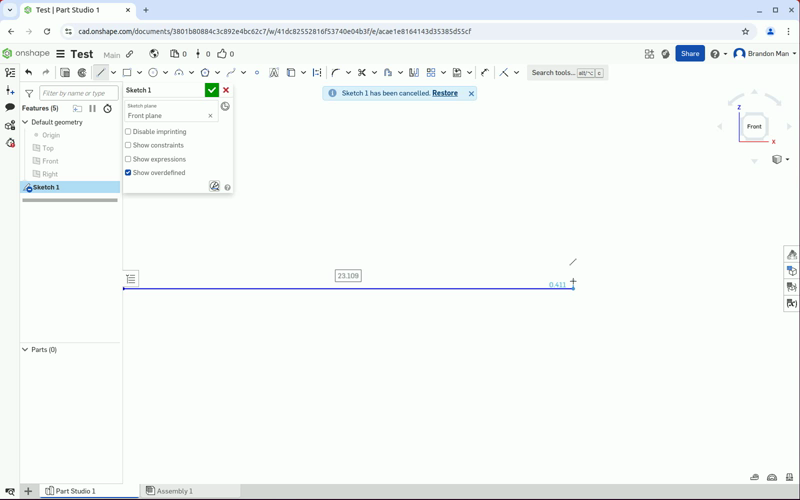
scroll(6)
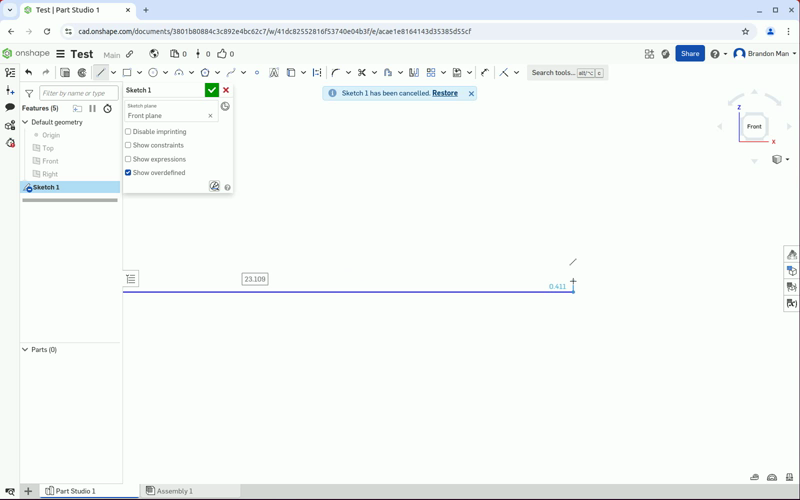
scroll(6)
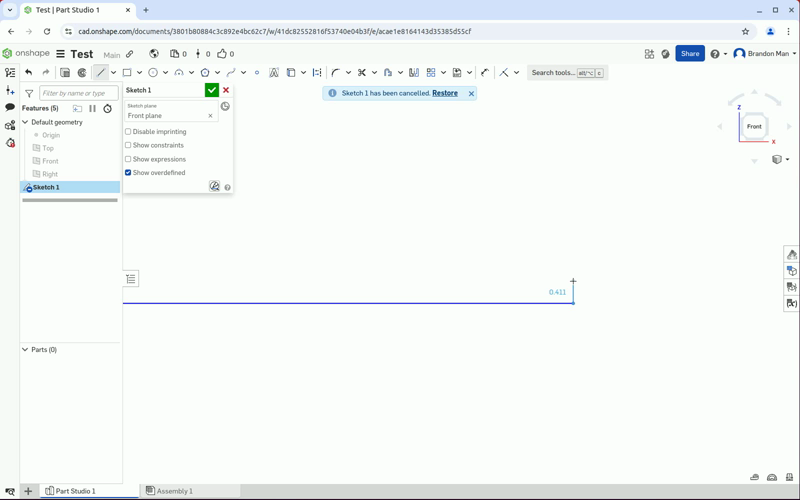
click(573, 280)
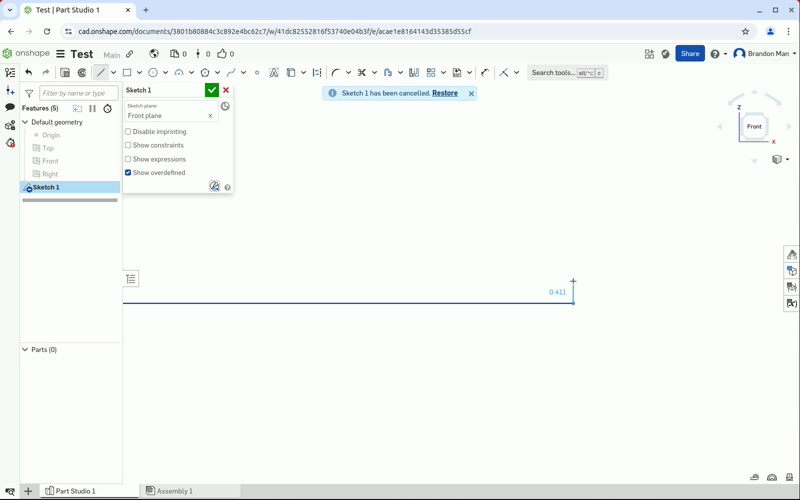
scroll(-6)
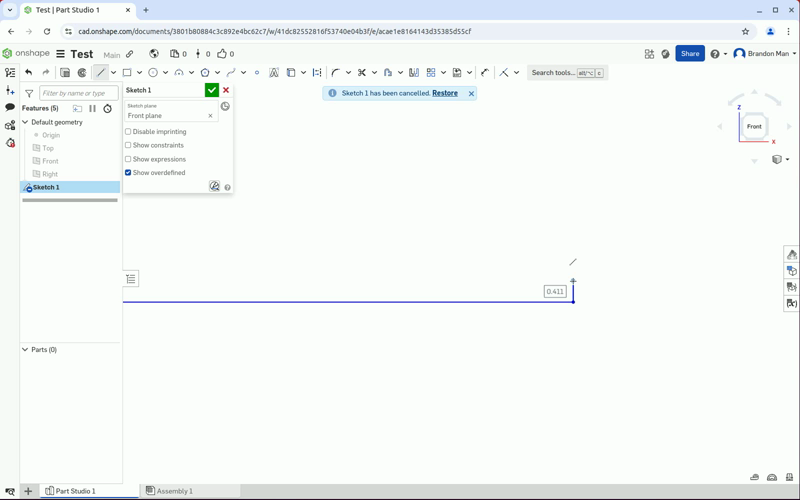
scroll(-6)
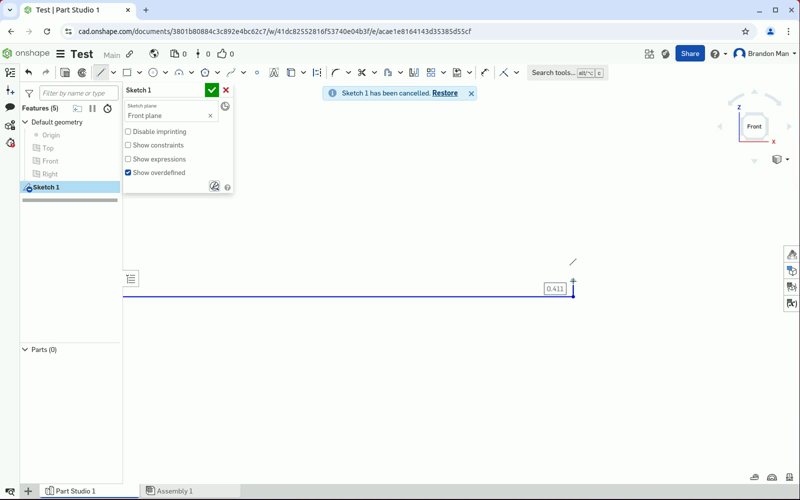
scroll(-6)
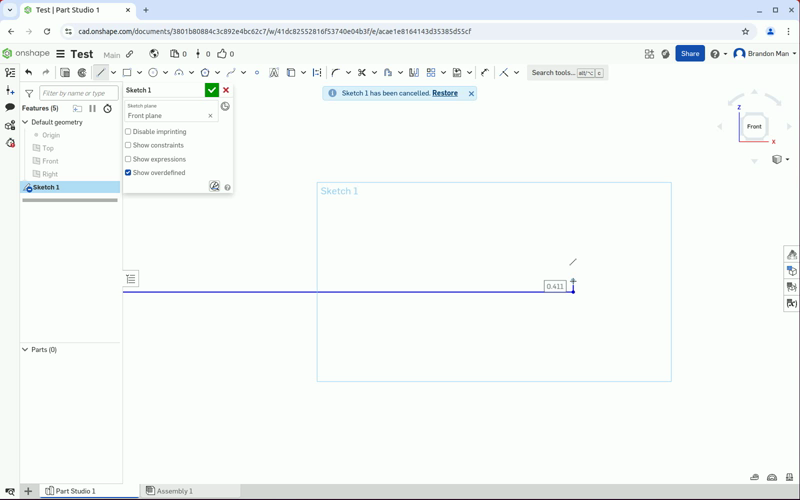
scroll(-6)
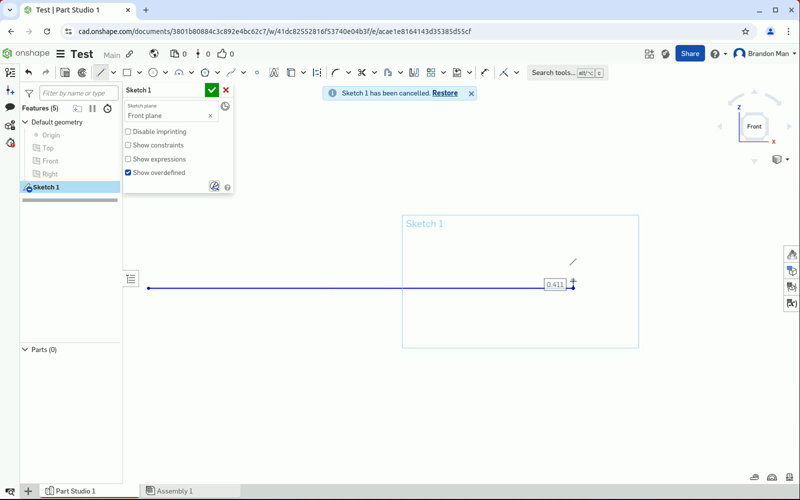
scroll(-6)
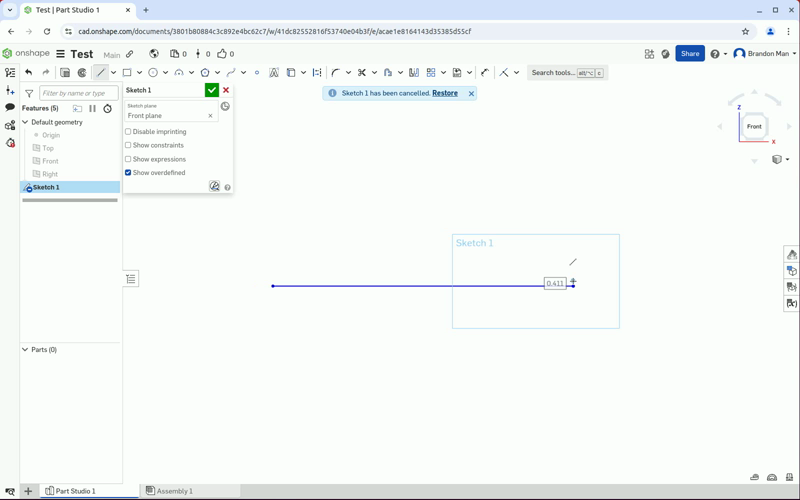
scroll(-6)
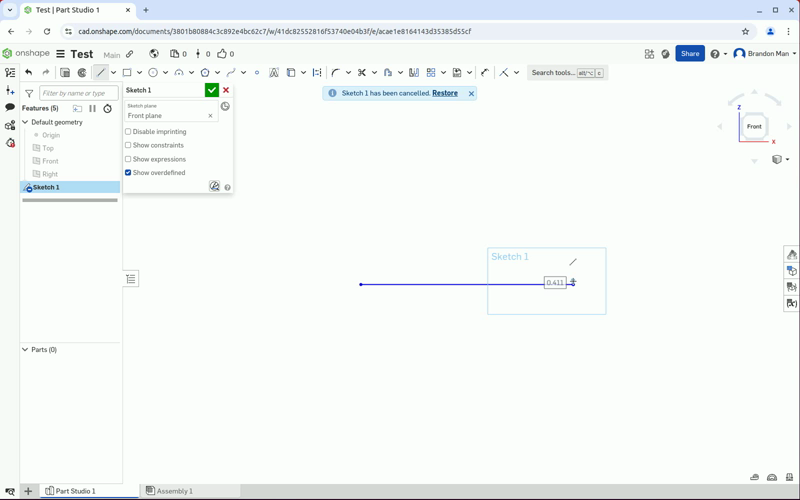
scroll(-6)
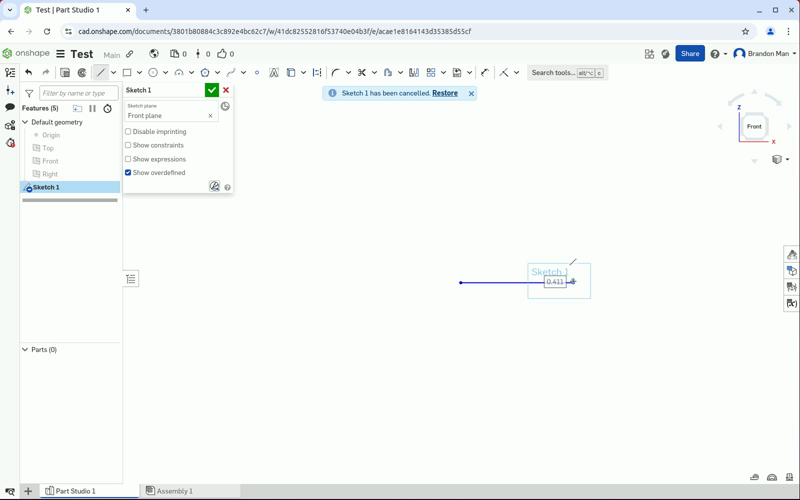
key_up(shift)
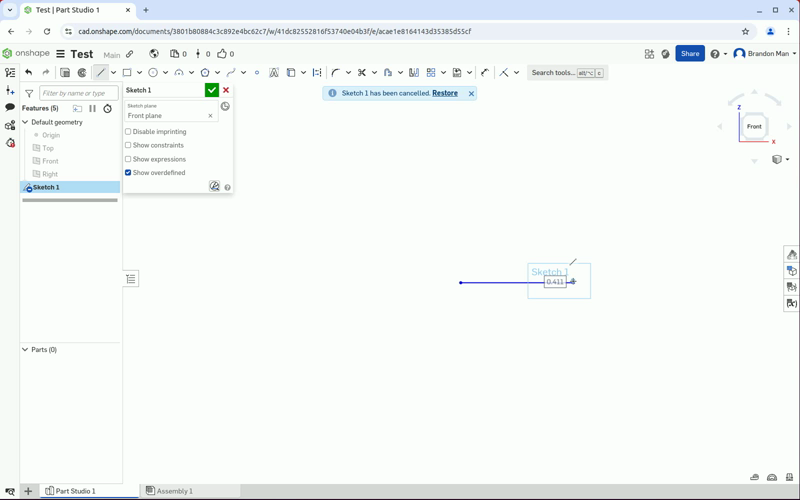
key_down(shift)
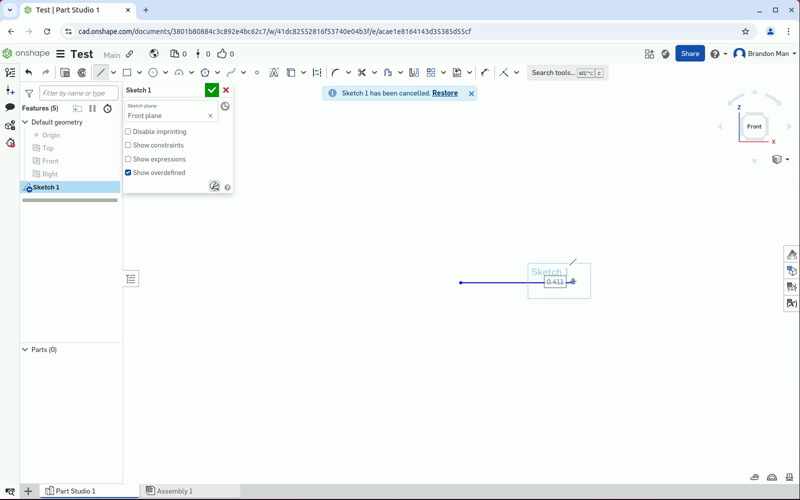
mouse_move(460, 276)
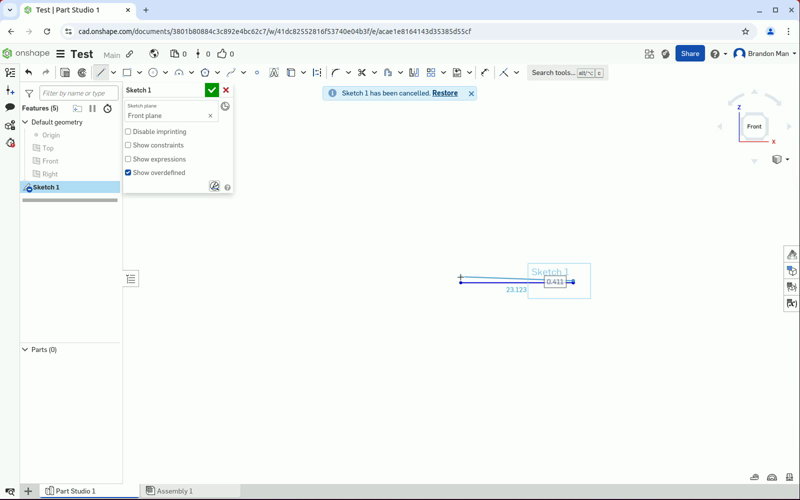
click(460, 276)
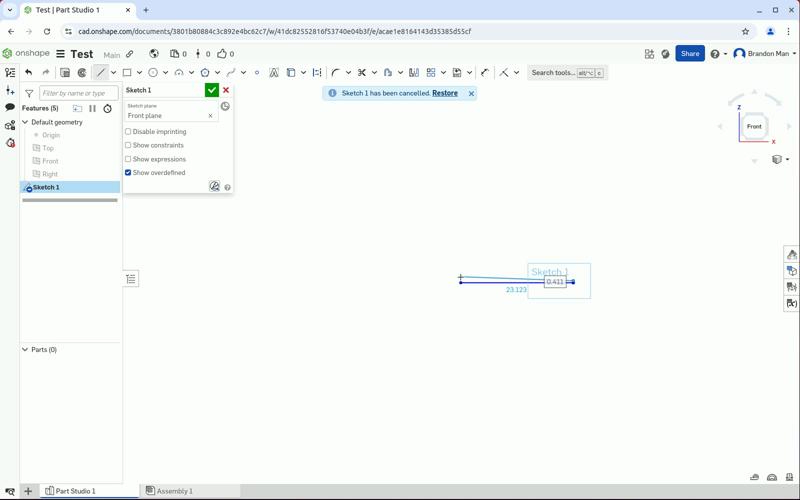
key_up(shift)
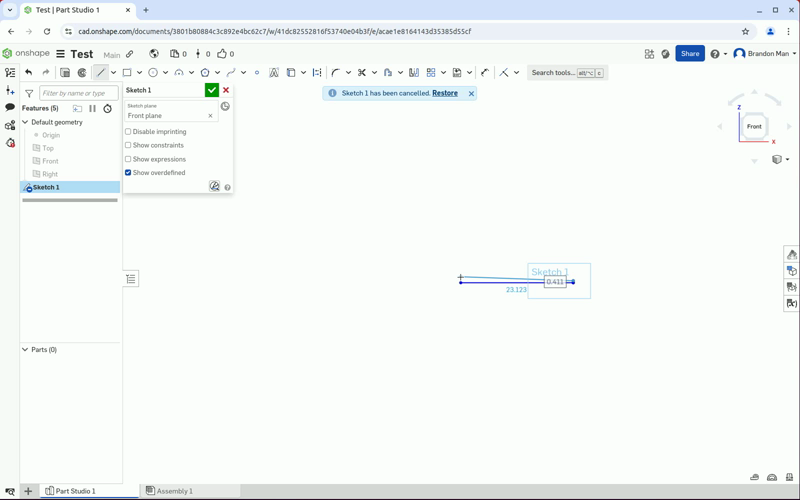
mouse_move(490, 276)
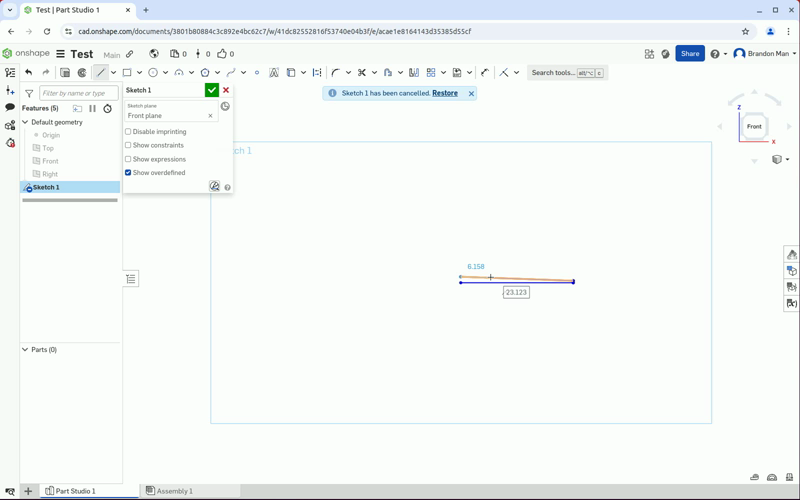
key_down(shift)
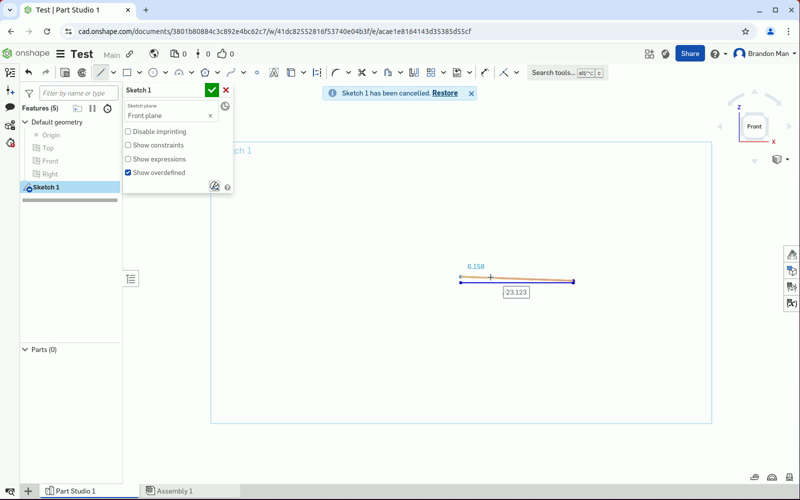
mouse_move(460, 282)
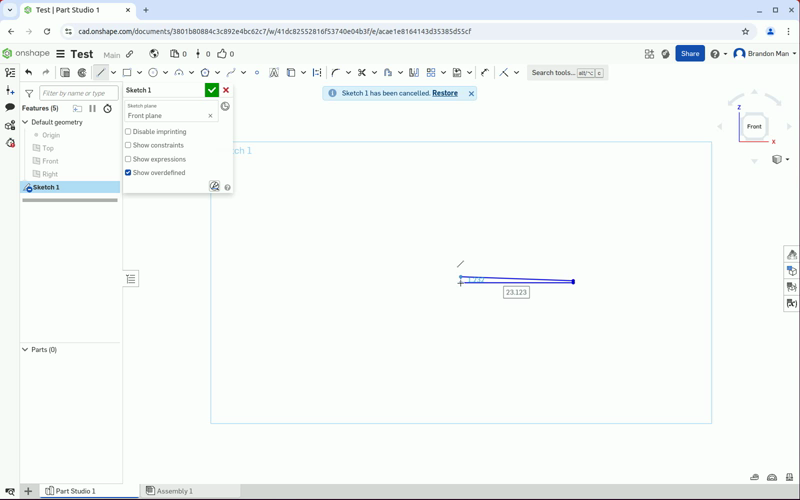
scroll(6)
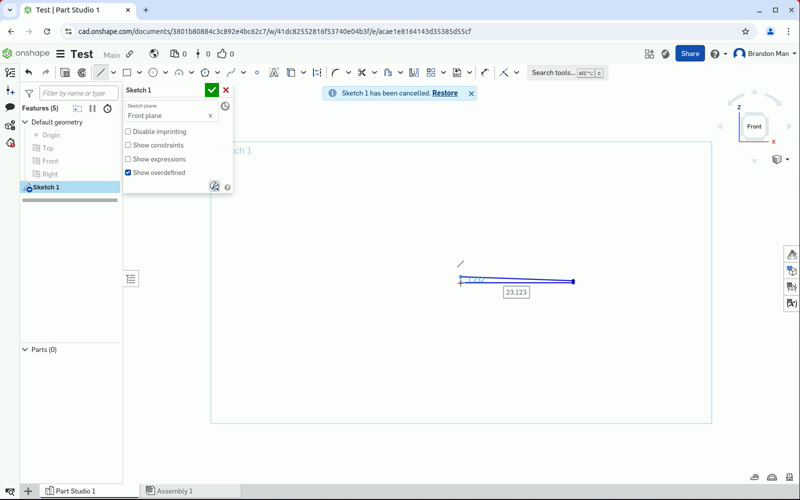
scroll(6)
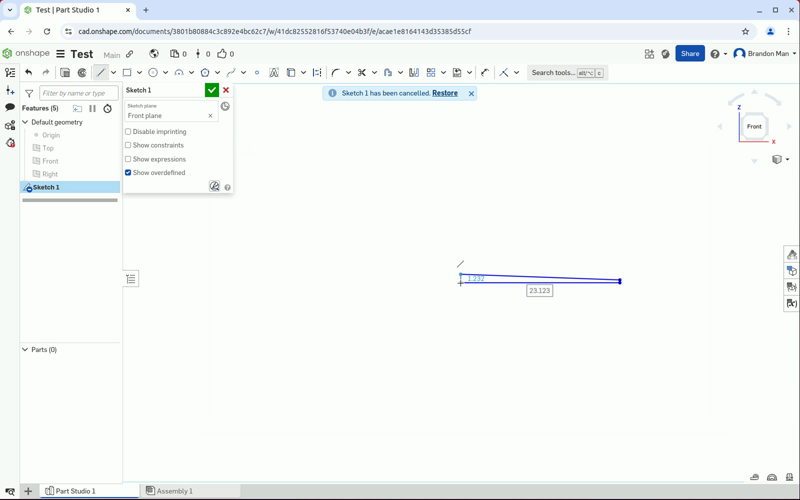
scroll(6)
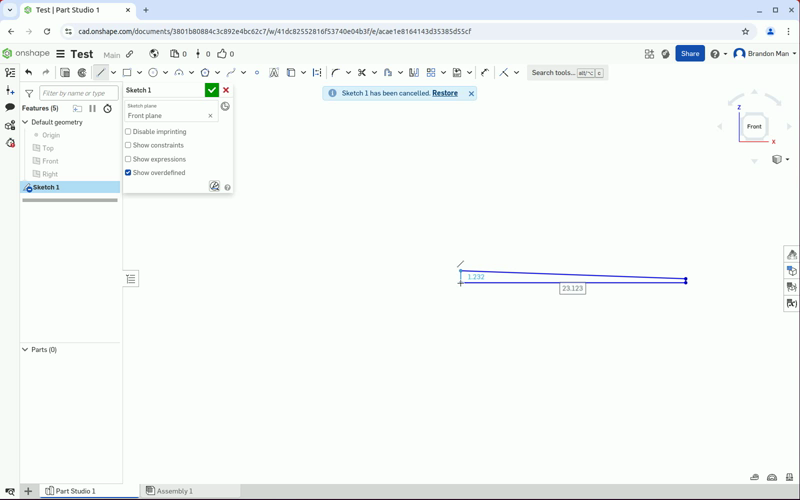
scroll(6)
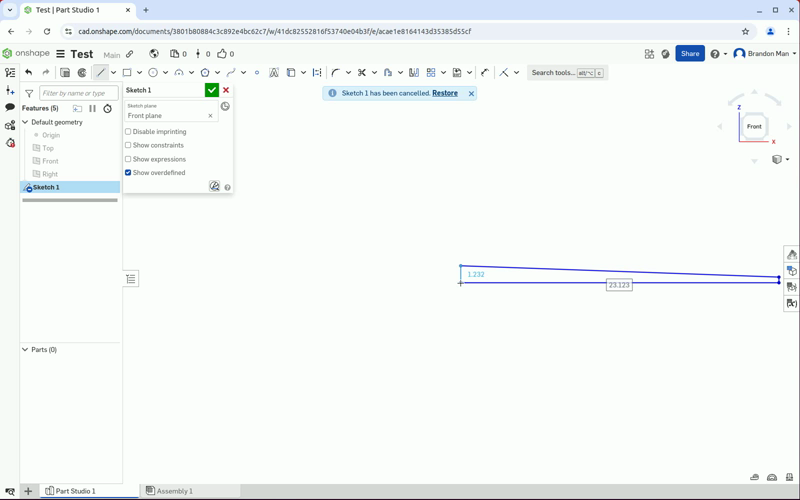
scroll(6)
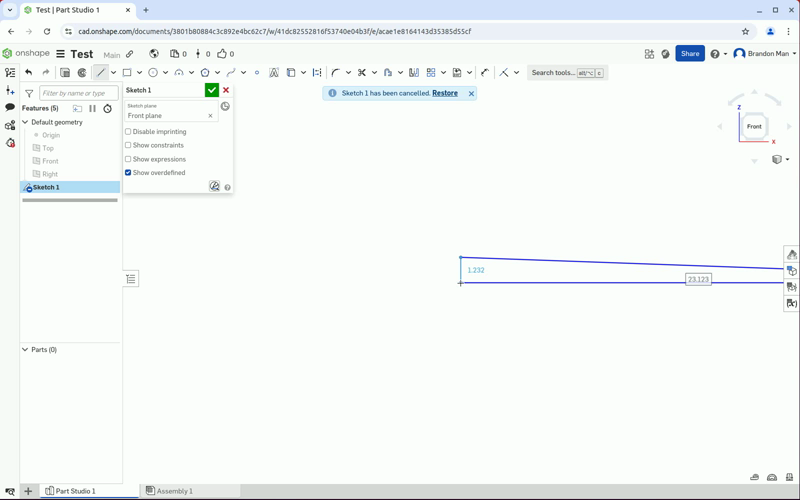
scroll(6)
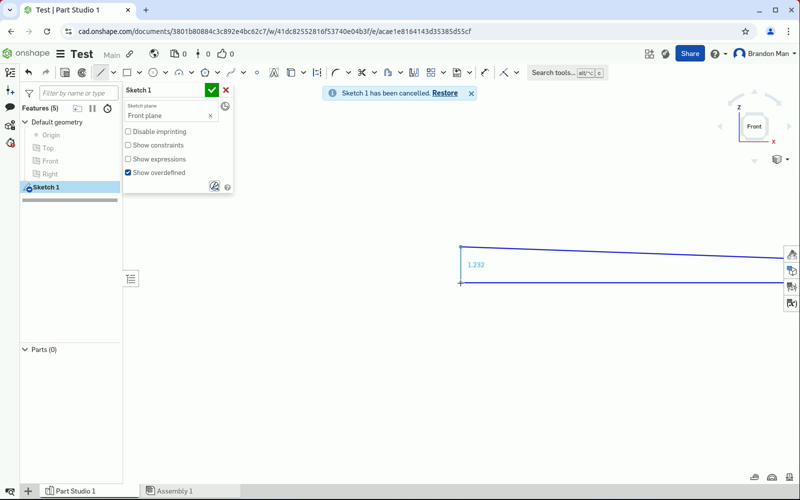
scroll(6)
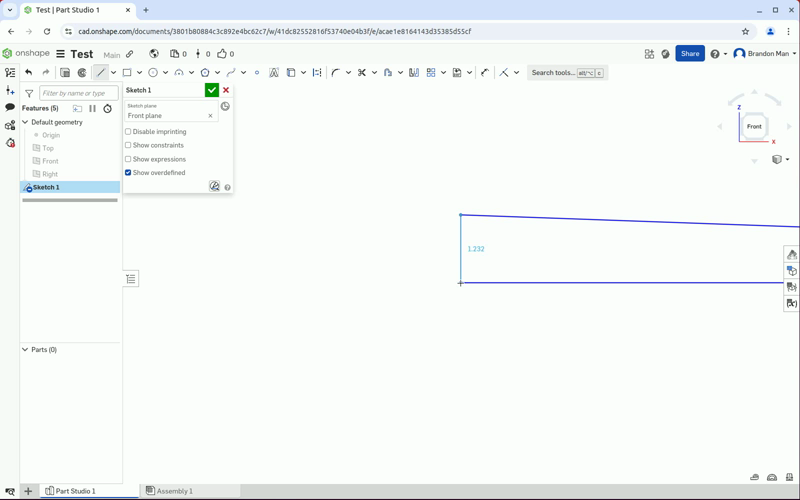
key_up(shift)
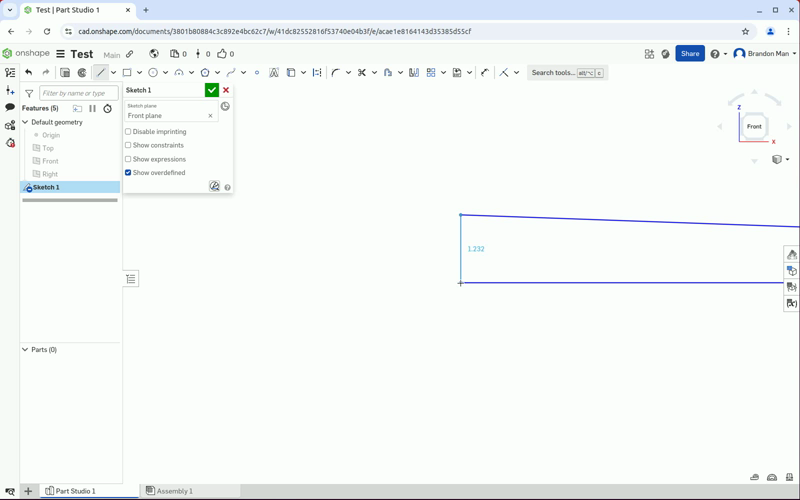
click(460, 282)
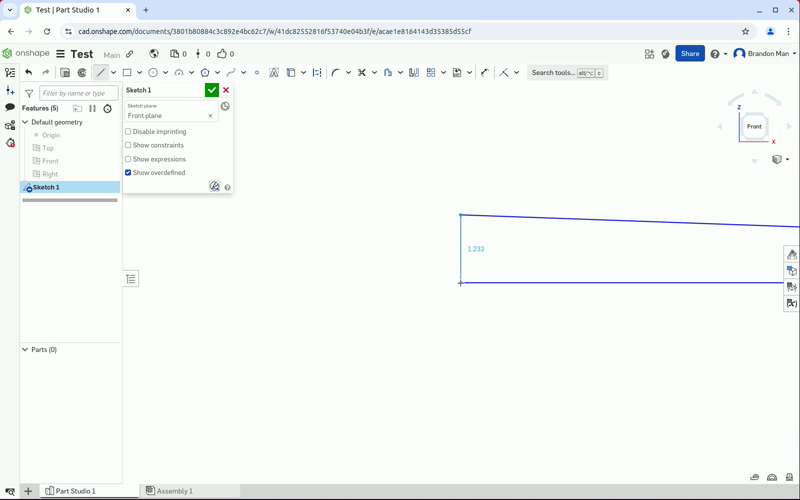
scroll(-6)
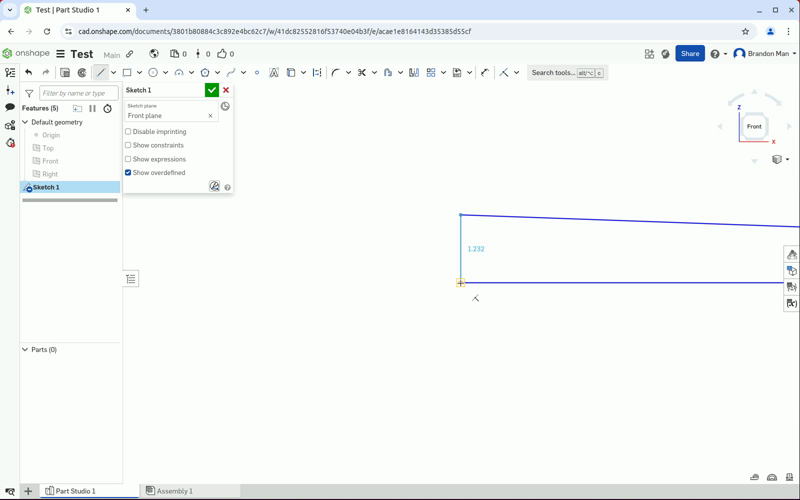
scroll(-6)
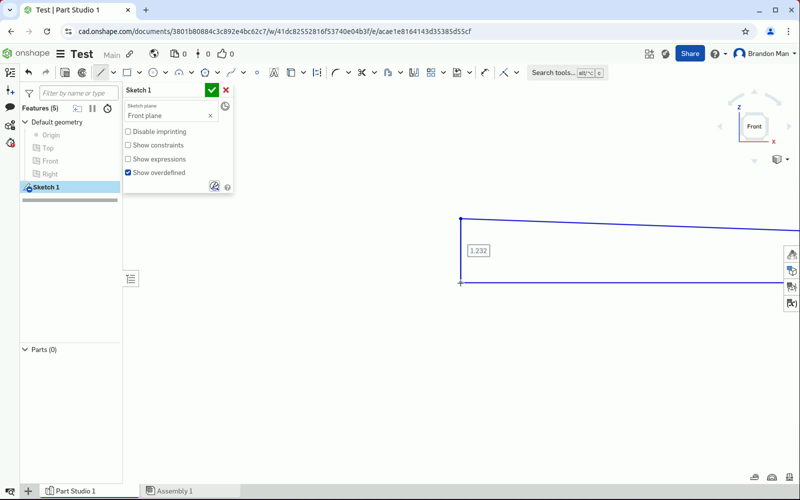
scroll(-6)
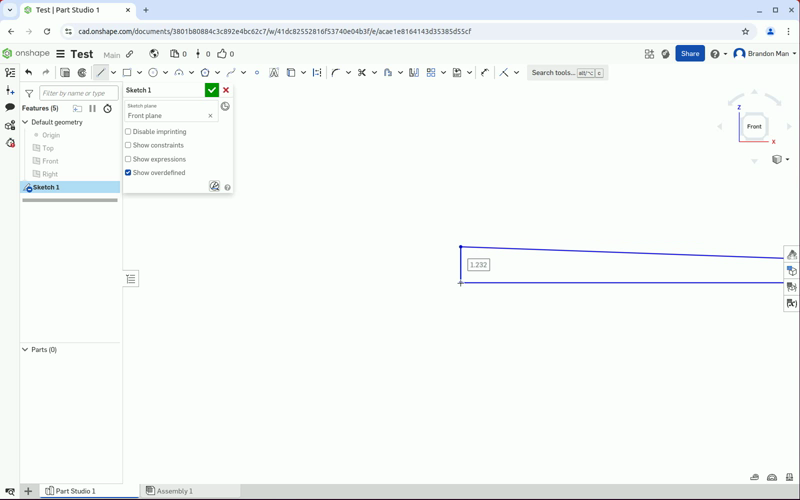
scroll(-6)
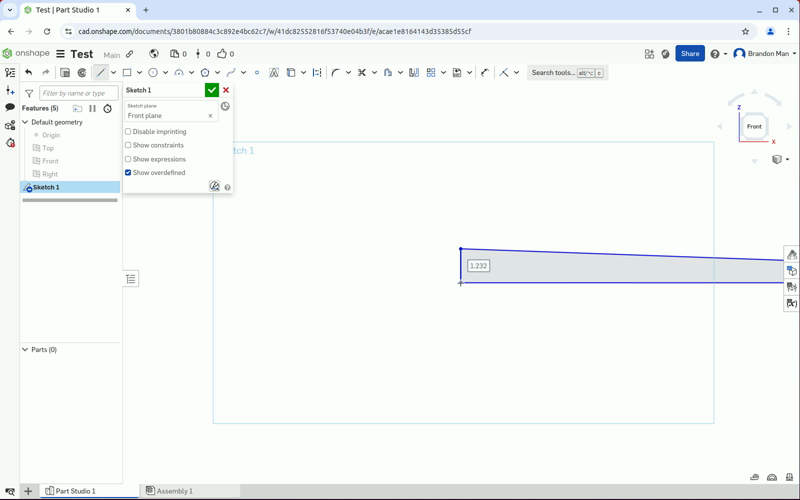
scroll(-6)
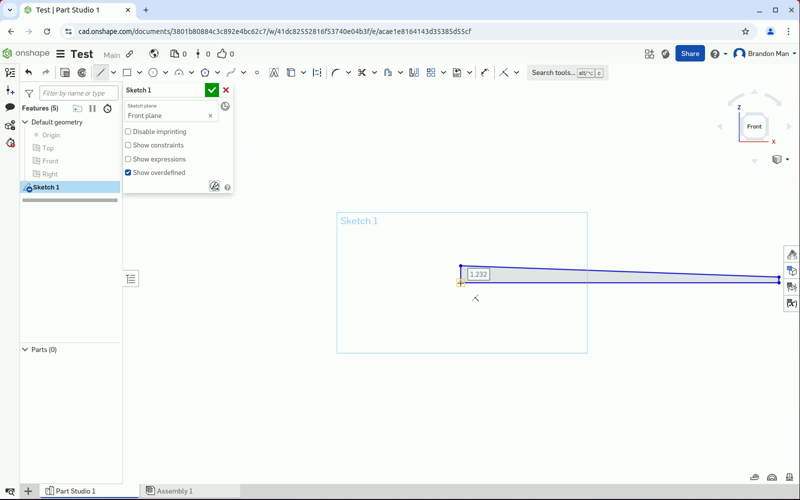
scroll(-6)
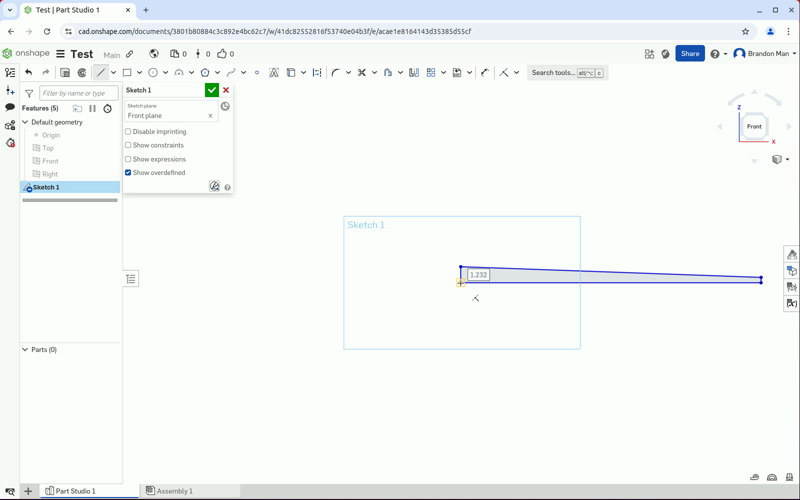
scroll(-6)
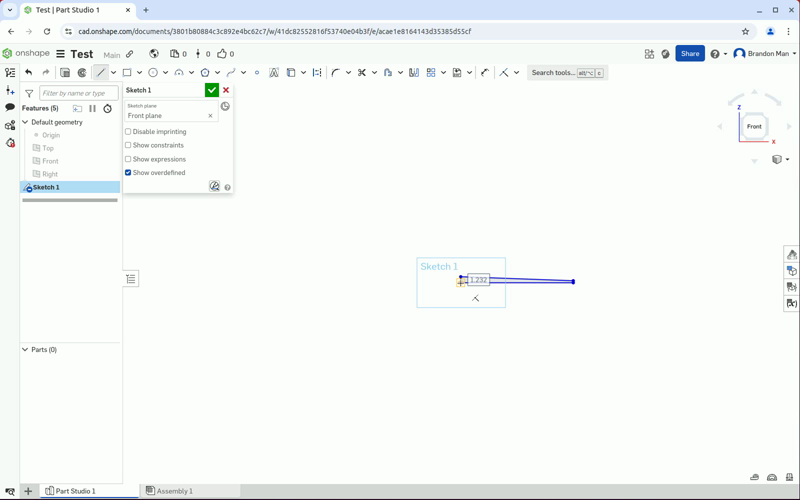
key(esc)
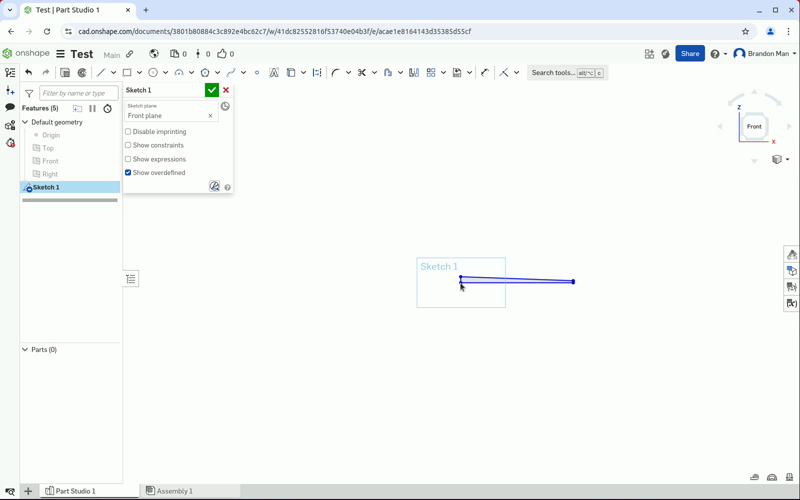
mouse_move(514, 280)
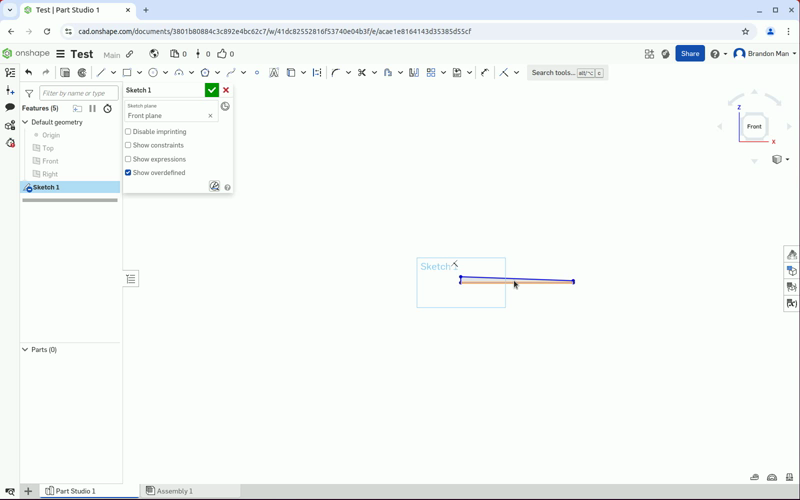
scroll(6)
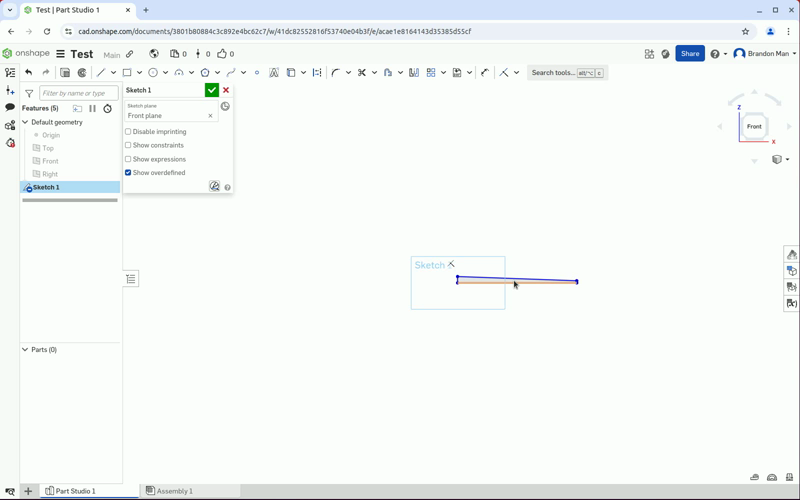
scroll(6)
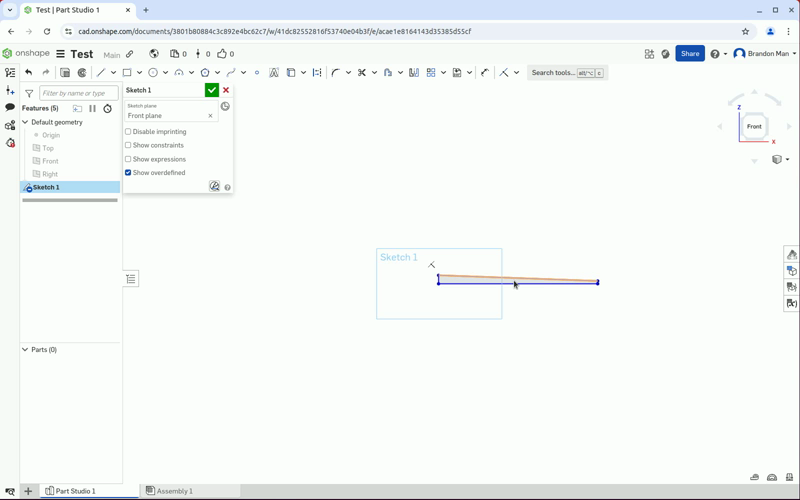
scroll(6)
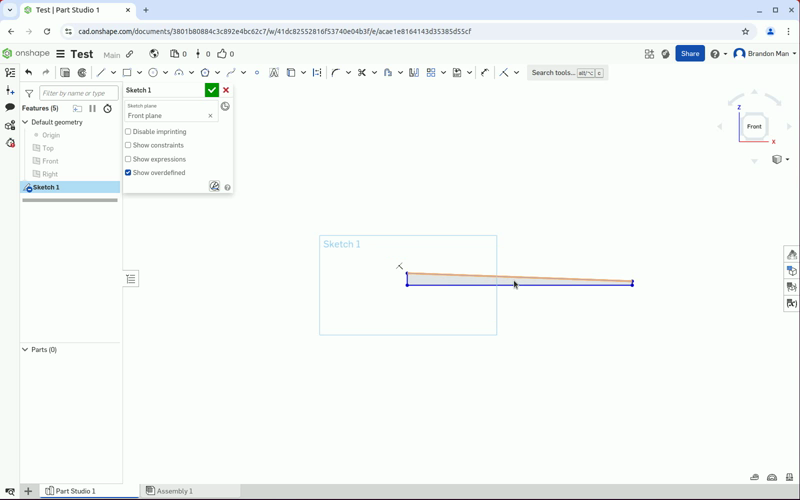
scroll(6)
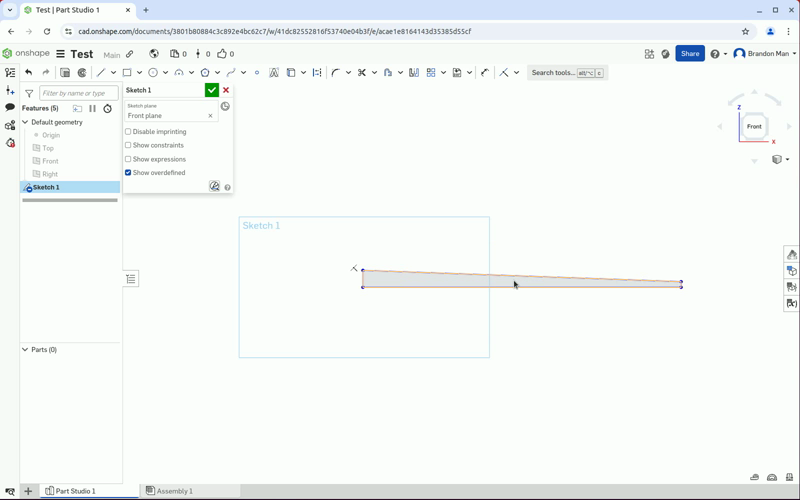
scroll(6)
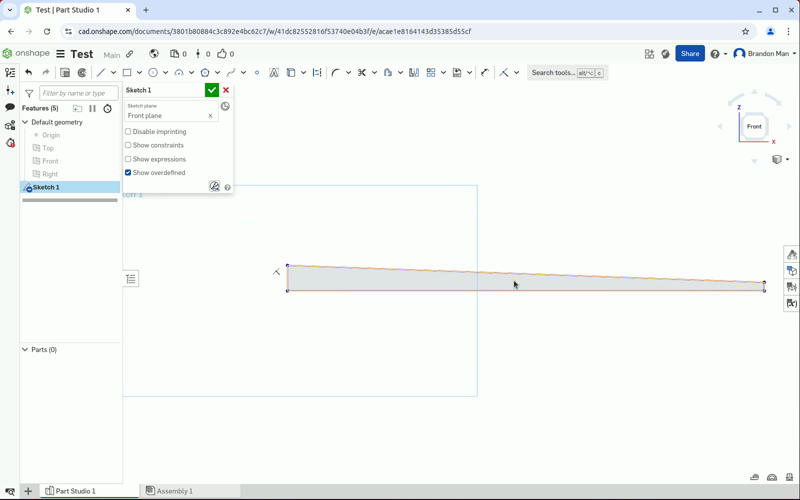
scroll(6)
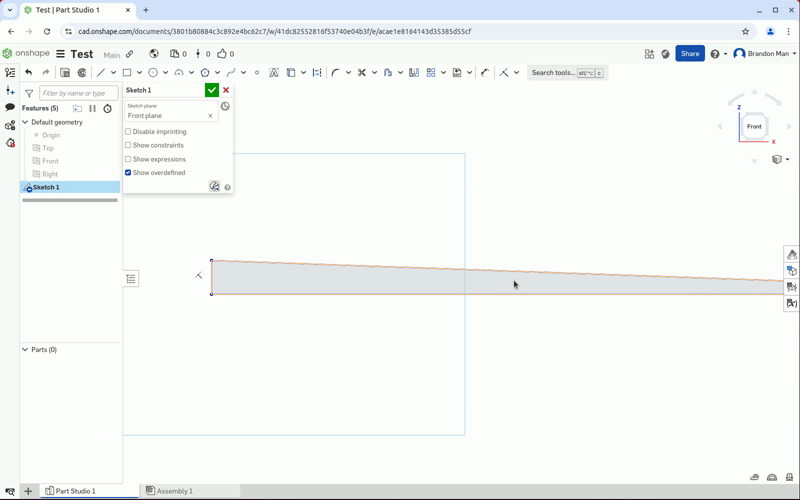
scroll(6)
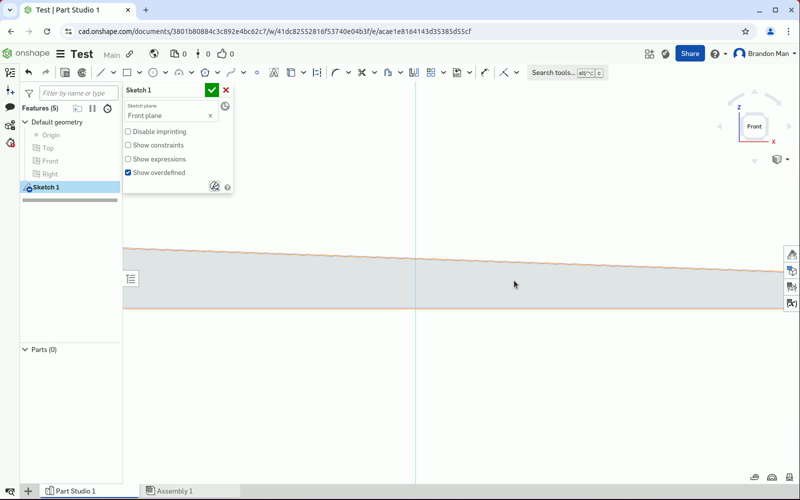
click(514, 280)
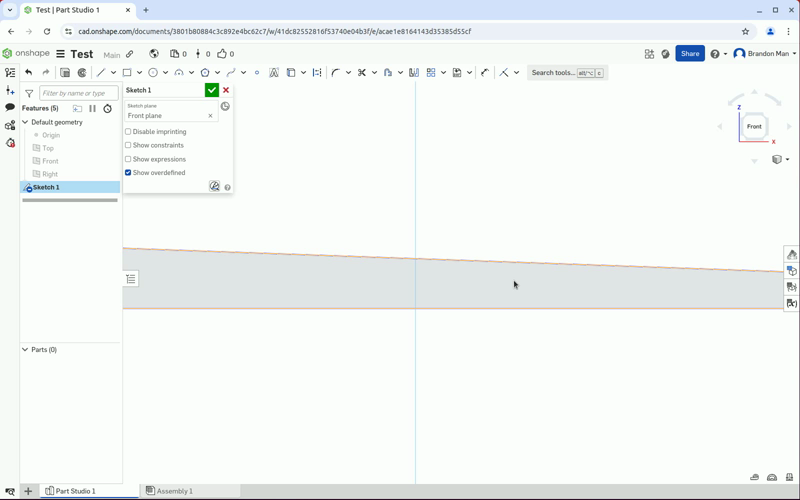
scroll(-6)
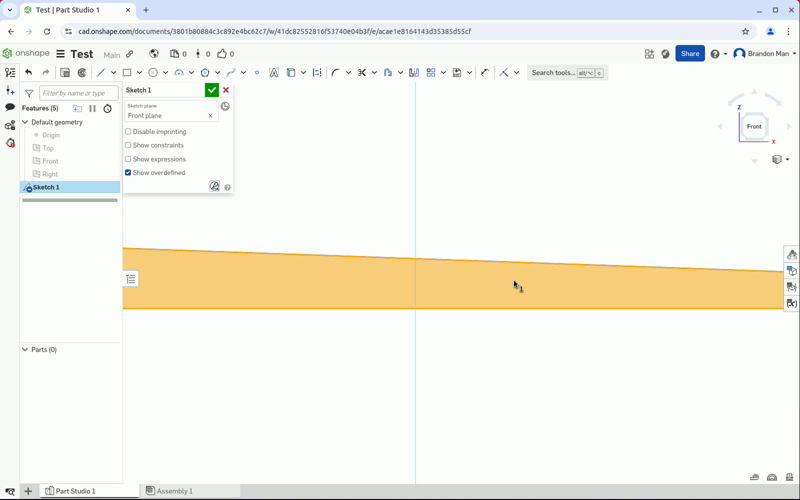
scroll(-6)
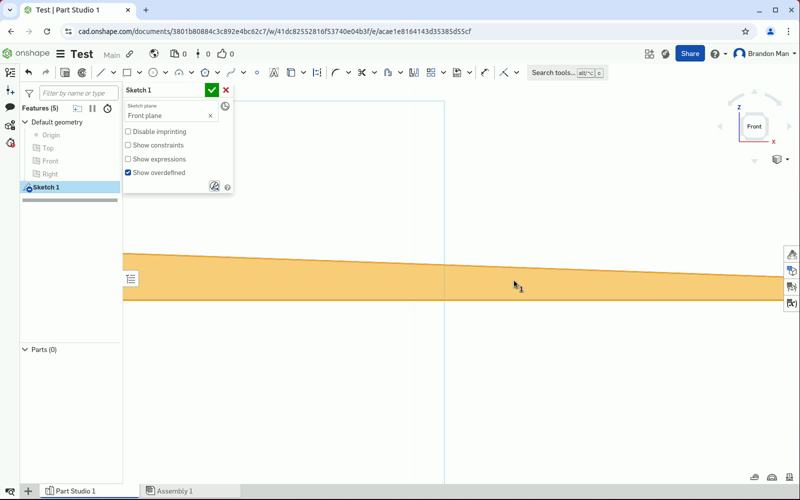
scroll(-6)
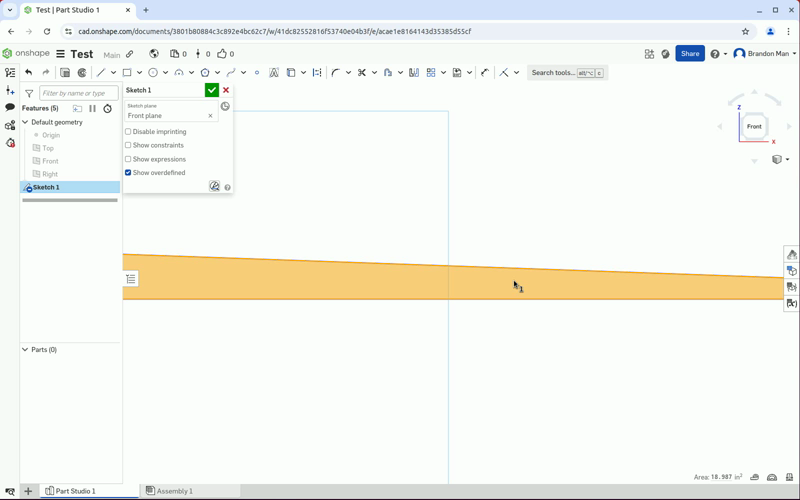
scroll(-6)
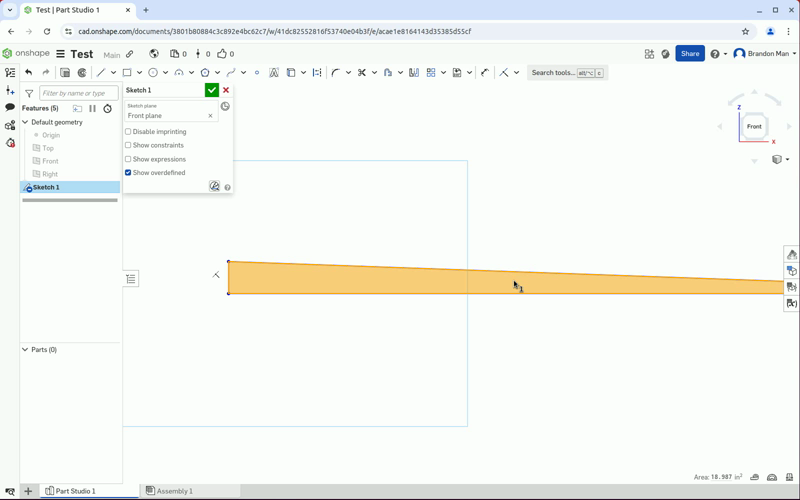
scroll(-6)
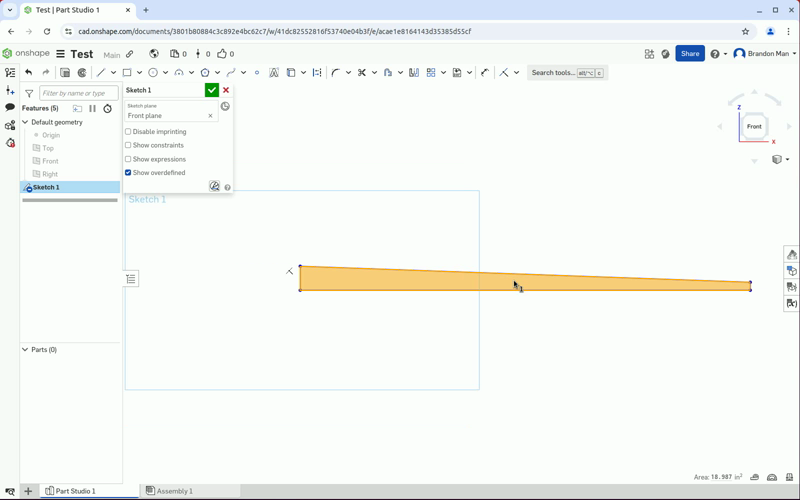
scroll(-6)
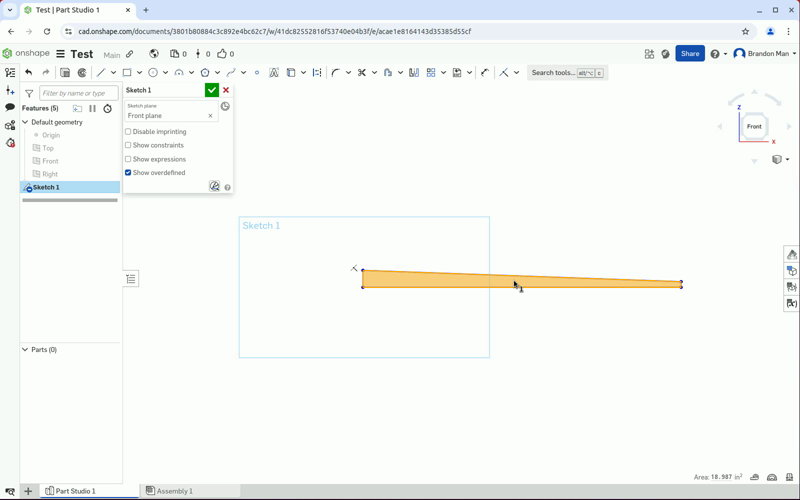
scroll(-6)
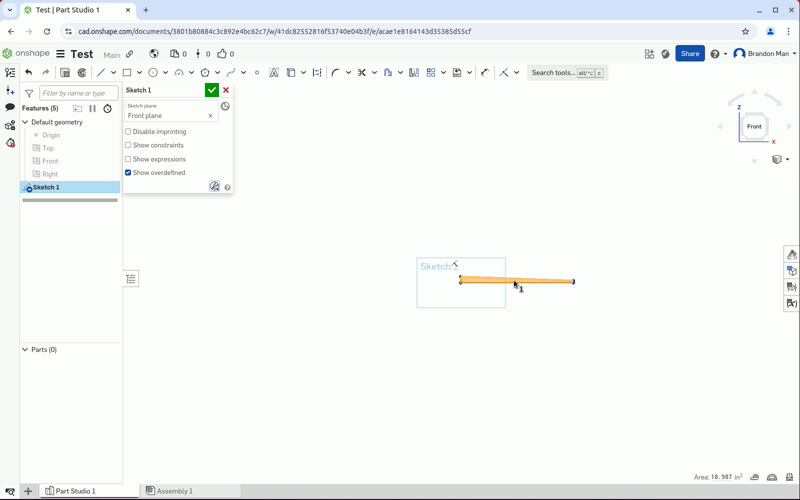
mouse_move(73, 352)
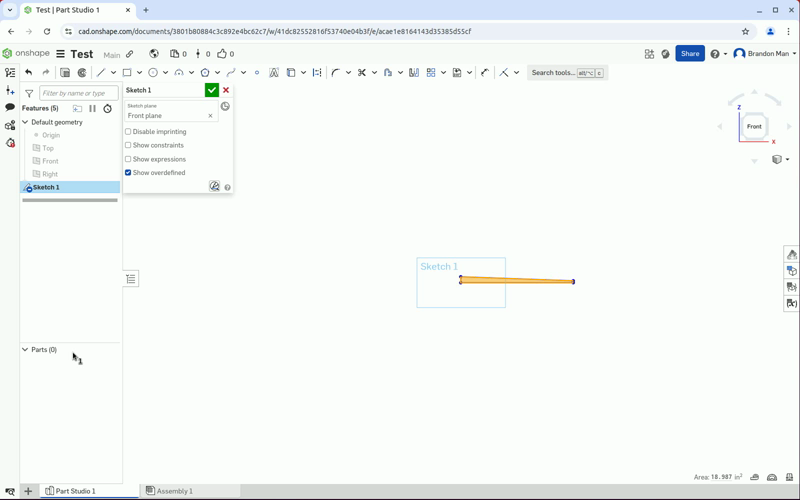
key(shift+y)
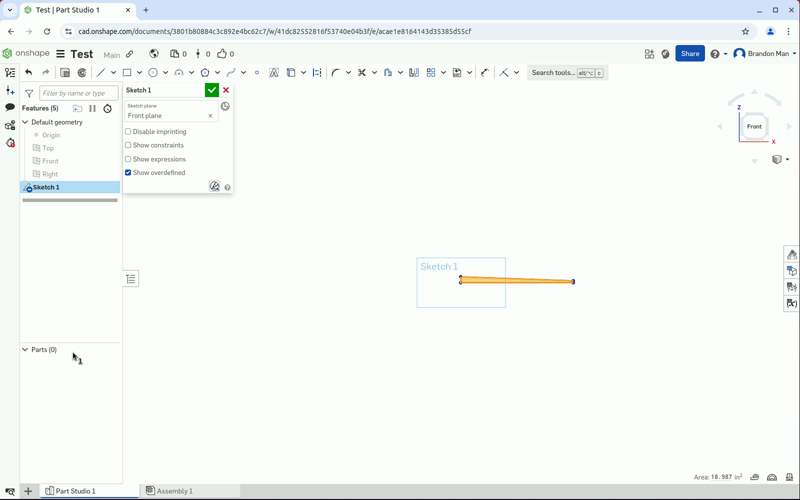
key(shift+e)
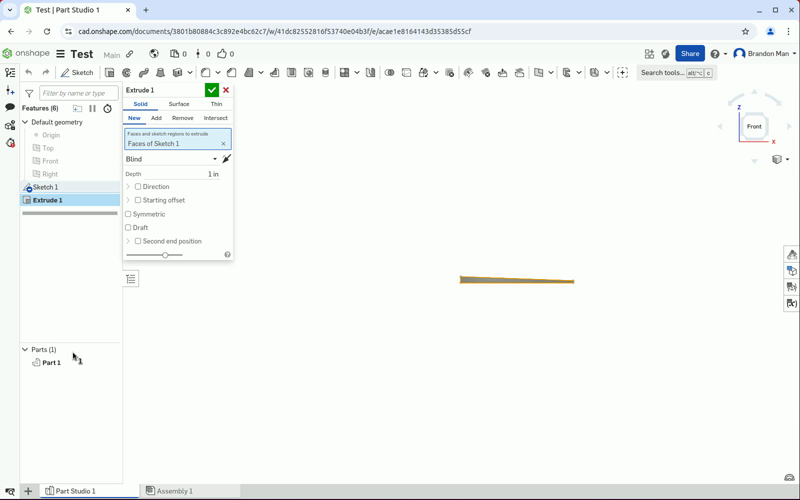
mouse_move(143, 106)
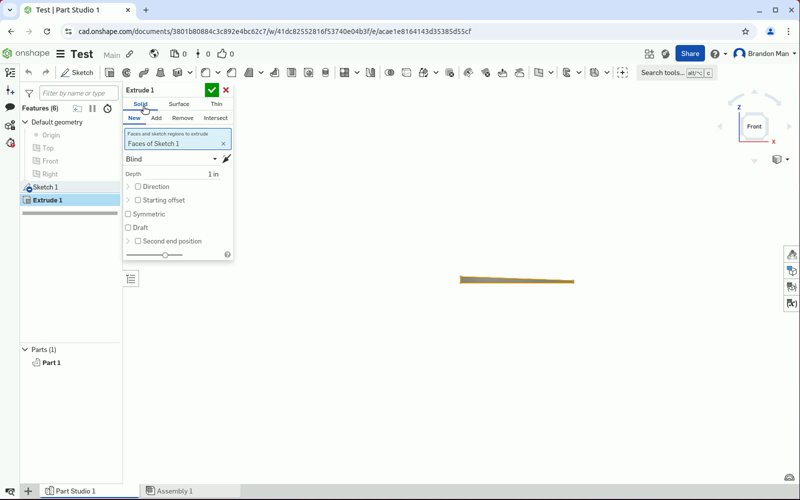
click(143, 106)
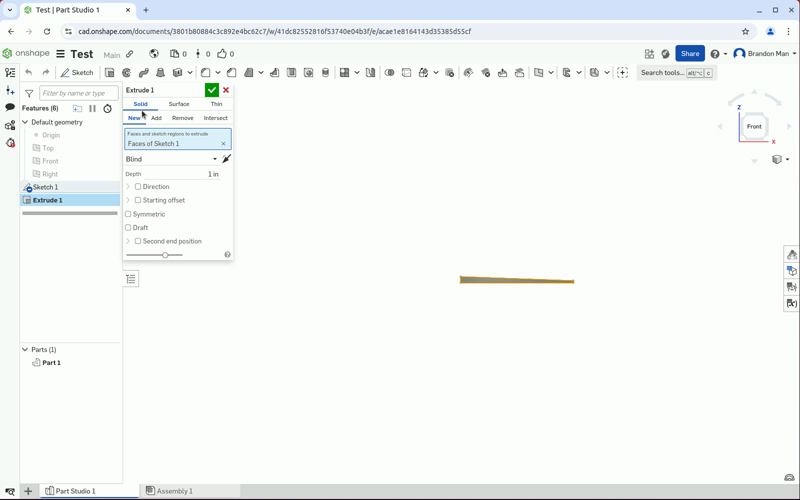
mouse_move(137, 120)
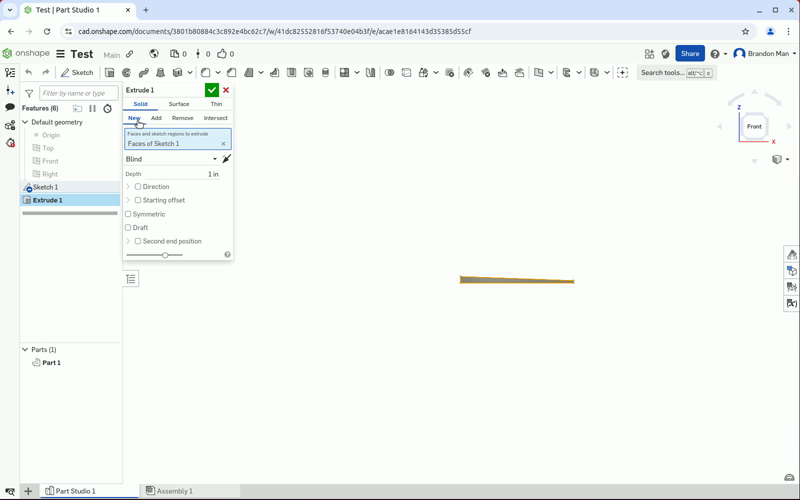
click(137, 120)
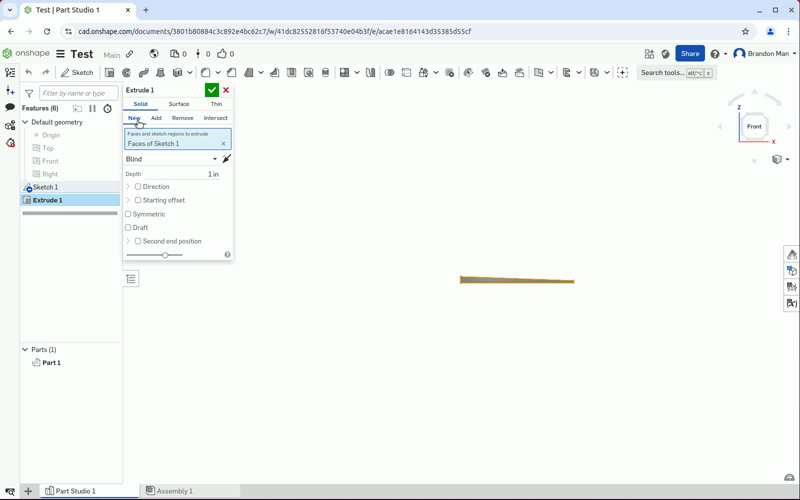
key(tab, 4)
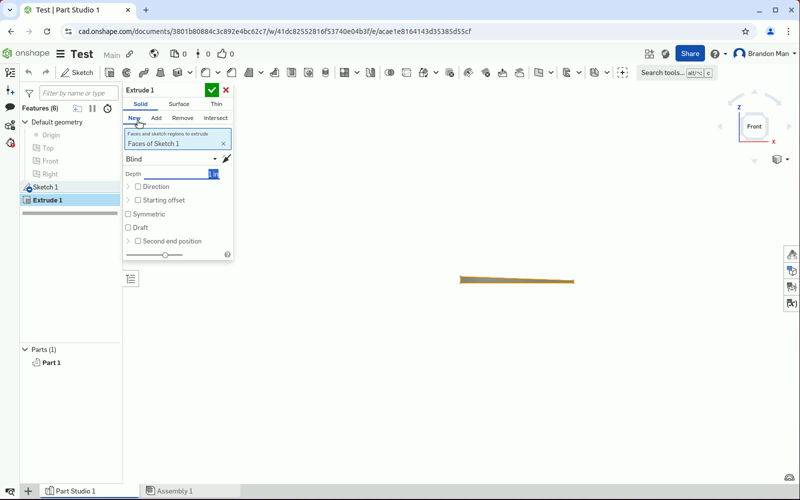
text(-17.331)
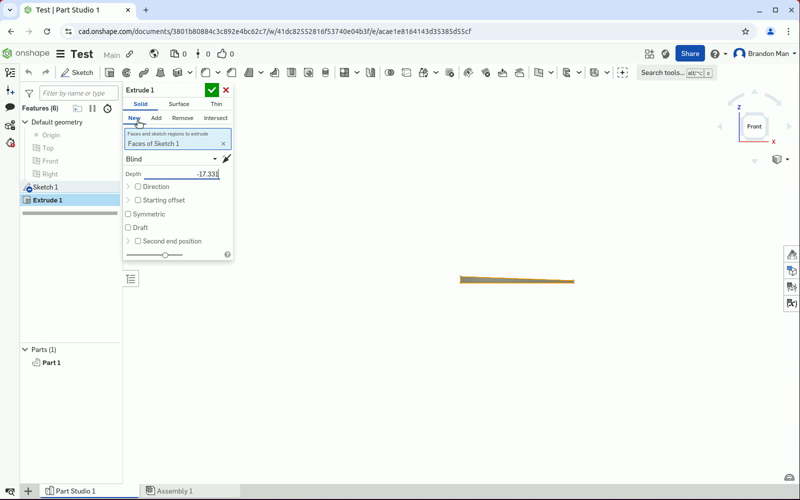
key(enter)
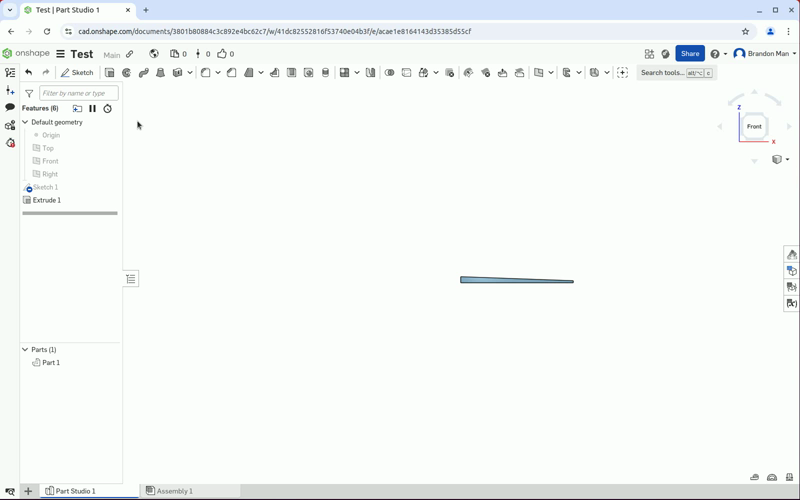
key(shift+h)
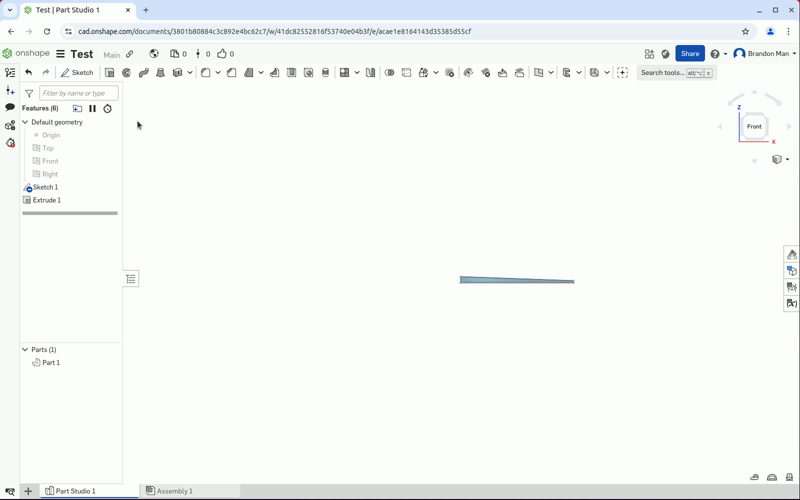
key(shift+h)
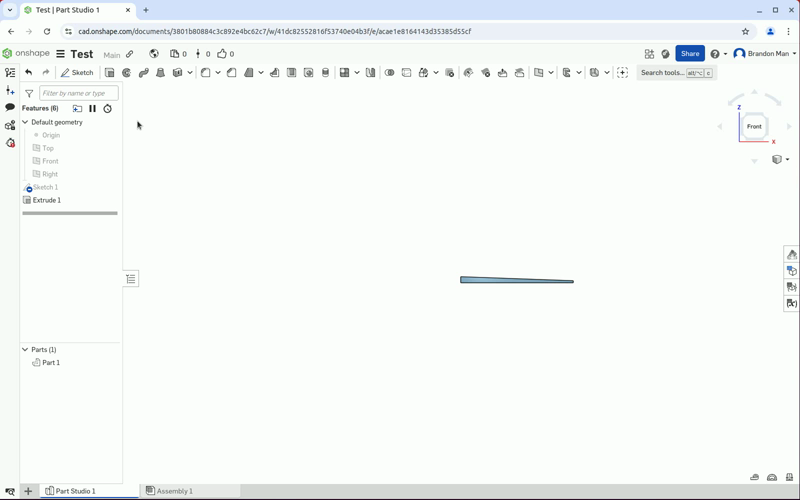
mouse_move(73, 189)
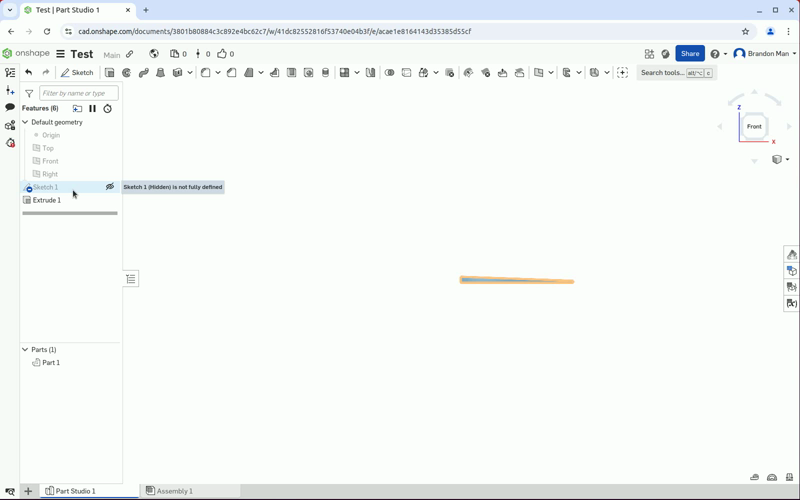
click(73, 189)
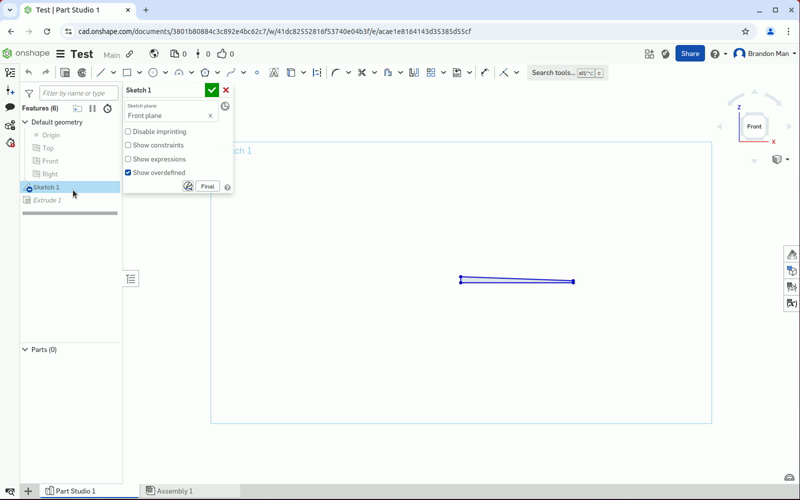
mouse_move(229, 92)
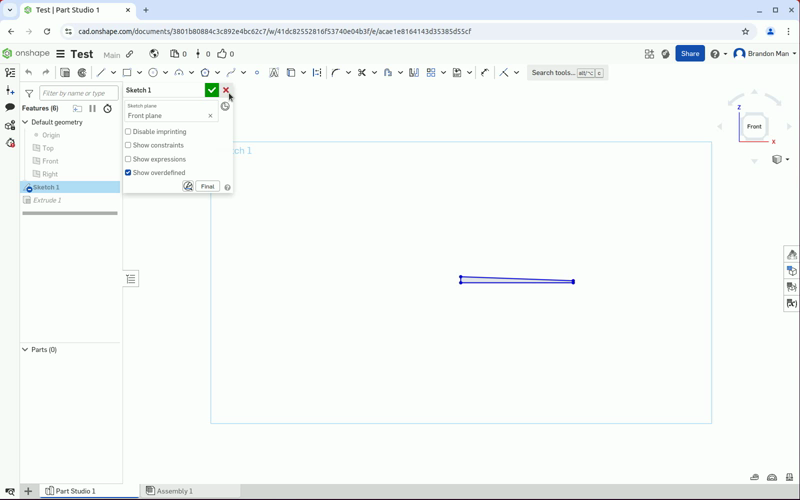
click(229, 92)
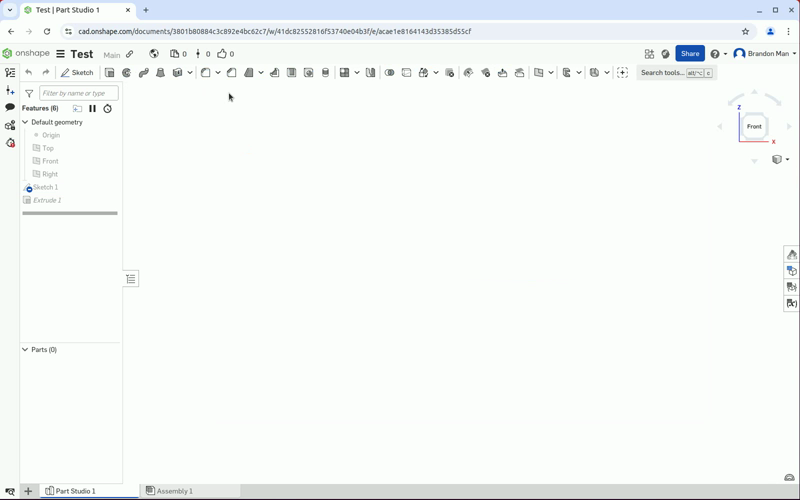
mouse_move(73, 352)
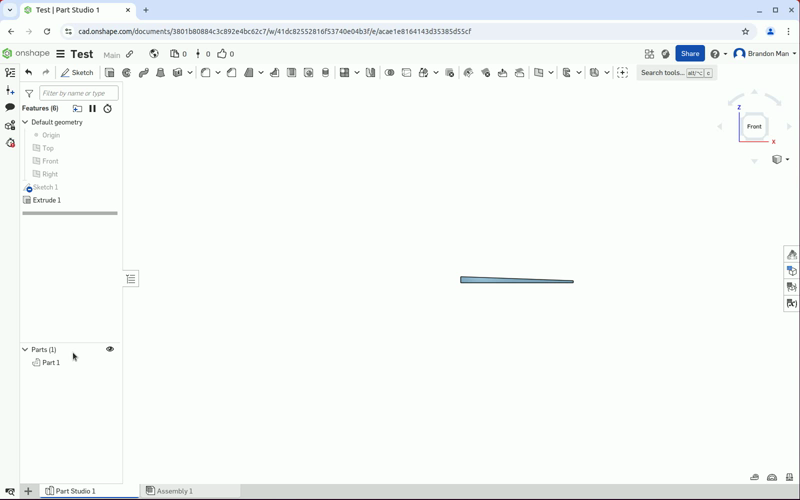
key(y)
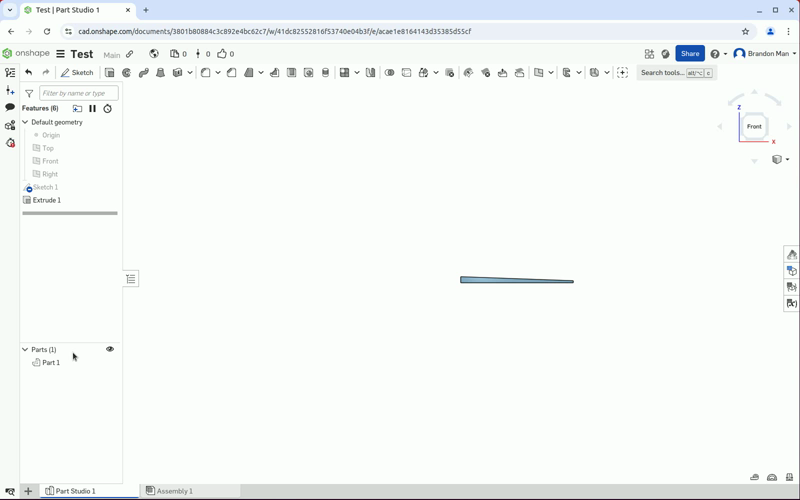
key(shift+p)
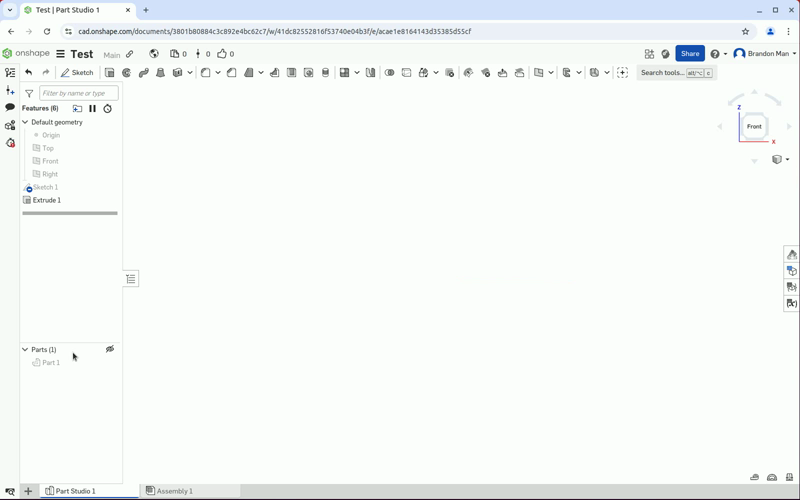
key(space)
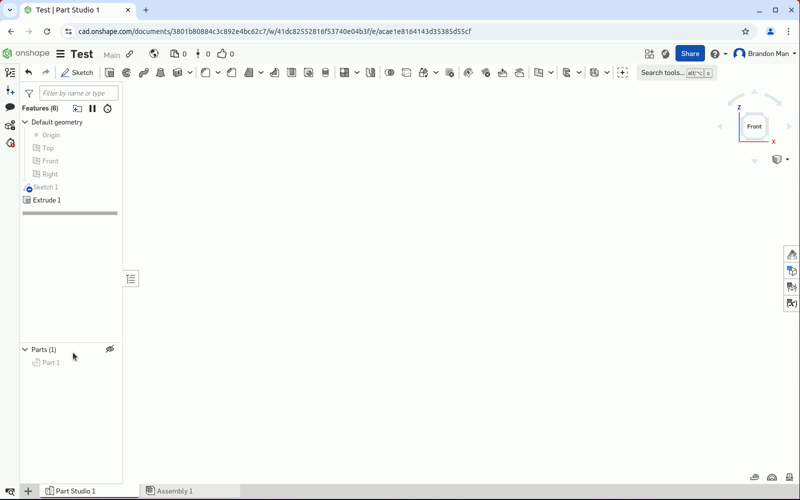
key_down(shift)
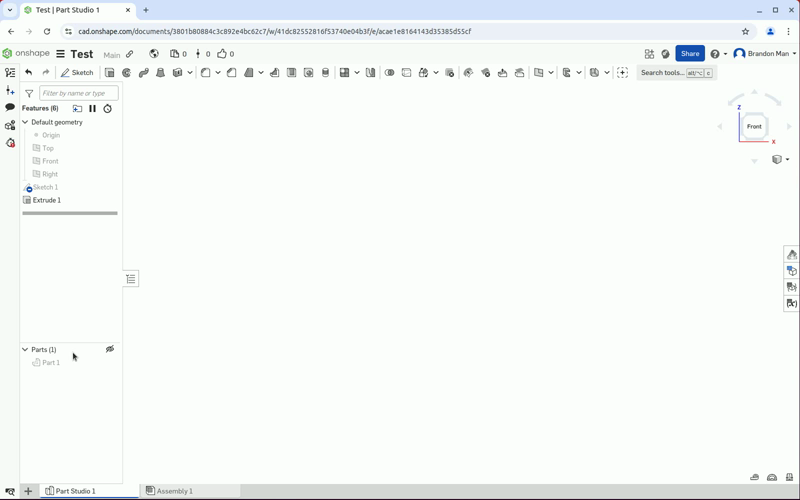
key(down)
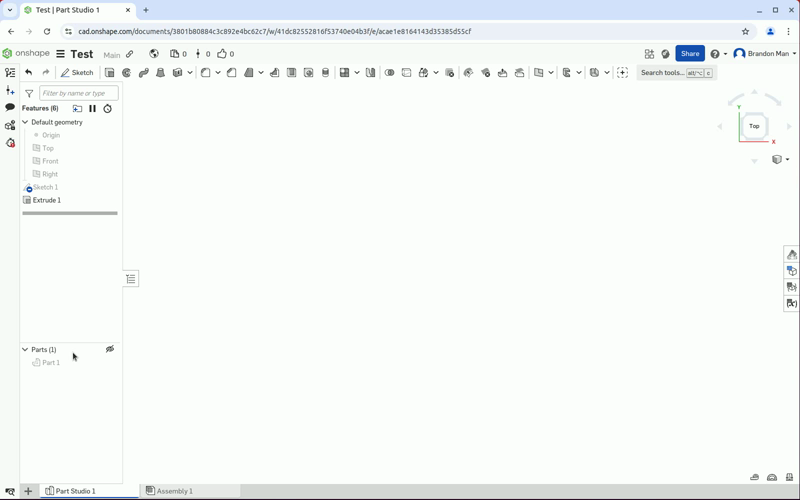
key_up(shift)
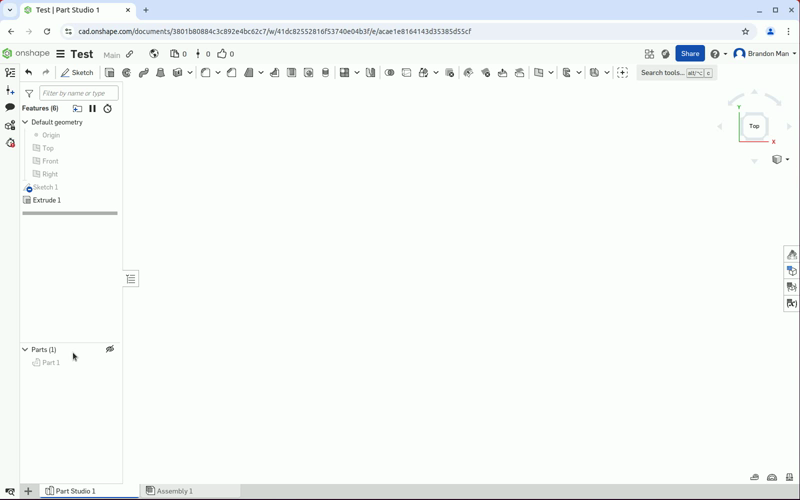
mouse_move(73, 352)
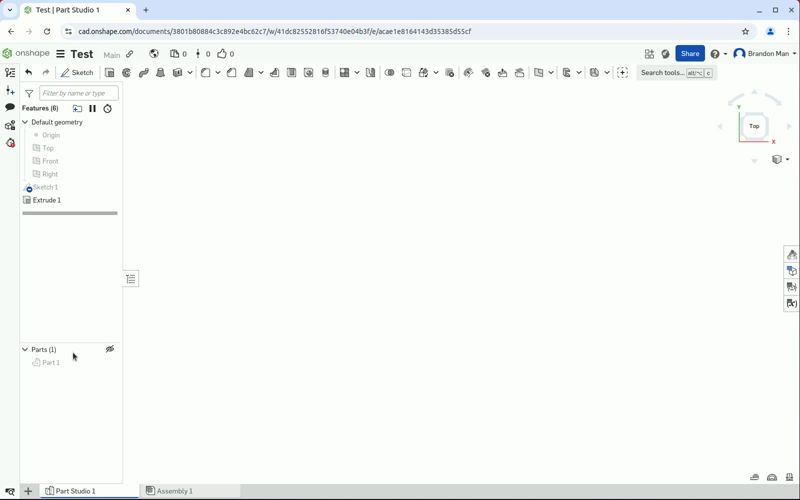
key(shift+y)
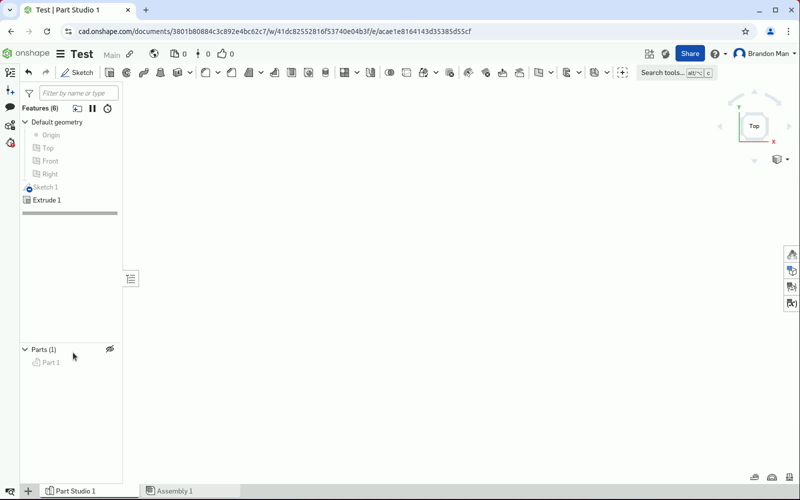
key(shift+s)
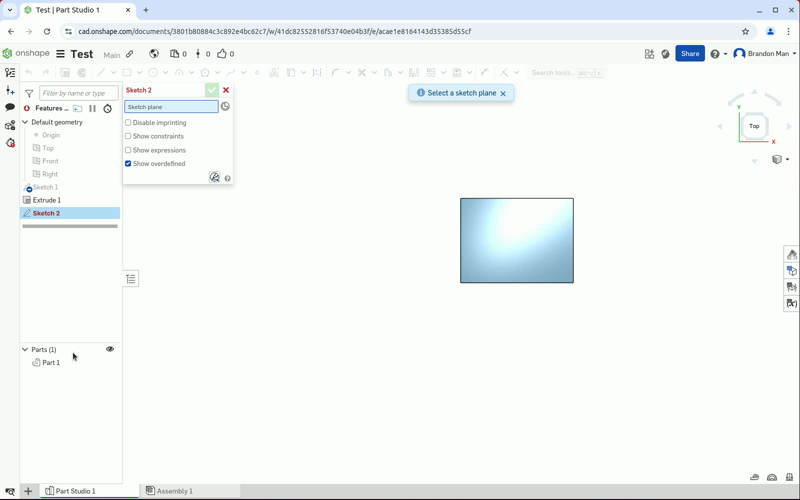
mouse_move(73, 150)
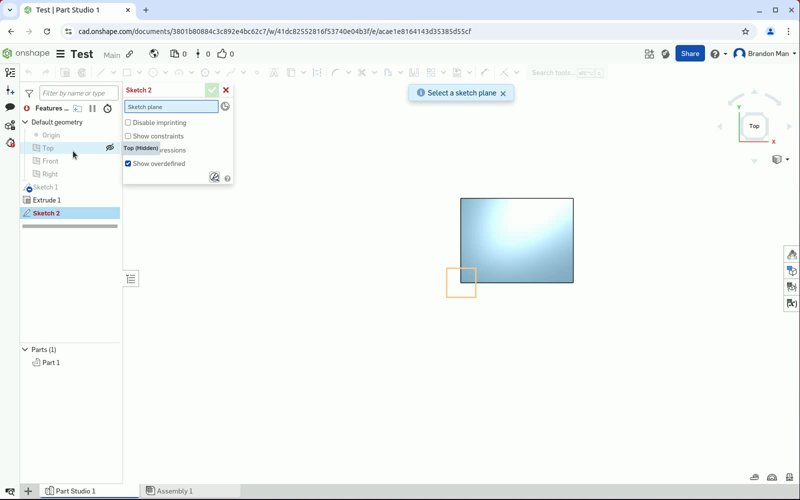
click(73, 150)
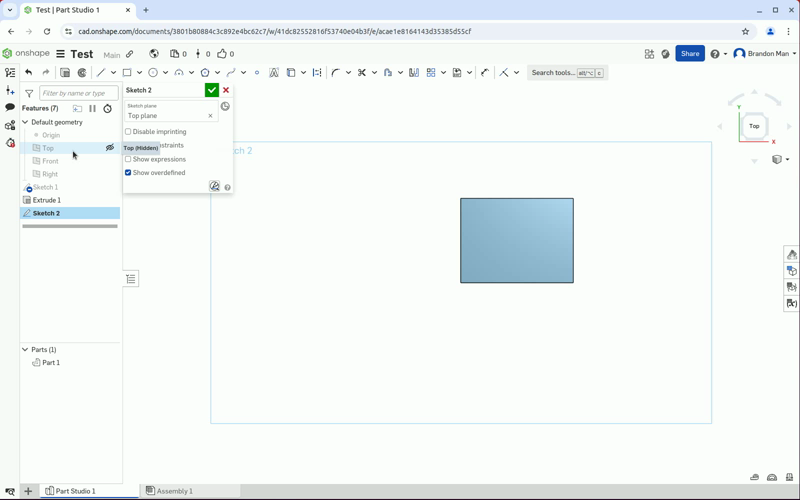
mouse_move(73, 352)
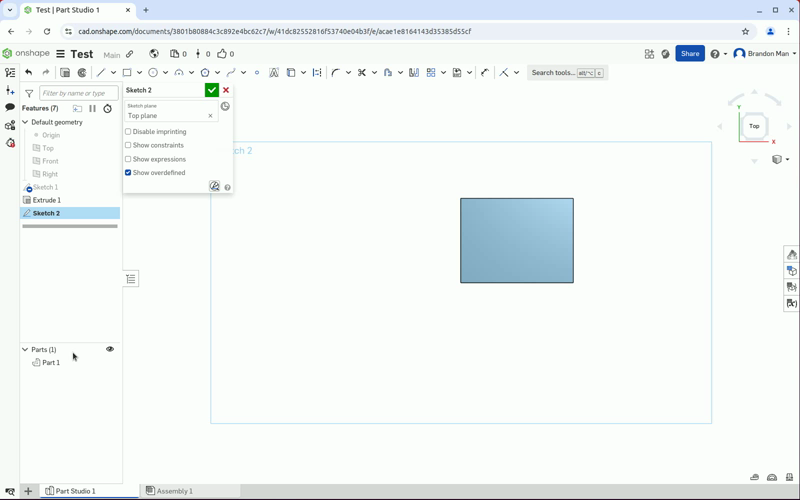
key(y)
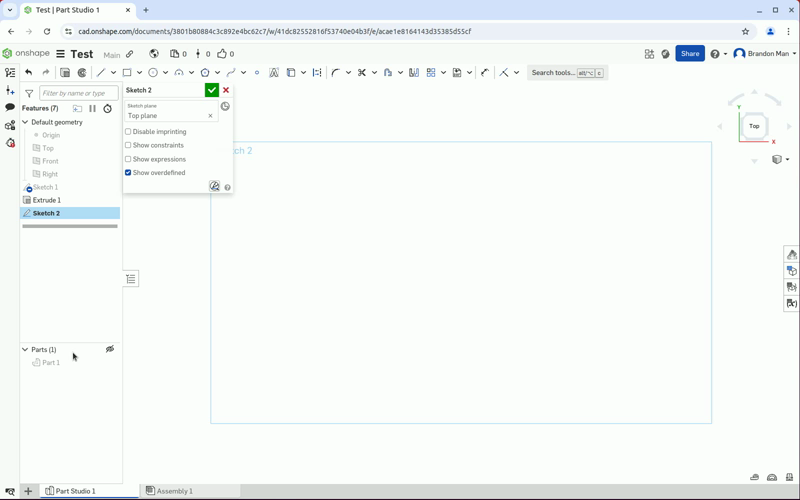
key(c)
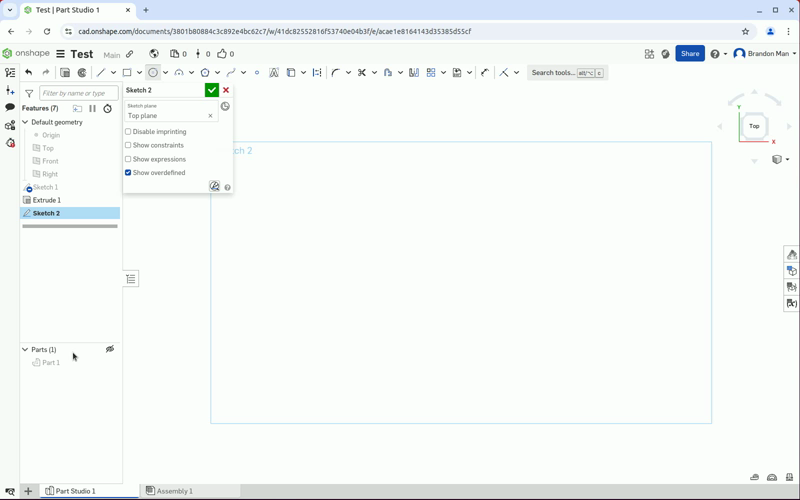
key_down(shift)
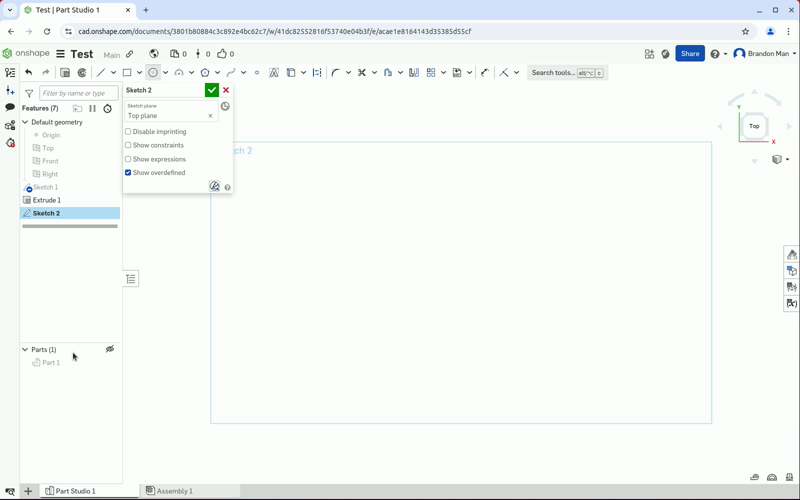
mouse_move(469, 225)
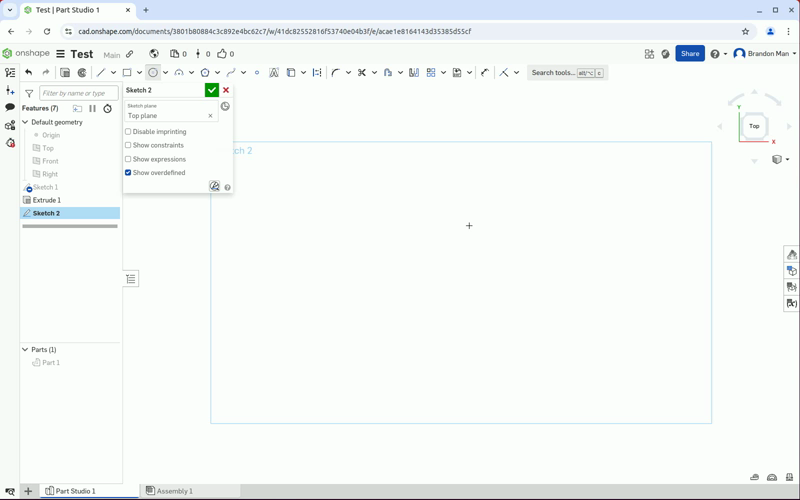
click(469, 225)
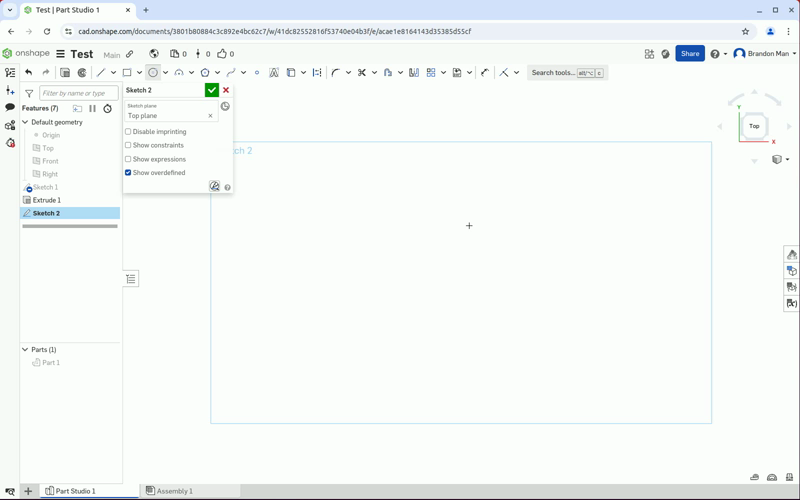
key_up(shift)
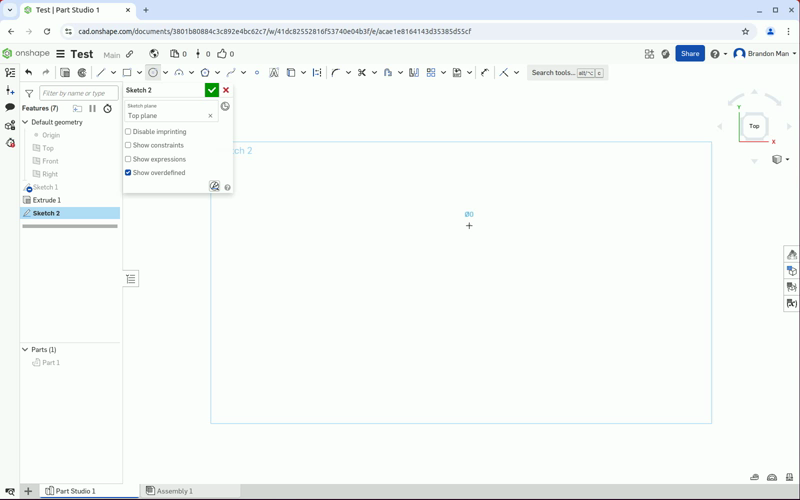
mouse_move(473, 225)
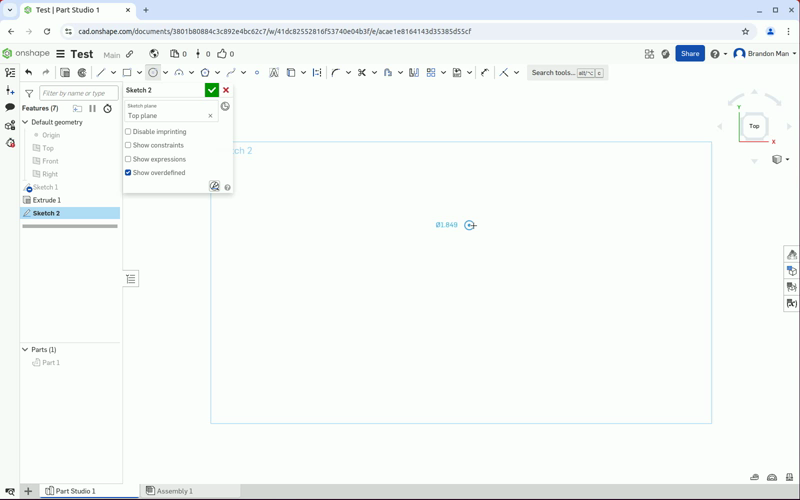
click(473, 225)
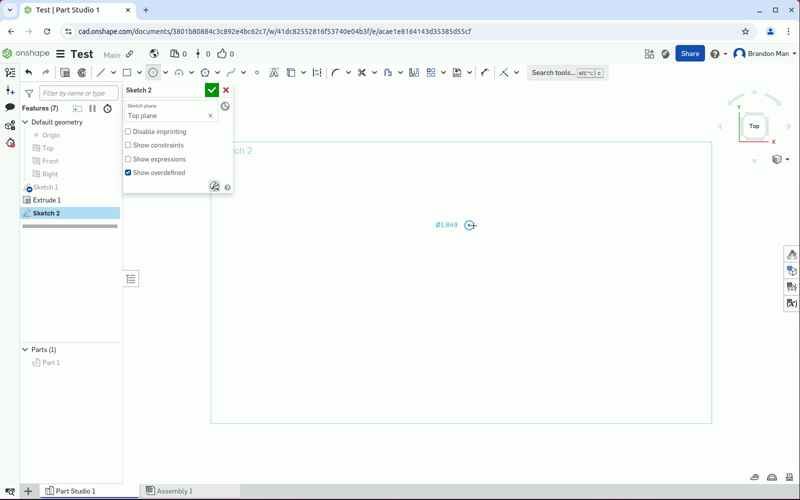
key(esc)
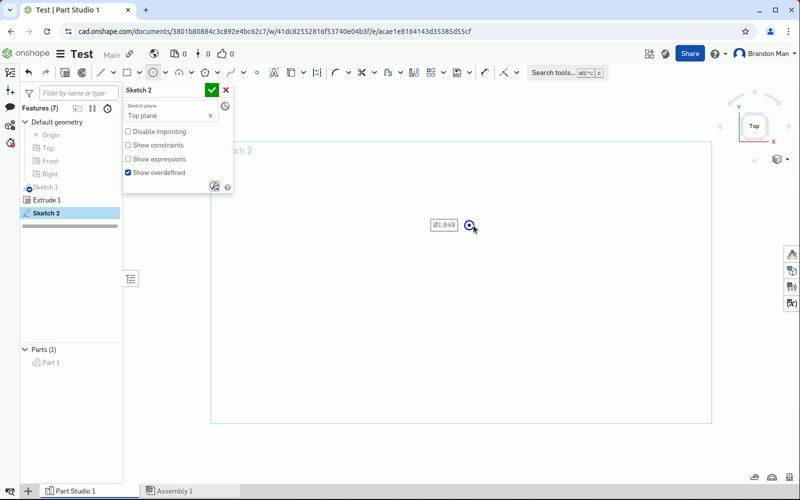
mouse_move(472, 224)
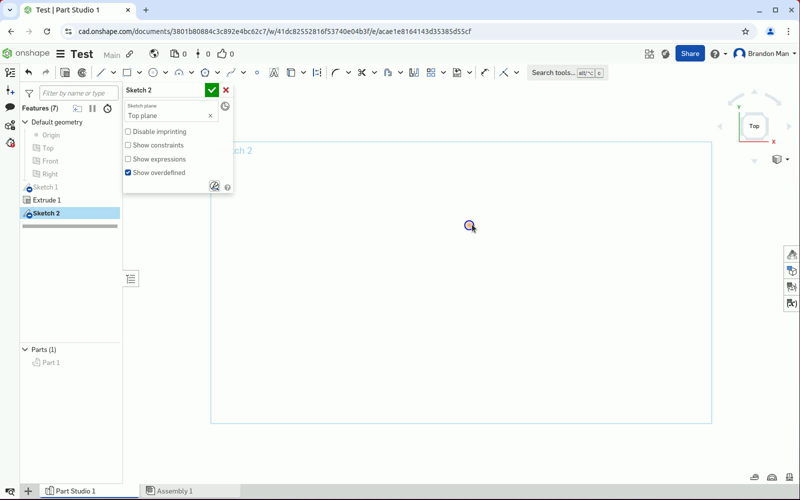
scroll(6)
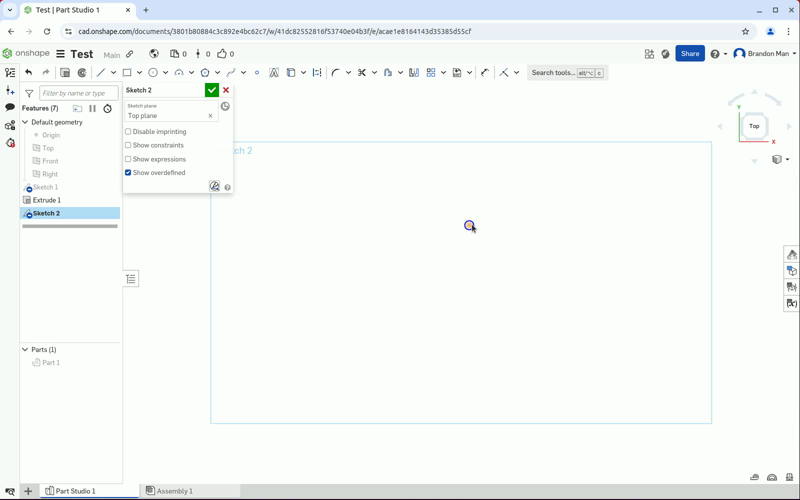
scroll(6)
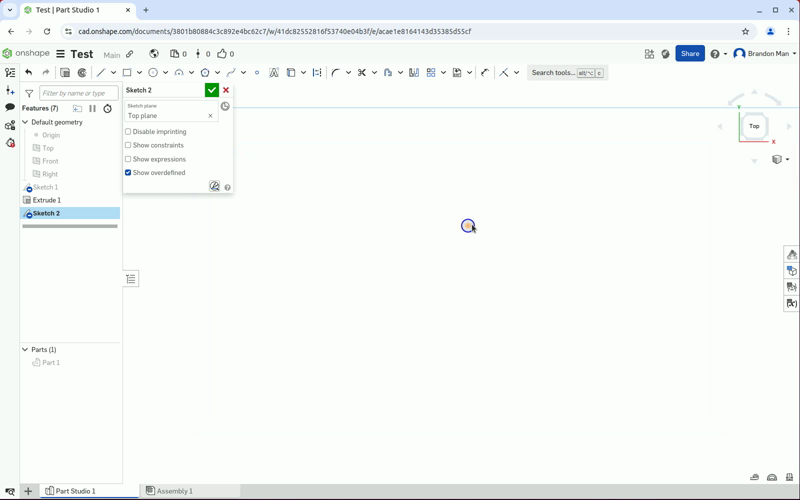
scroll(6)
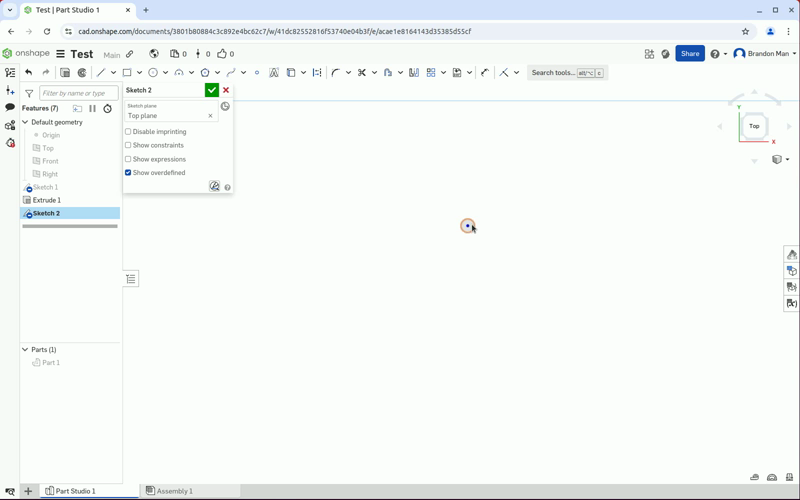
scroll(6)
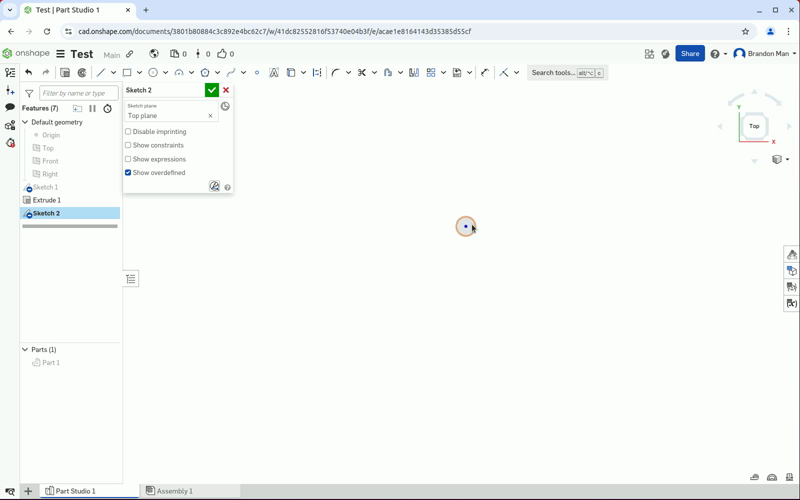
scroll(6)
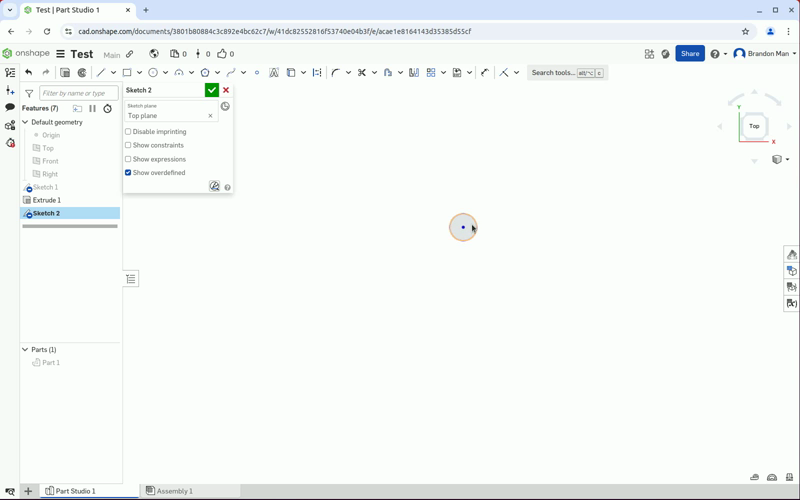
scroll(6)
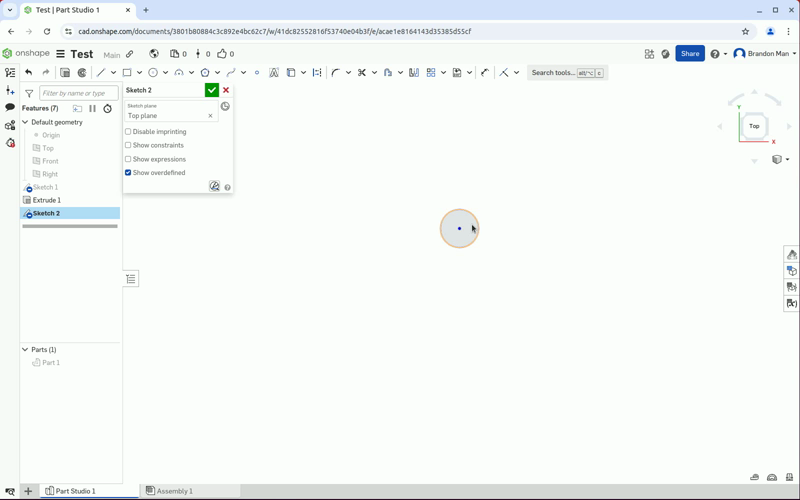
scroll(6)
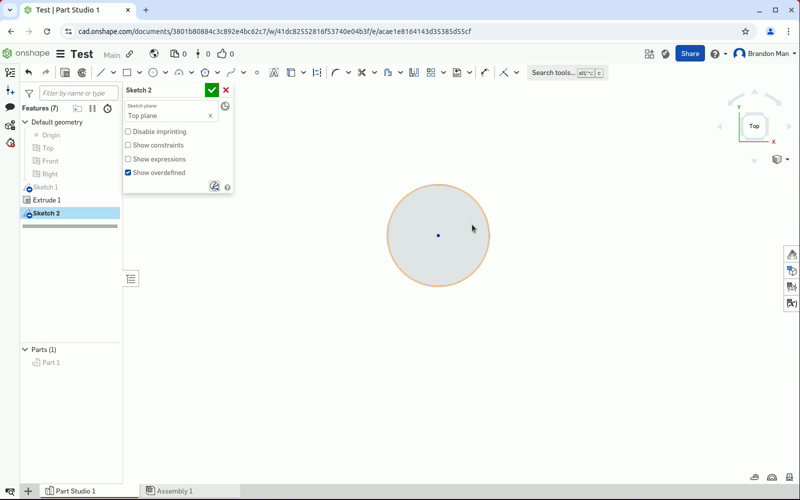
click(472, 224)
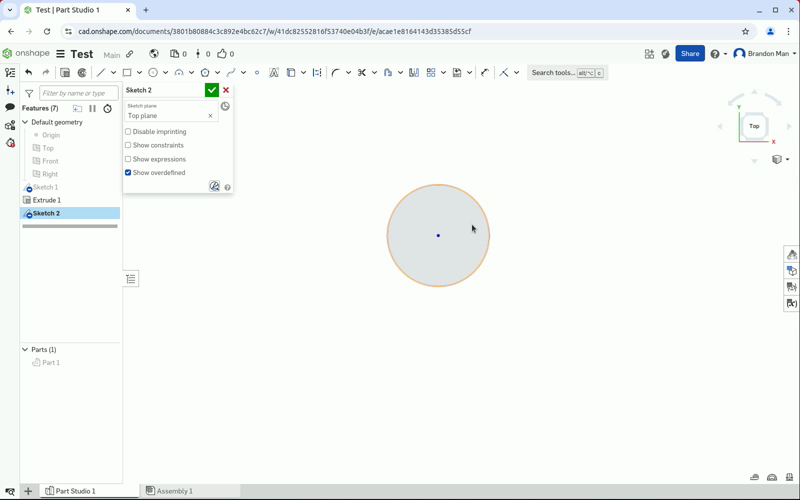
scroll(-6)
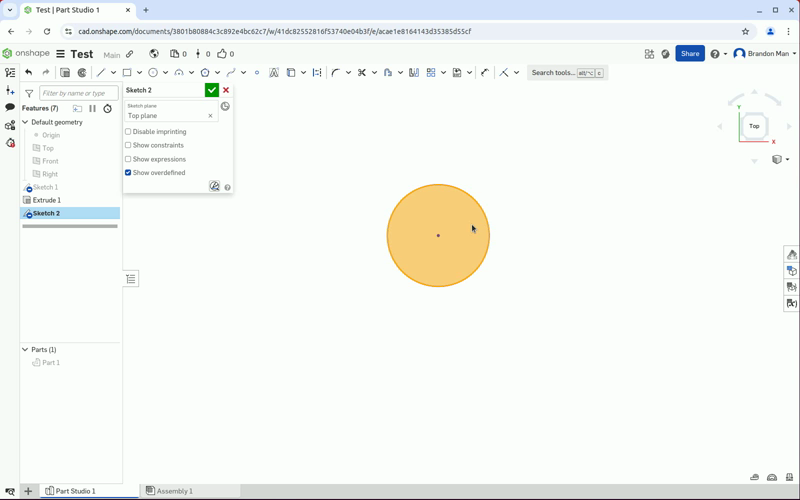
scroll(-6)
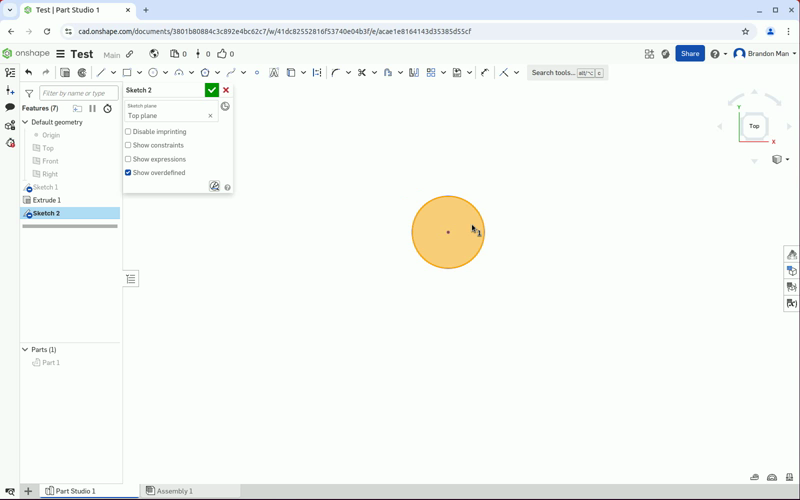
scroll(-6)
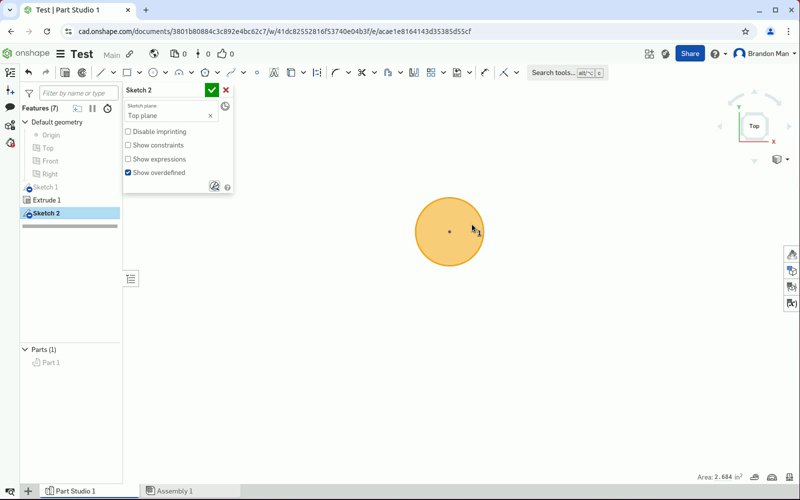
scroll(-6)
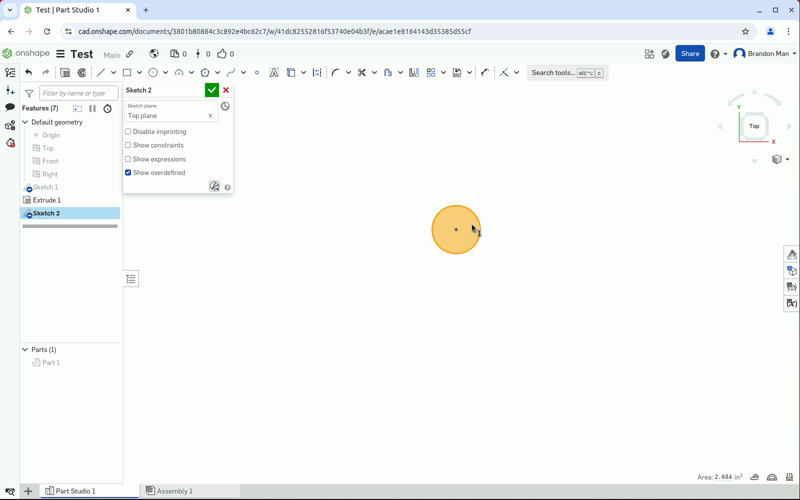
scroll(-6)
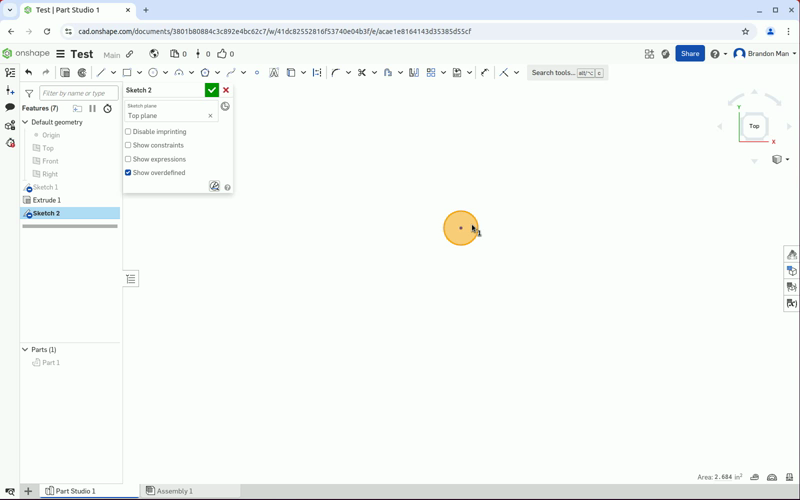
scroll(-6)
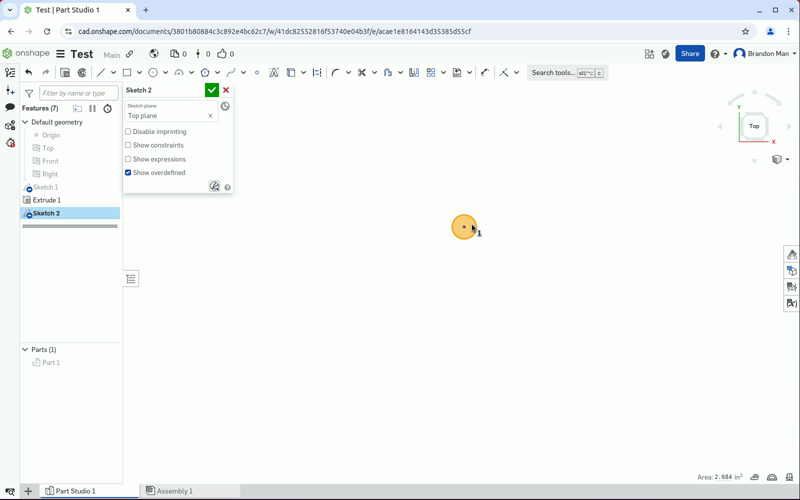
scroll(-6)
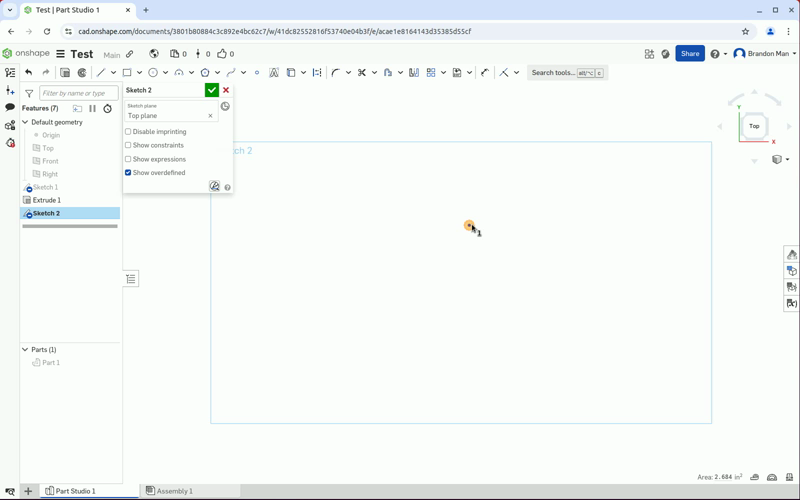
mouse_move(73, 352)
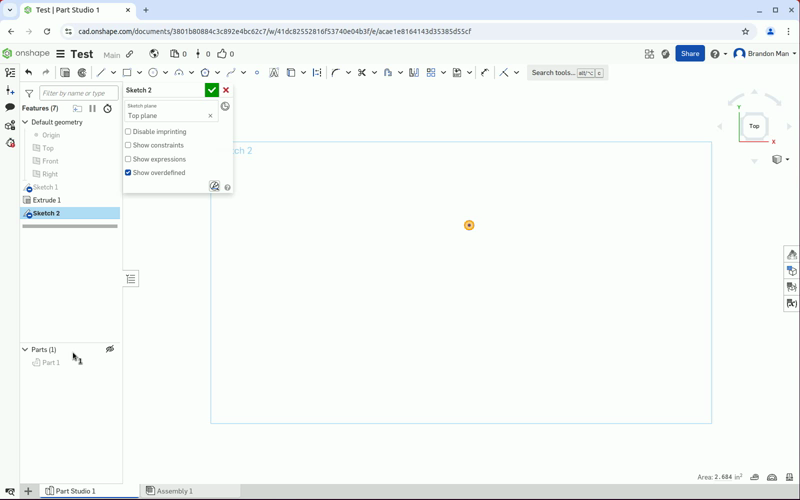
key(shift+y)
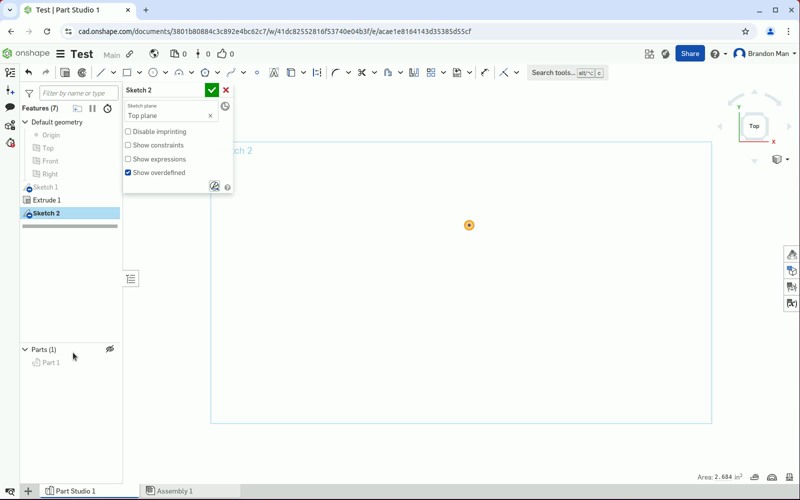
key(shift+e)
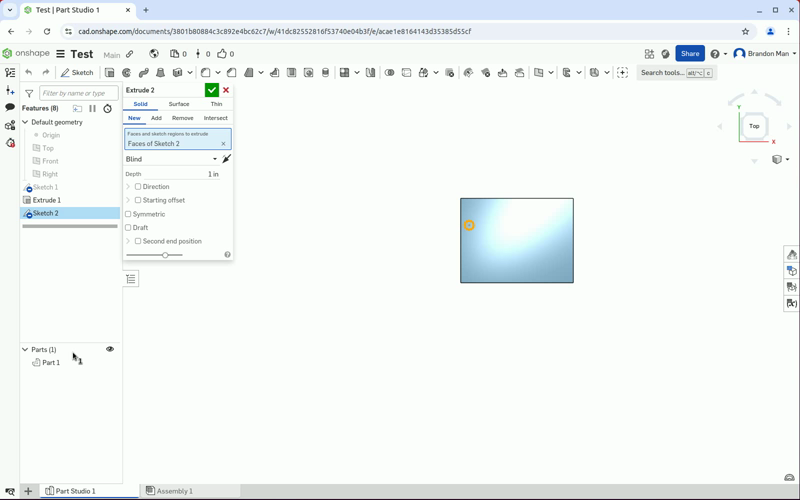
mouse_move(143, 106)
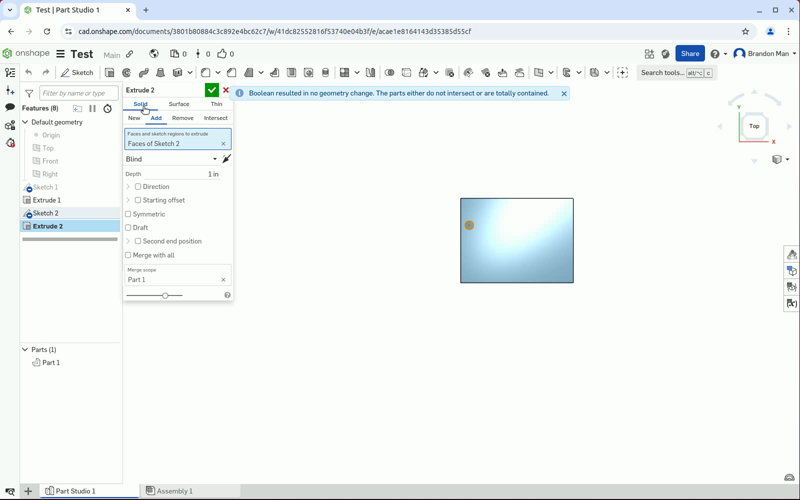
click(143, 106)
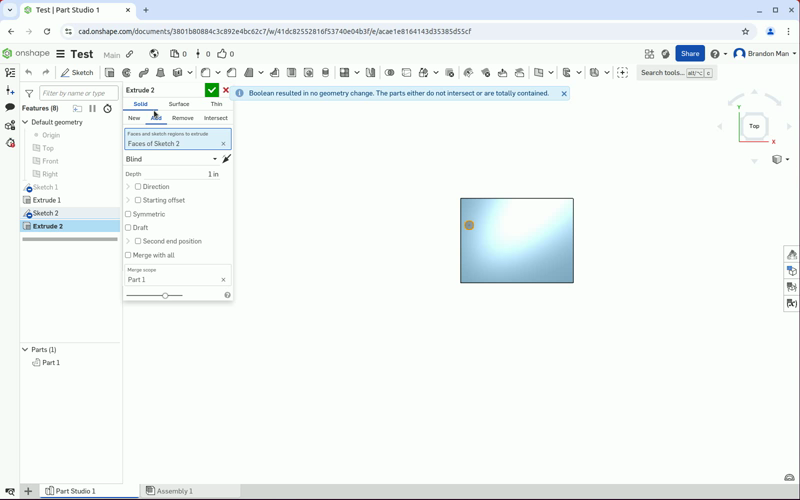
mouse_move(186, 120)
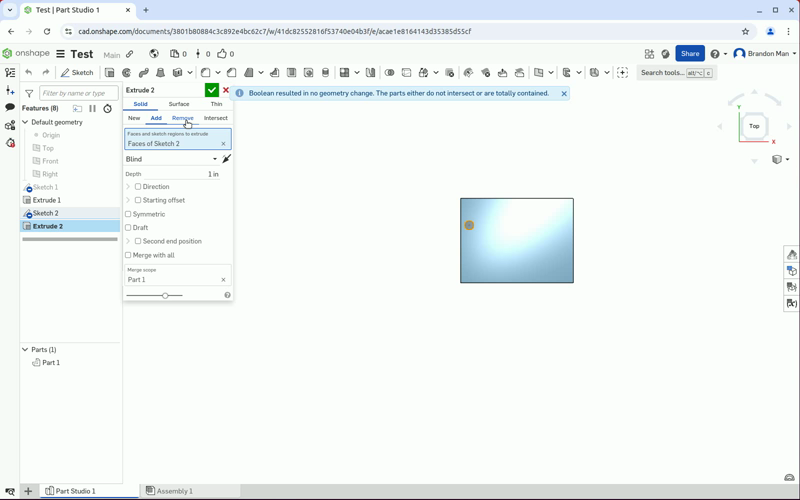
click(186, 120)
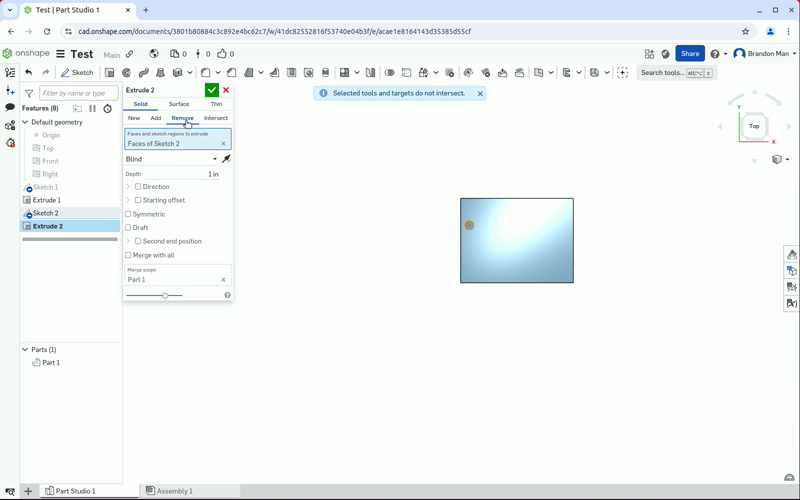
key(tab, 4)
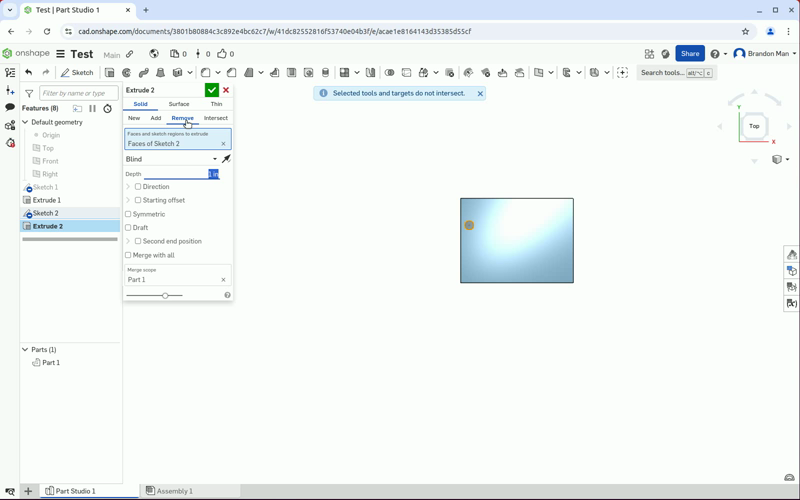
text(-4.814)
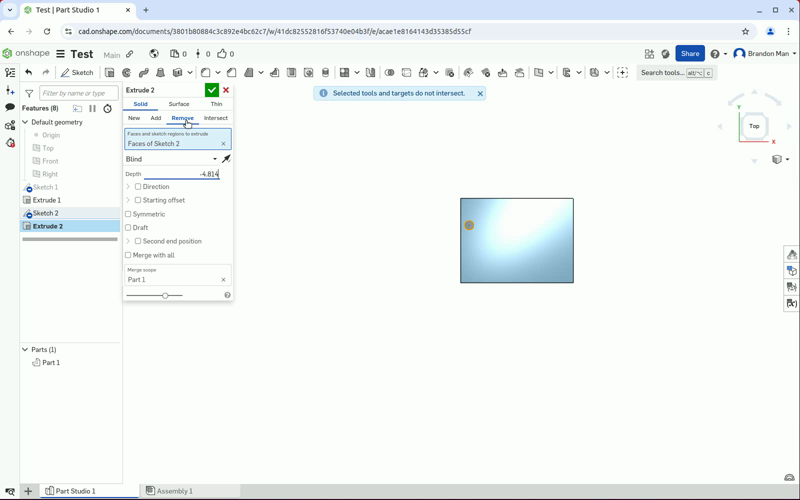
key(tab, 6)
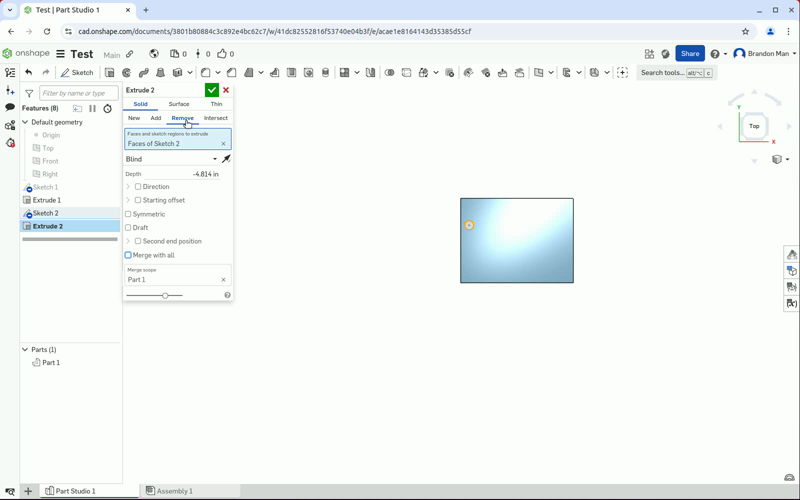
key(space)
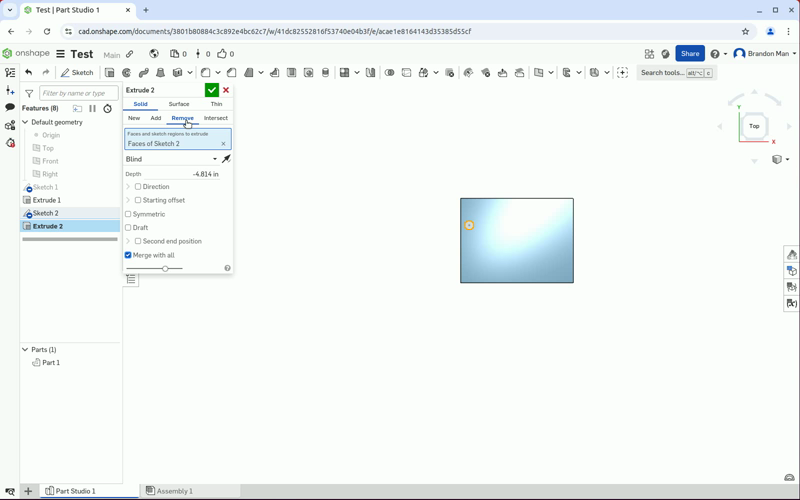
key(enter)
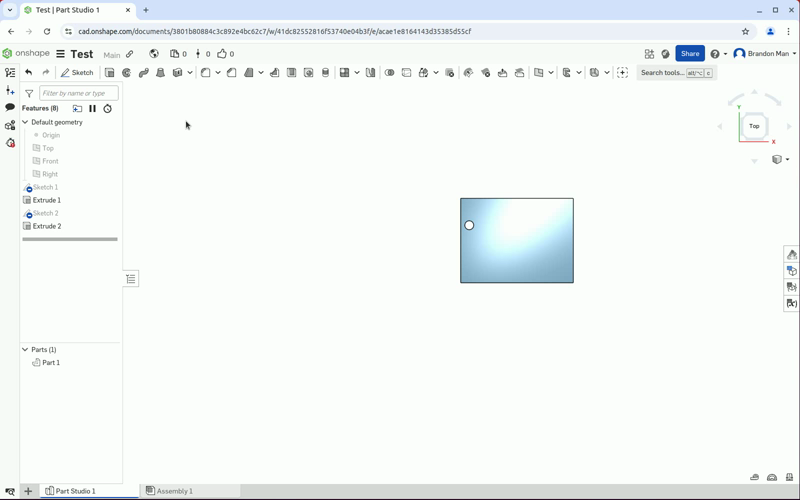
key(shift+h)
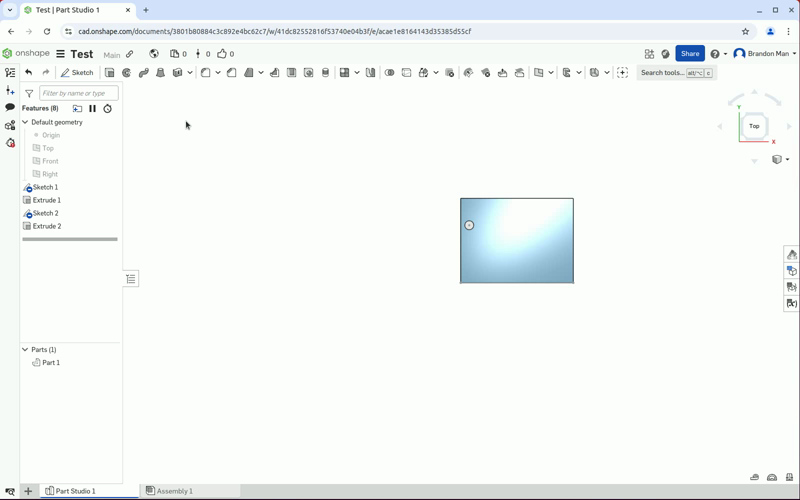
key(shift+h)
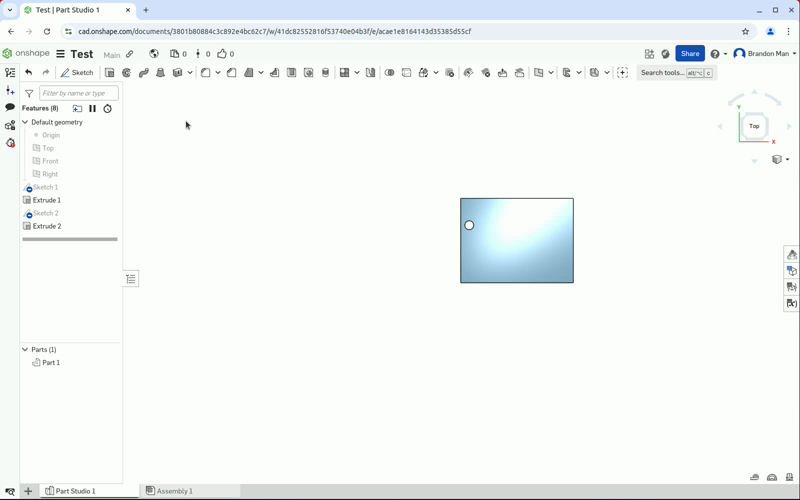
mouse_move(73, 189)
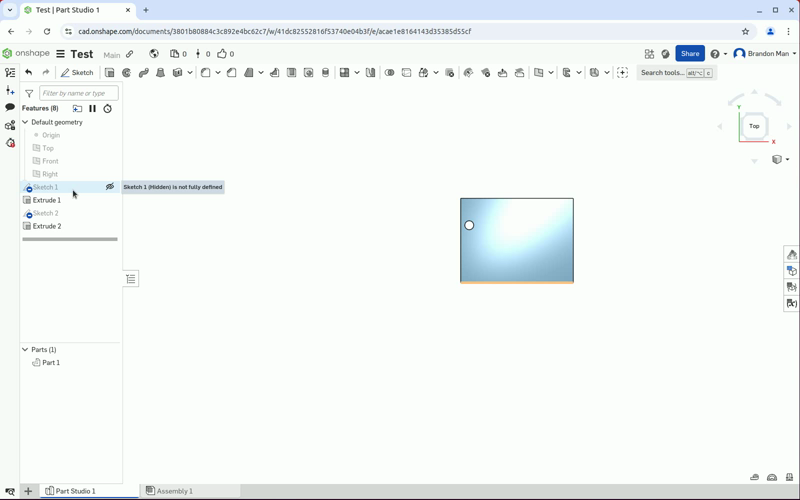
click(73, 189)
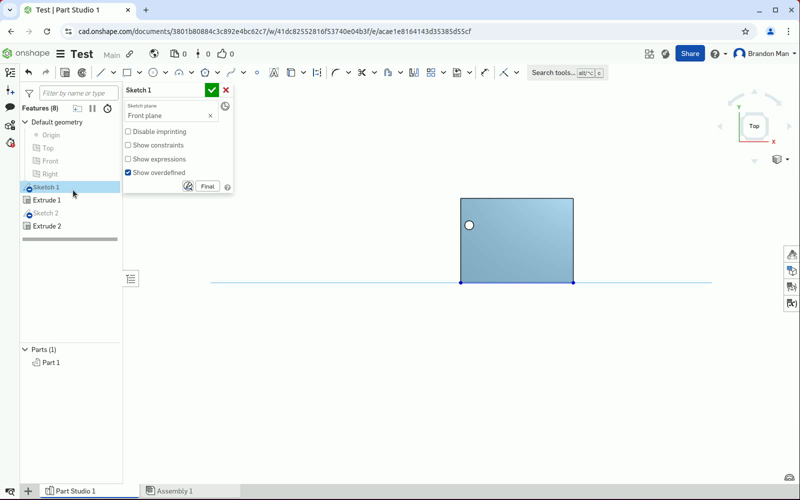
mouse_move(229, 92)
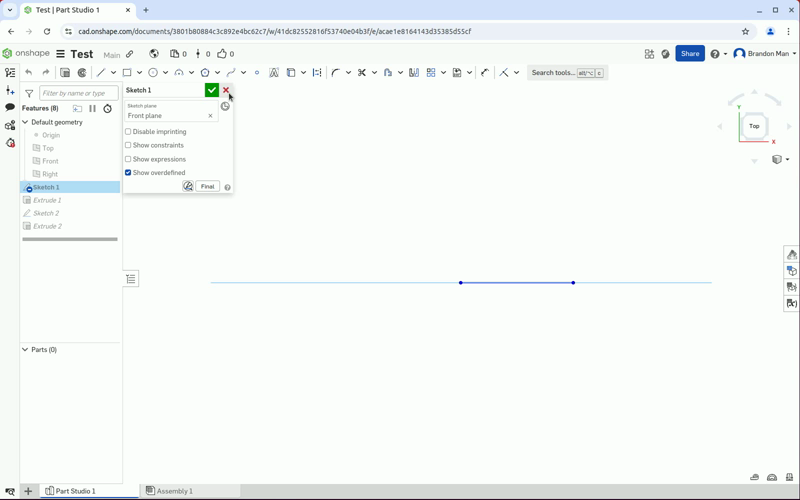
click(229, 92)
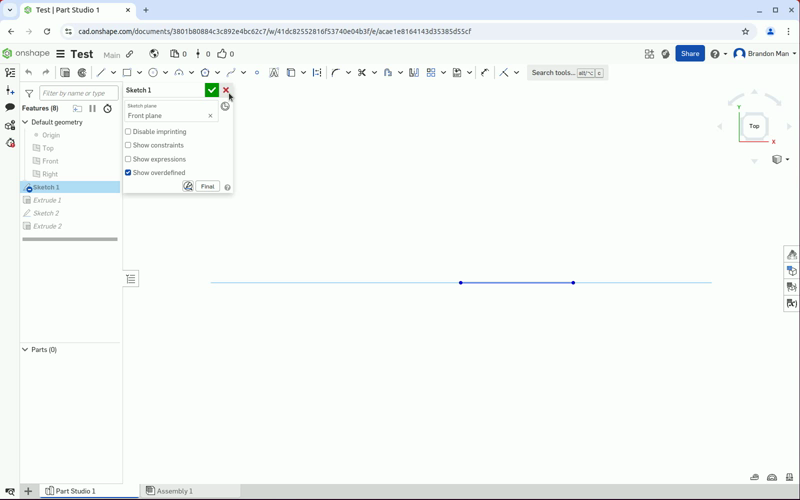
key(shift+s)
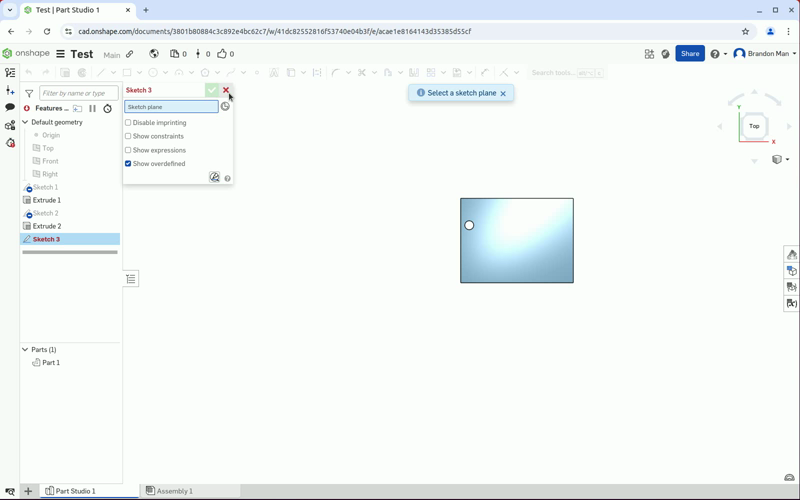
mouse_move(73, 150)
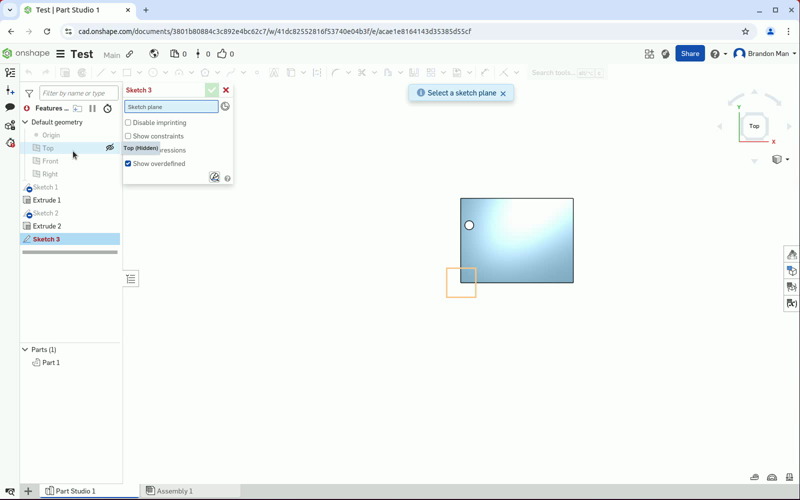
click(73, 150)
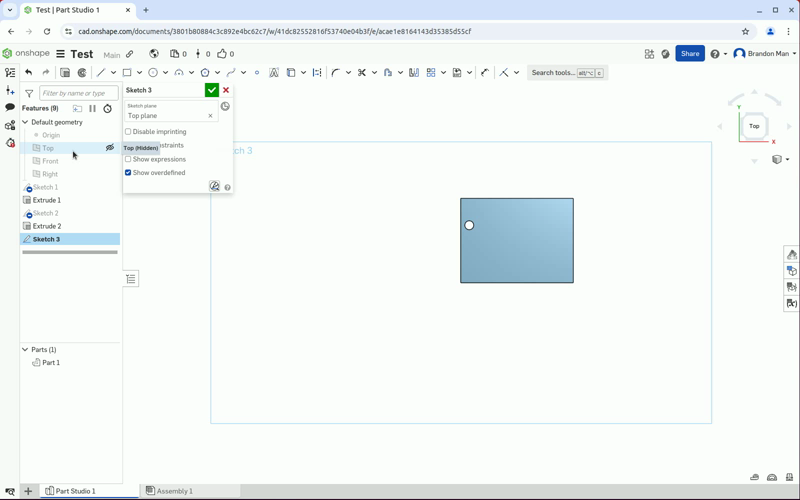
mouse_move(73, 352)
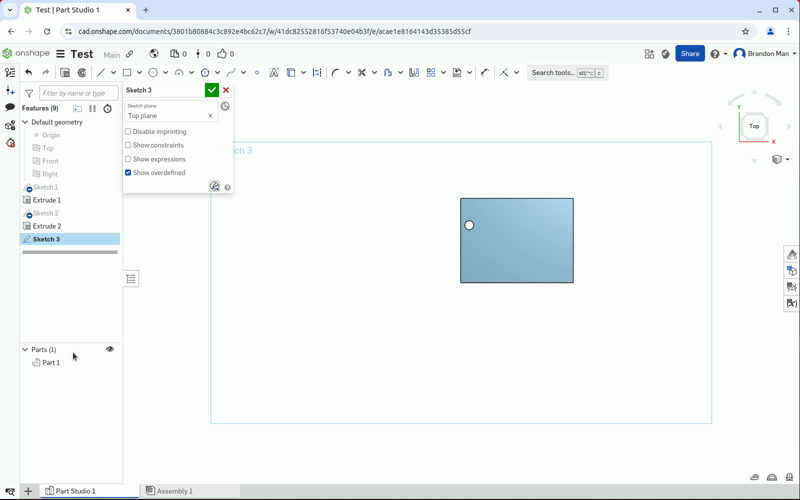
key(y)
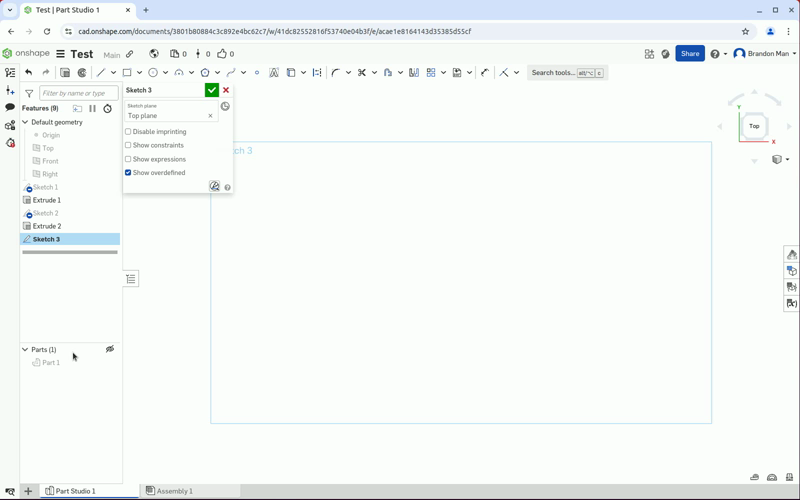
key(c)
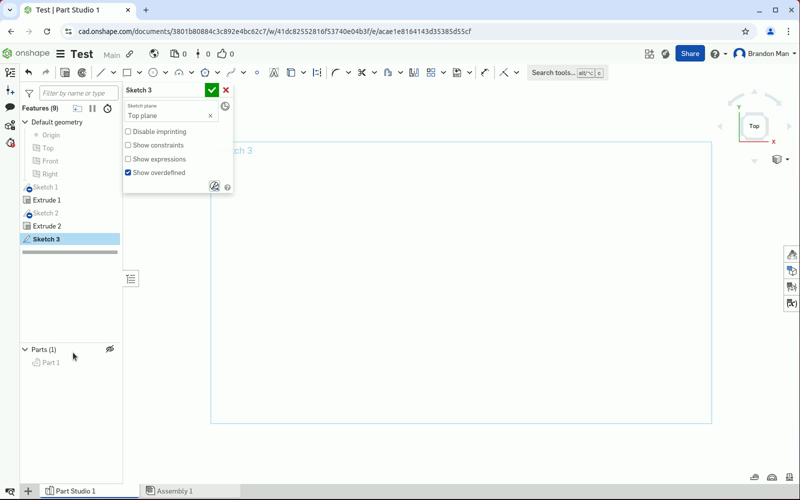
key_down(shift)
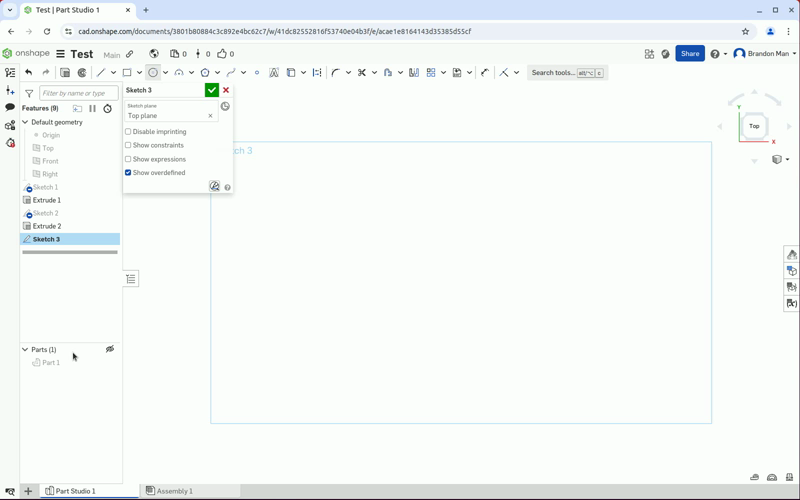
mouse_move(469, 254)
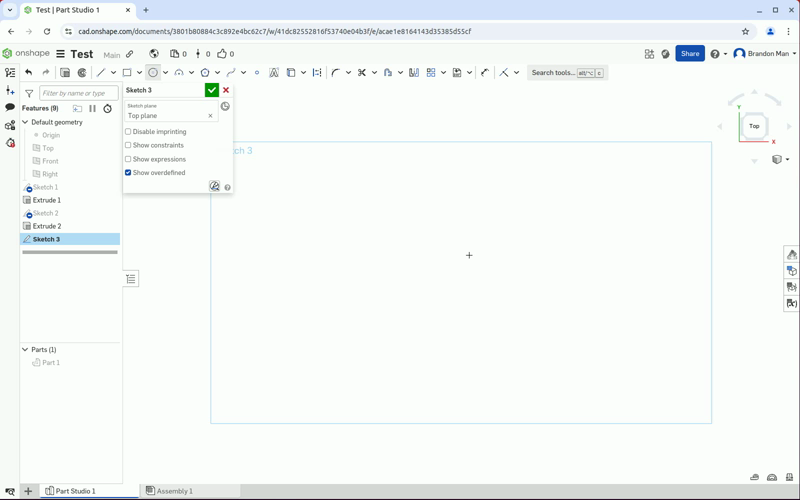
click(469, 254)
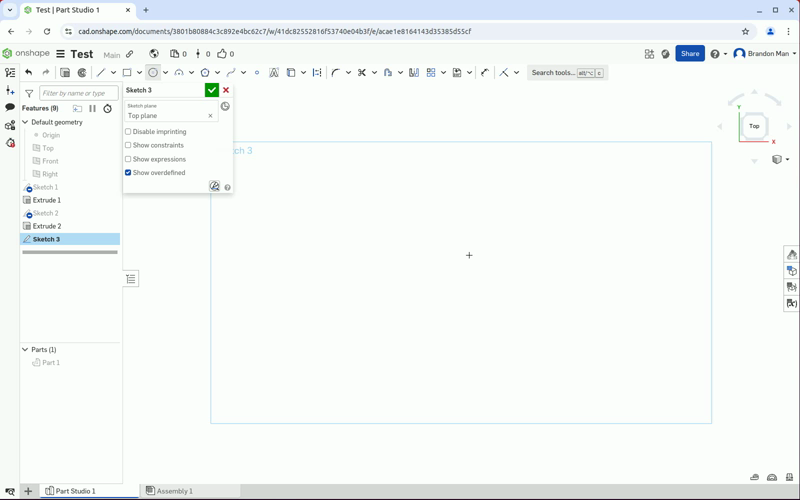
key_up(shift)
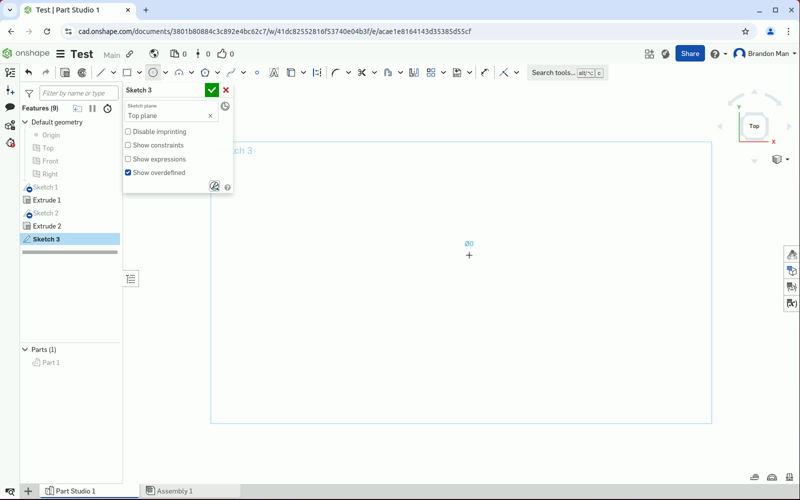
mouse_move(473, 254)
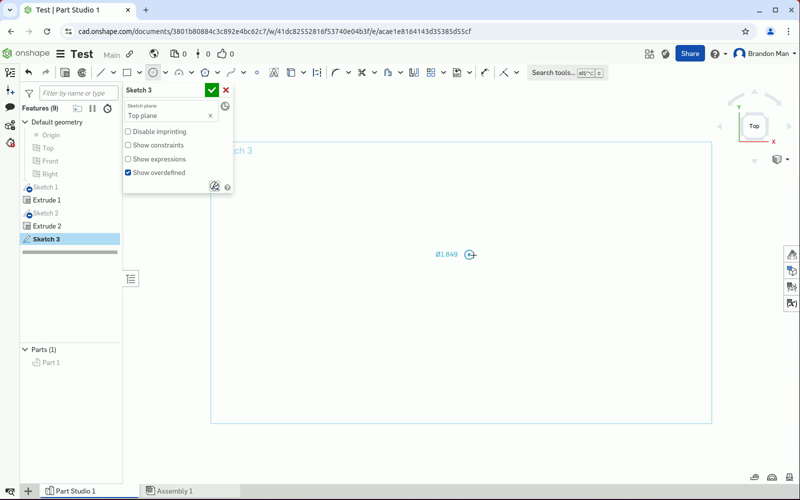
click(473, 254)
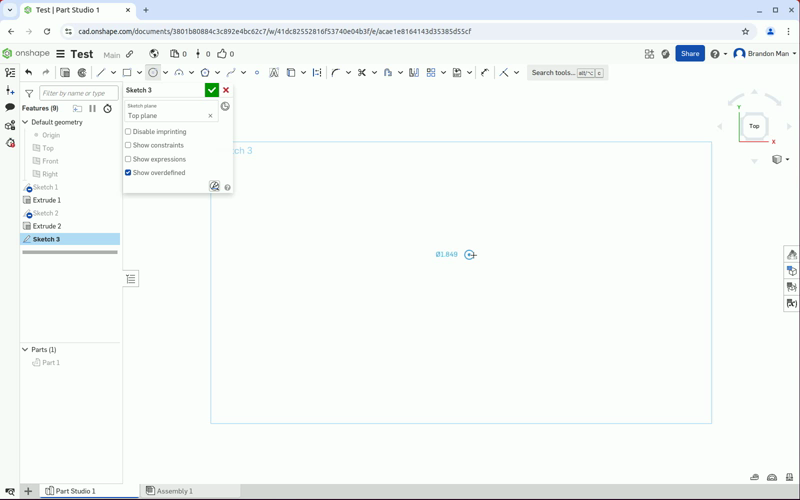
key(esc)
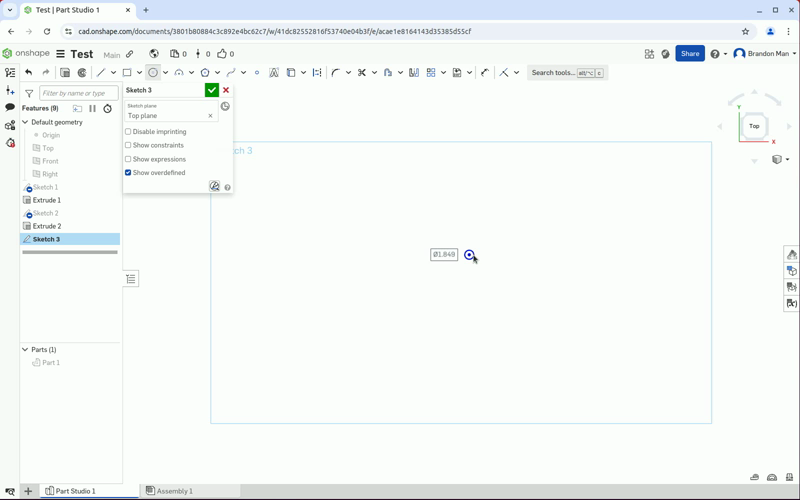
mouse_move(472, 256)
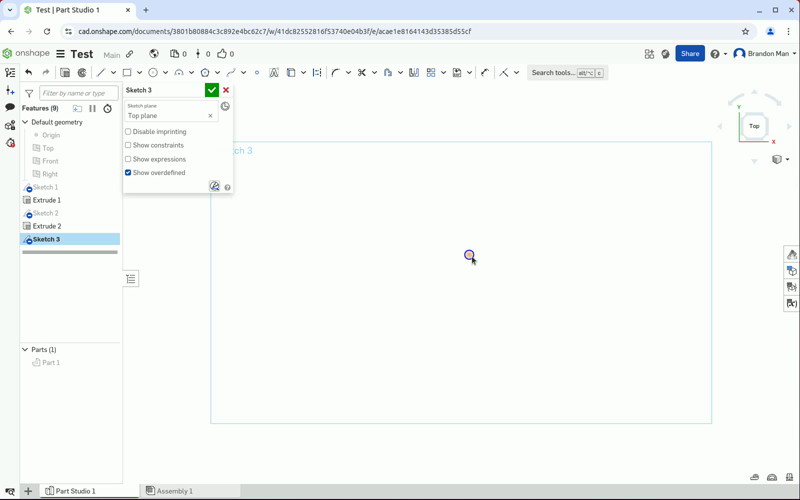
scroll(6)
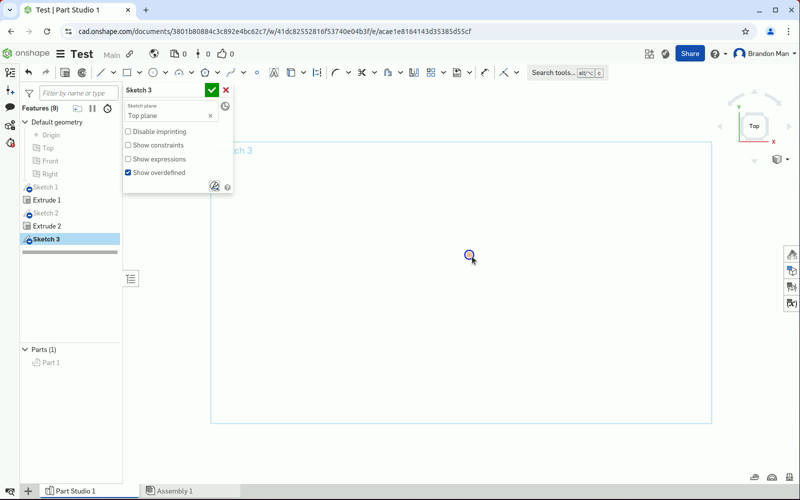
scroll(6)
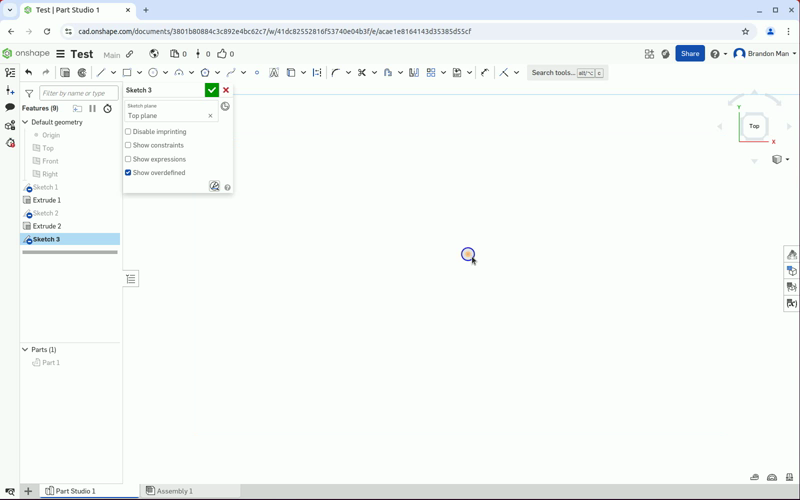
scroll(6)
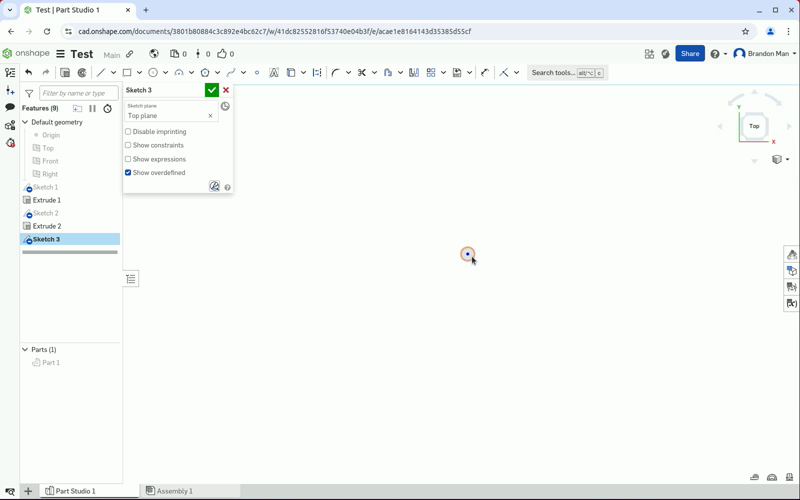
scroll(6)
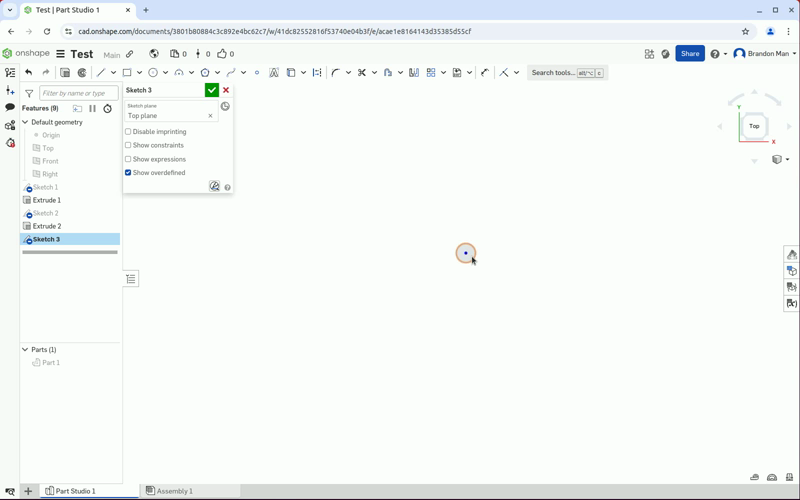
scroll(6)
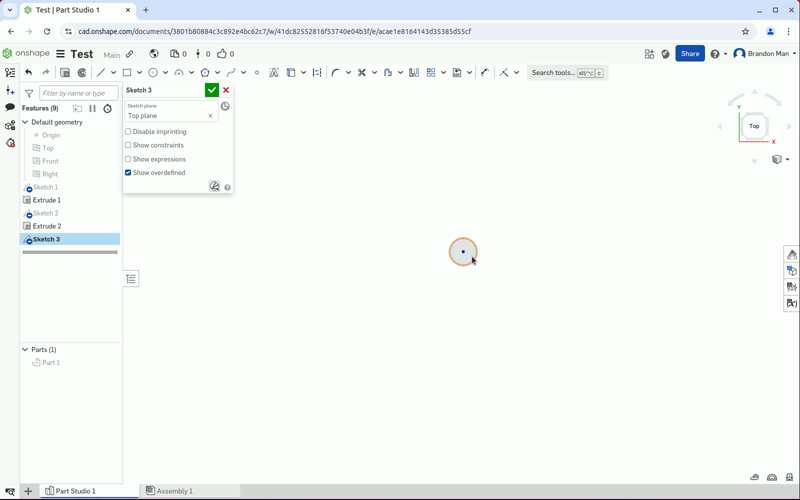
scroll(6)
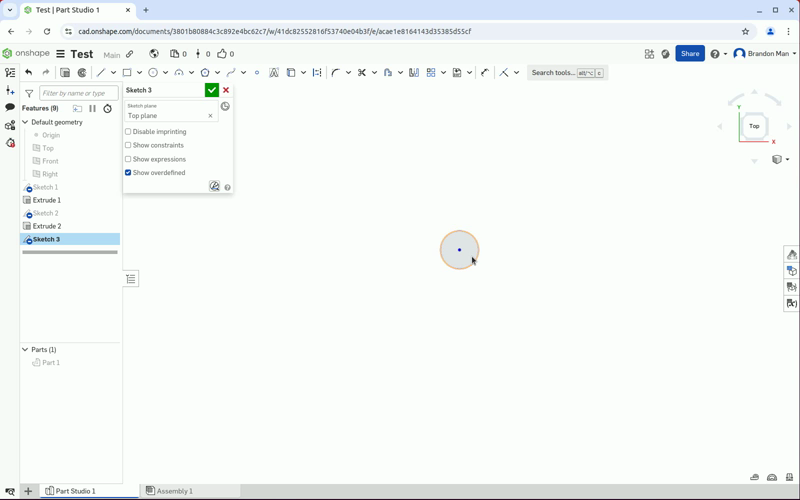
scroll(6)
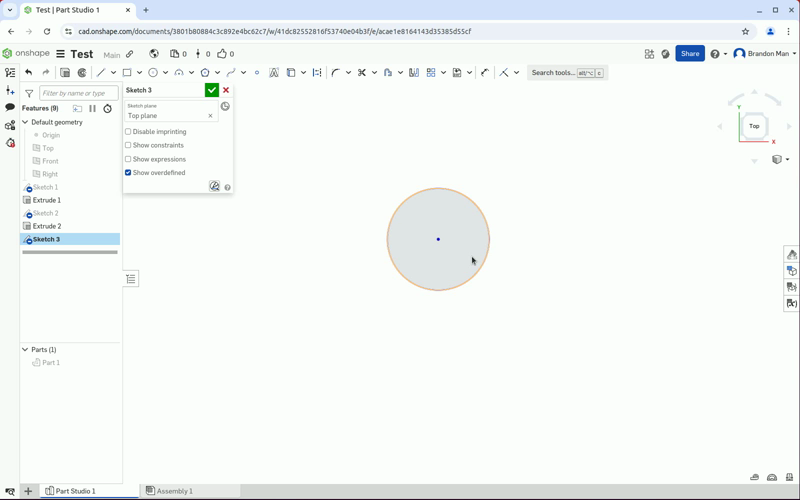
click(472, 256)
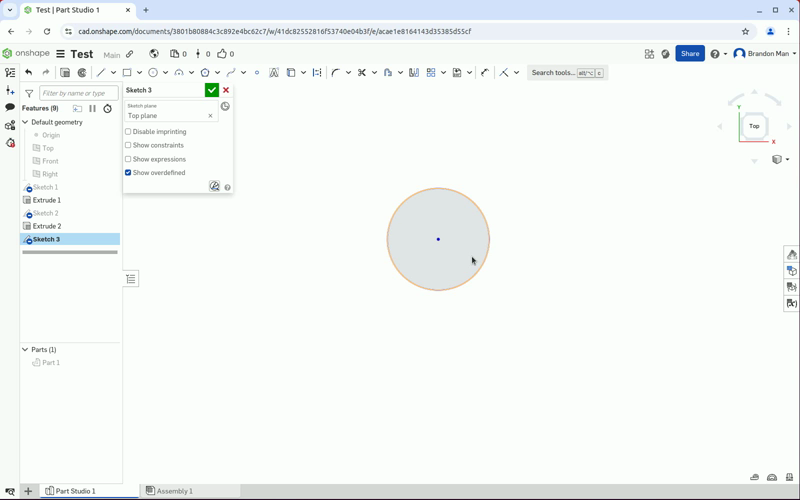
scroll(-6)
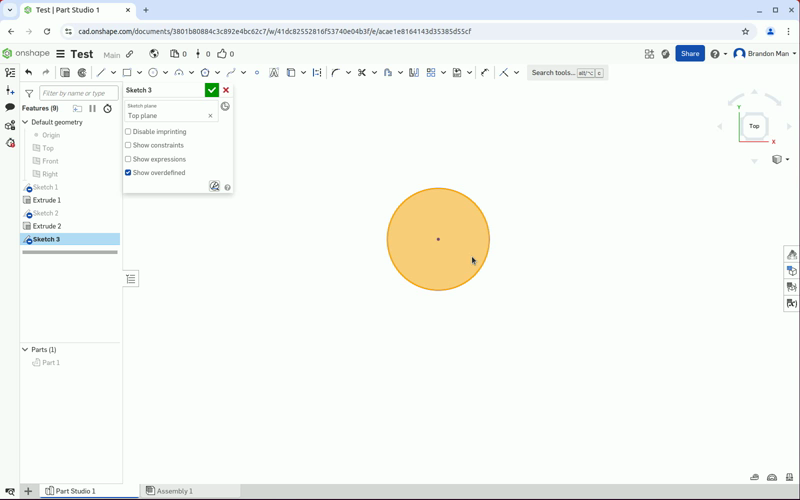
scroll(-6)
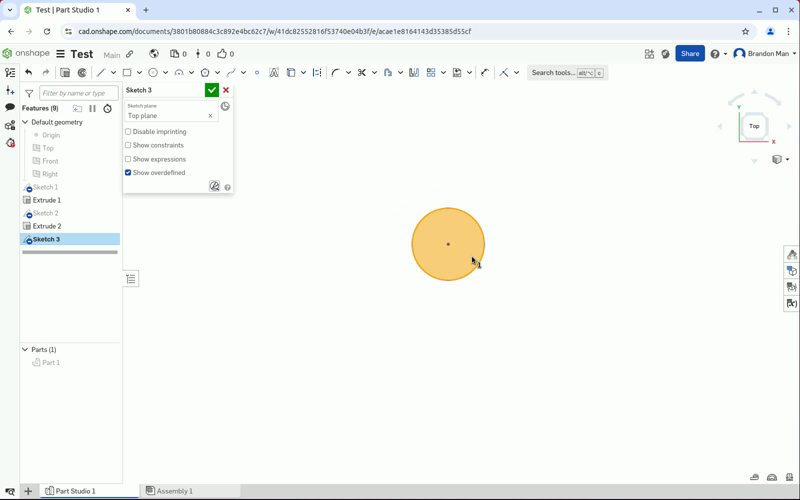
scroll(-6)
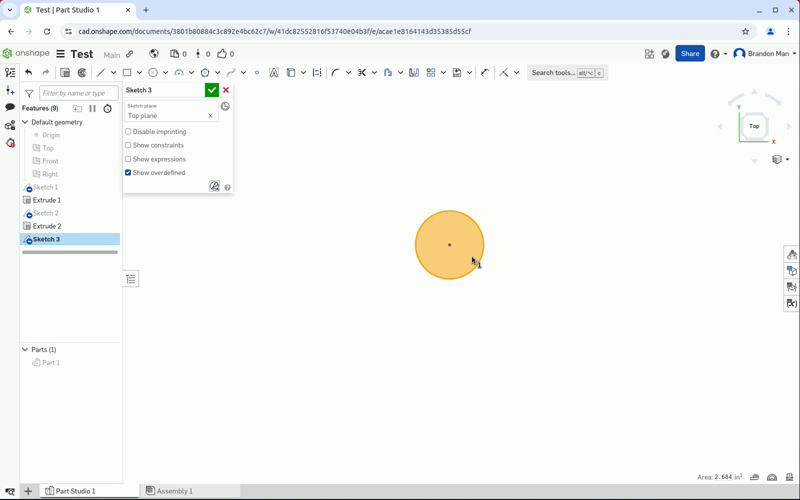
scroll(-6)
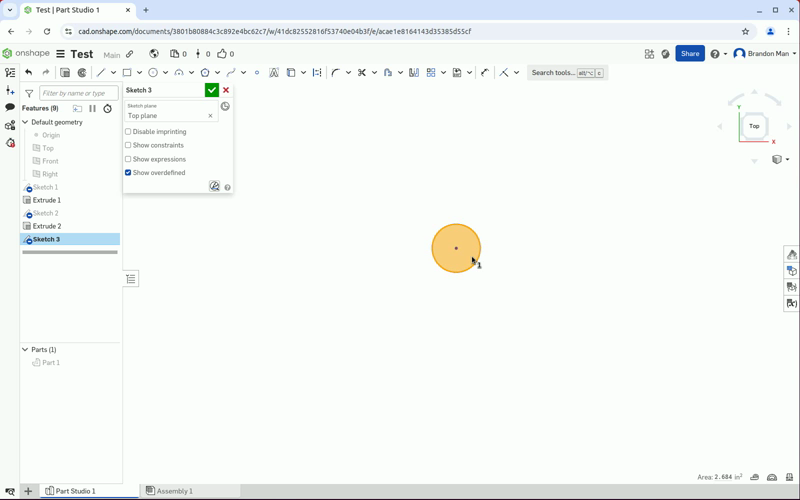
scroll(-6)
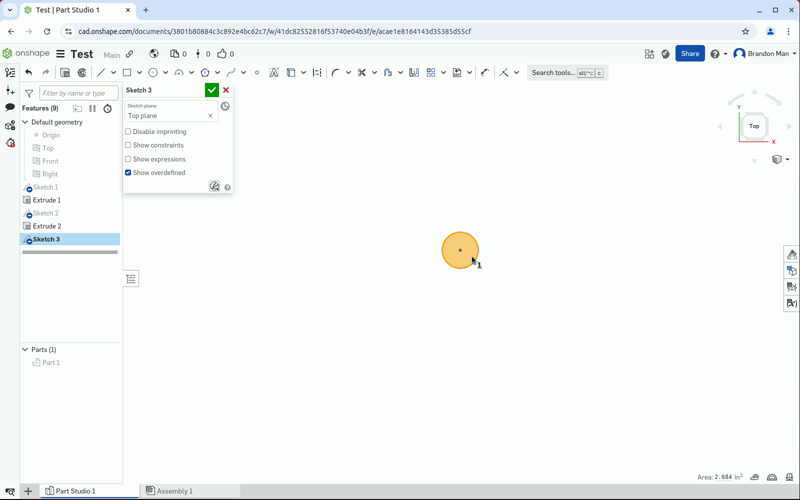
scroll(-6)
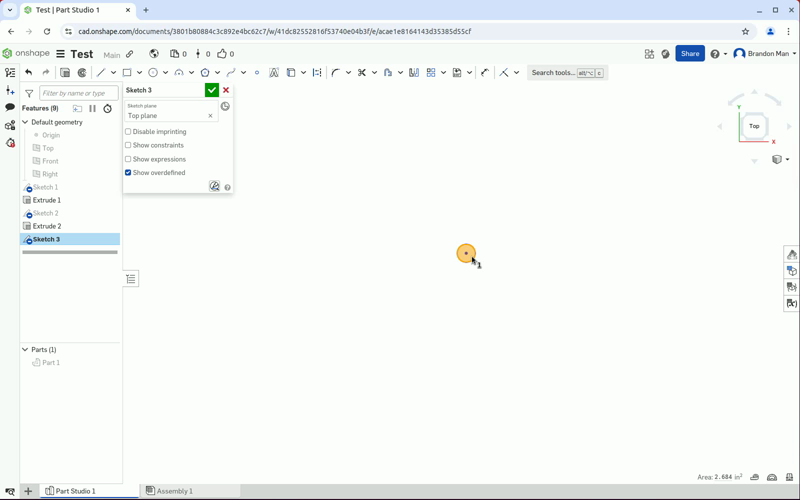
scroll(-6)
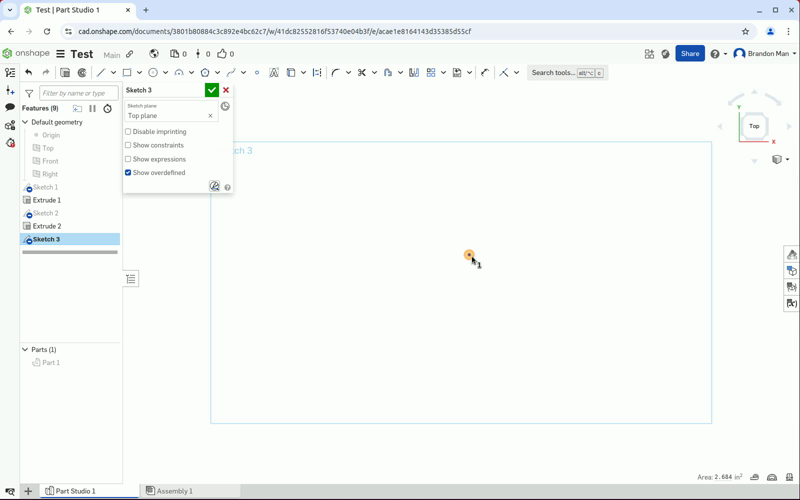
mouse_move(73, 352)
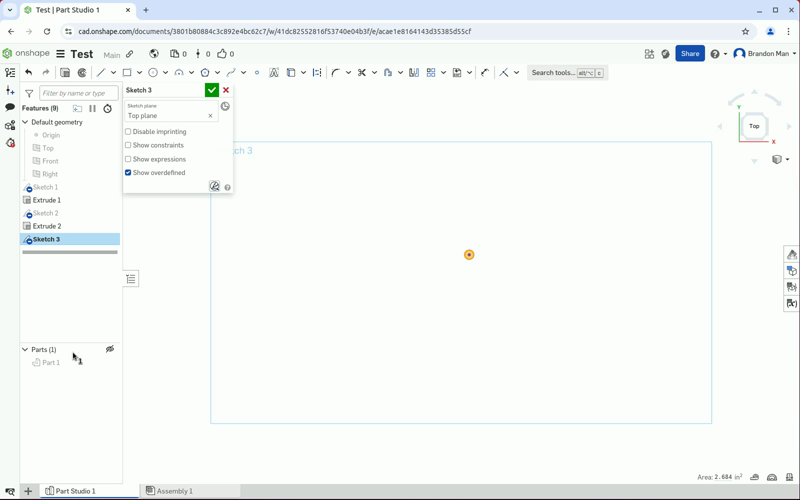
key(shift+y)
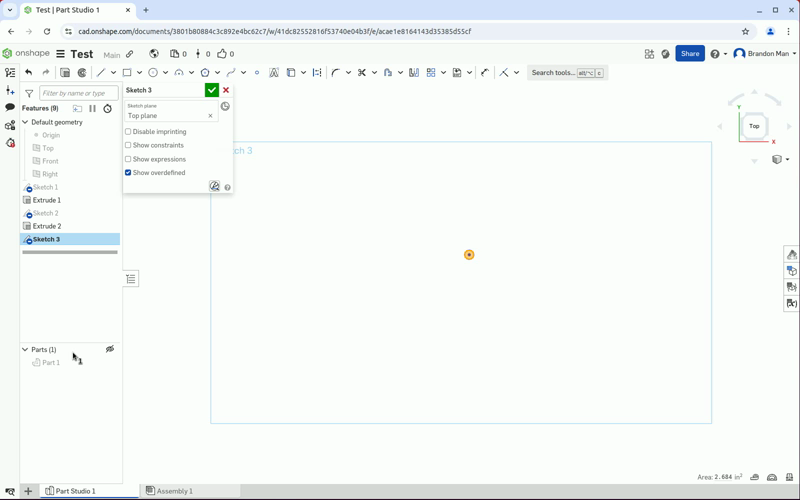
key(shift+e)
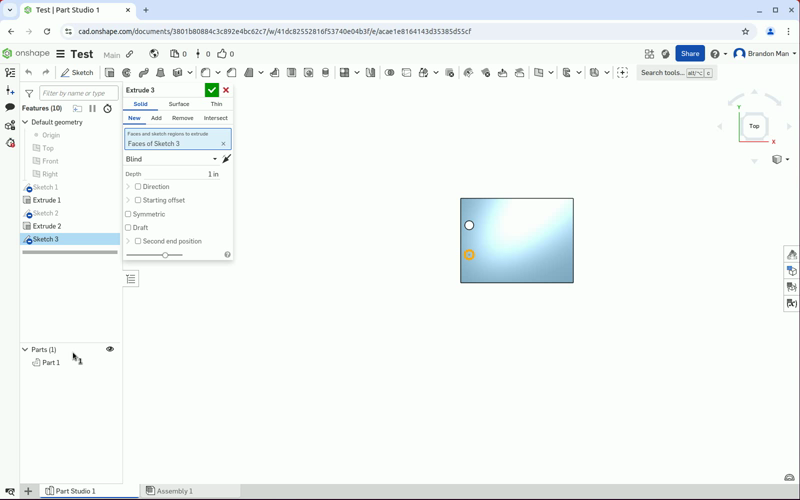
mouse_move(143, 106)
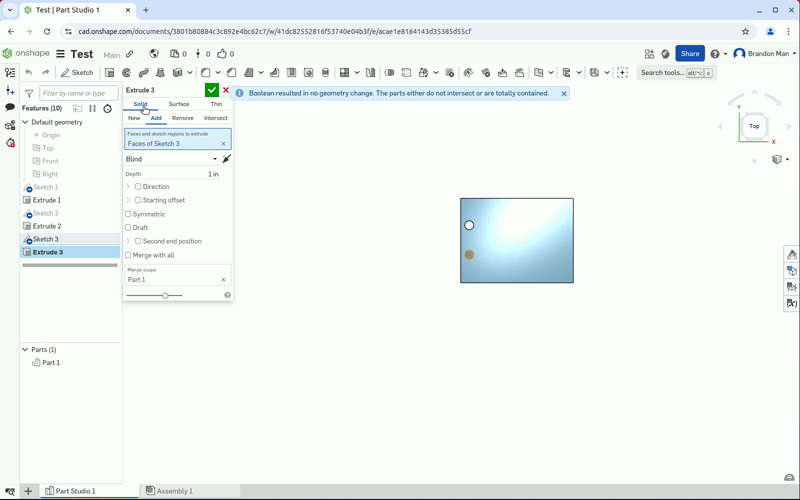
click(143, 106)
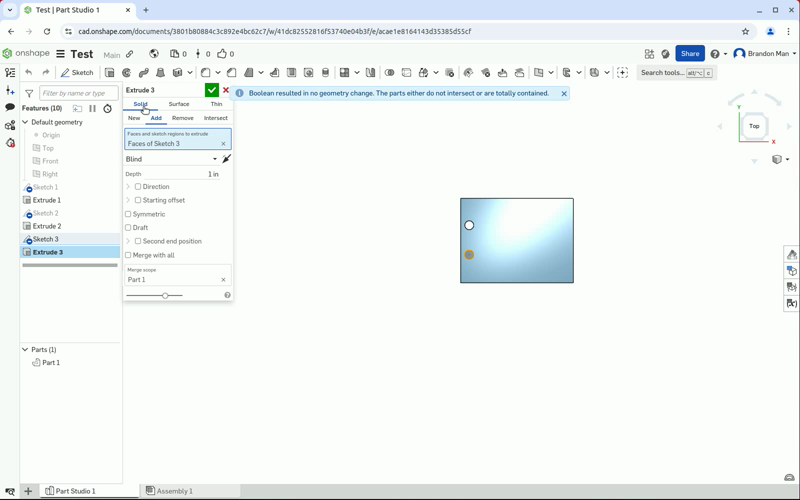
mouse_move(186, 120)
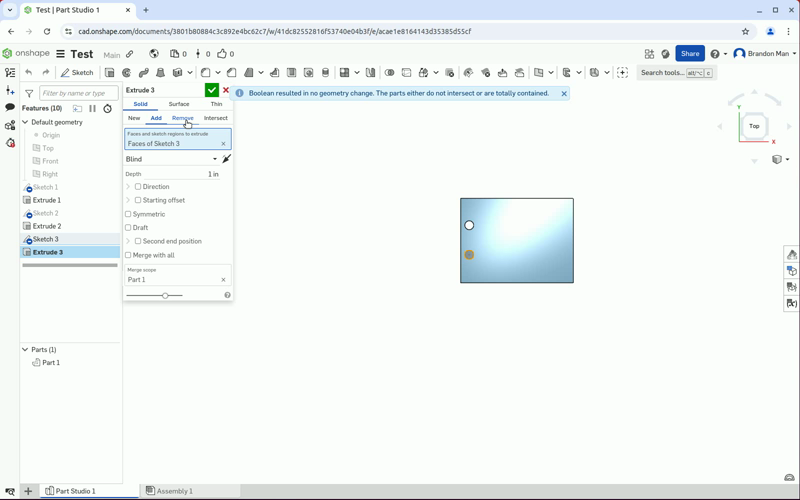
click(186, 120)
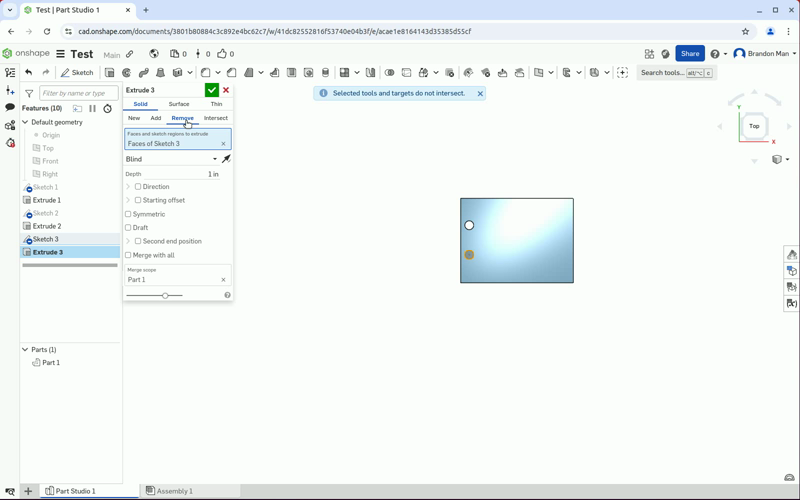
key(tab, 4)
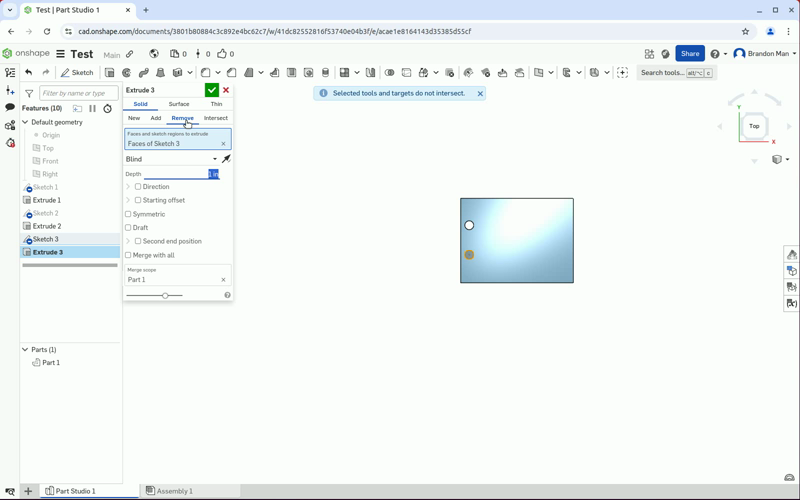
text(-4.814)
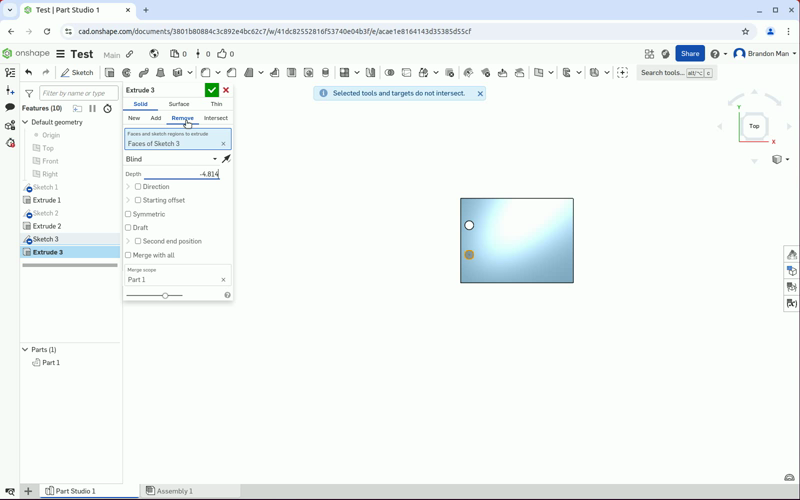
key(tab, 6)
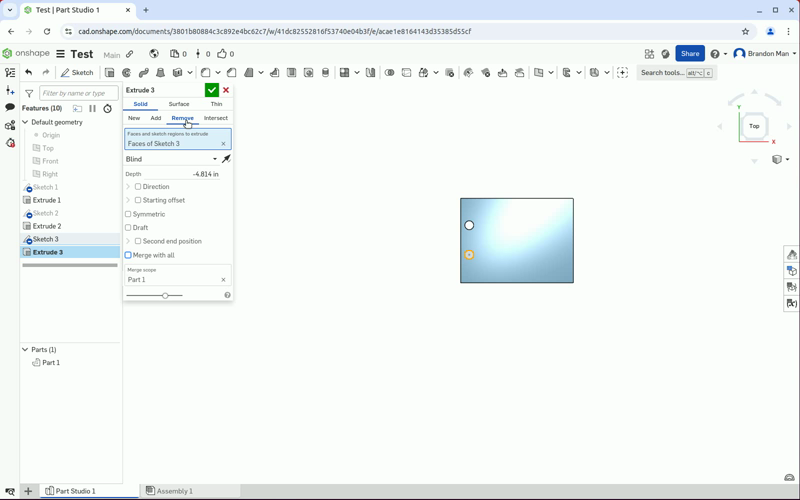
key(space)
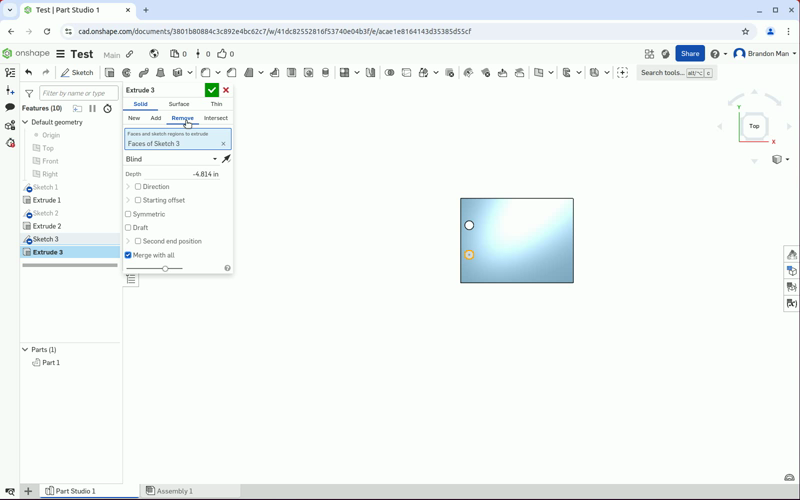
key(enter)
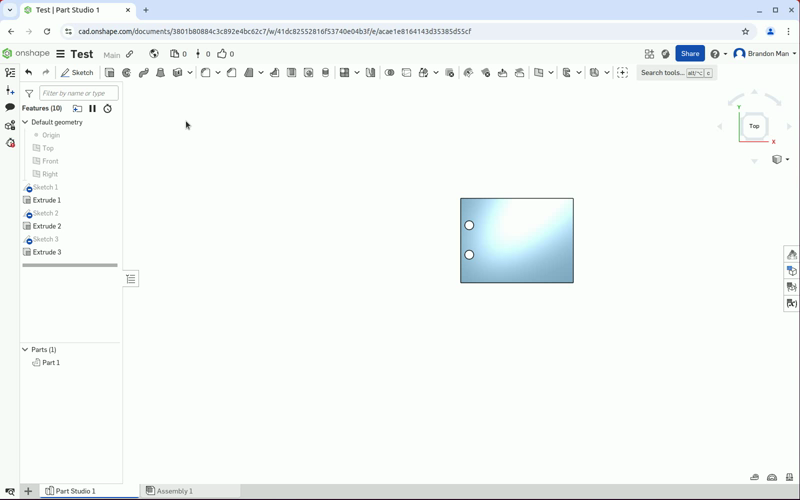
key(shift+h)
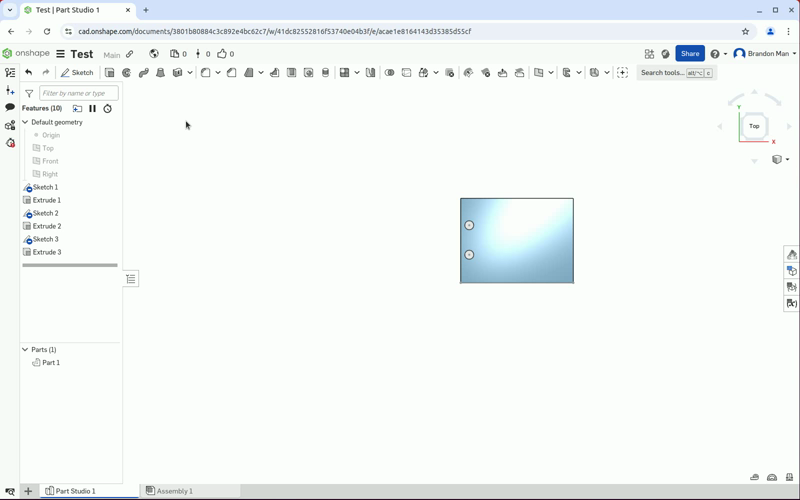
key(shift+h)
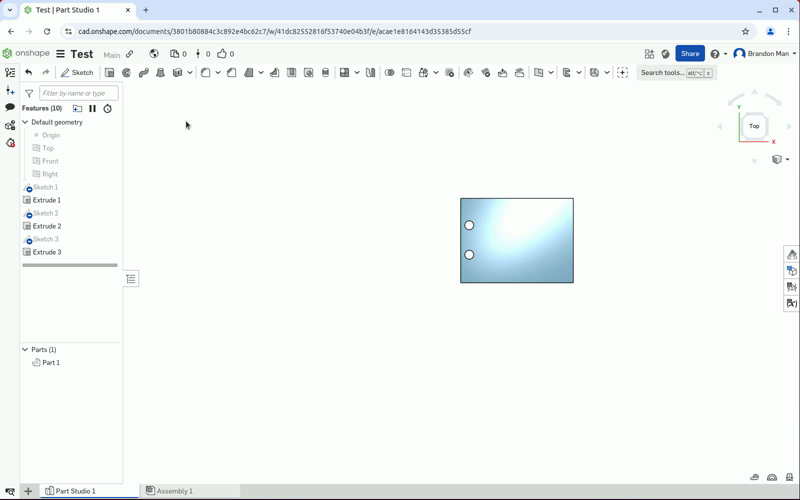
mouse_move(73, 189)
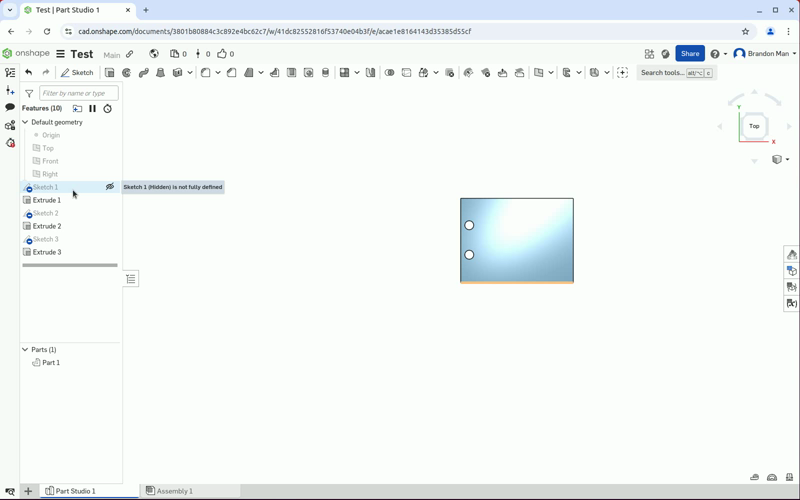
click(73, 189)
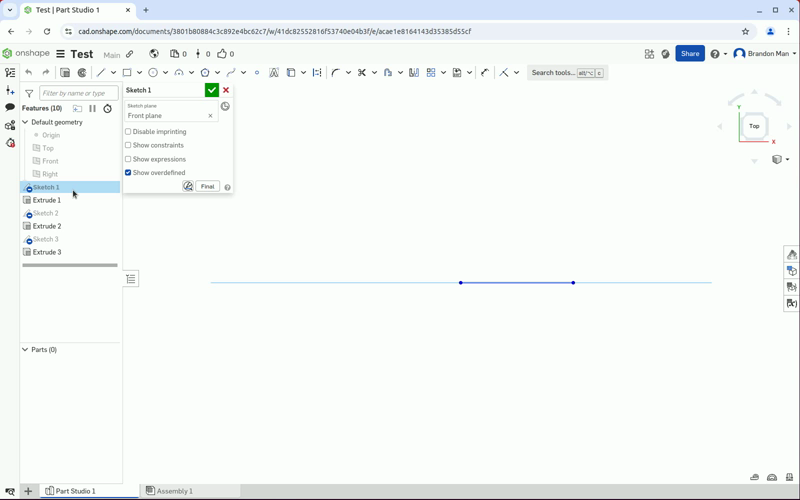
mouse_move(229, 92)
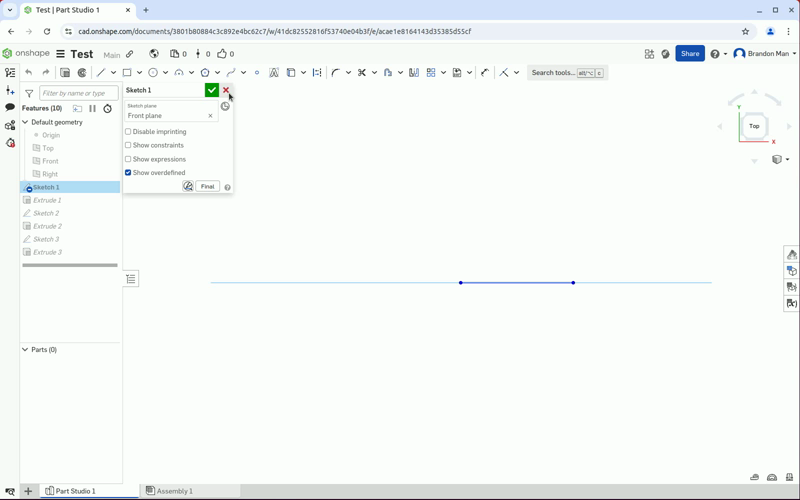
click(229, 92)
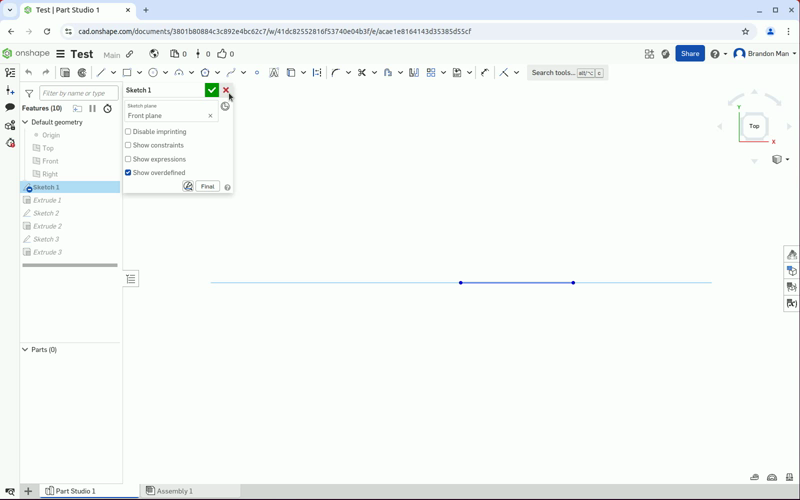
key(shift+s)
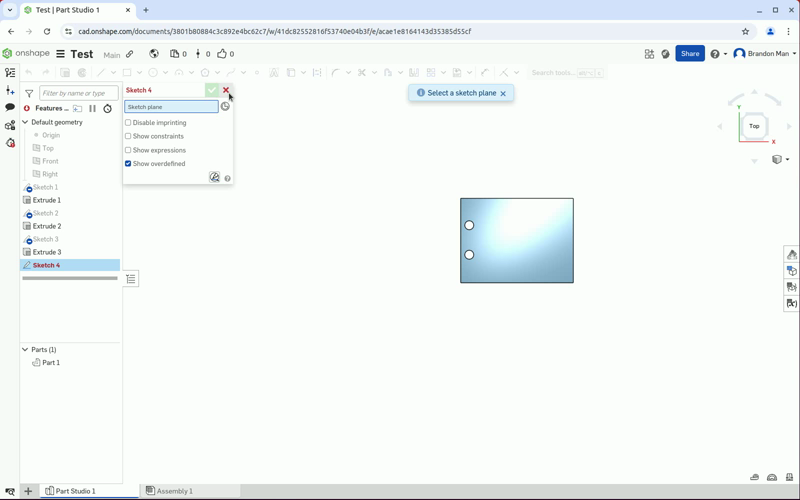
mouse_move(73, 150)
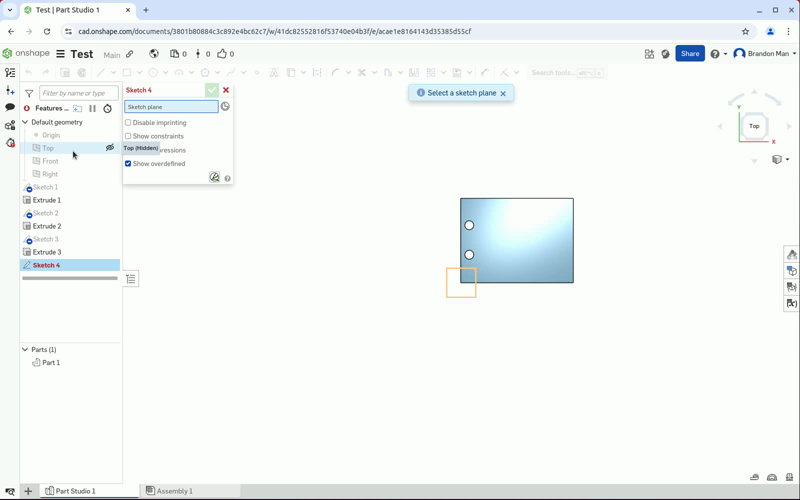
click(73, 150)
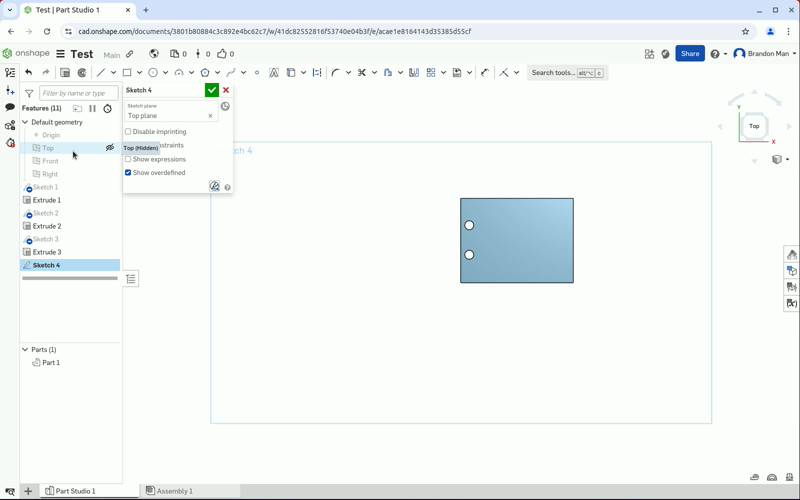
mouse_move(73, 352)
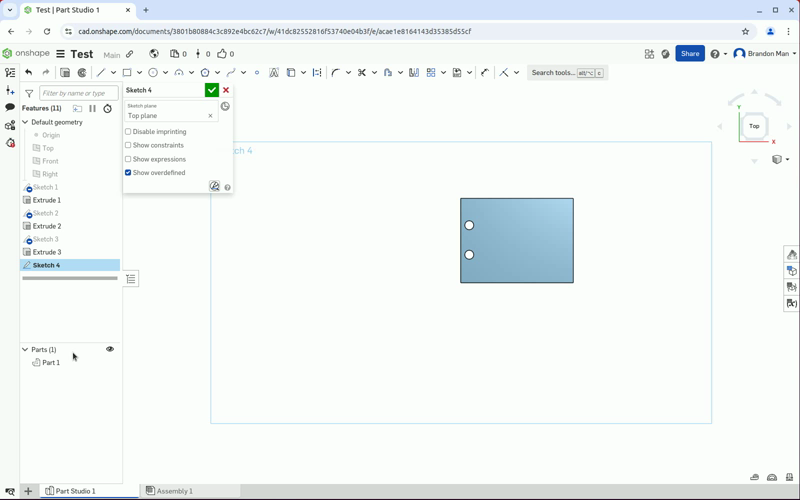
key(y)
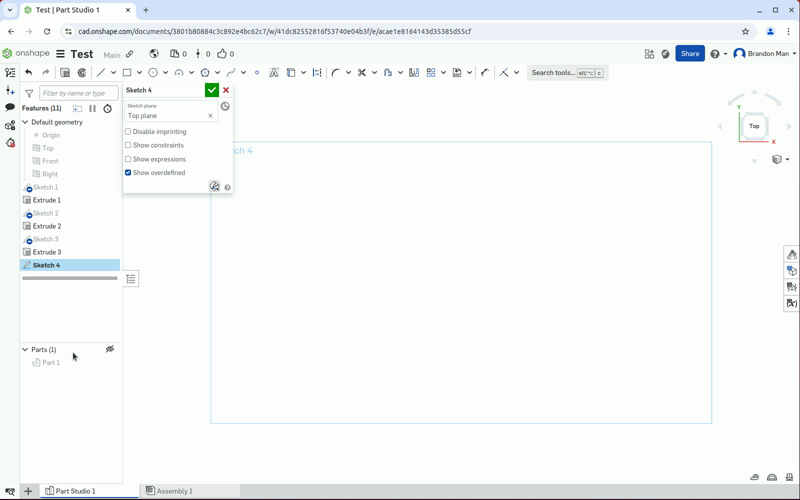
key(c)
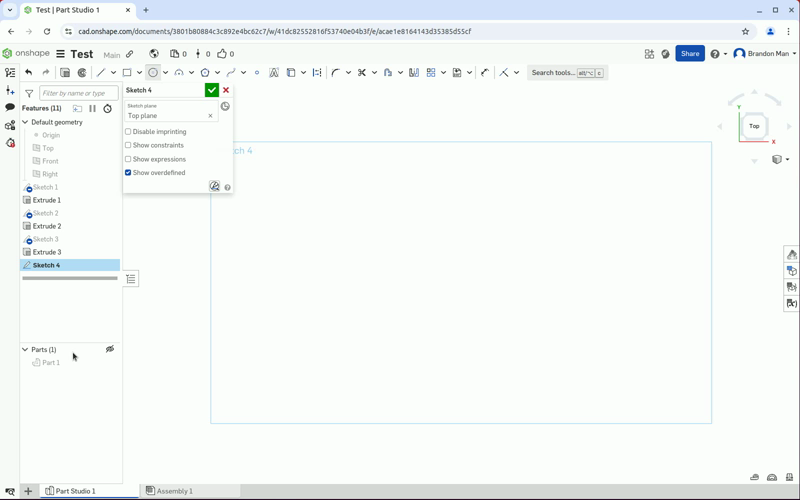
key_down(shift)
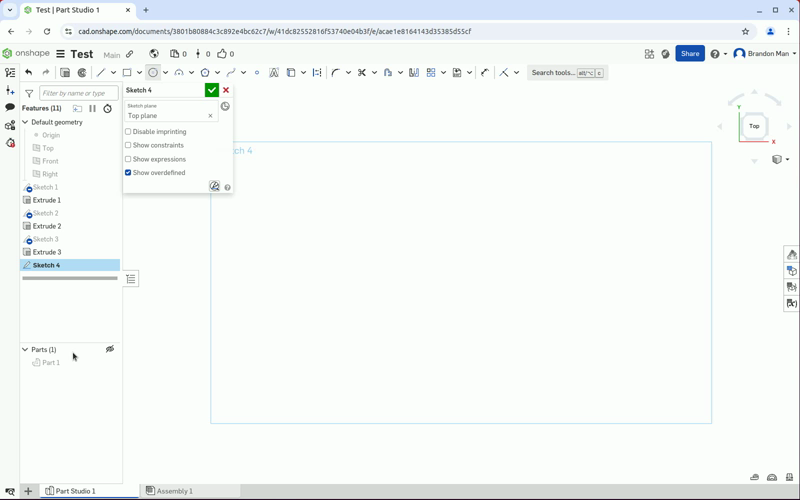
mouse_move(565, 254)
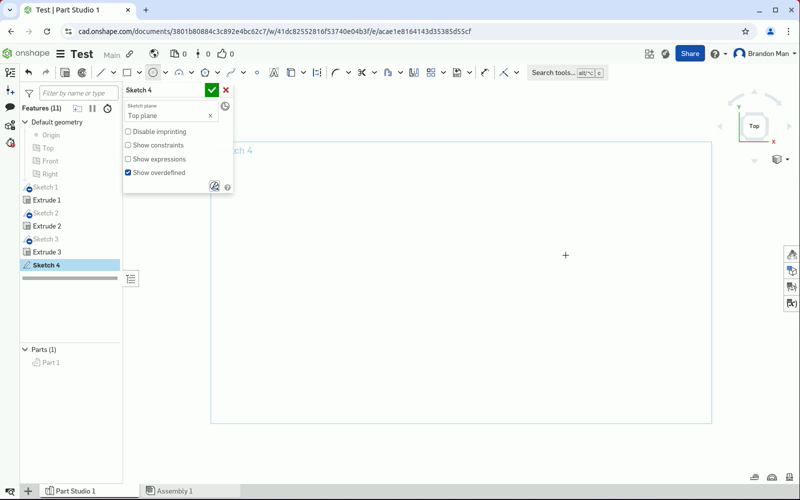
click(565, 254)
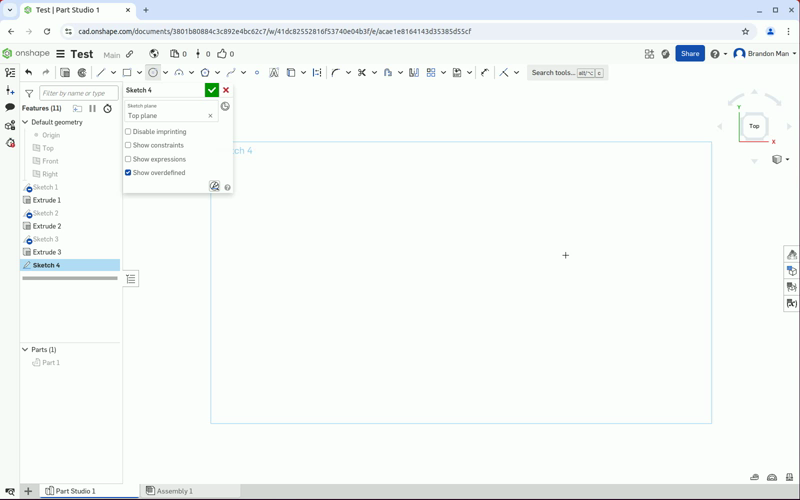
key_up(shift)
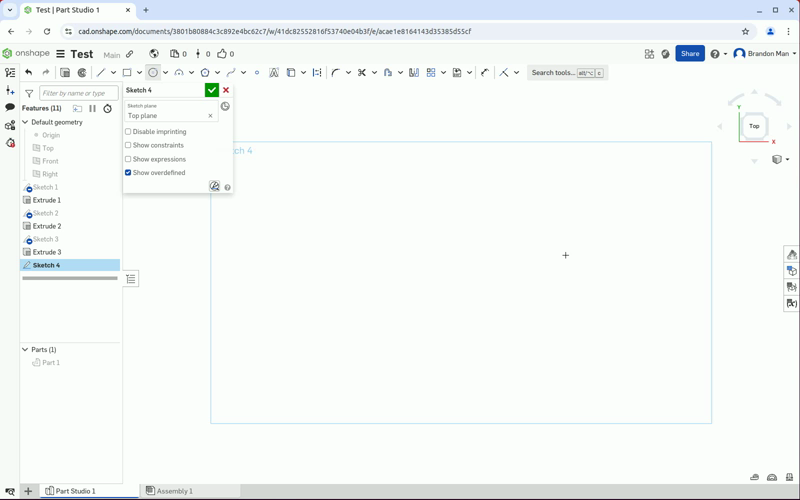
mouse_move(570, 254)
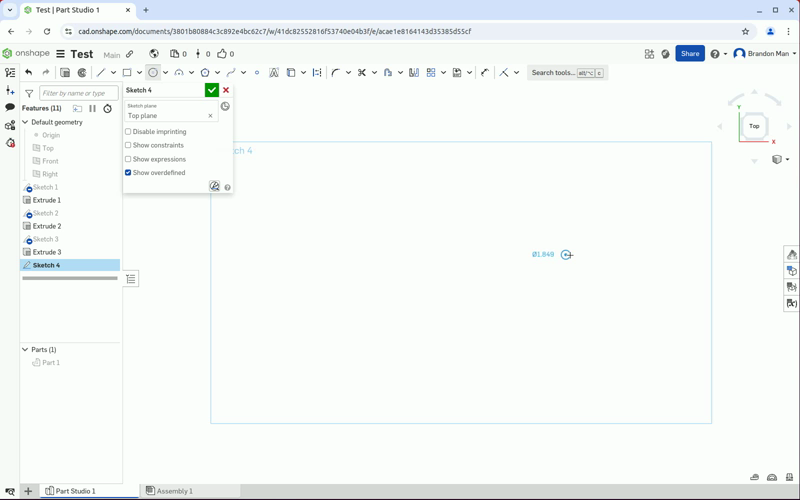
click(570, 254)
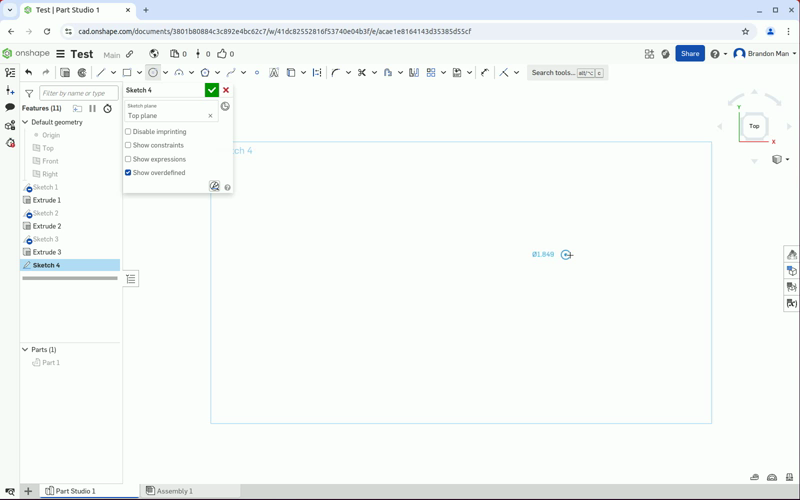
key(esc)
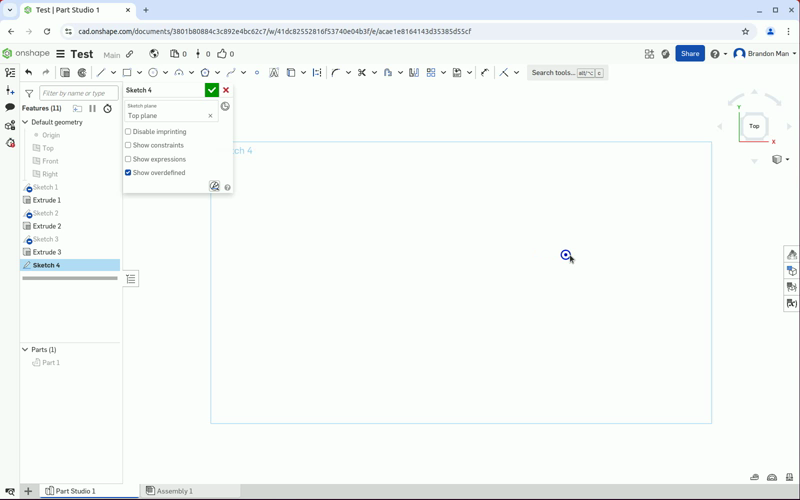
mouse_move(563, 254)
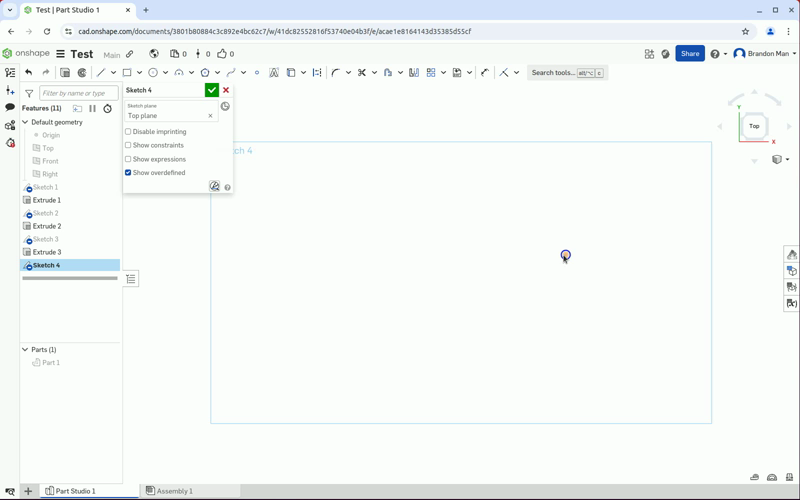
scroll(6)
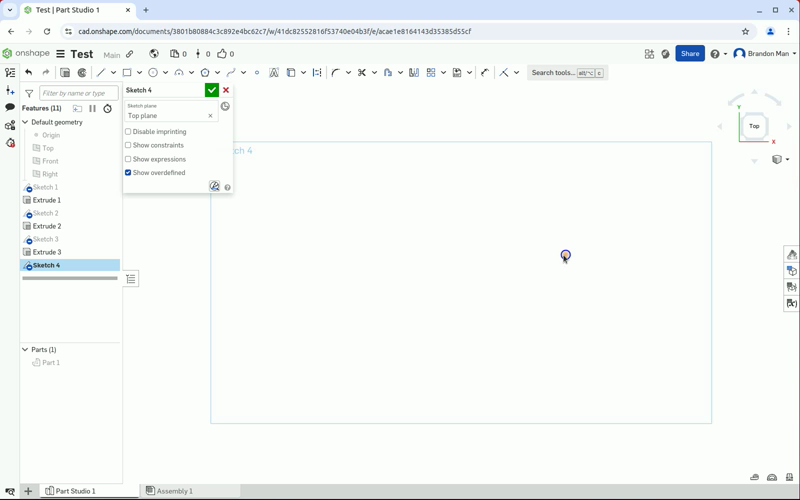
scroll(6)
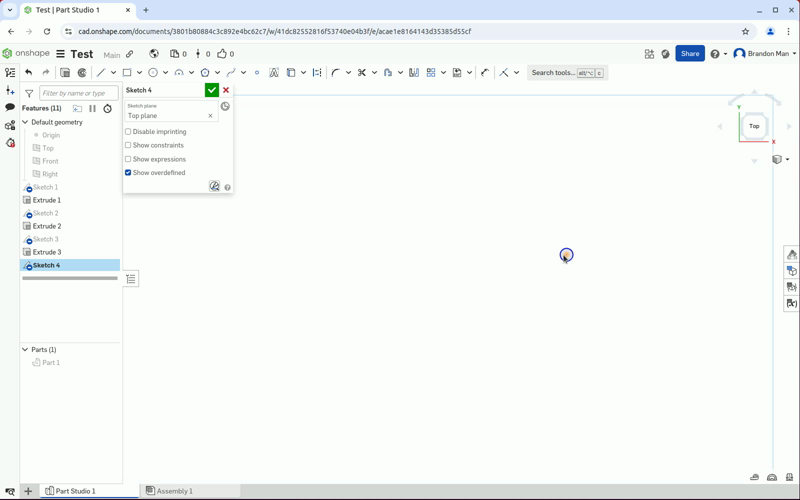
scroll(6)
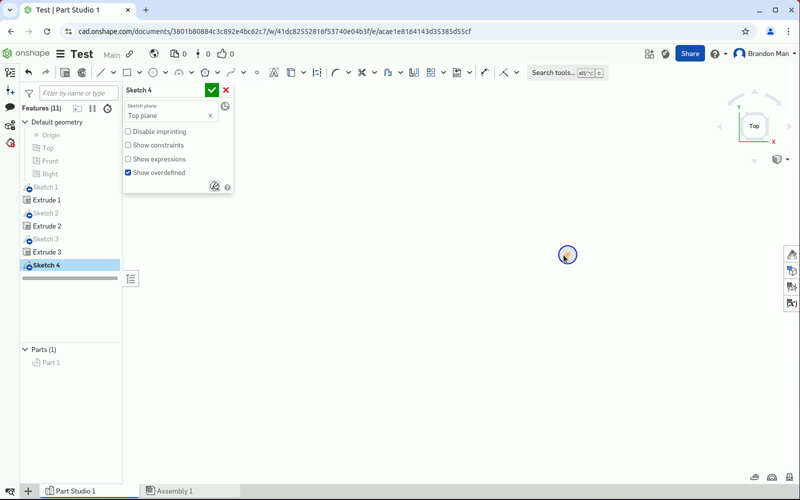
scroll(6)
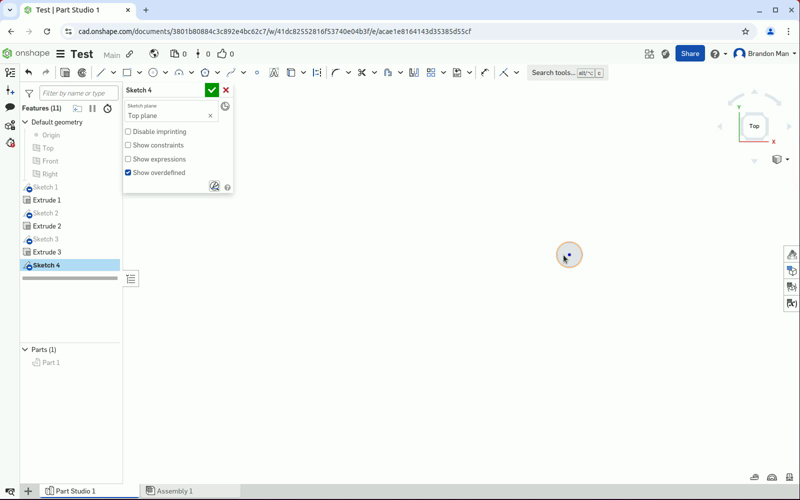
scroll(6)
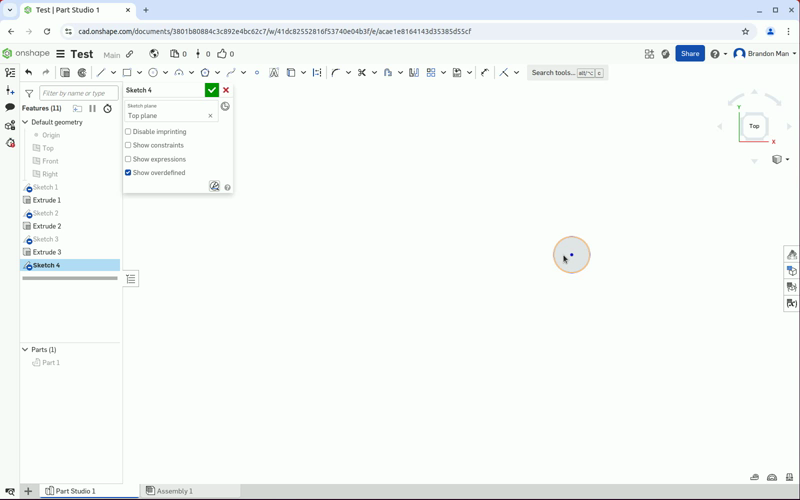
scroll(6)
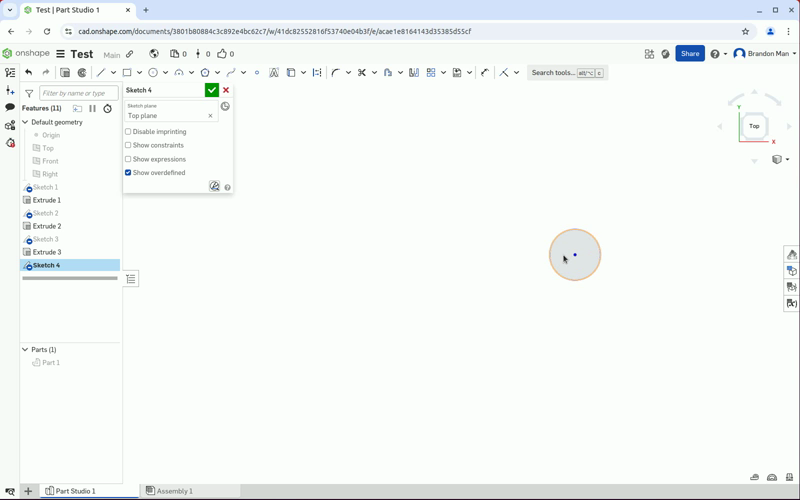
scroll(6)
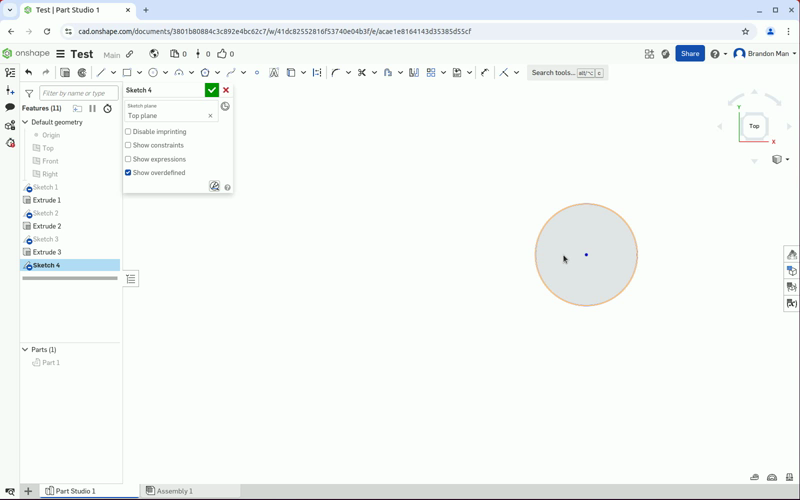
click(563, 254)
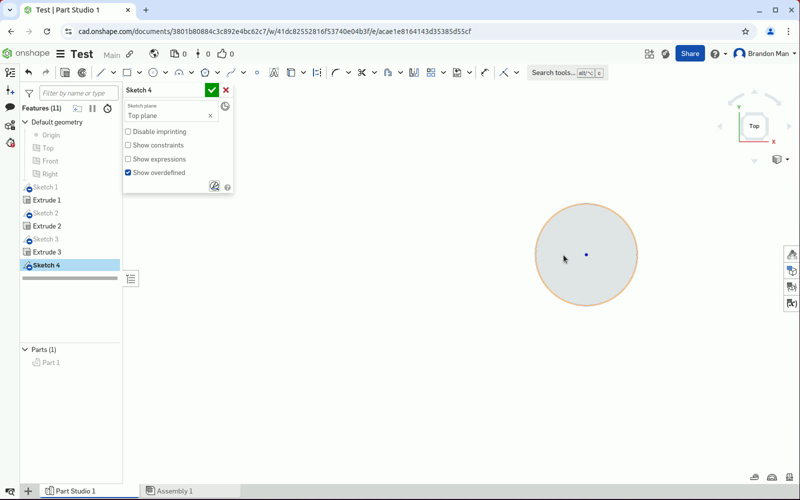
scroll(-6)
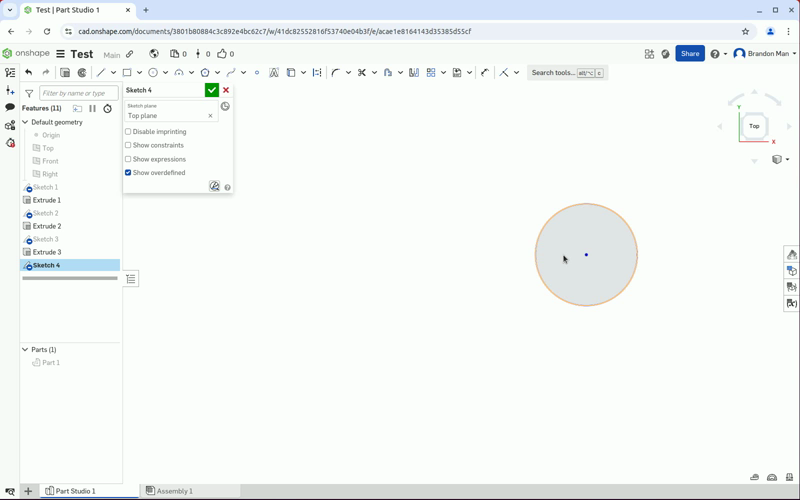
scroll(-6)
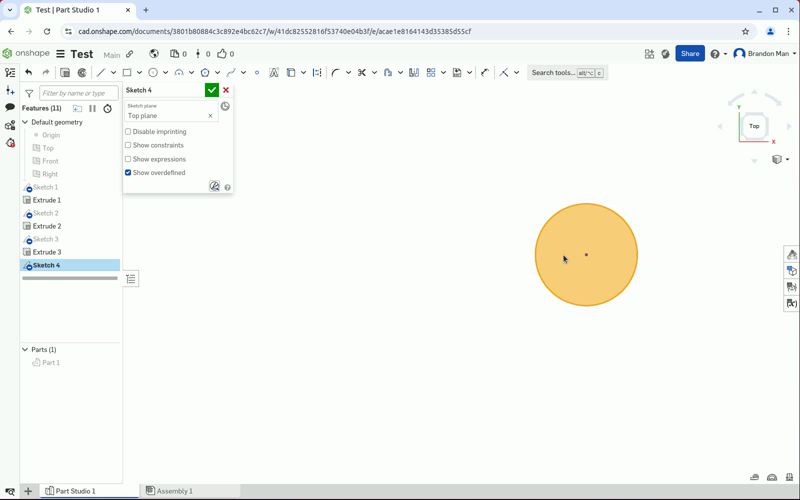
scroll(-6)
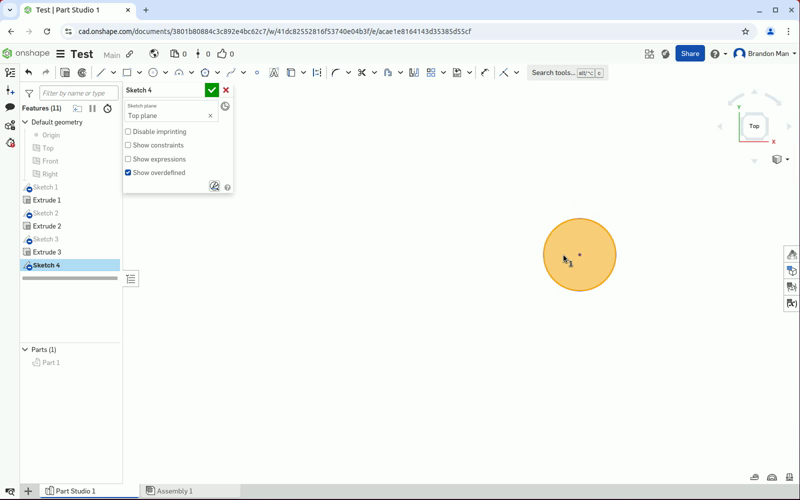
scroll(-6)
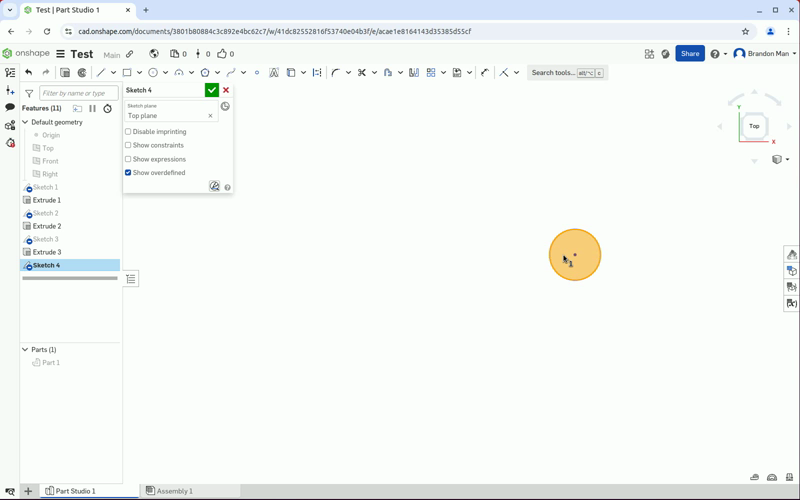
scroll(-6)
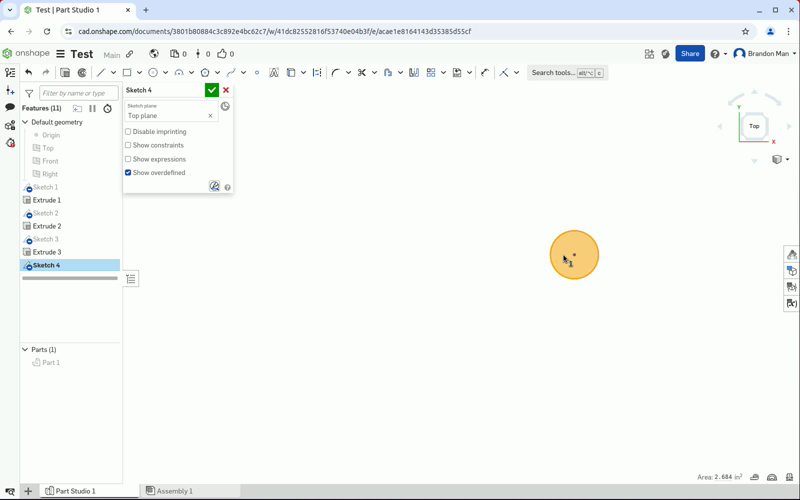
scroll(-6)
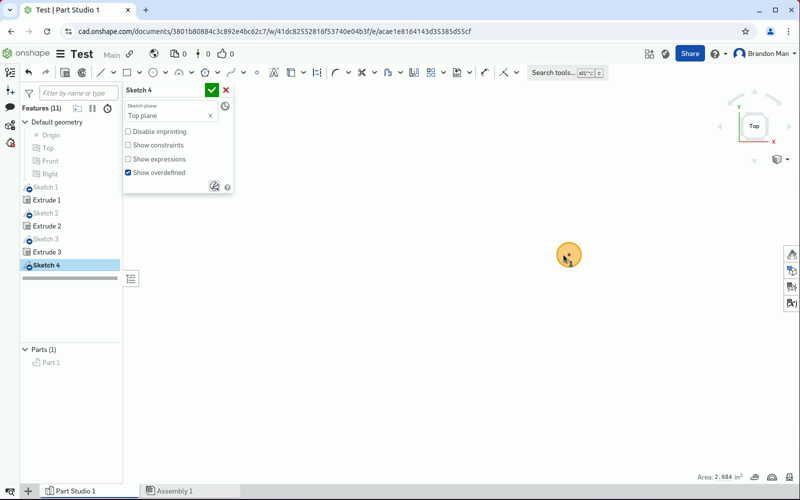
scroll(-6)
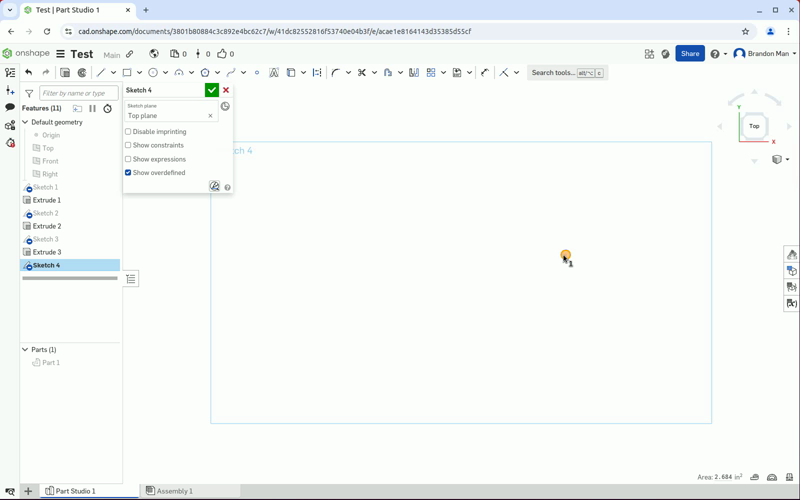
mouse_move(73, 352)
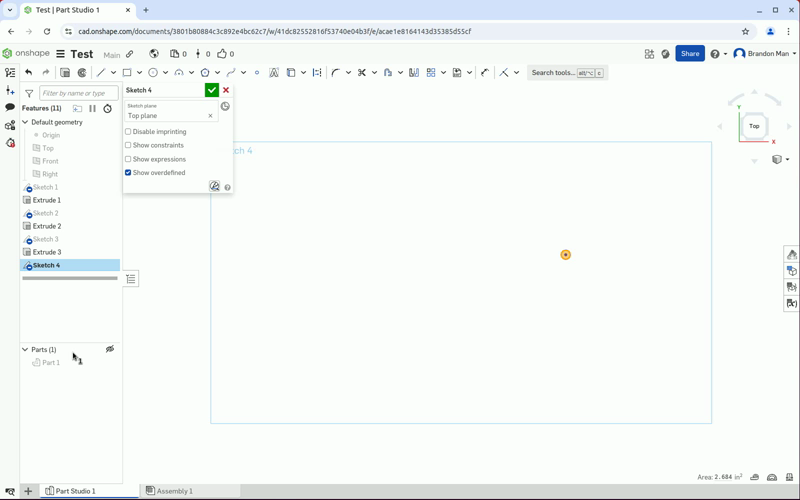
key(shift+y)
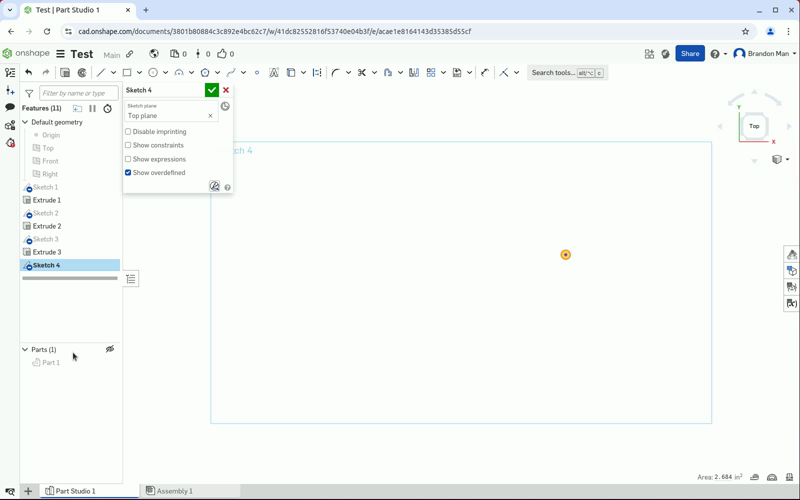
key(shift+e)
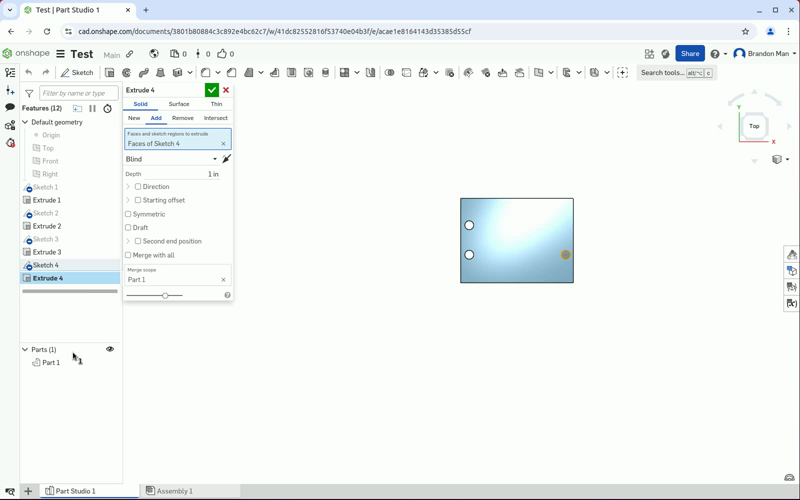
mouse_move(143, 106)
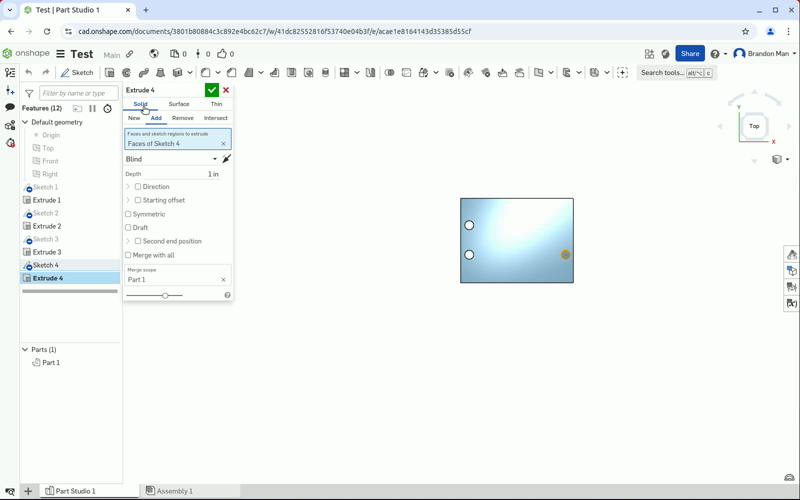
click(143, 106)
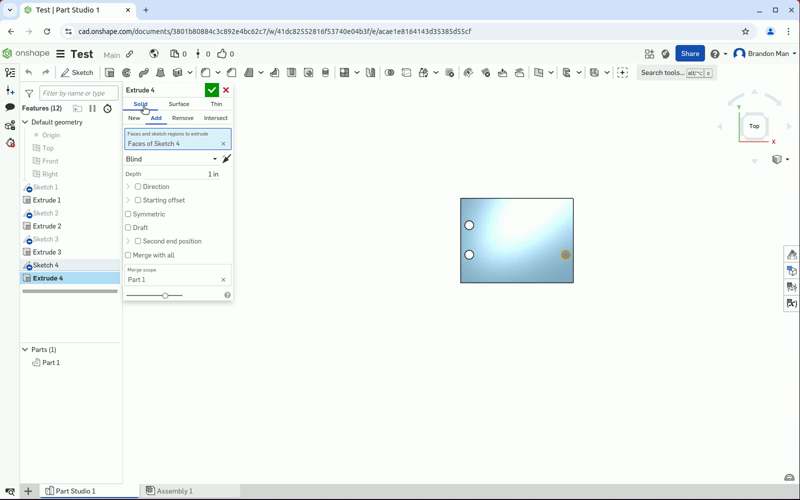
mouse_move(186, 120)
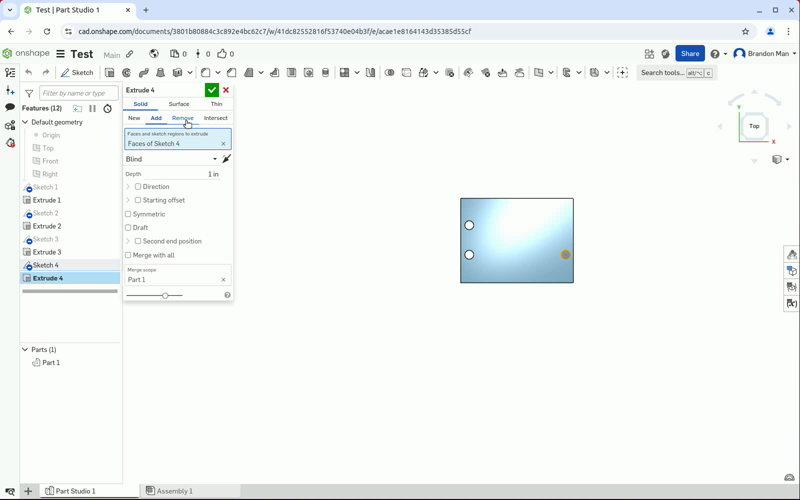
click(186, 120)
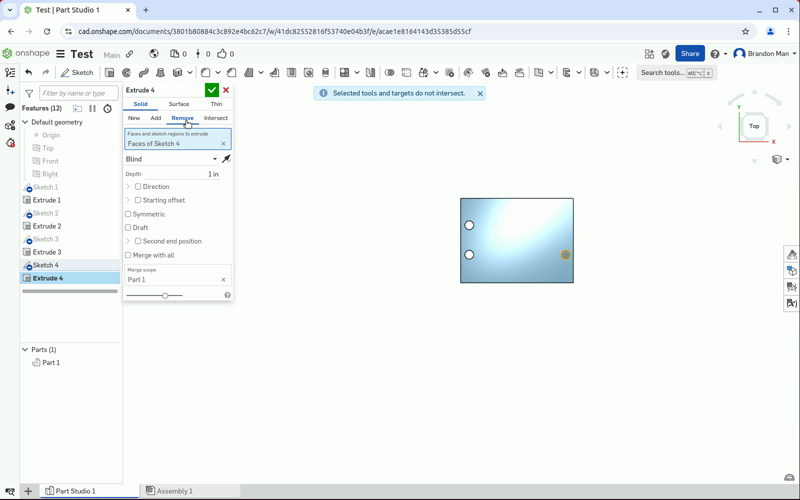
key(tab, 4)
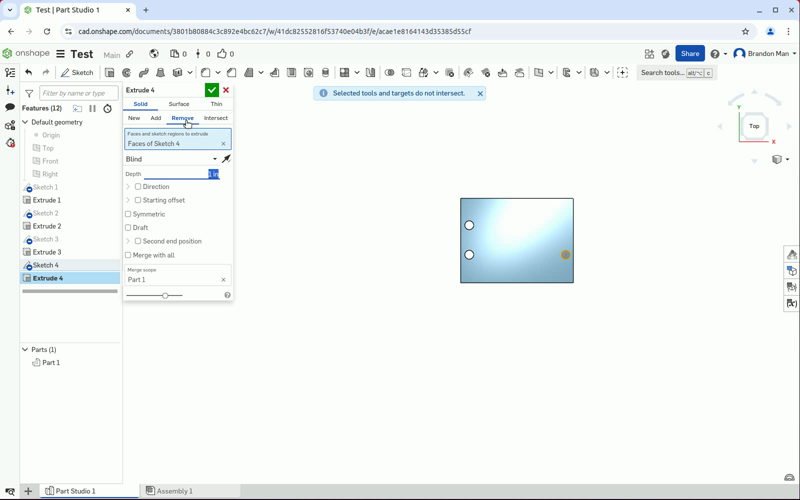
text(-4.814)
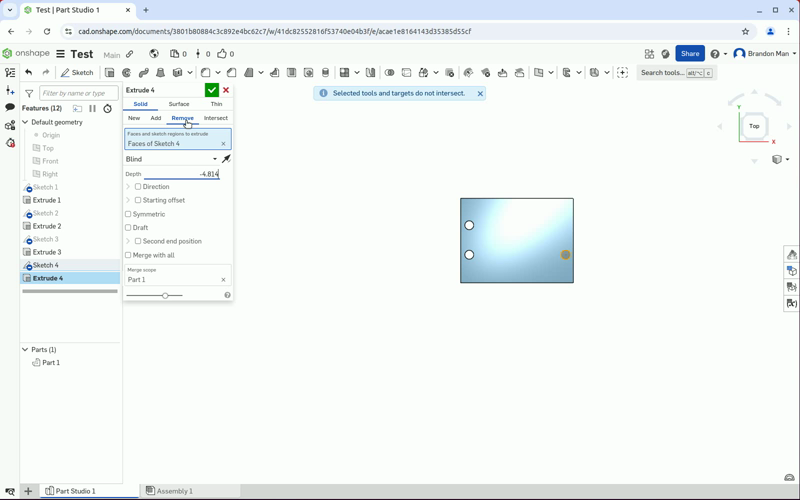
key(tab, 6)
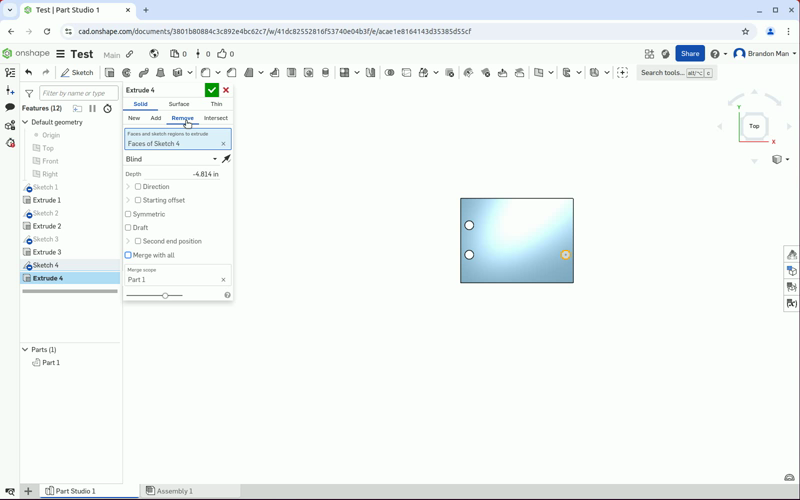
key(space)
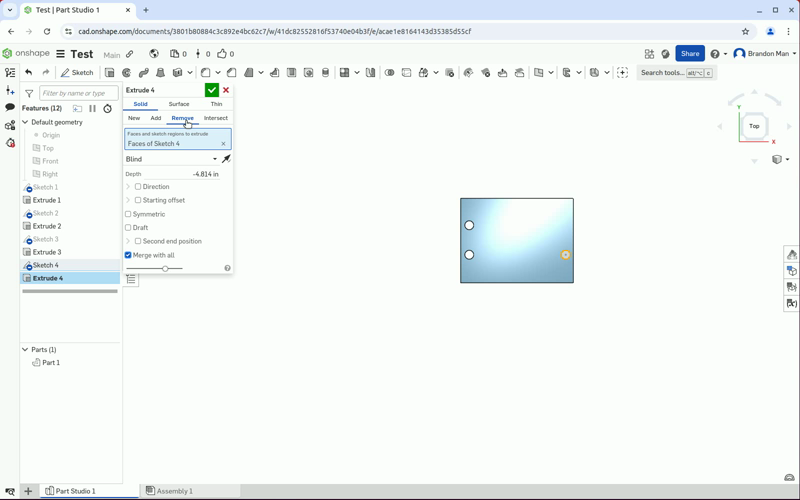
key(enter)
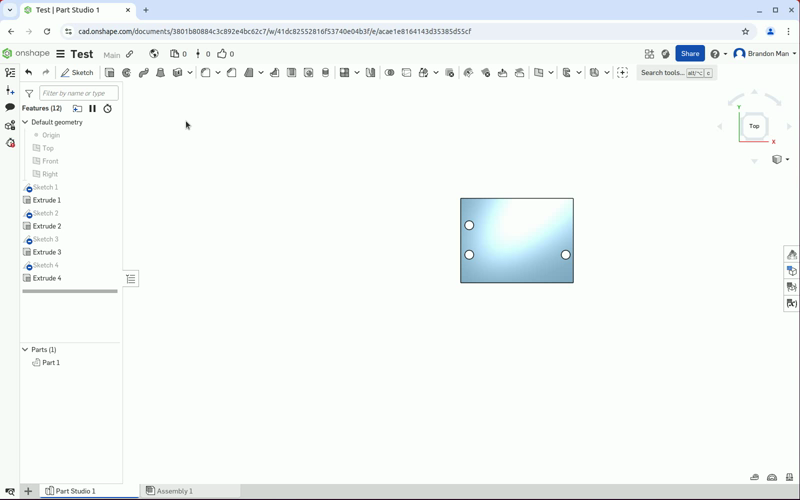
key(shift+h)
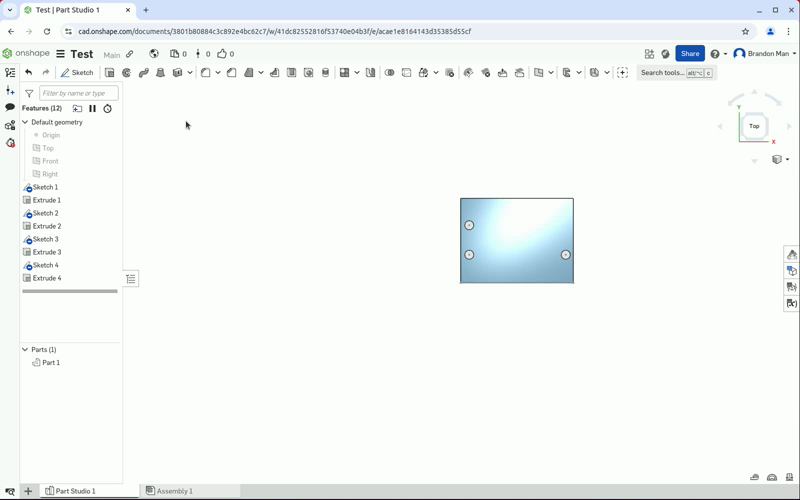
key(shift+h)
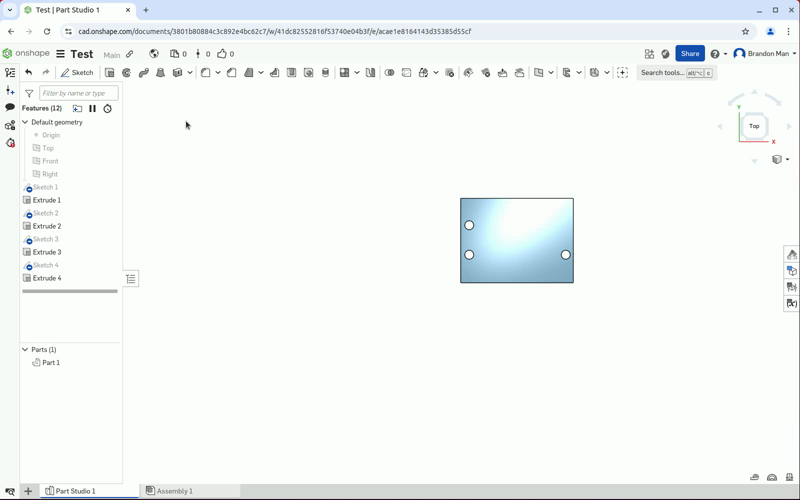
mouse_move(73, 189)
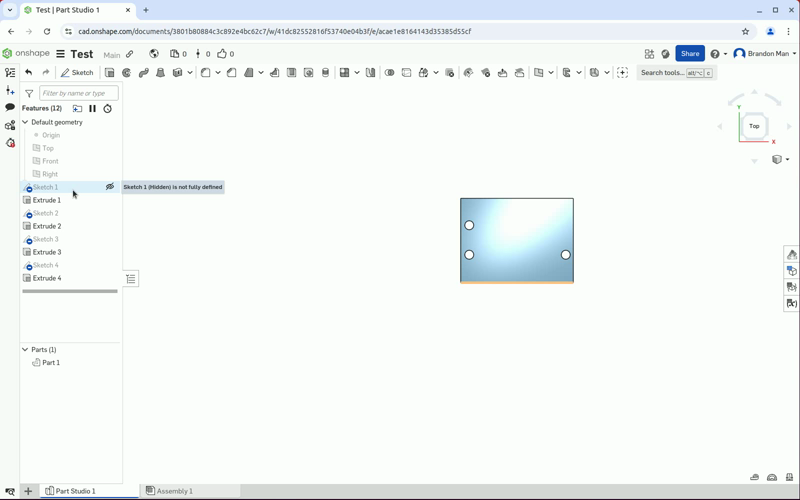
click(73, 189)
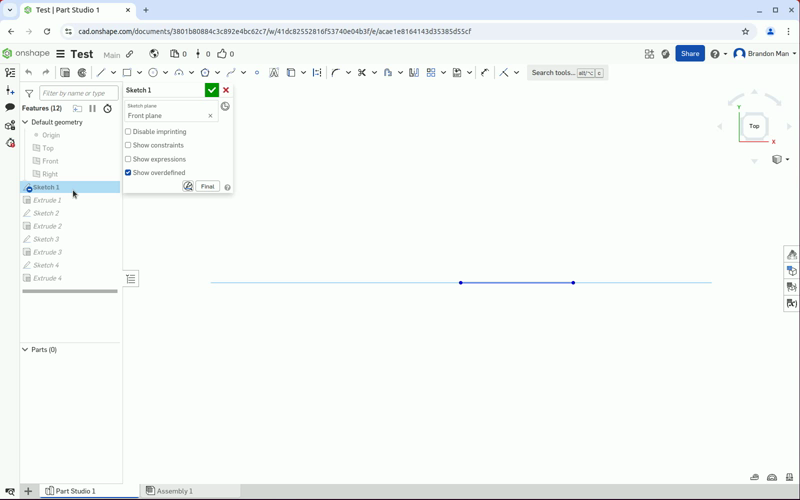
mouse_move(229, 92)
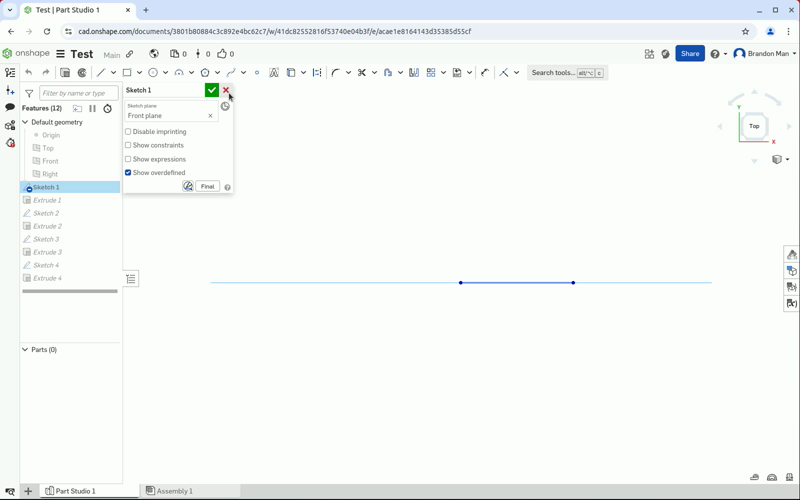
click(229, 92)
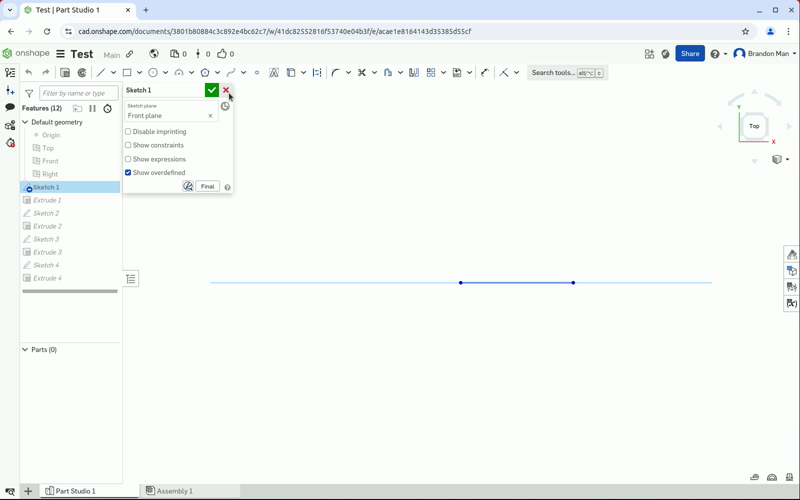
key(shift+s)
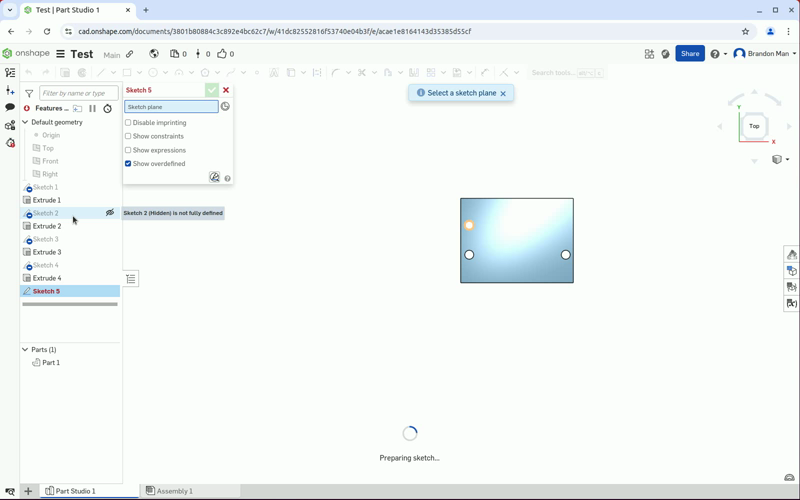
scroll(3)
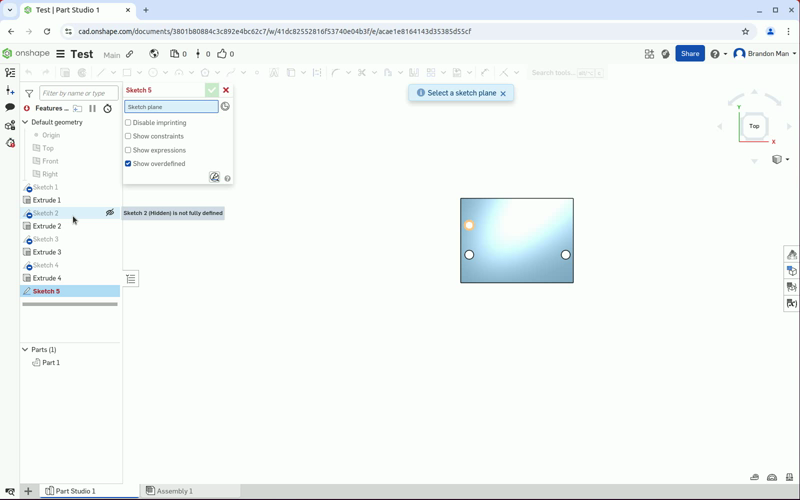
mouse_move(73, 150)
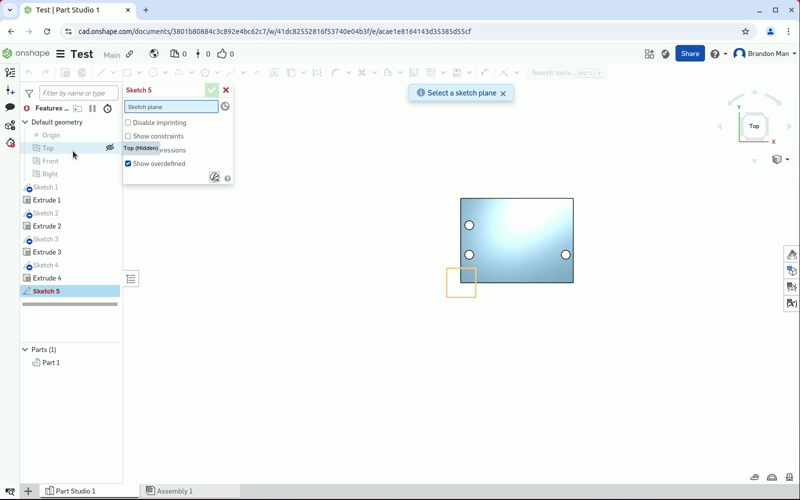
click(73, 150)
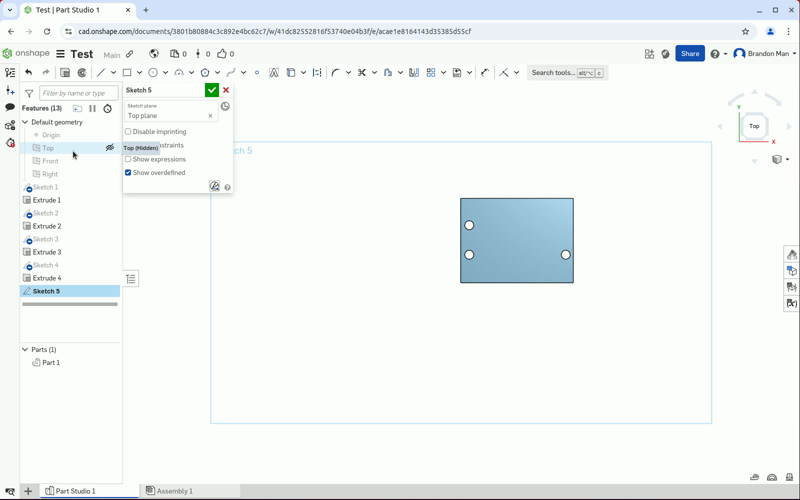
mouse_move(73, 352)
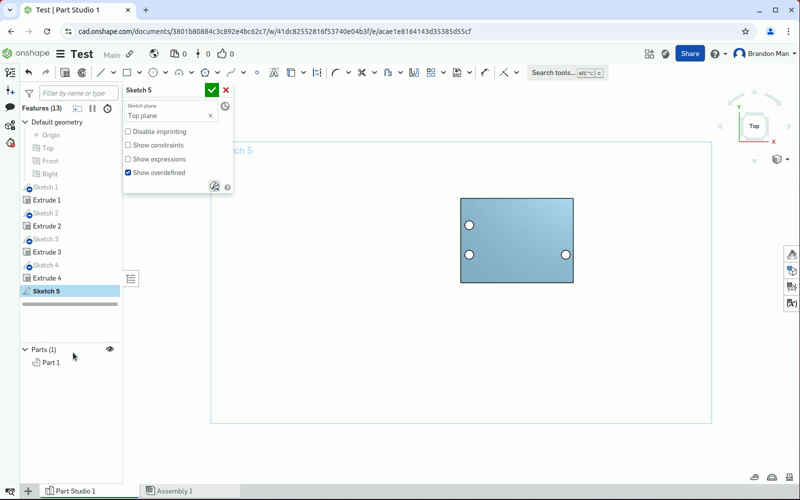
key(y)
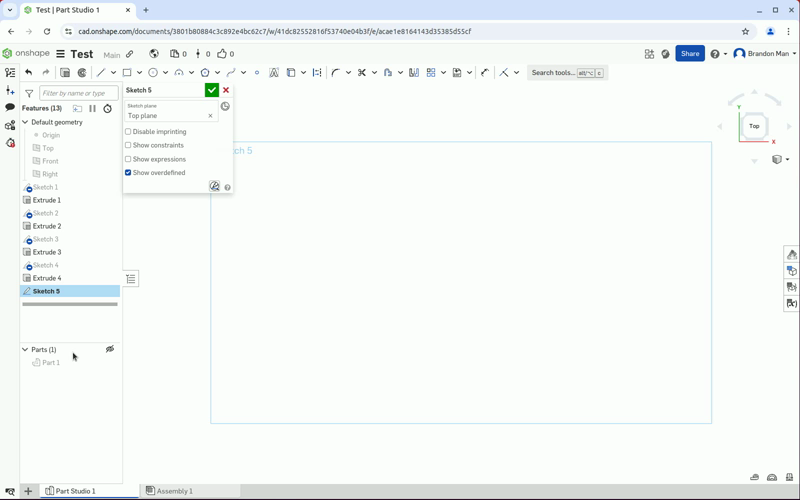
key(c)
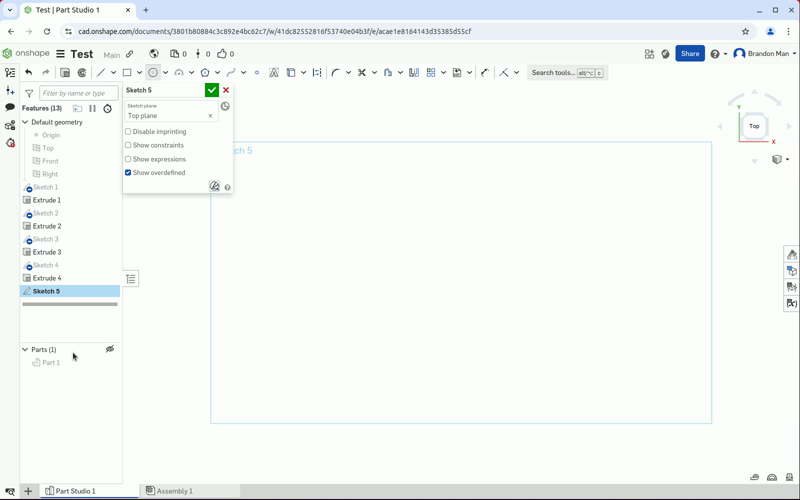
key_down(shift)
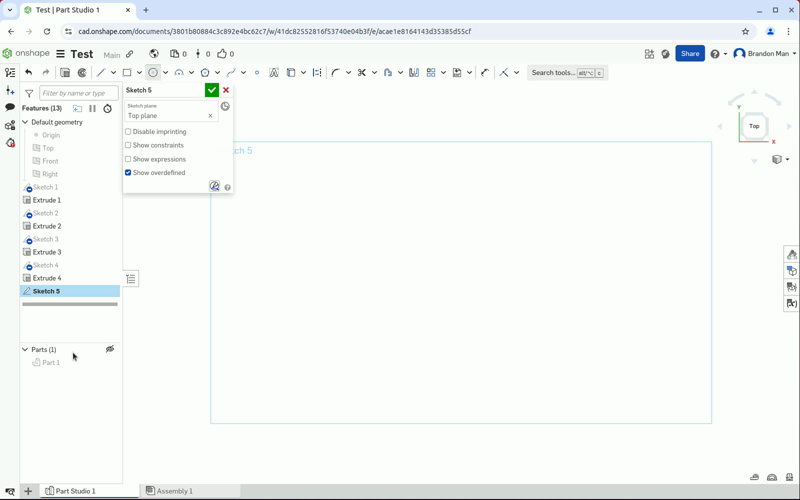
mouse_move(565, 225)
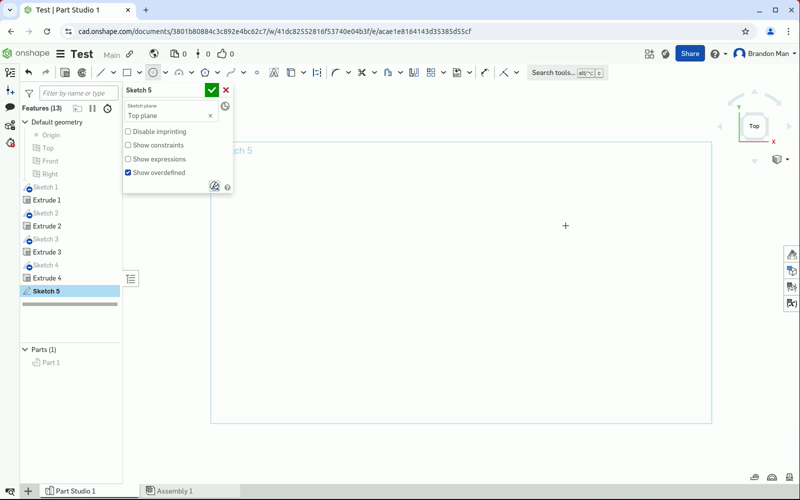
click(565, 225)
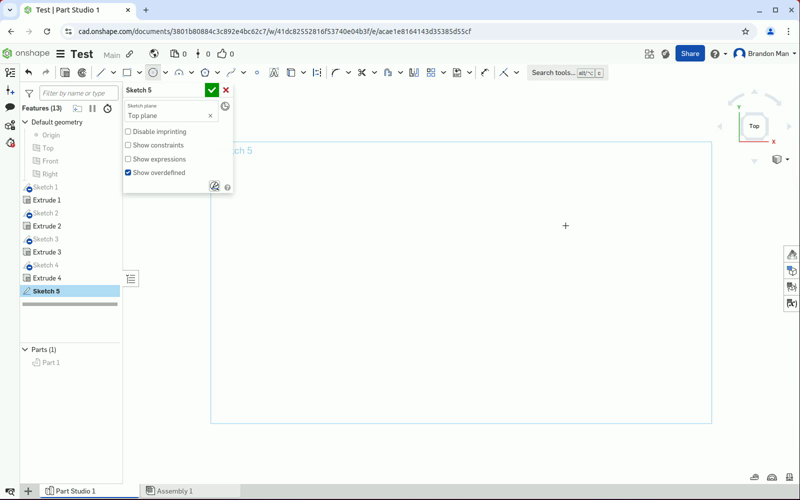
key_up(shift)
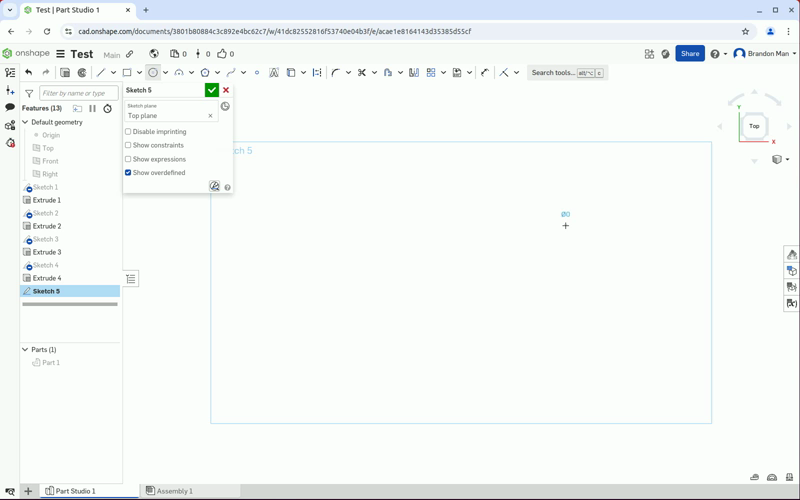
mouse_move(570, 225)
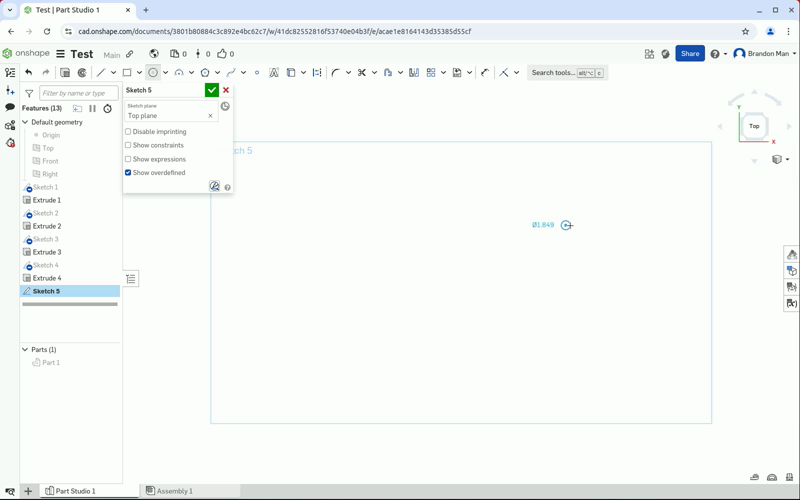
click(570, 225)
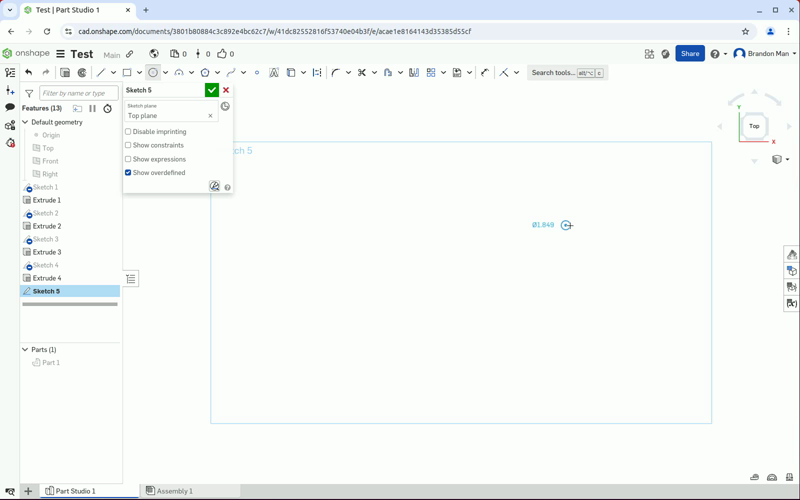
key(esc)
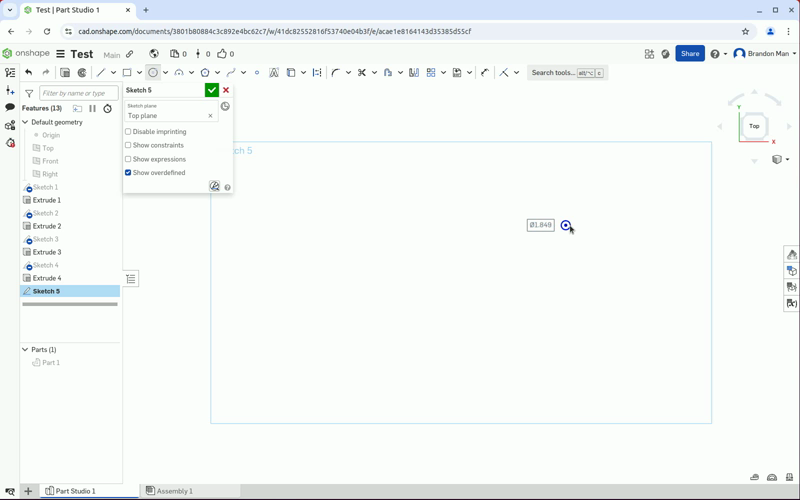
mouse_move(561, 224)
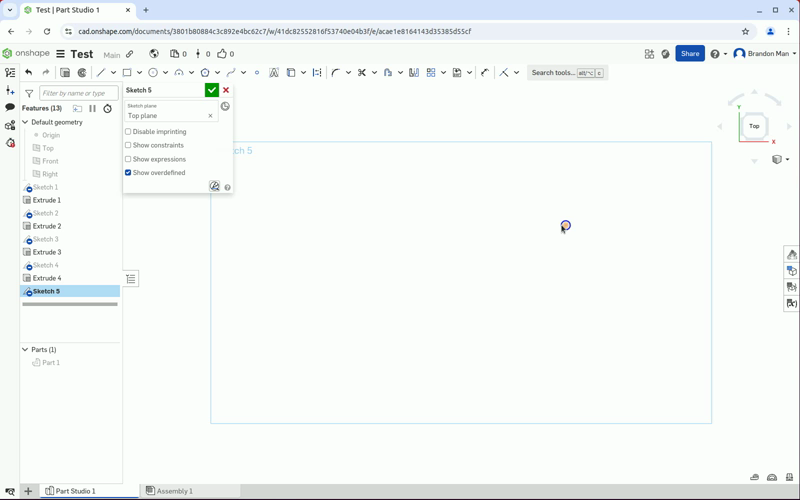
scroll(6)
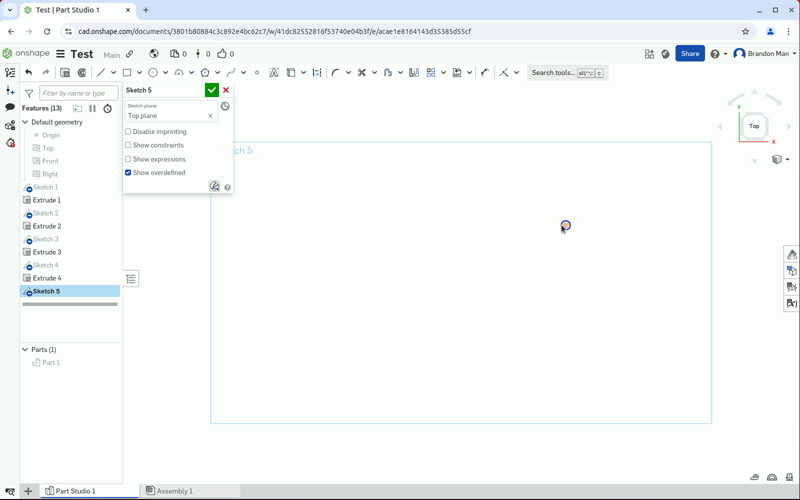
scroll(6)
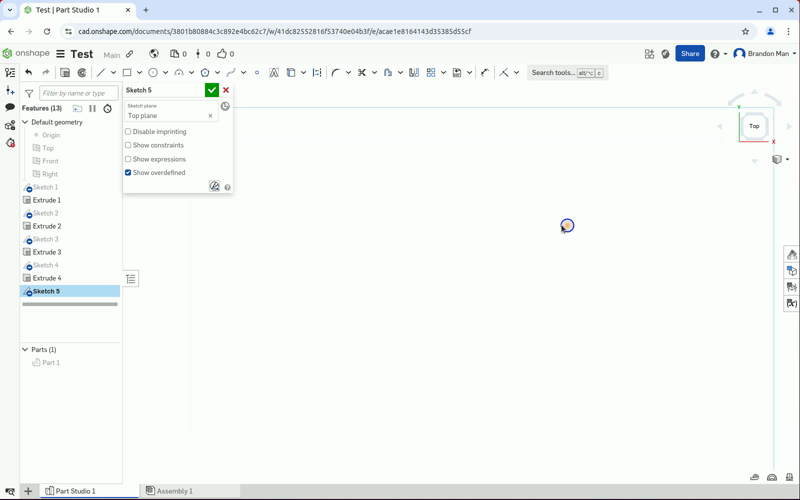
scroll(6)
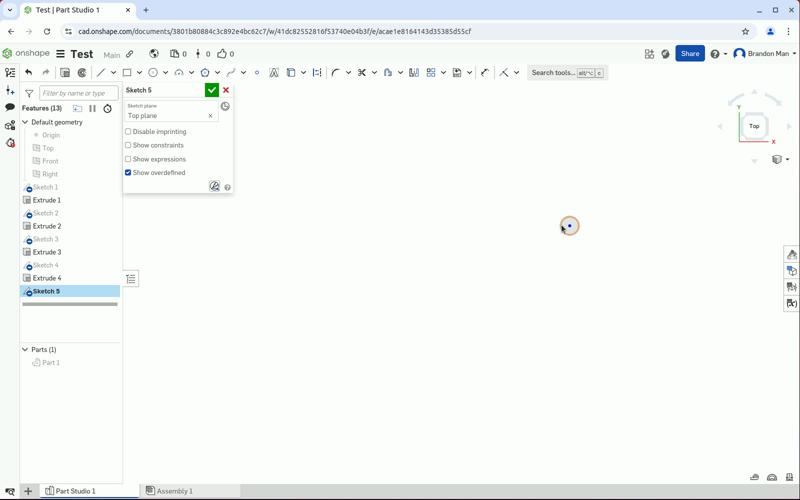
scroll(6)
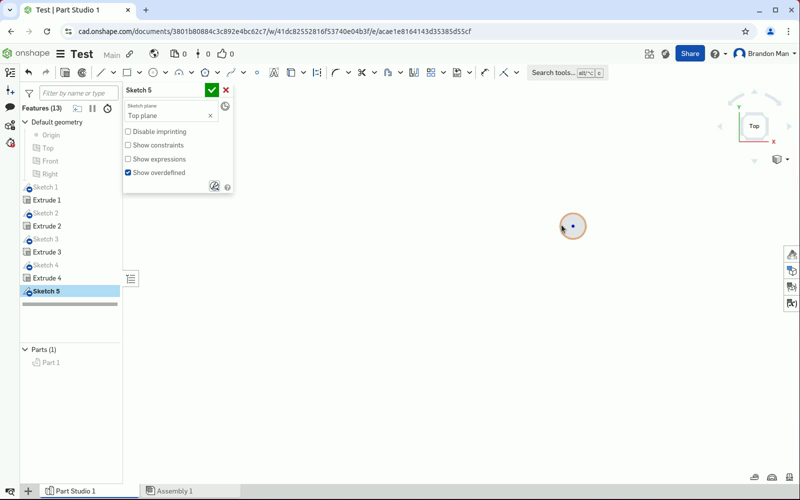
scroll(6)
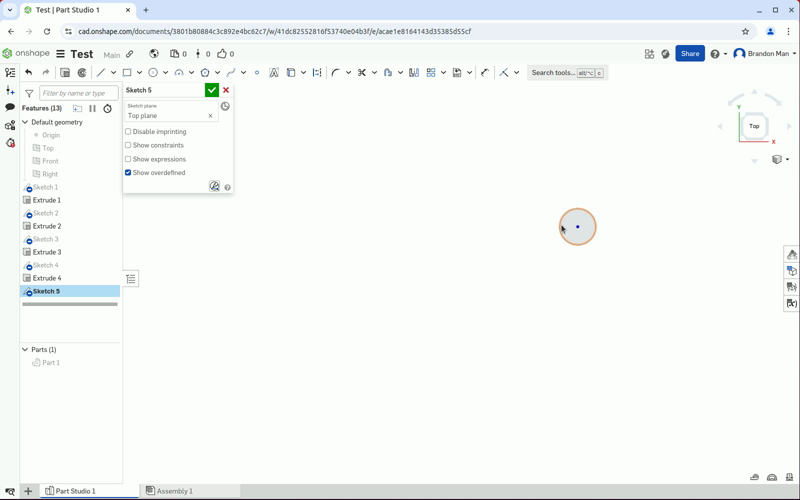
scroll(6)
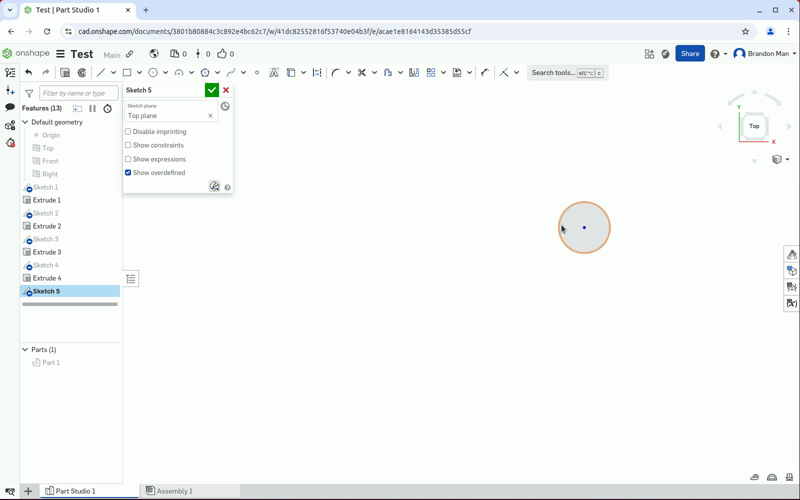
scroll(6)
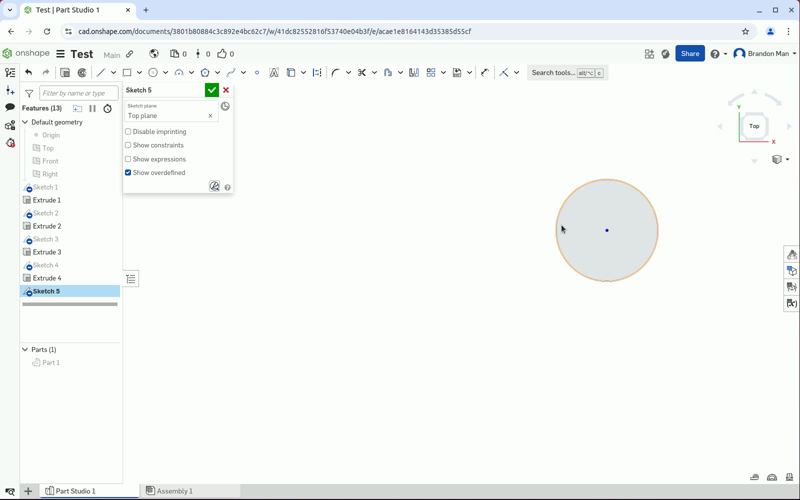
click(561, 224)
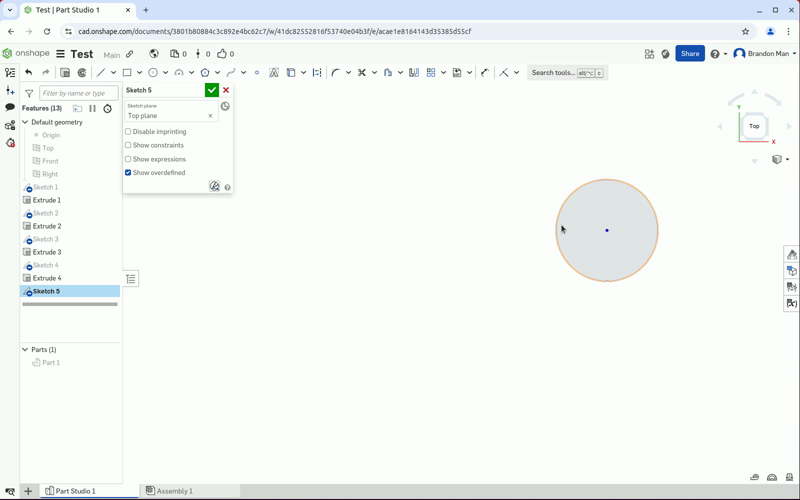
scroll(-6)
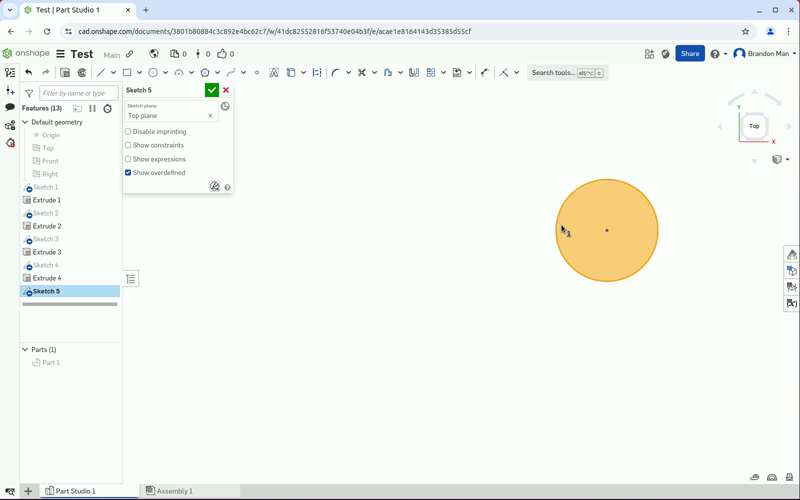
scroll(-6)
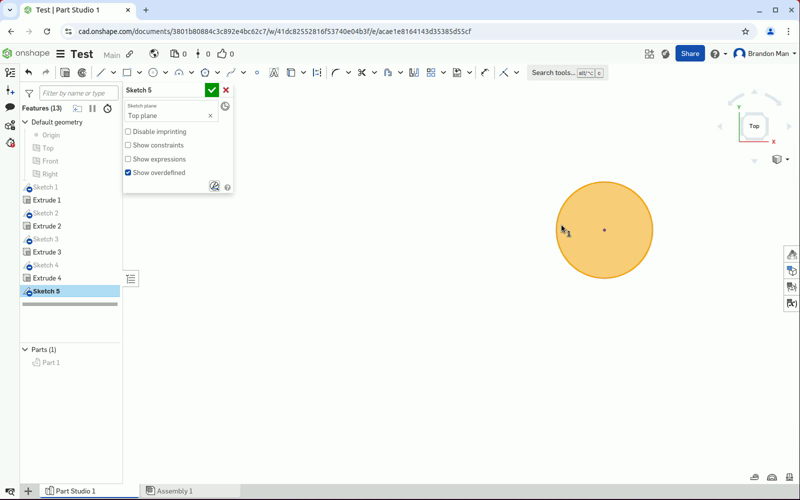
scroll(-6)
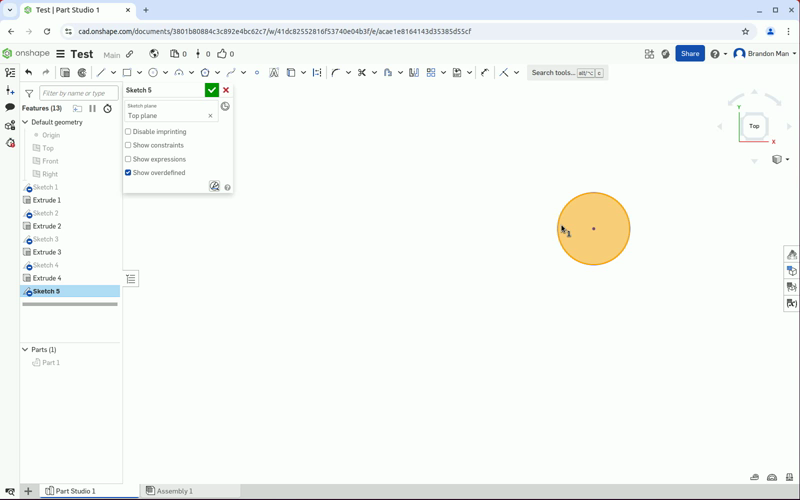
scroll(-6)
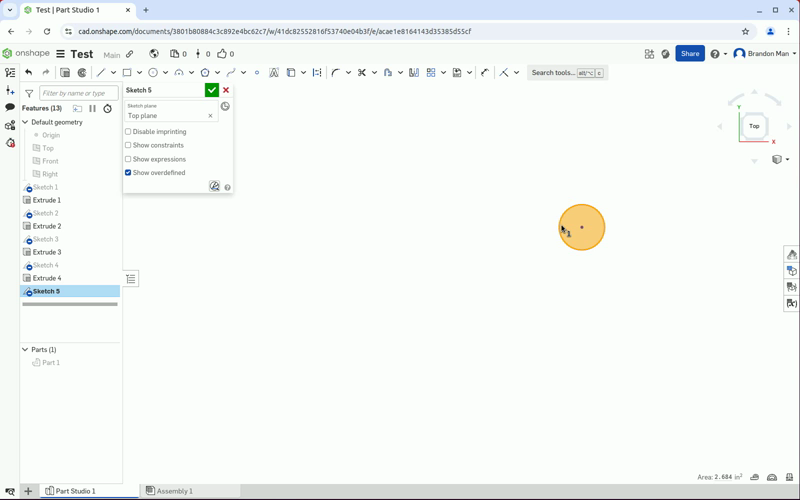
scroll(-6)
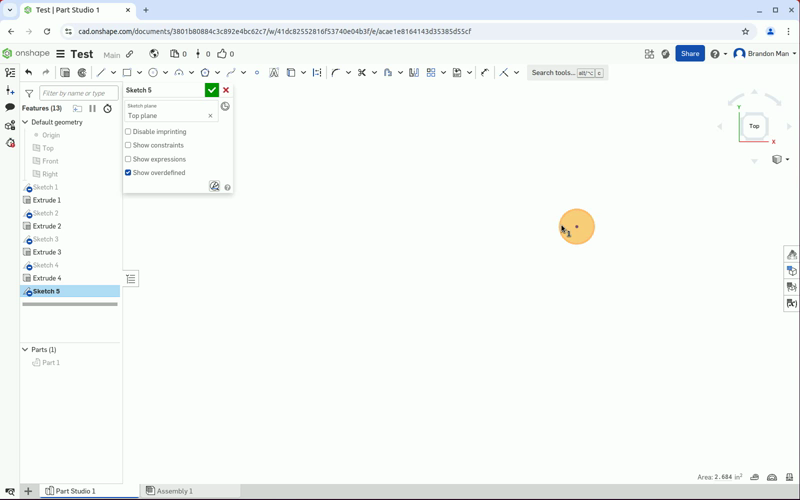
scroll(-6)
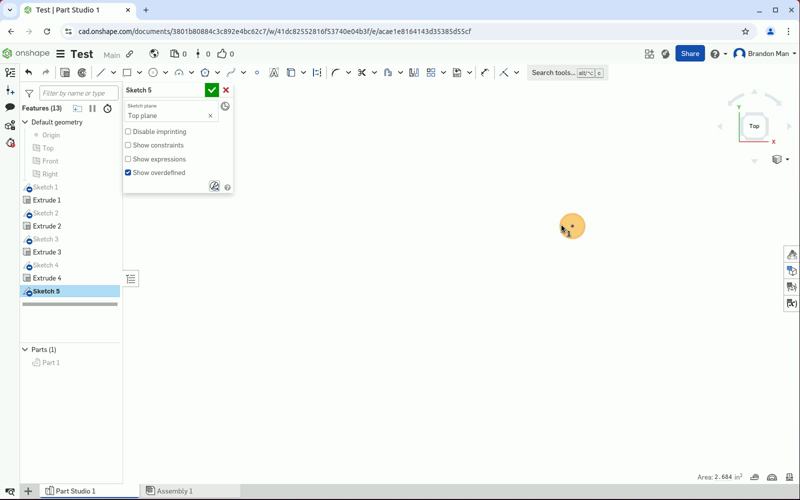
scroll(-6)
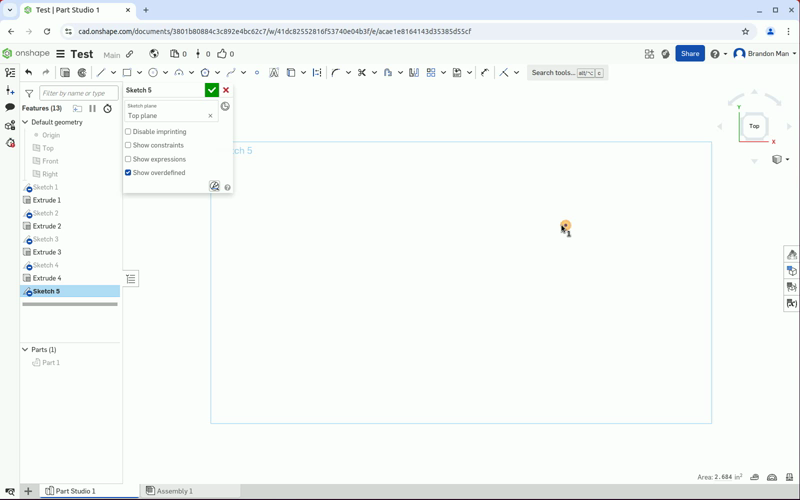
mouse_move(73, 352)
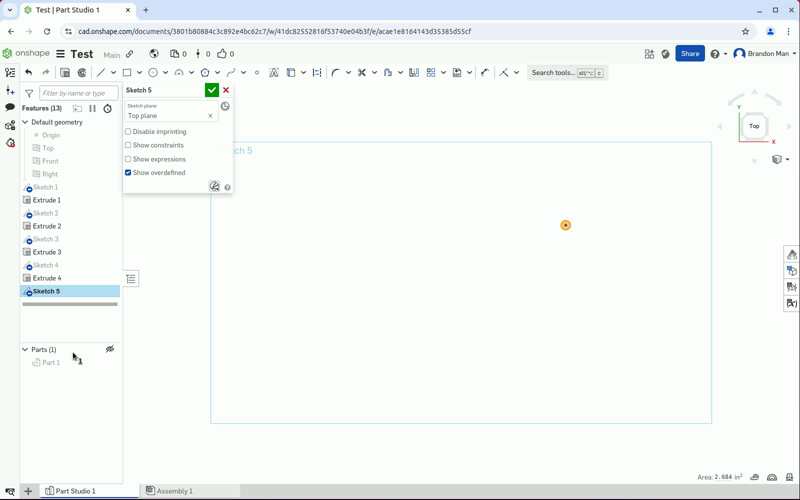
key(shift+y)
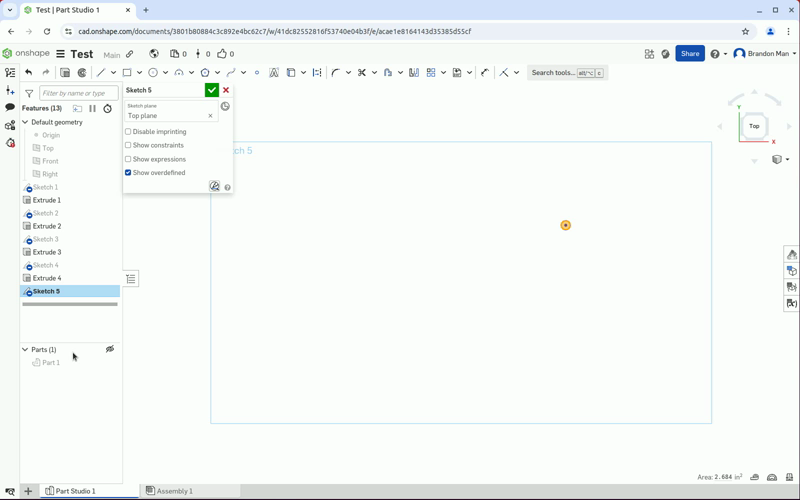
key(shift+e)
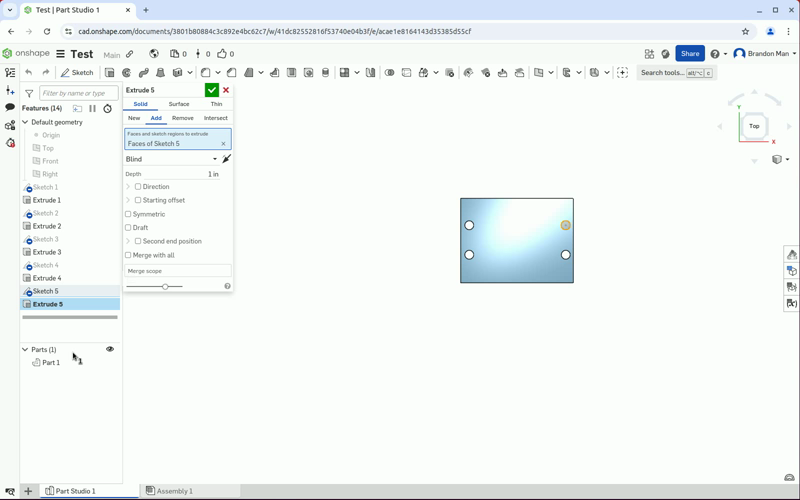
mouse_move(143, 106)
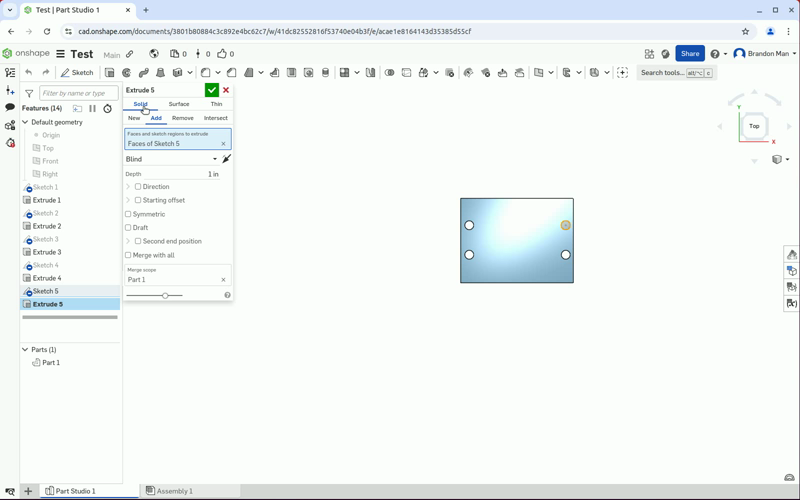
click(143, 106)
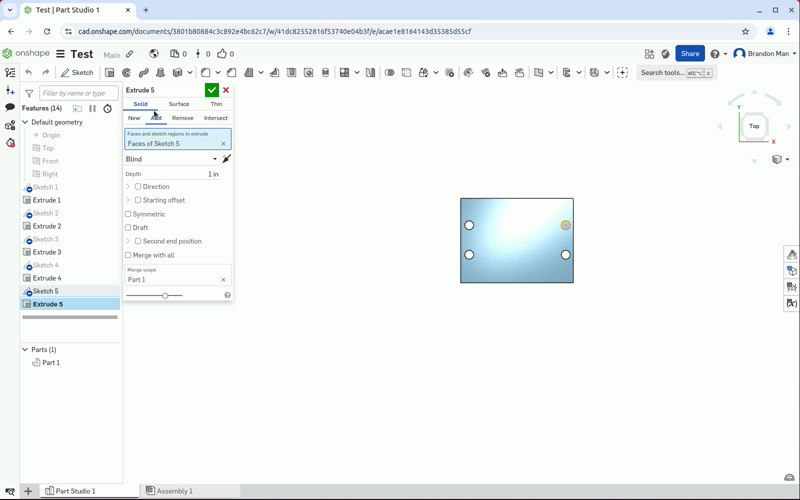
mouse_move(186, 120)
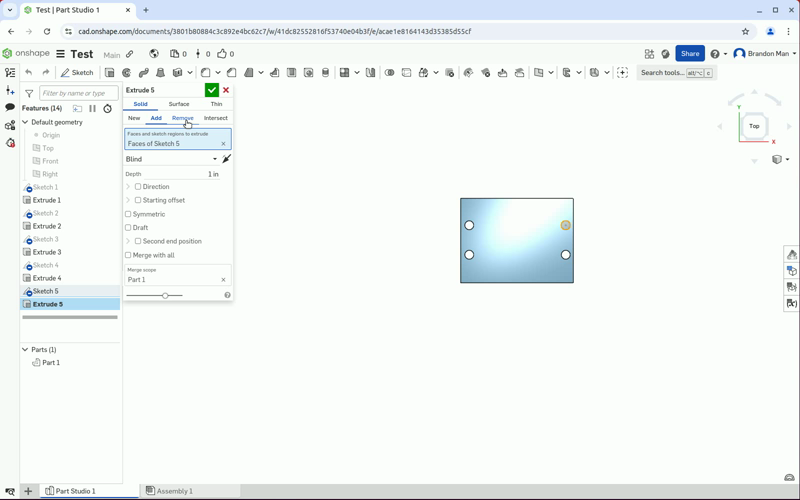
click(186, 120)
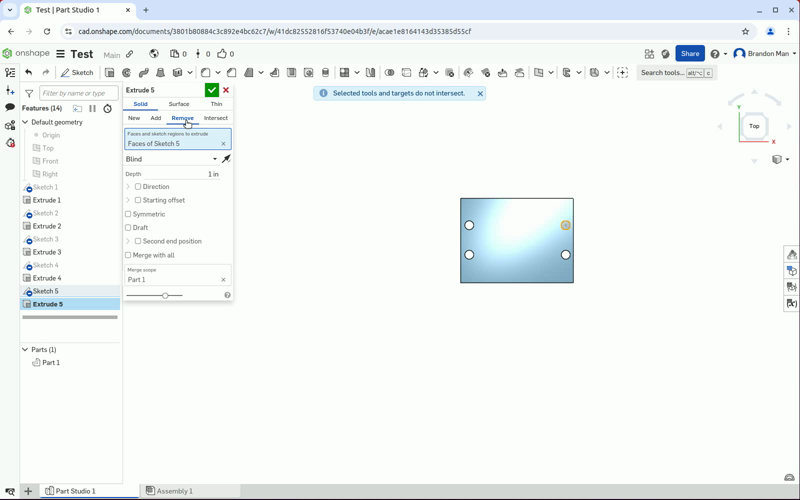
key(tab, 4)
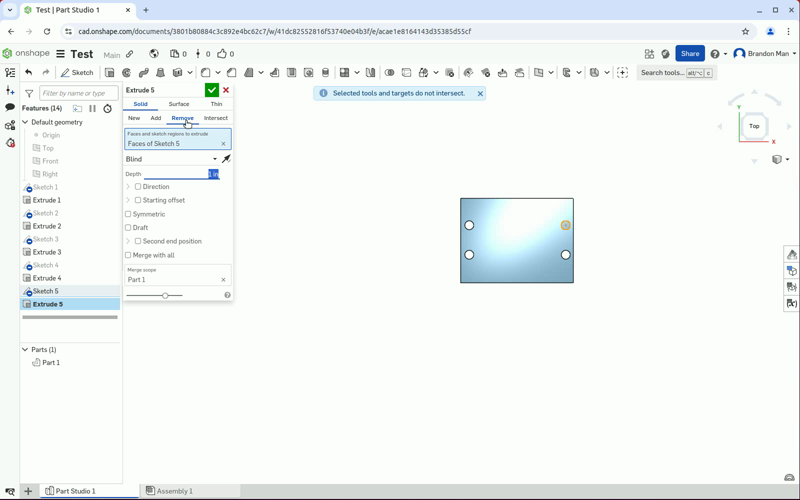
text(-4.814)
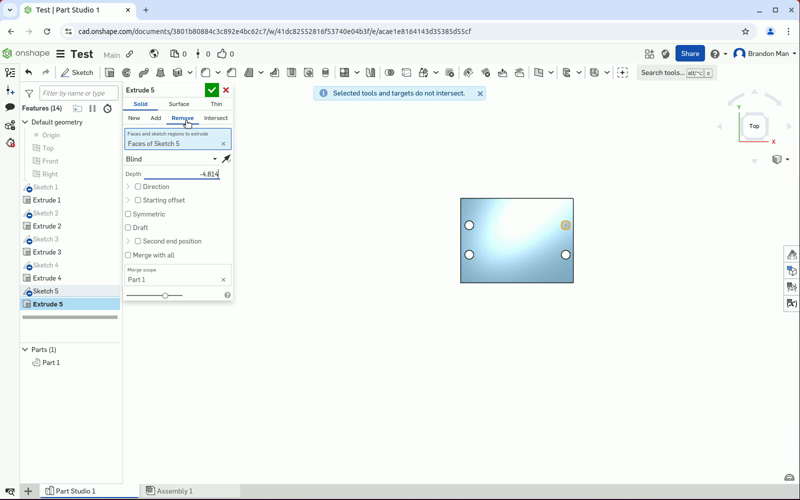
key(tab, 6)
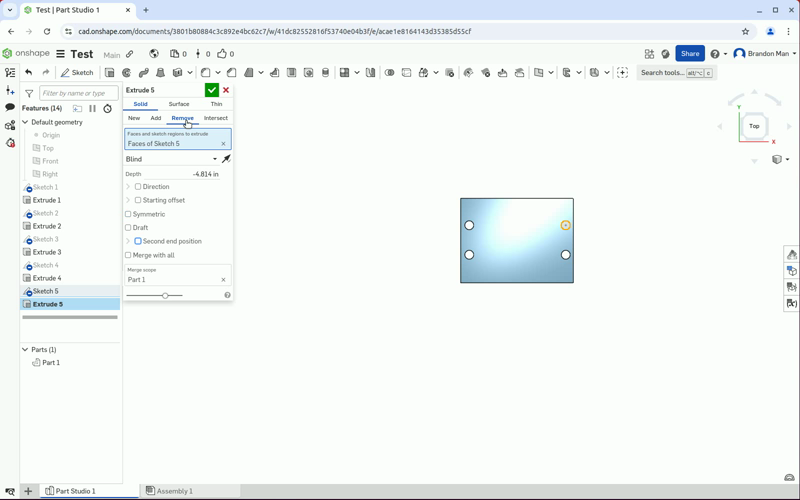
key(space)
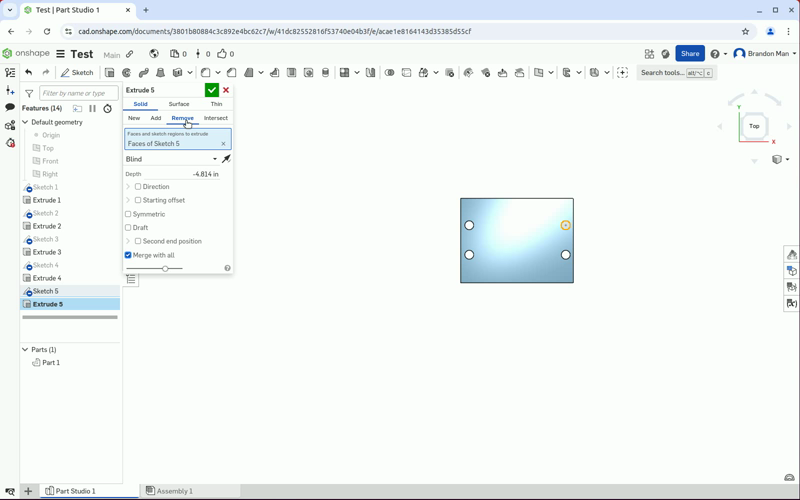
key(enter)
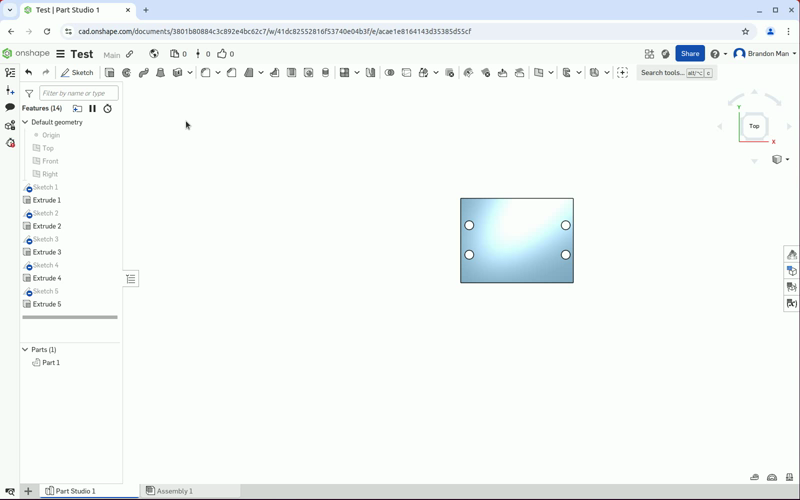
key(shift+h)
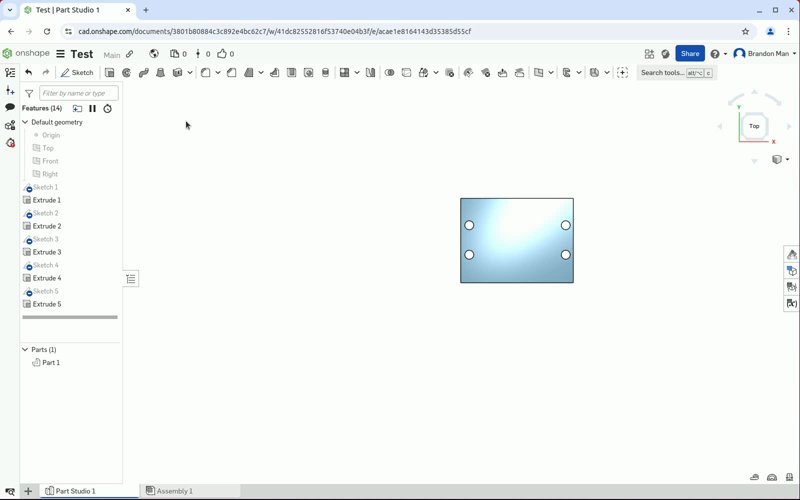
key(shift+h)
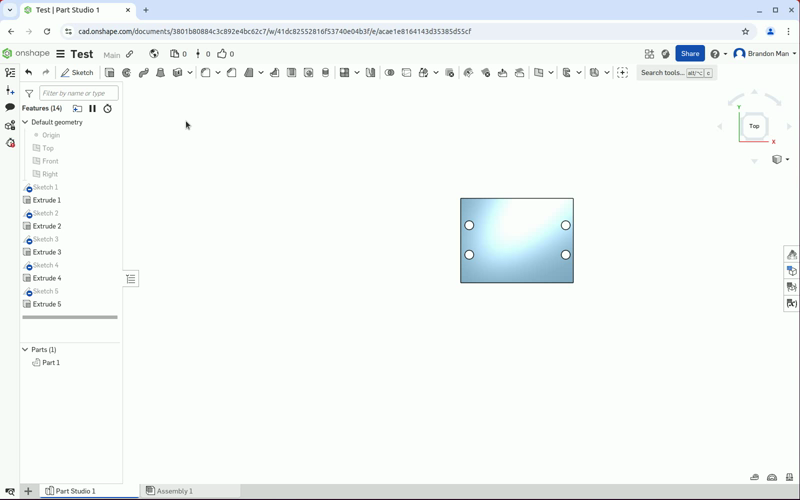
mouse_move(73, 189)
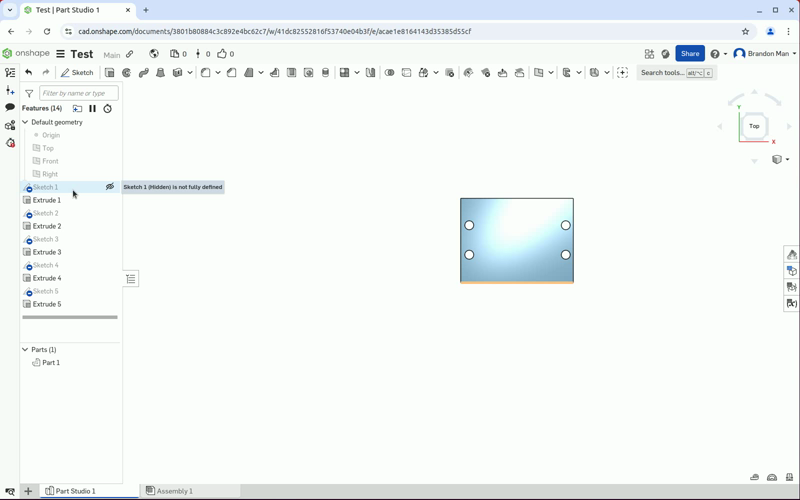
click(73, 189)
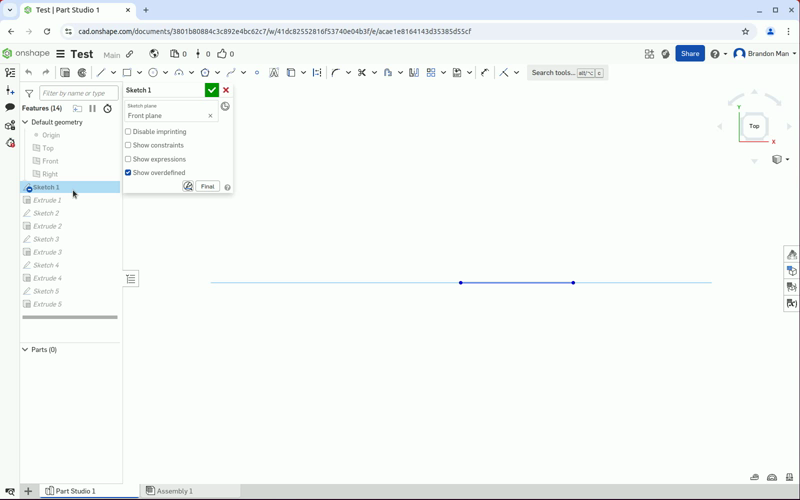
mouse_move(229, 92)
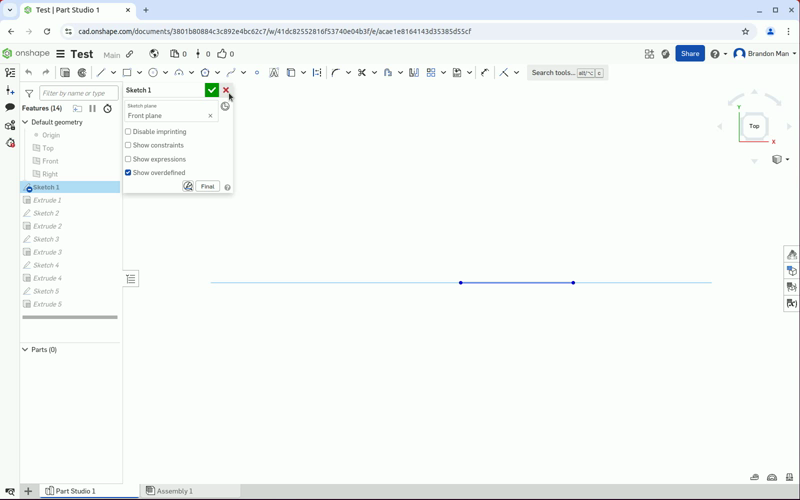
click(229, 92)
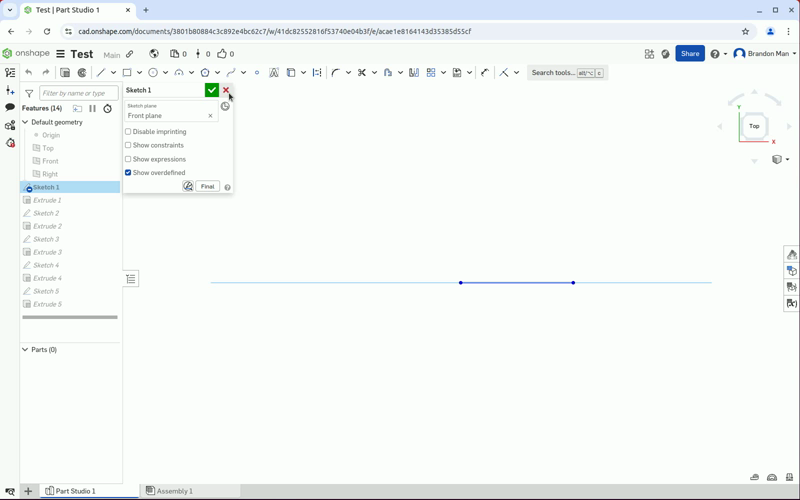
key(shift+s)
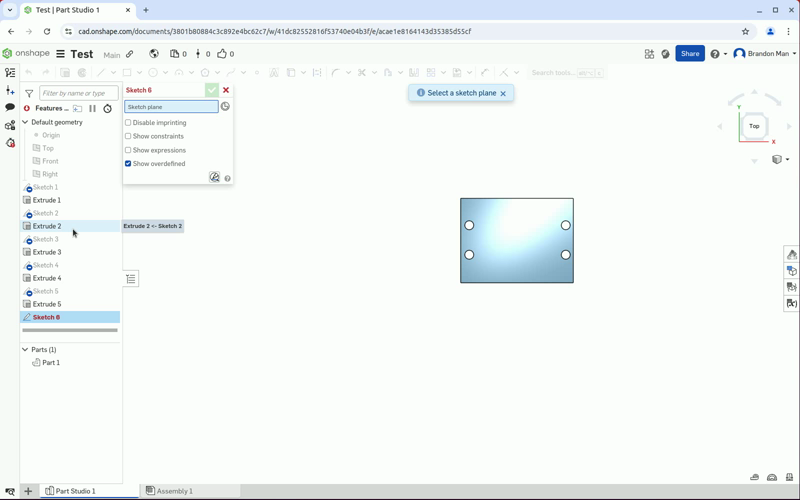
scroll(3)
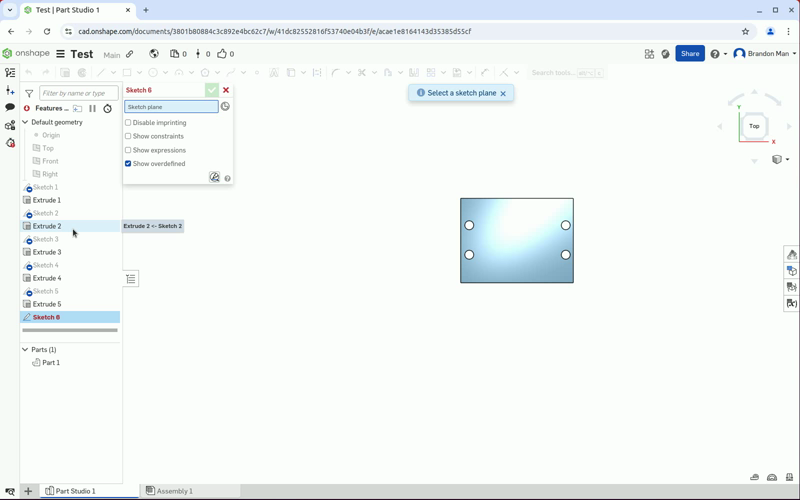
mouse_move(73, 150)
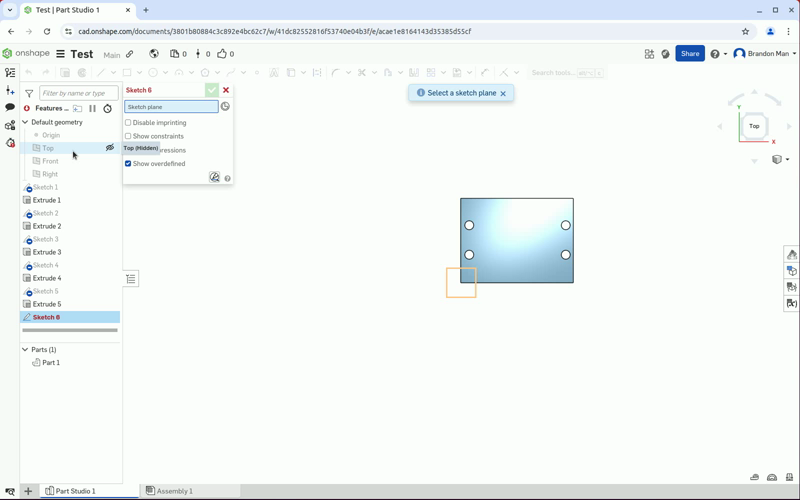
click(73, 150)
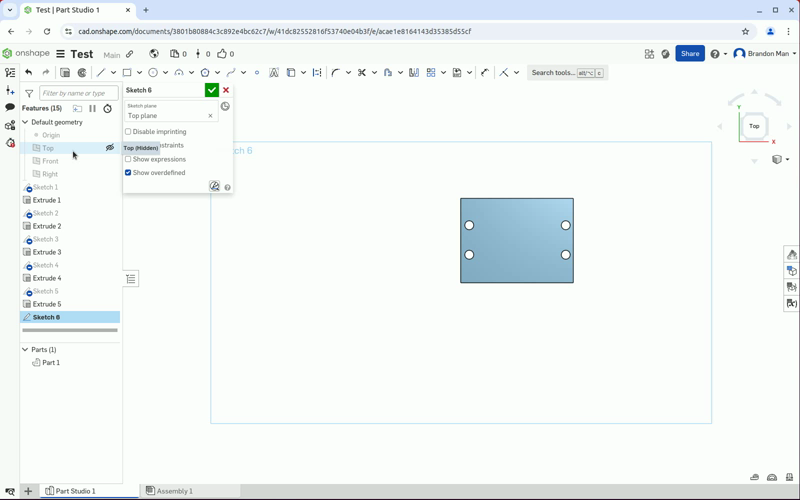
mouse_move(73, 352)
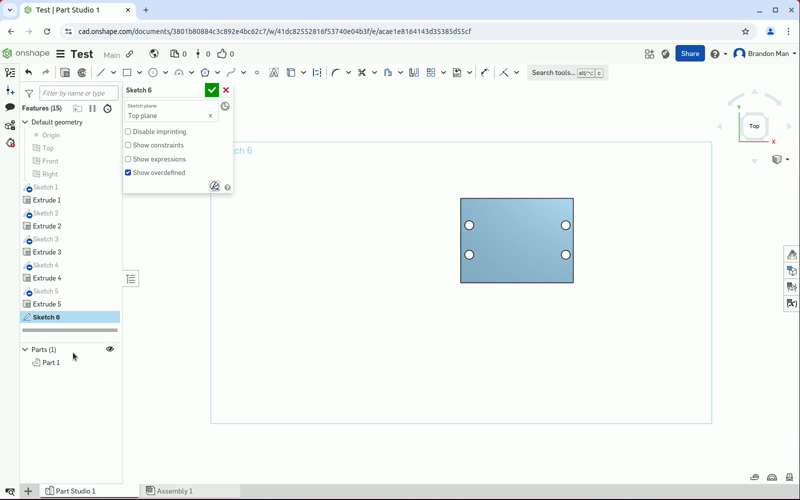
key(y)
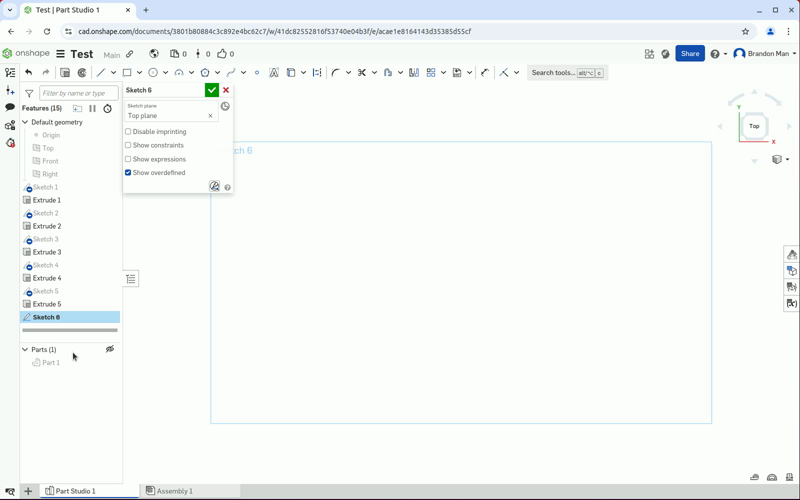
key(l)
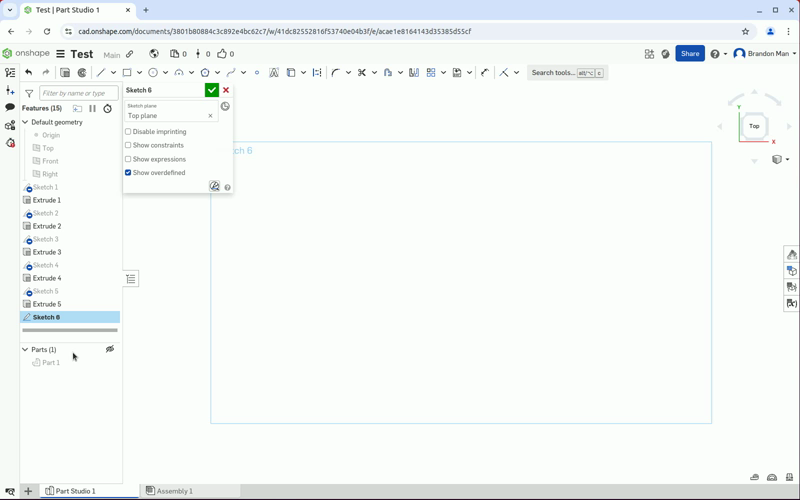
key_down(shift)
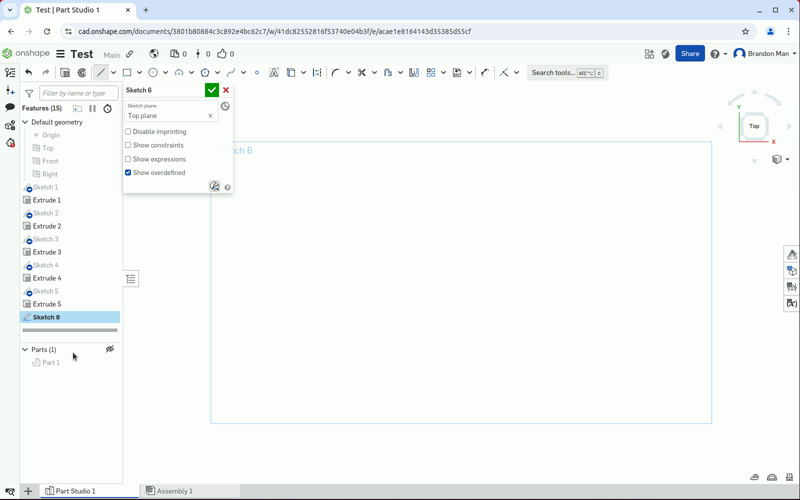
mouse_move(478, 275)
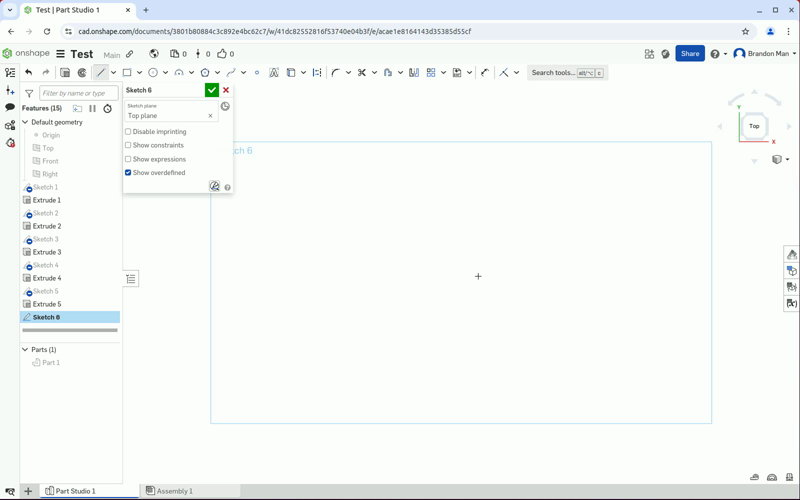
click(478, 275)
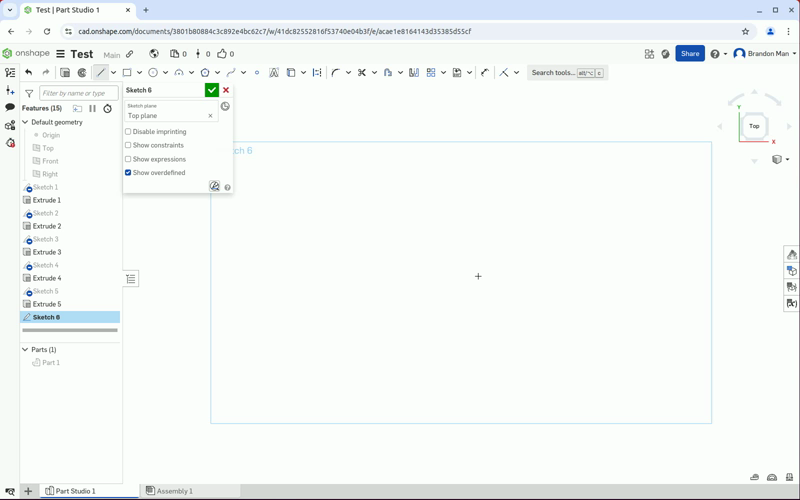
key_up(shift)
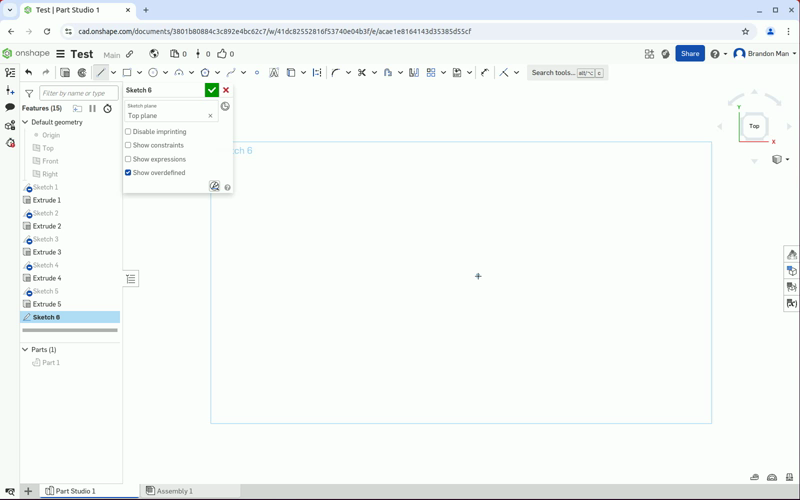
key_down(shift)
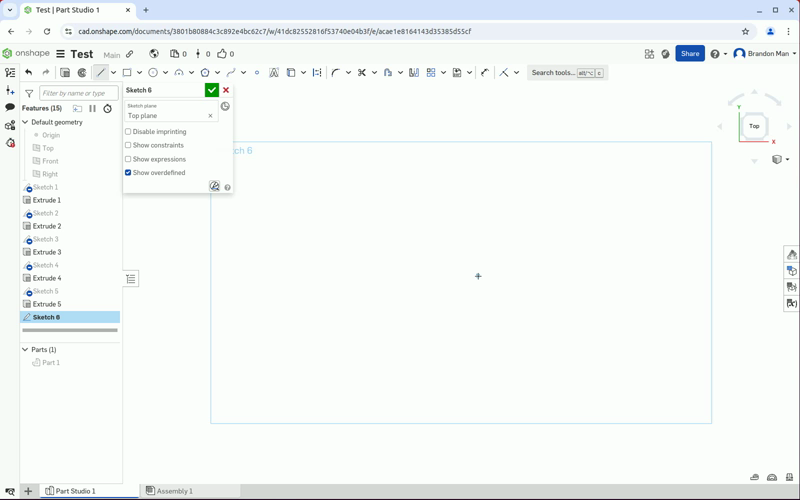
mouse_move(555, 275)
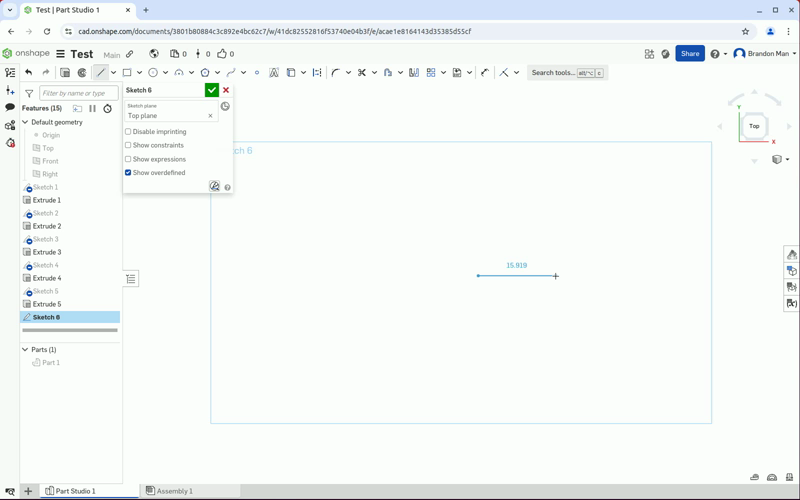
click(555, 275)
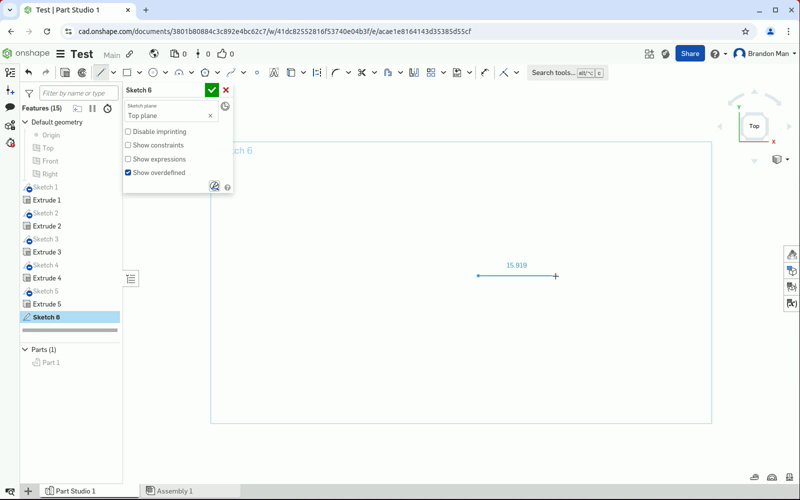
key_up(shift)
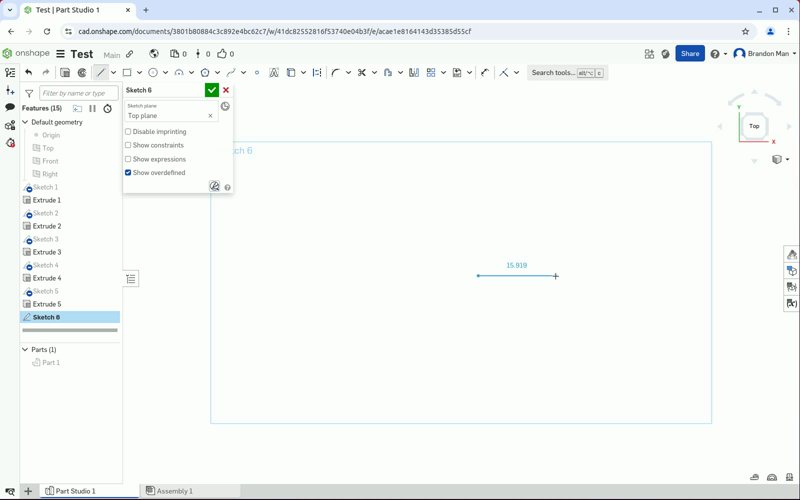
key_down(shift)
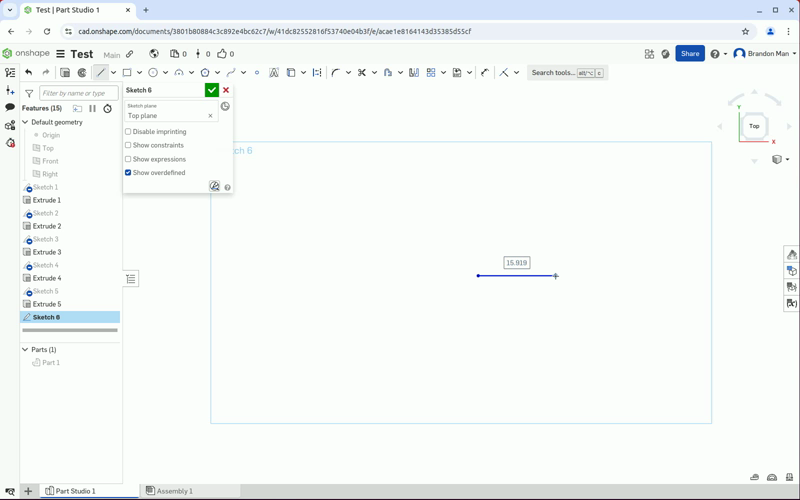
mouse_move(555, 205)
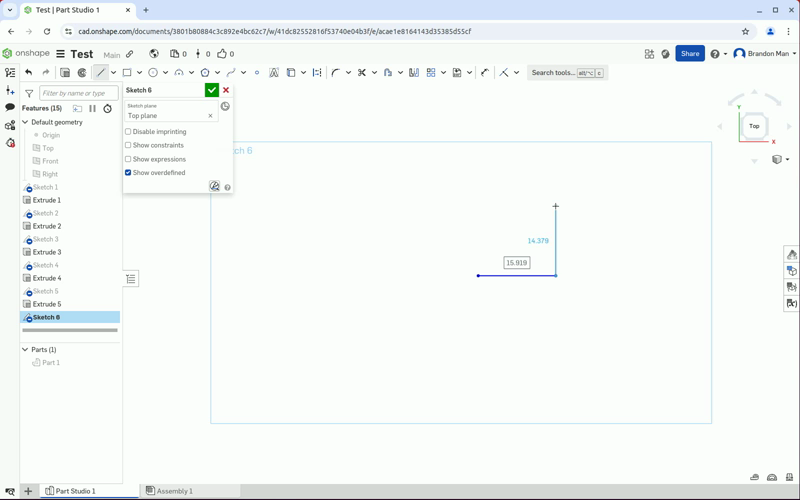
click(555, 205)
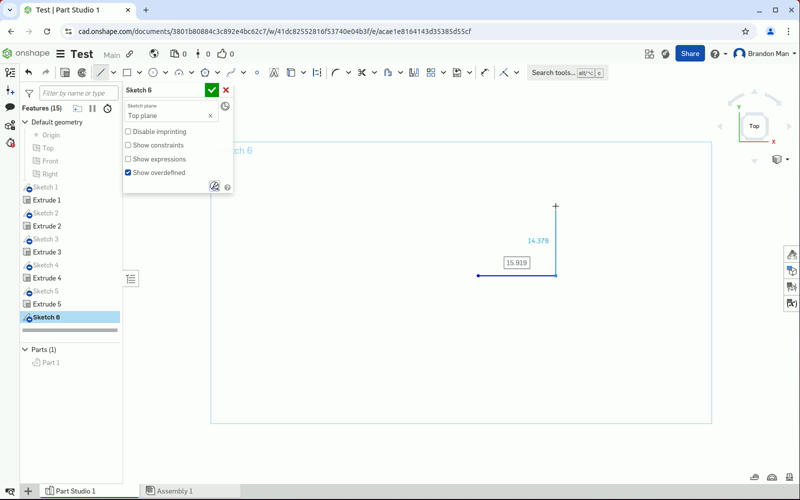
key_up(shift)
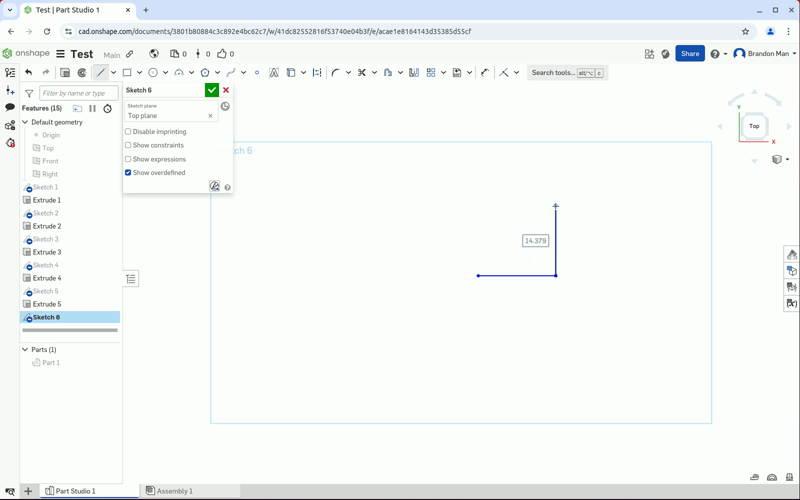
key_down(shift)
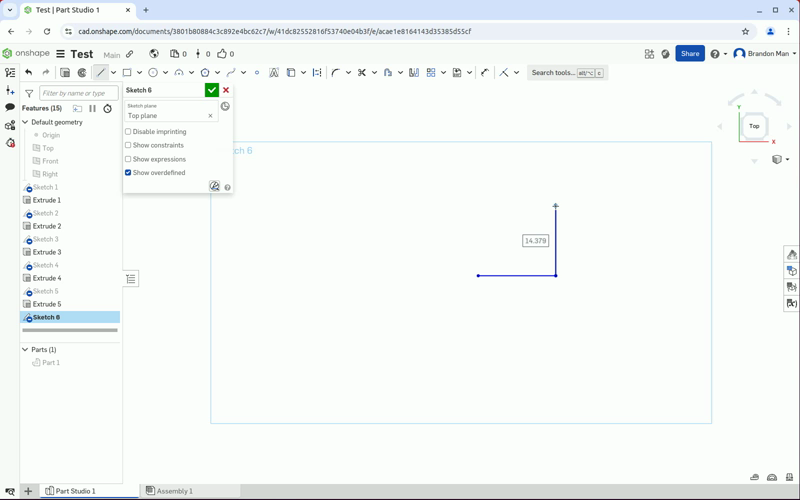
mouse_move(478, 205)
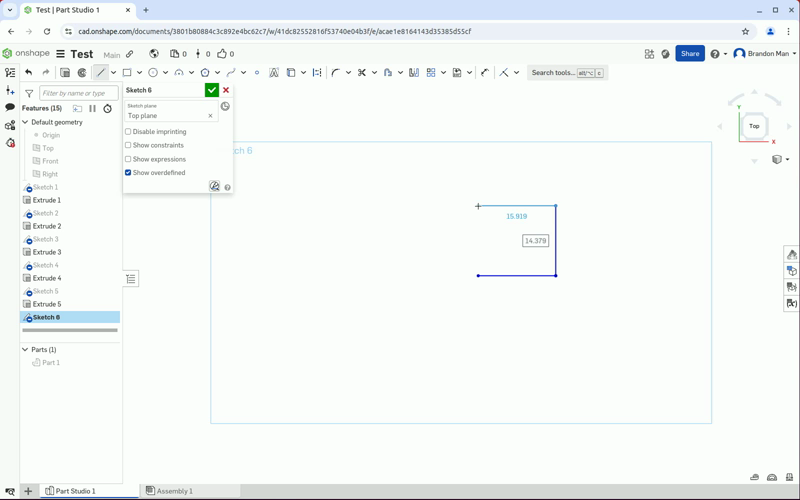
click(478, 205)
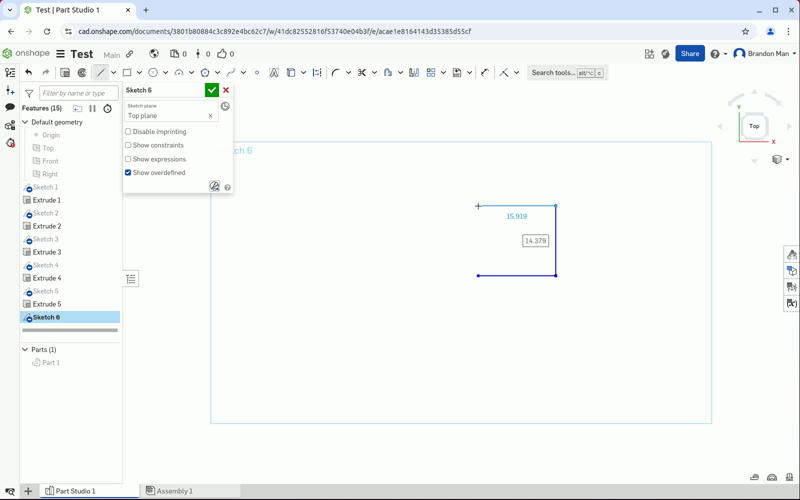
key_up(shift)
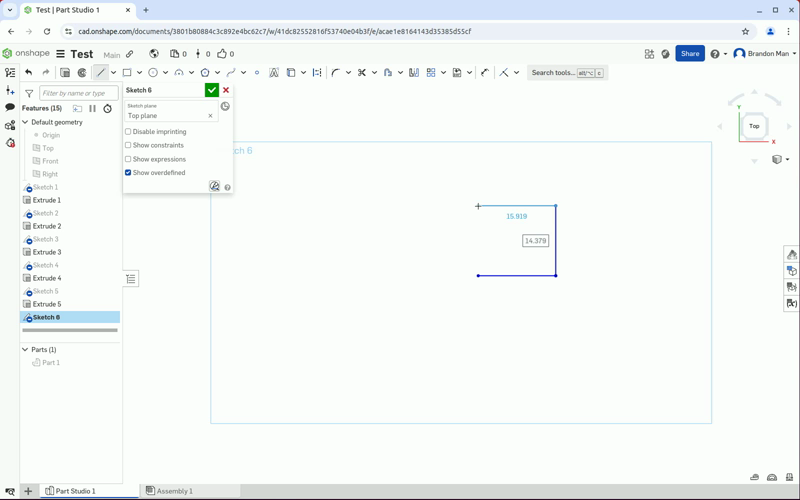
key_down(shift)
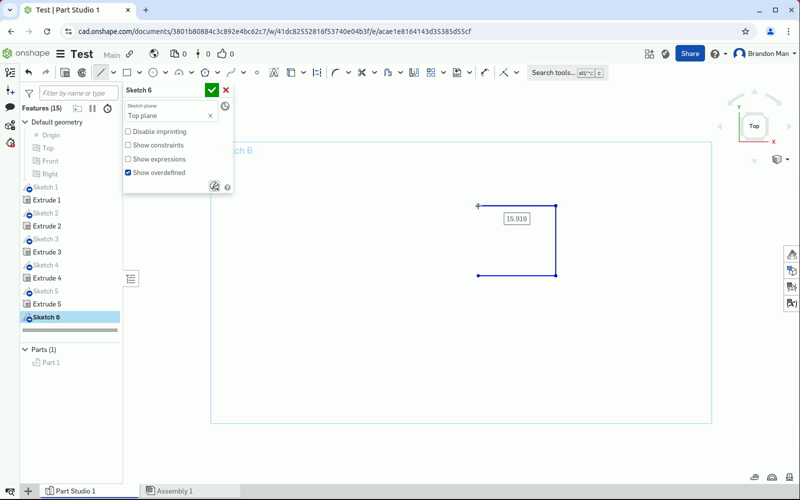
mouse_move(478, 275)
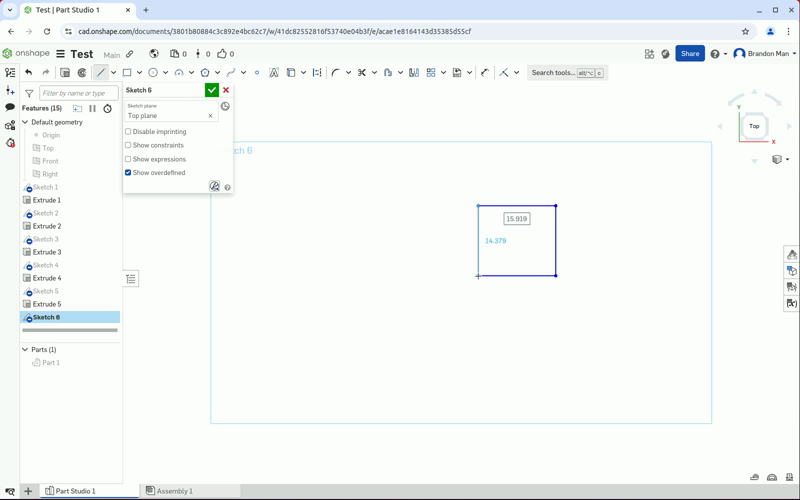
key_up(shift)
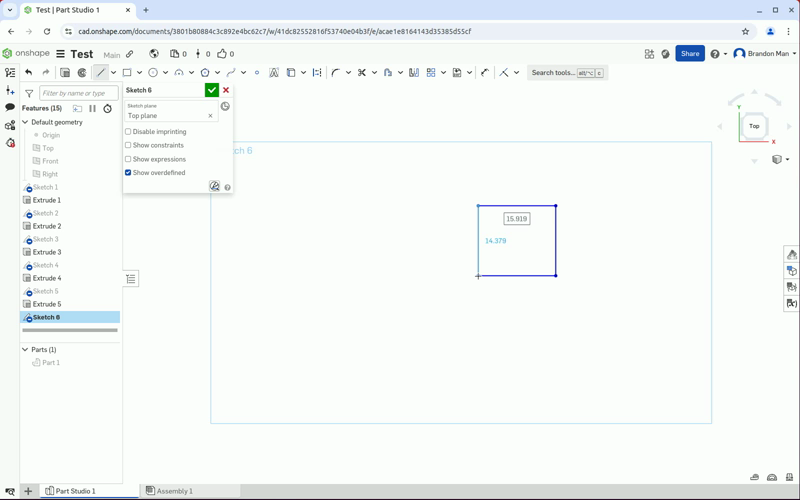
click(478, 275)
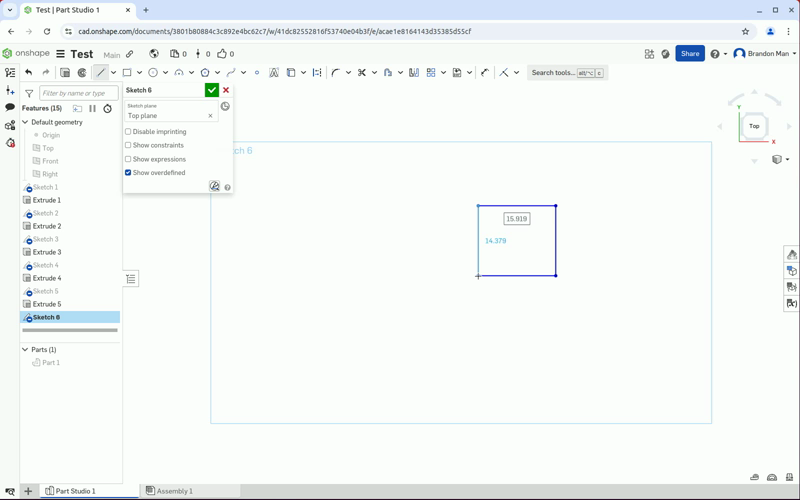
key(esc)
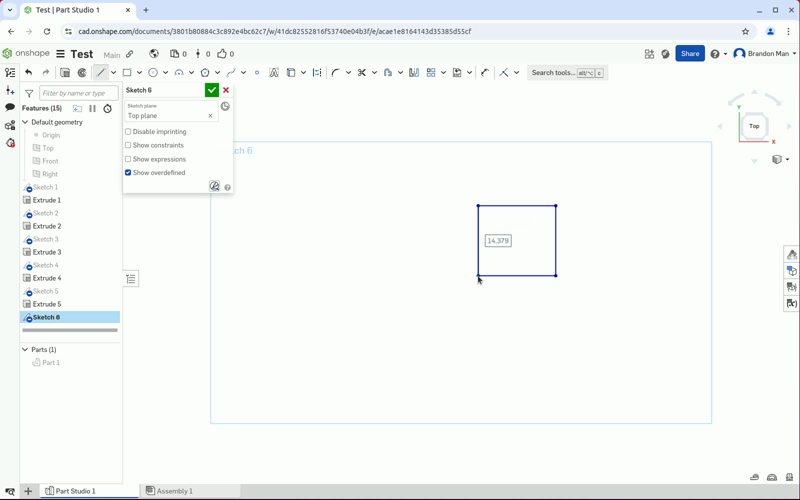
mouse_move(482, 255)
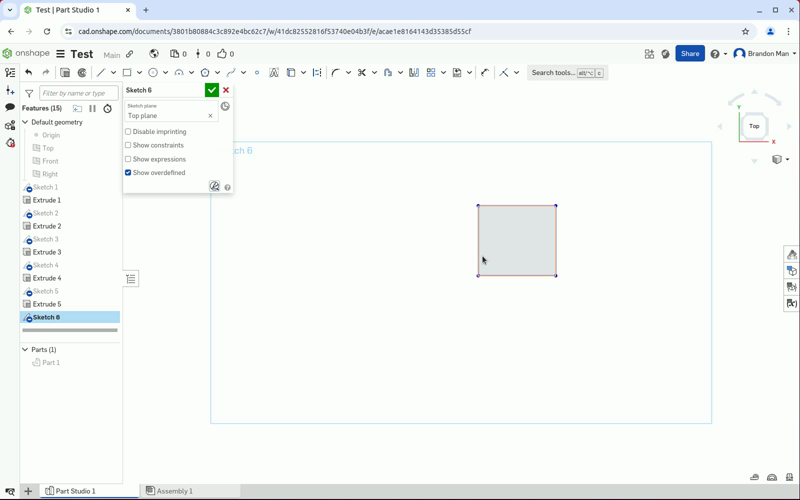
click(482, 255)
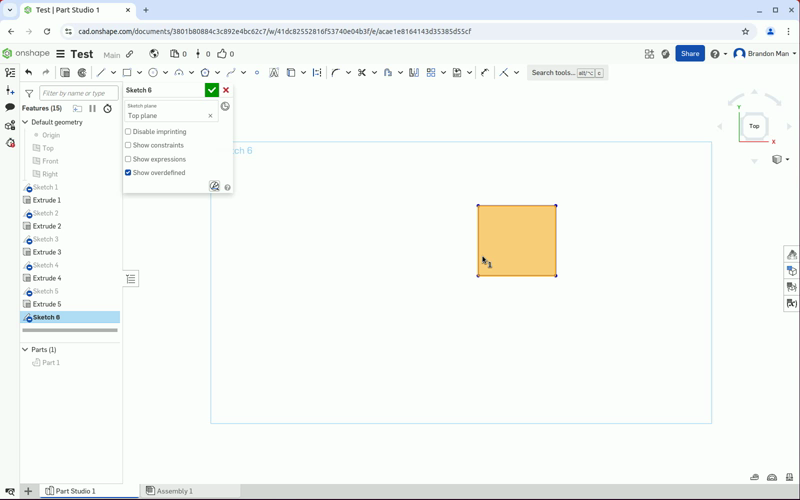
mouse_move(73, 352)
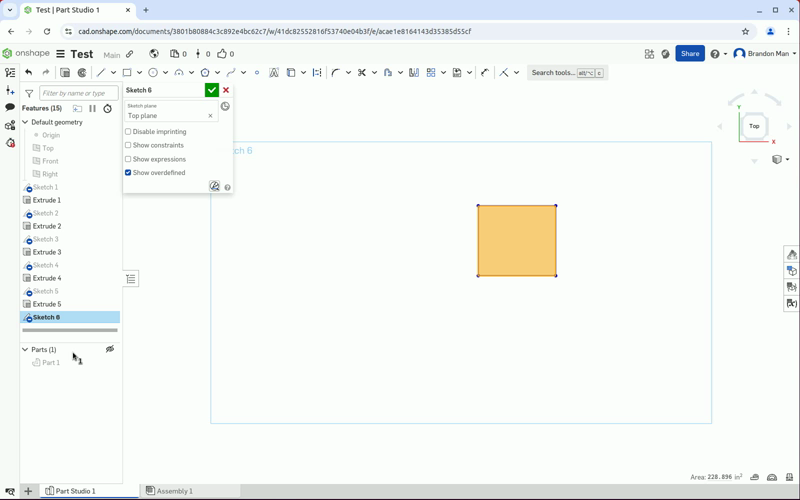
key(shift+y)
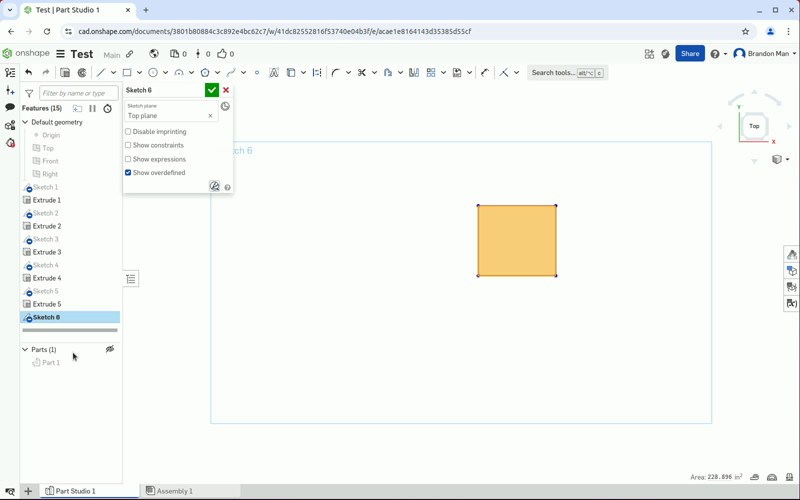
key(shift+e)
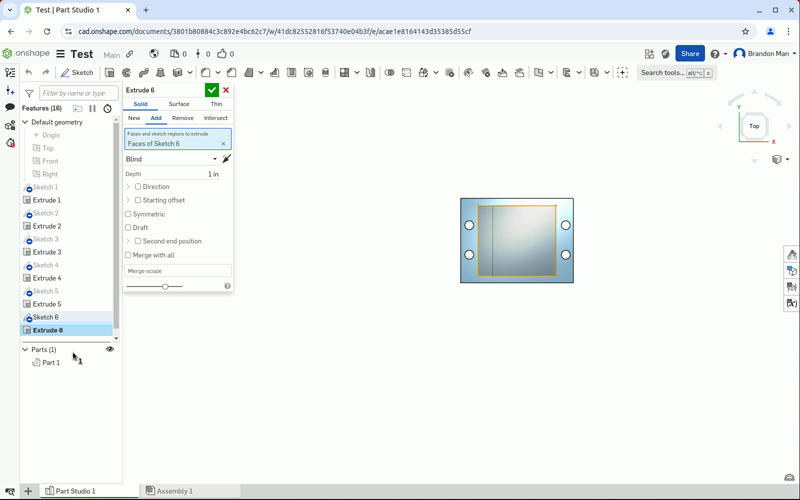
mouse_move(143, 106)
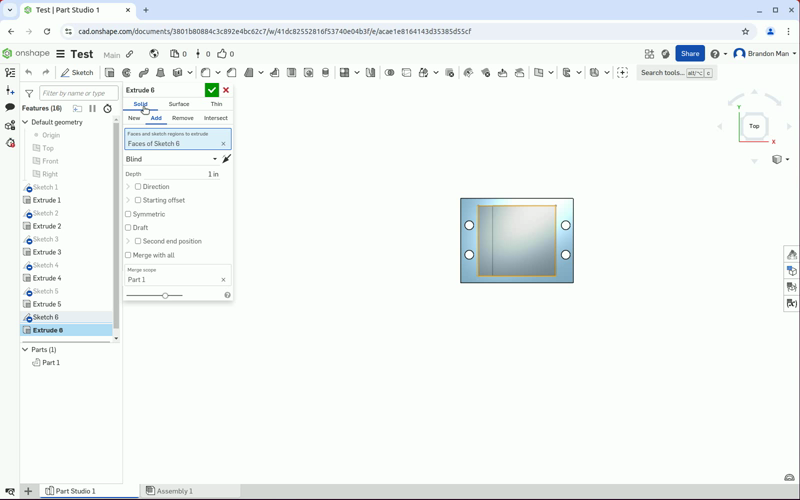
click(143, 106)
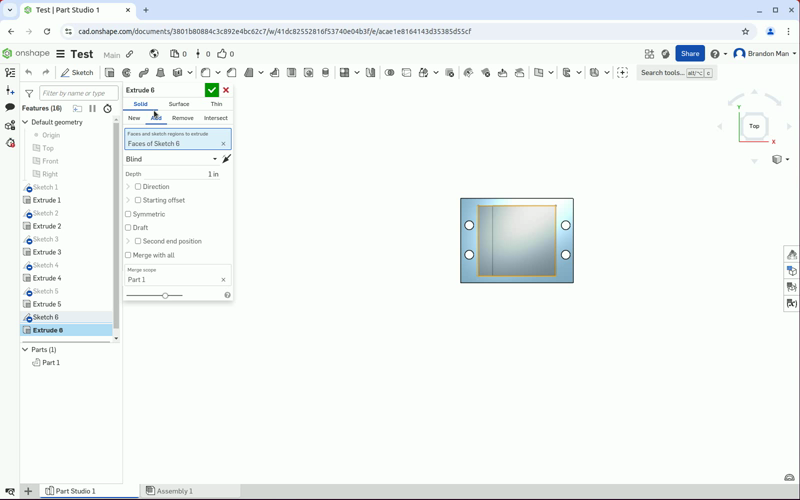
mouse_move(186, 120)
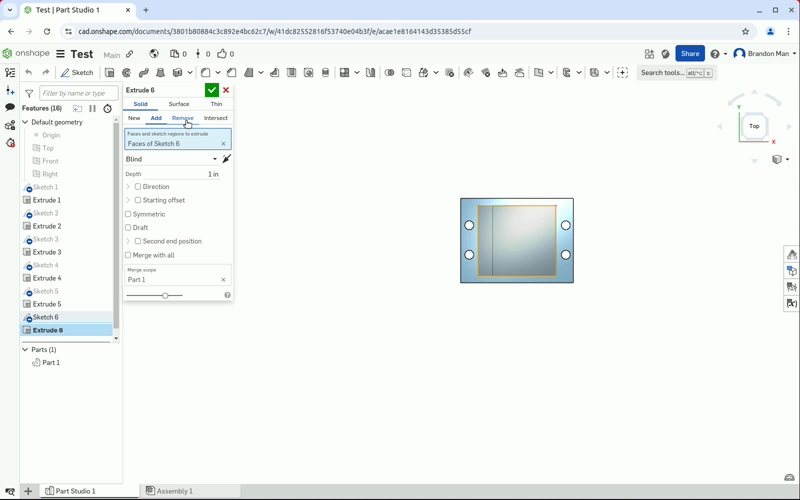
click(186, 120)
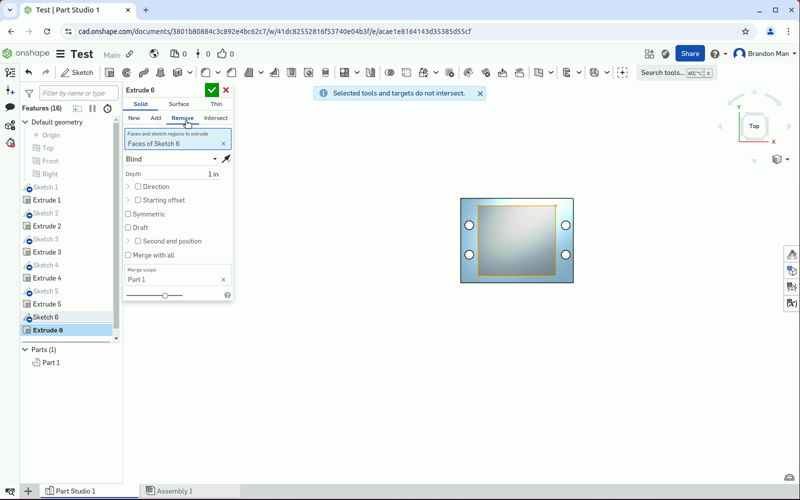
key(tab, 4)
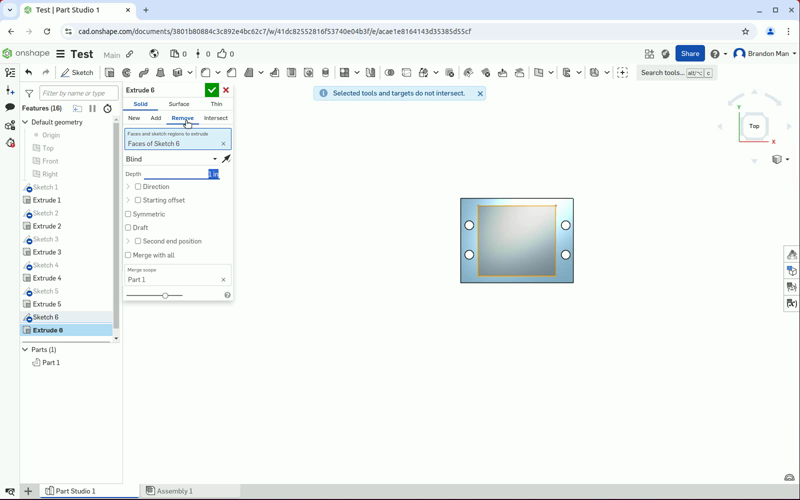
text(-4.814)
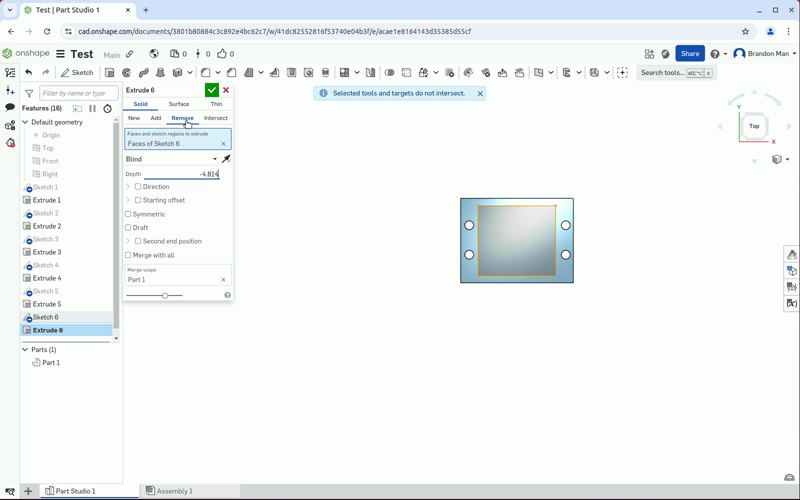
key(tab, 6)
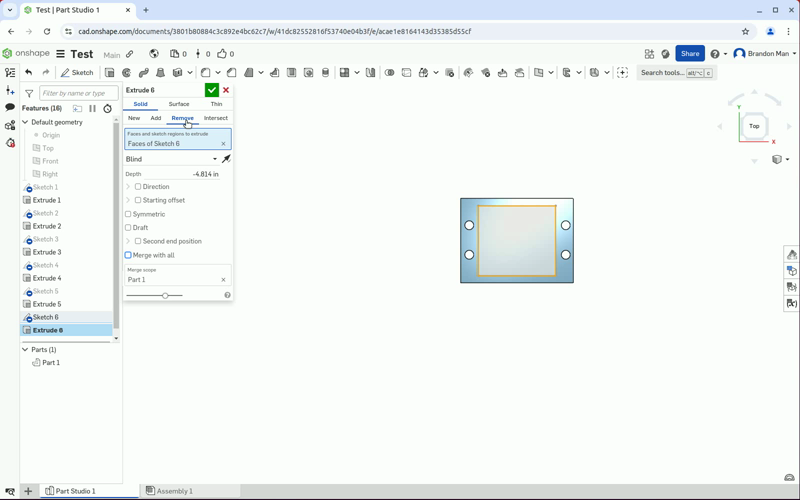
key(space)
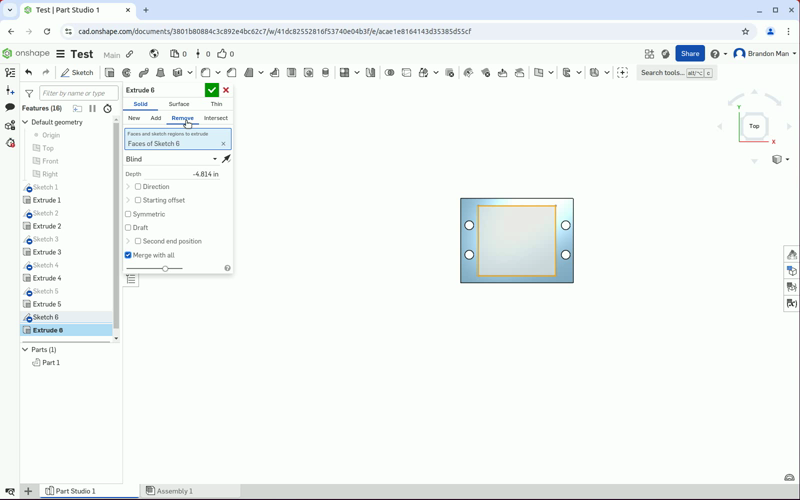
key(enter)
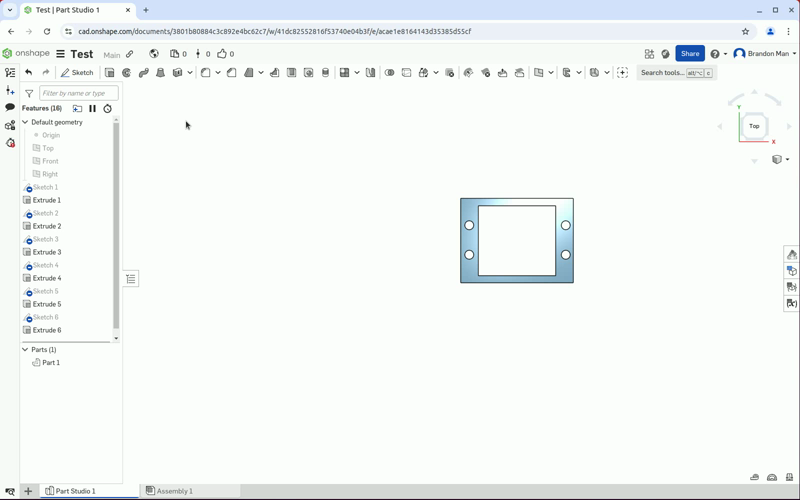
key(shift+h)
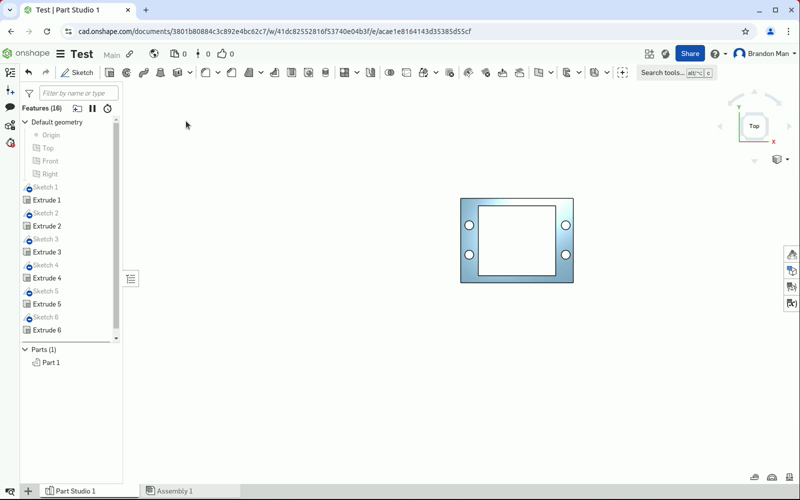
key(shift+h)
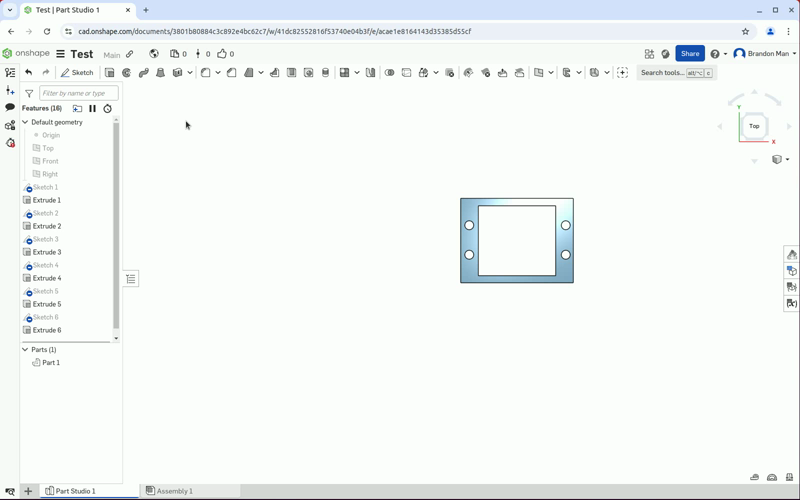
mouse_move(69, 189)
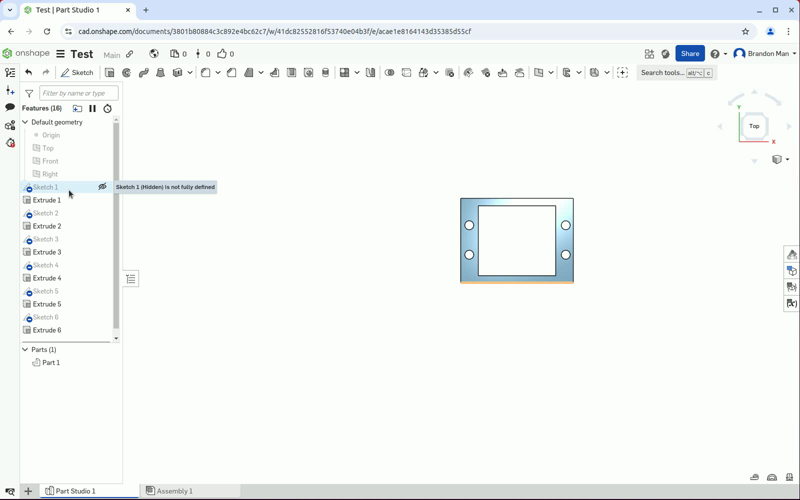
click(69, 189)
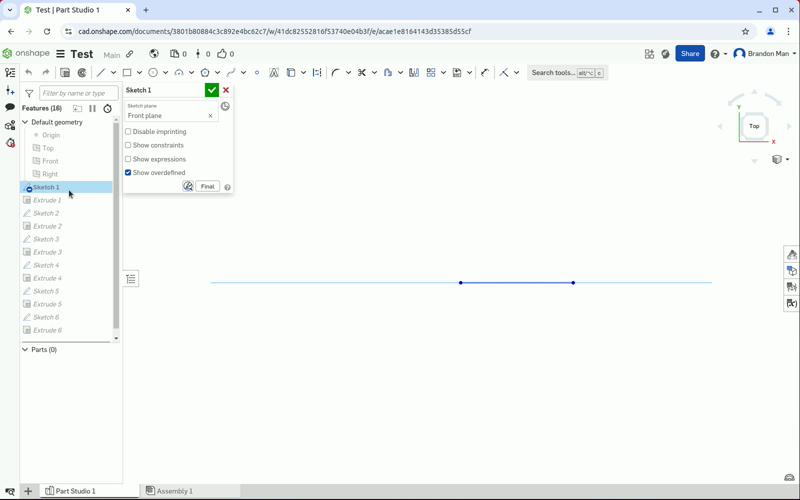
mouse_move(229, 92)
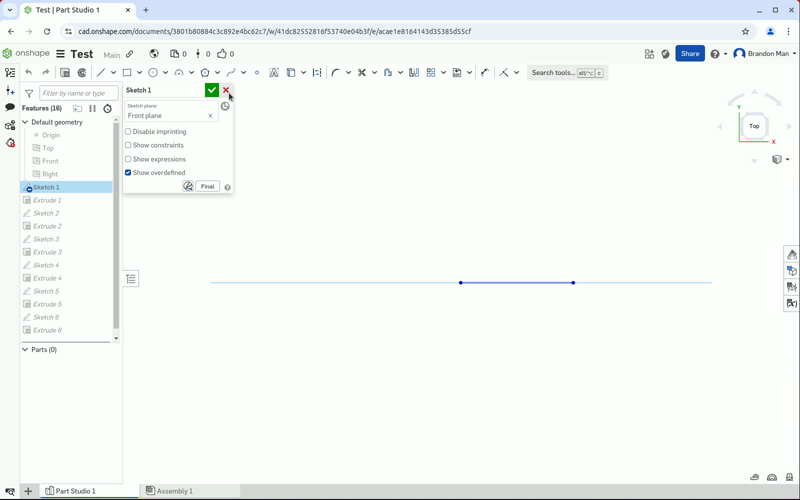
click(229, 92)
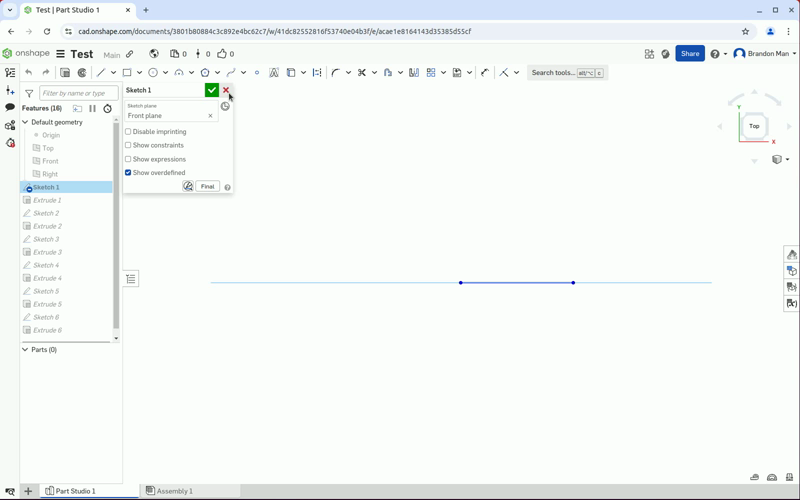
key(shift+s)
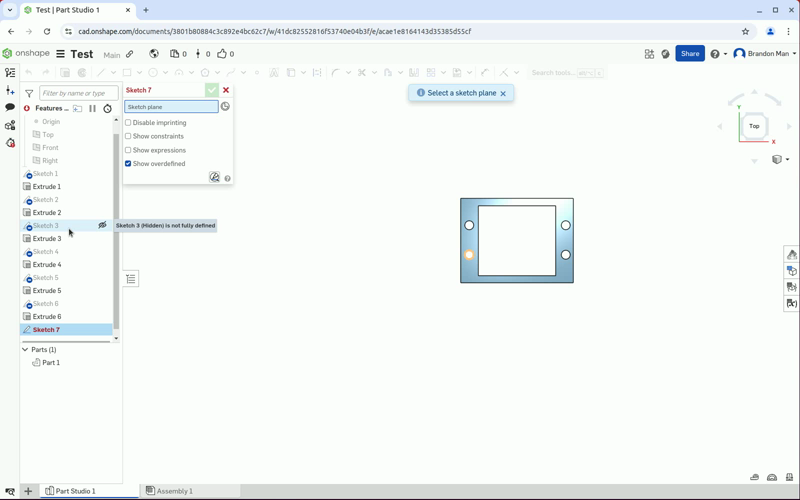
scroll(3)
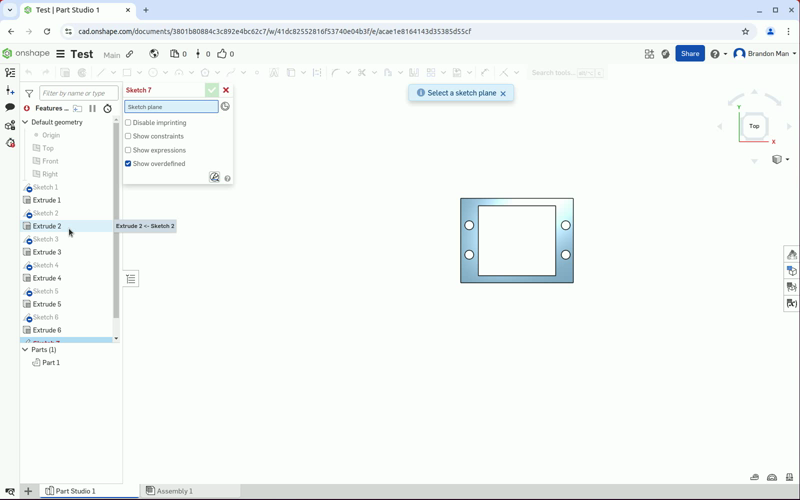
mouse_move(69, 150)
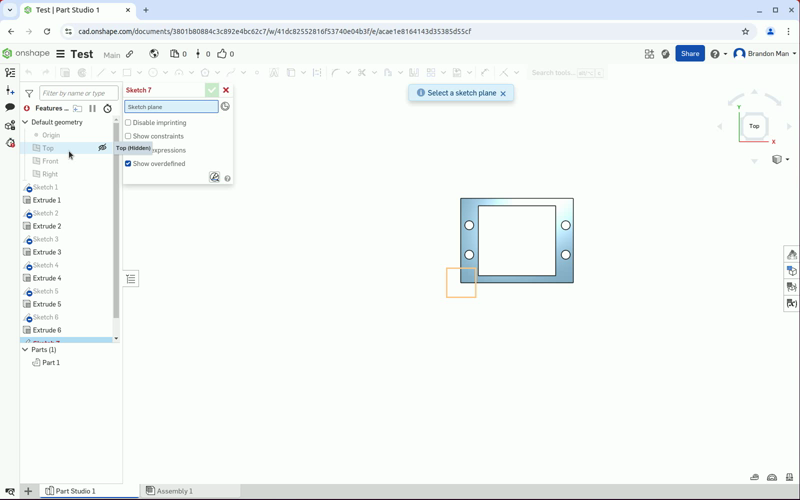
click(69, 150)
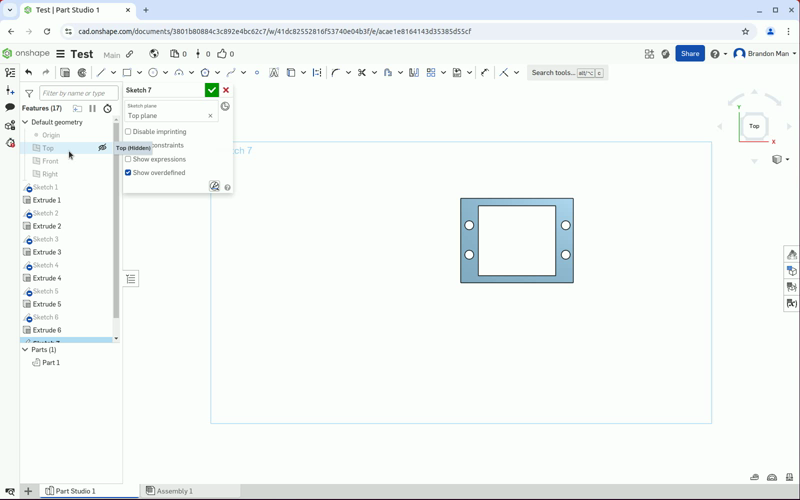
mouse_move(73, 352)
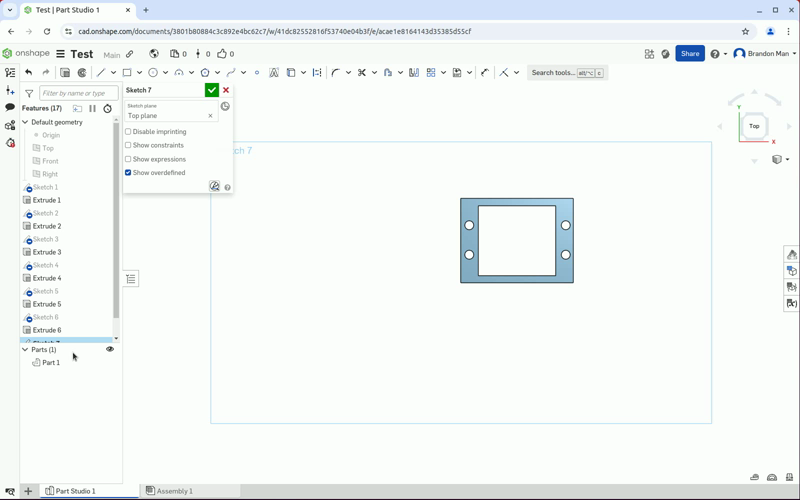
key(y)
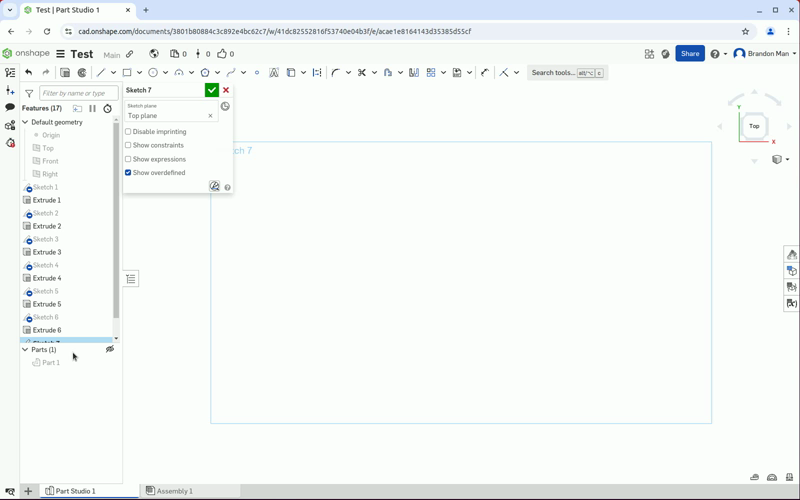
key(l)
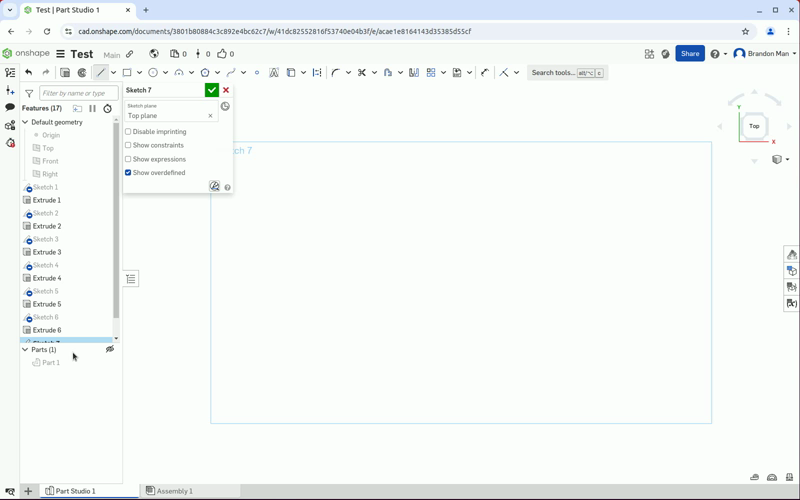
key_down(shift)
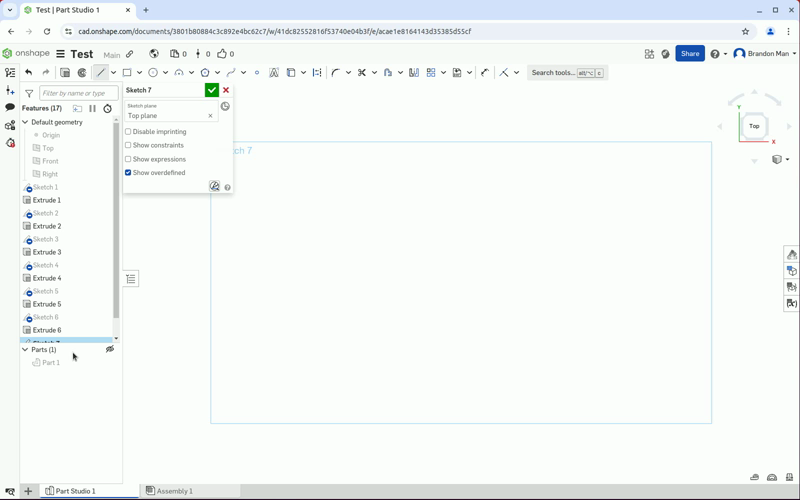
mouse_move(560, 198)
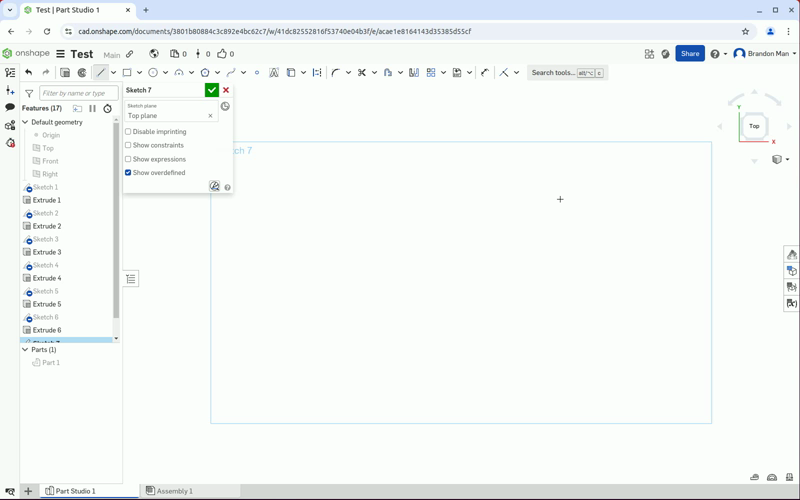
click(560, 198)
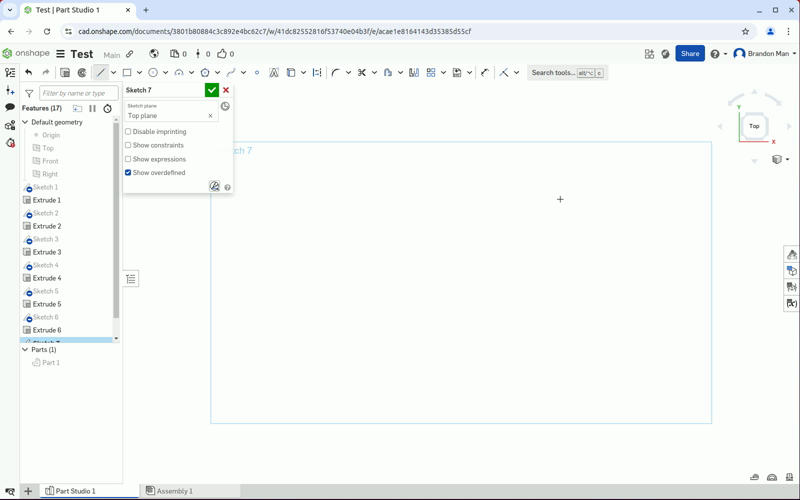
key_up(shift)
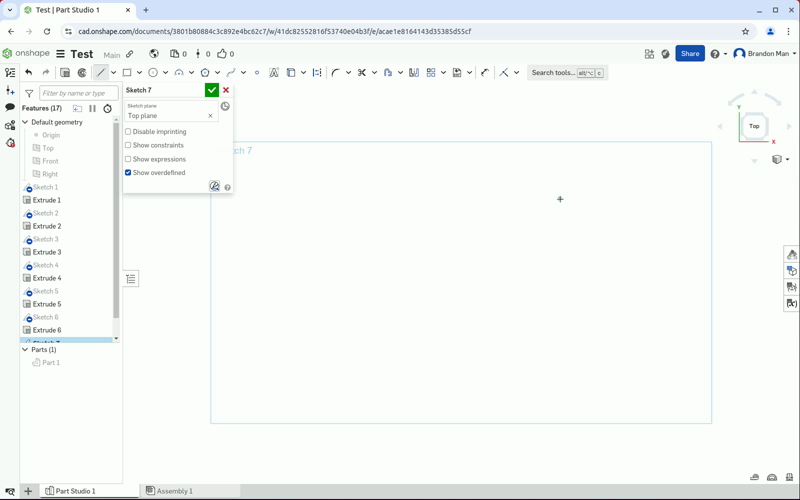
key_down(shift)
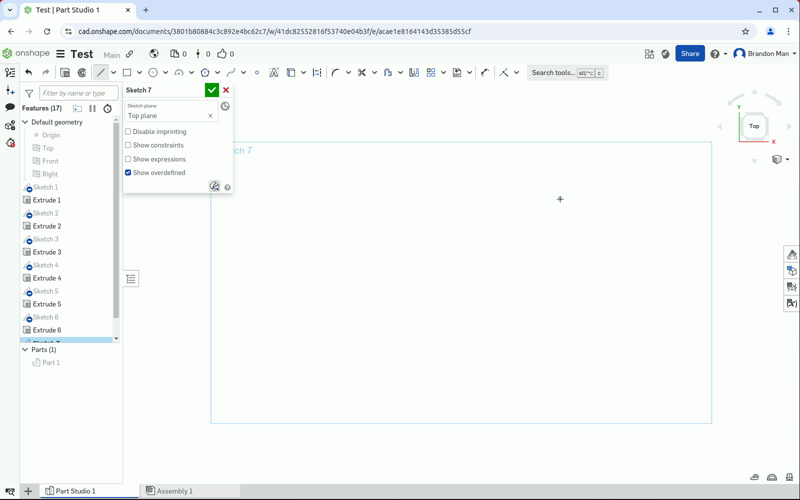
mouse_move(589, 198)
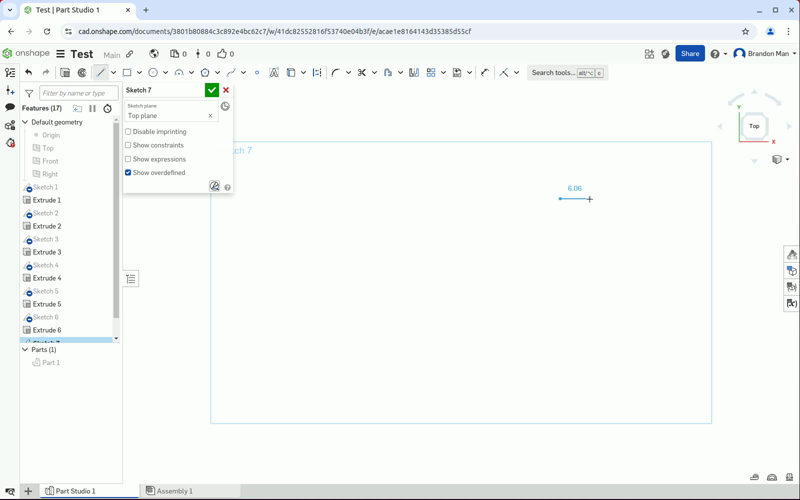
mouse_move(574, 212)
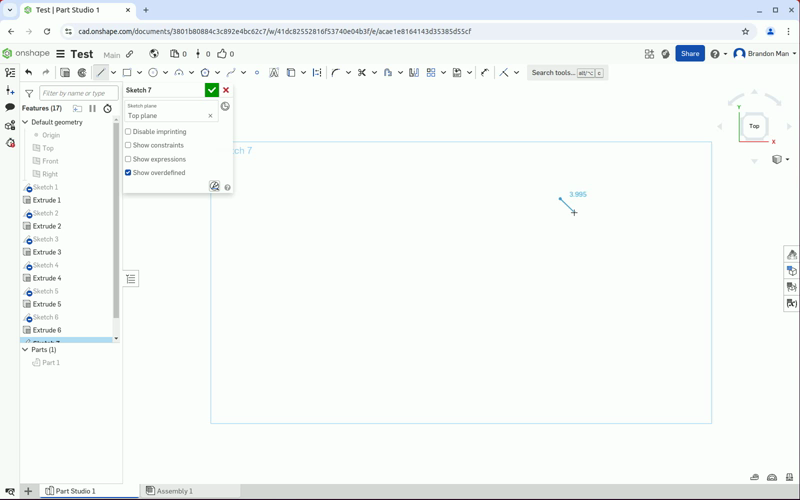
click(574, 212)
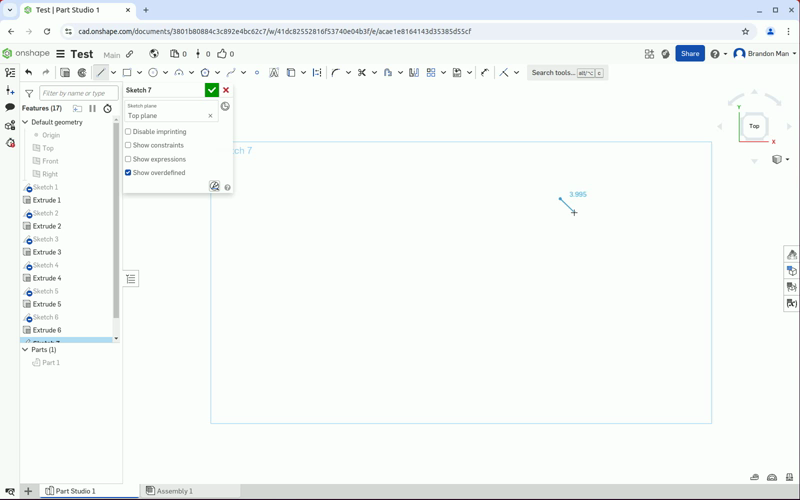
key_up(shift)
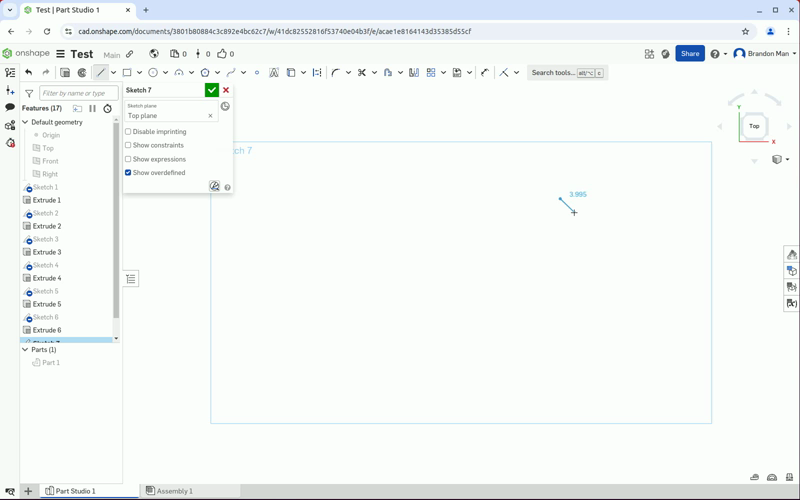
key_down(shift)
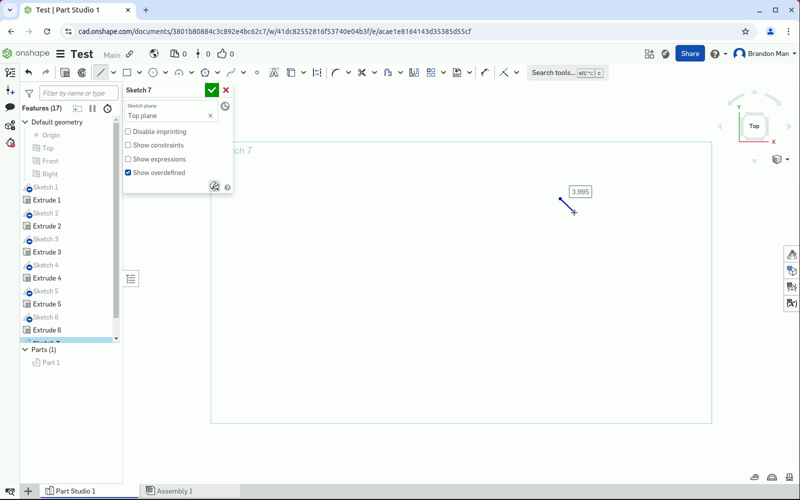
mouse_move(589, 212)
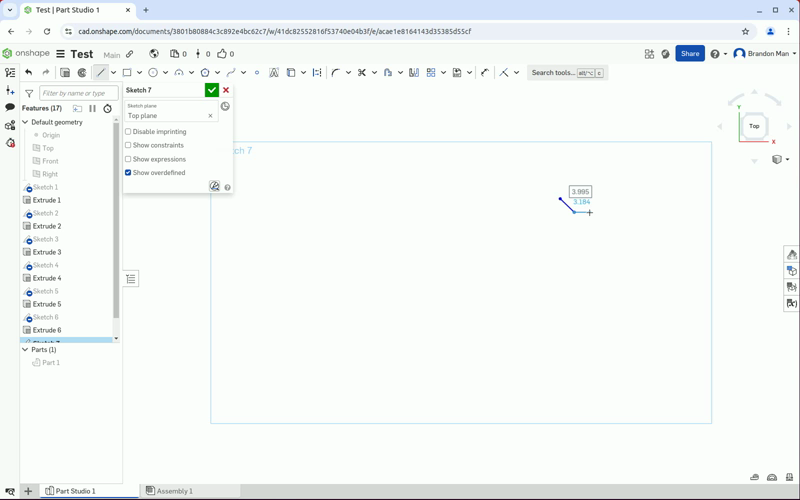
mouse_move(574, 198)
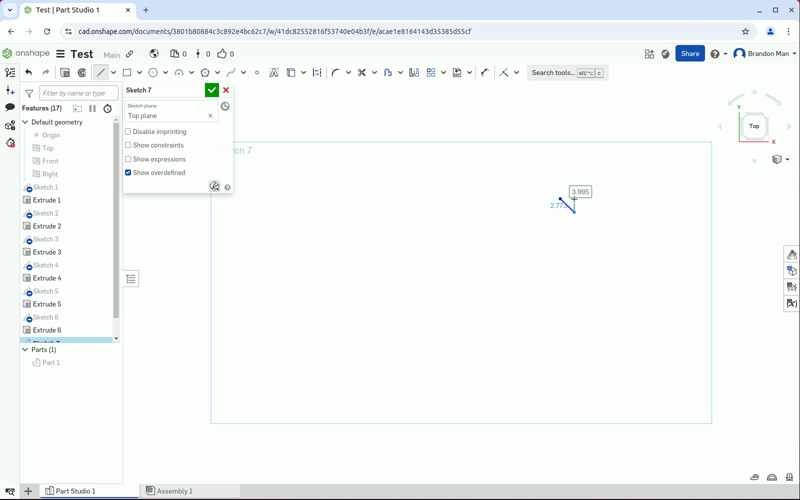
click(574, 198)
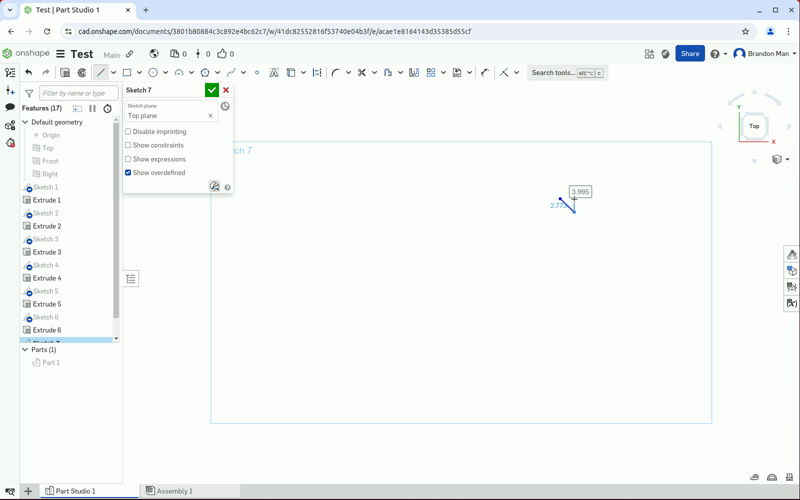
key_up(shift)
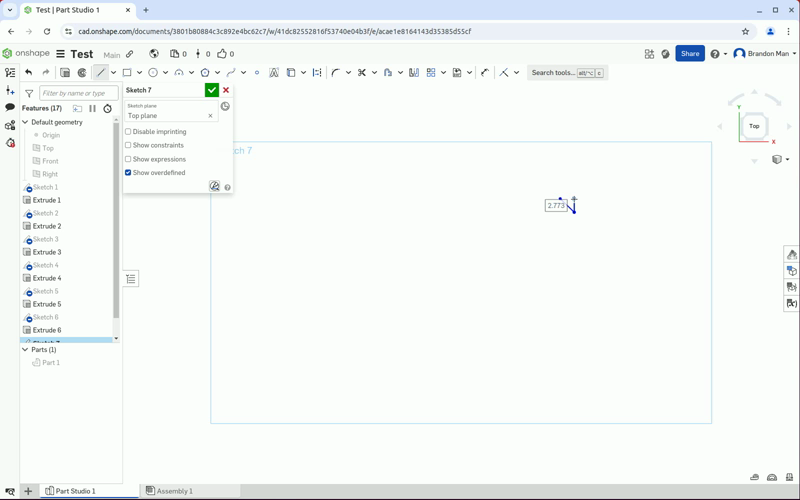
mouse_move(589, 198)
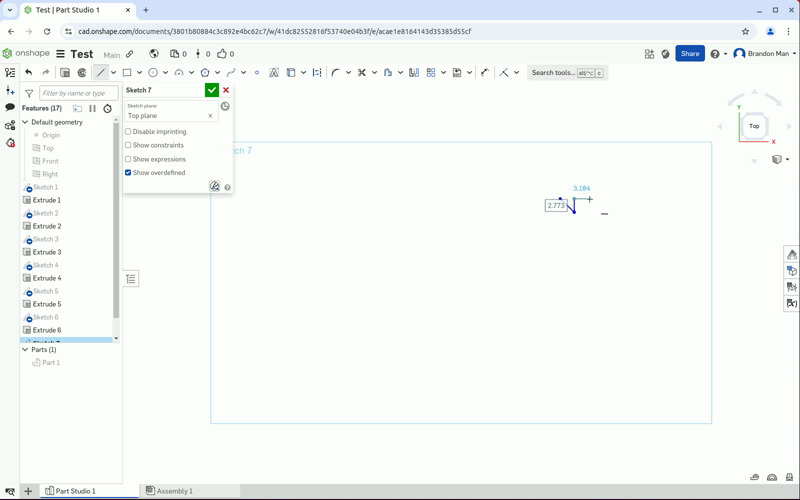
key_down(shift)
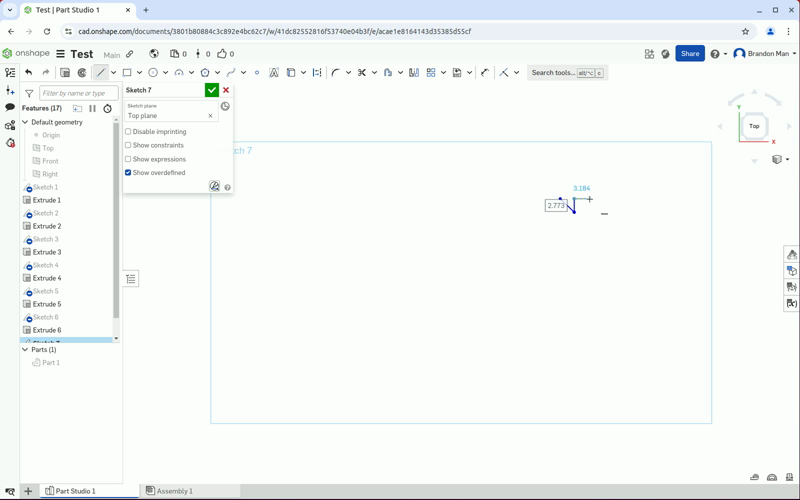
mouse_move(560, 198)
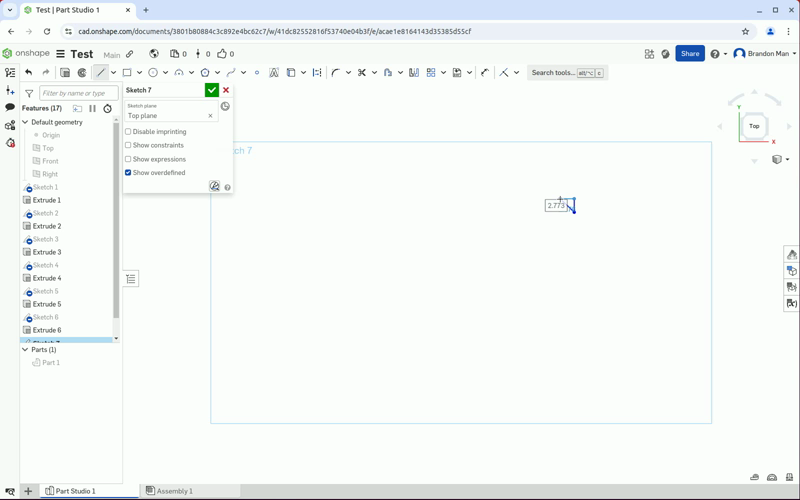
key_up(shift)
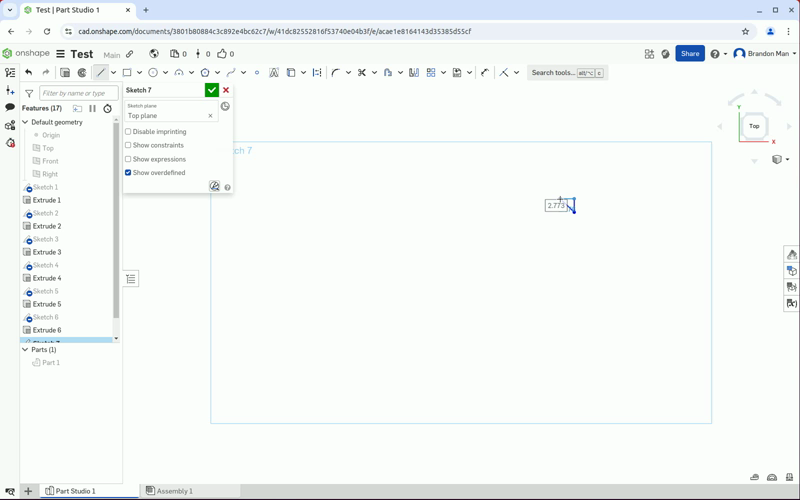
click(560, 198)
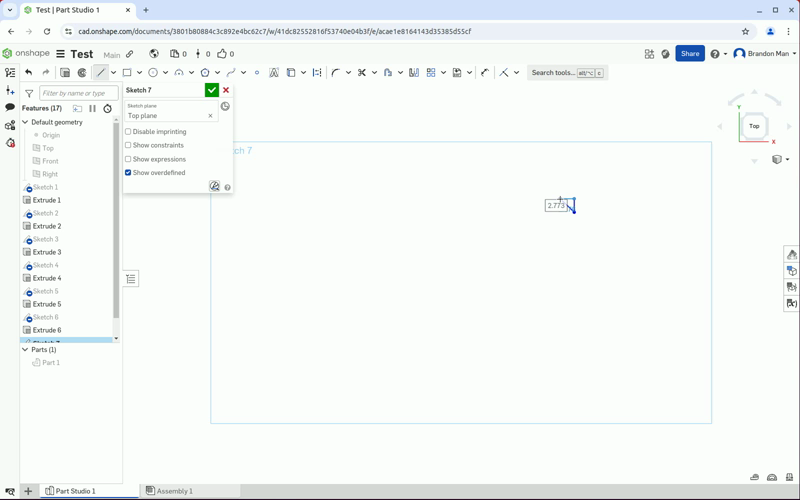
key(esc)
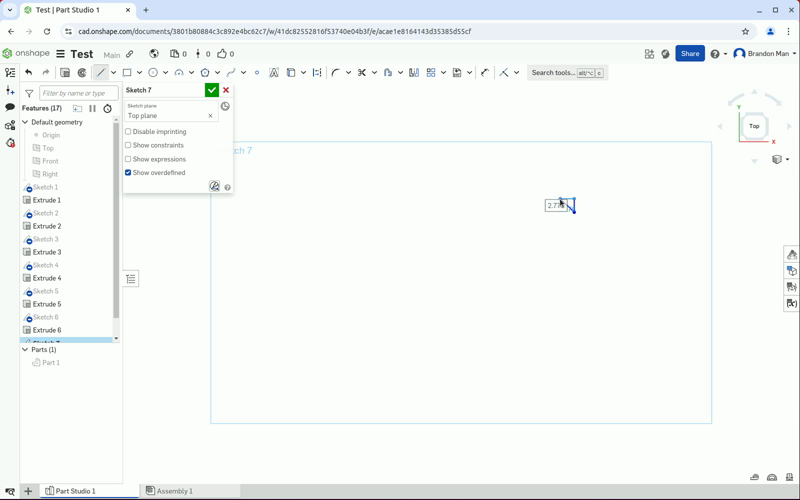
mouse_move(567, 199)
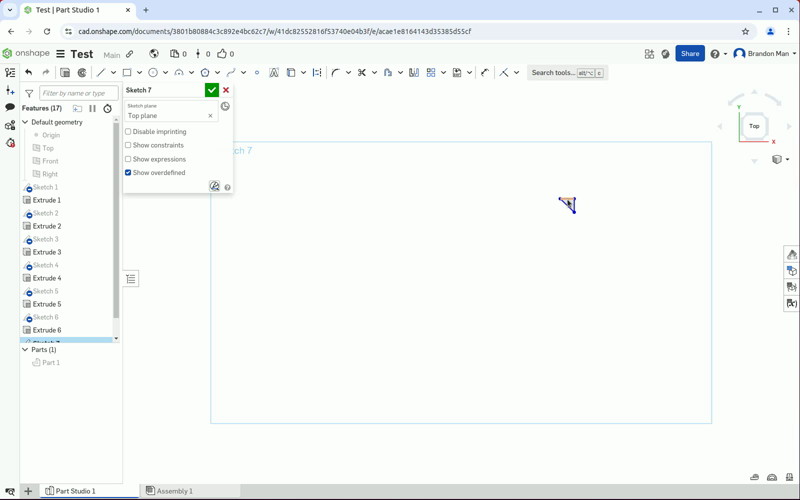
scroll(6)
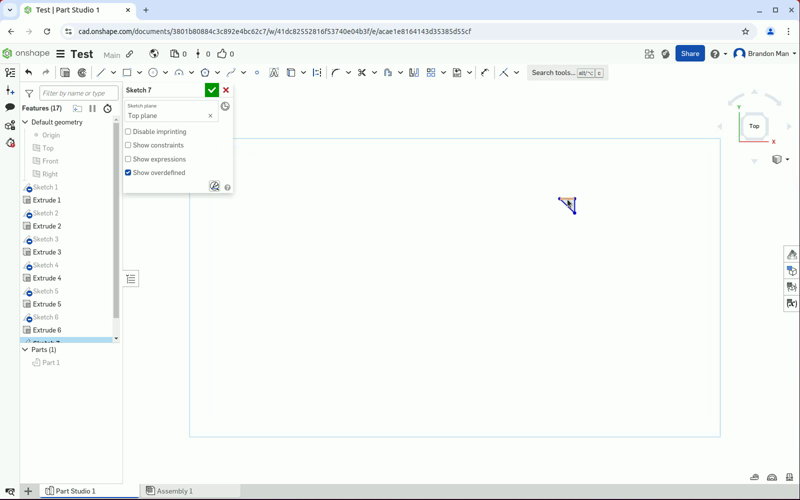
scroll(6)
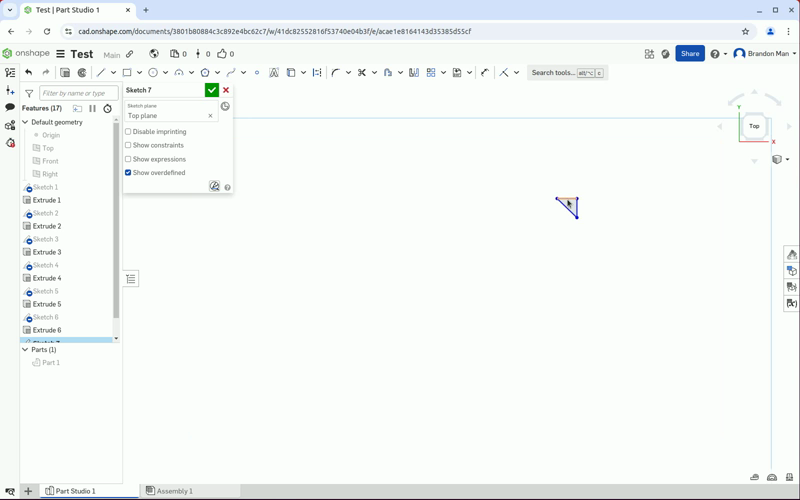
scroll(6)
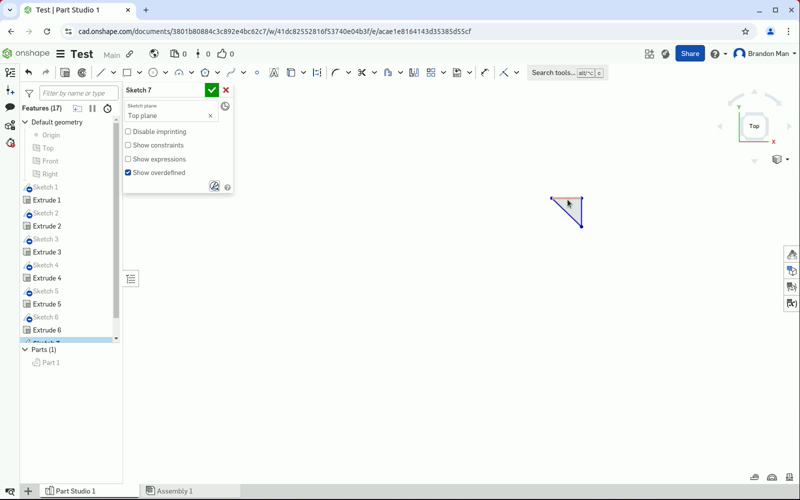
scroll(6)
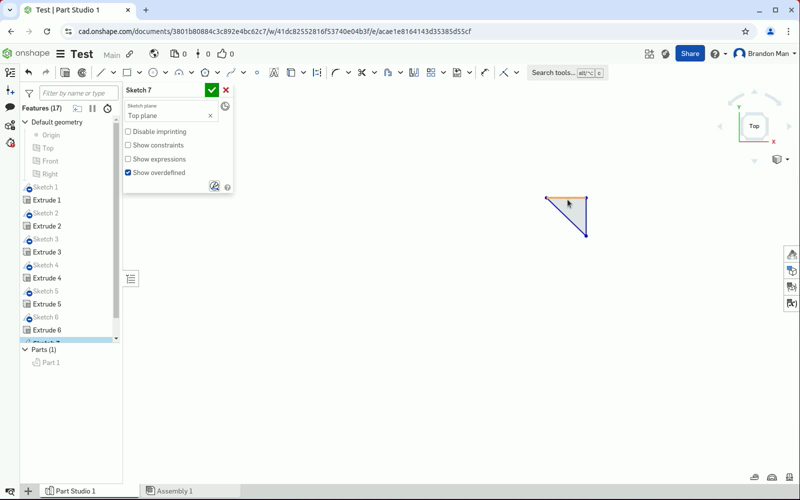
scroll(6)
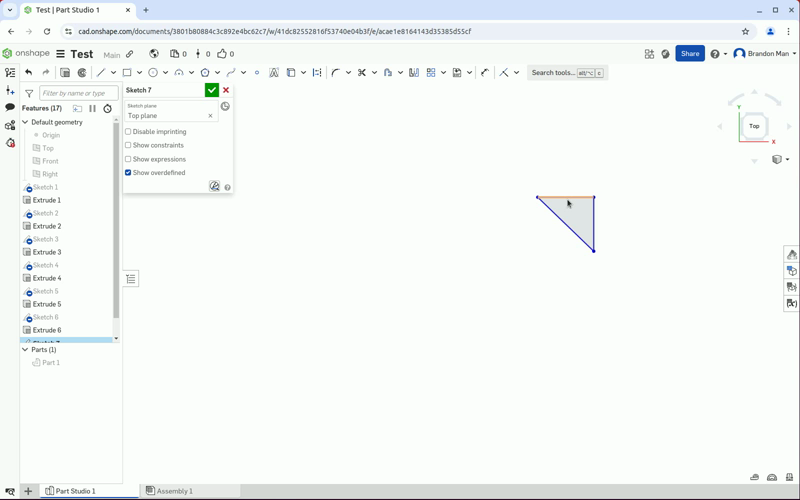
scroll(6)
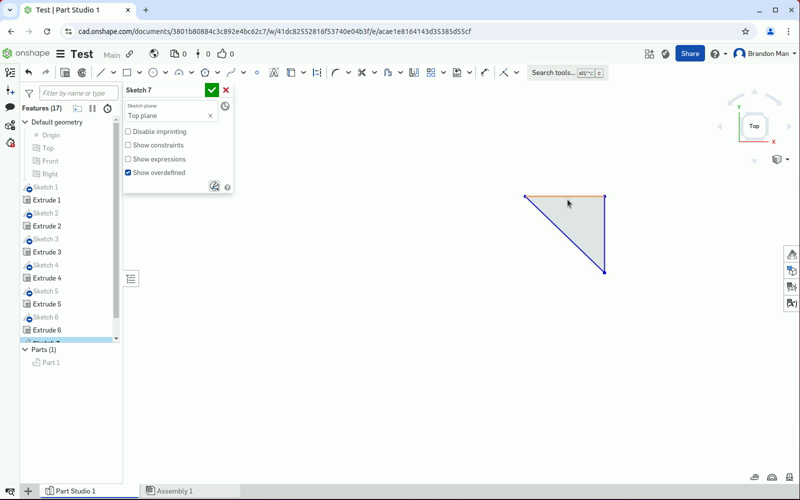
scroll(6)
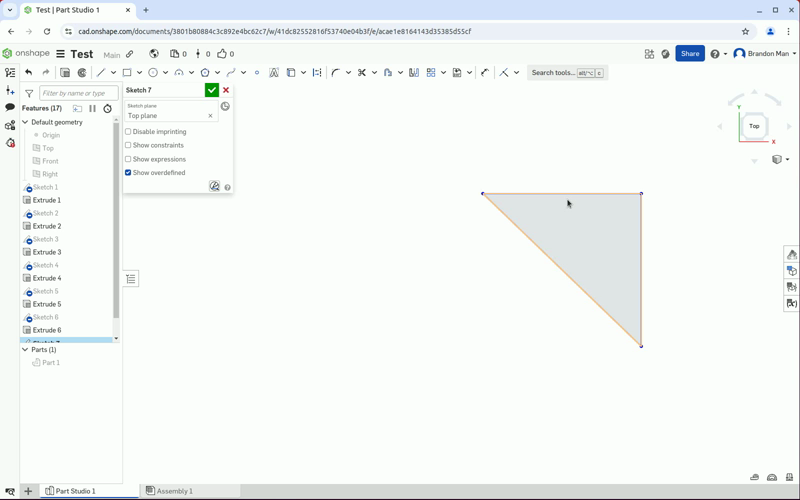
click(567, 199)
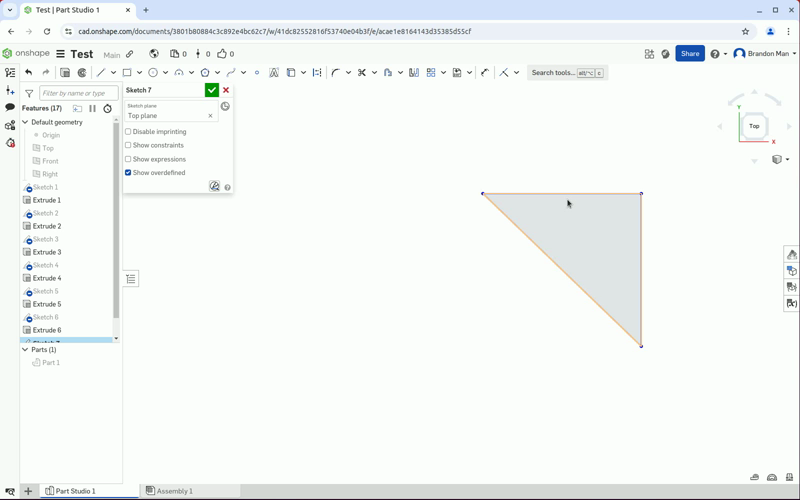
scroll(-6)
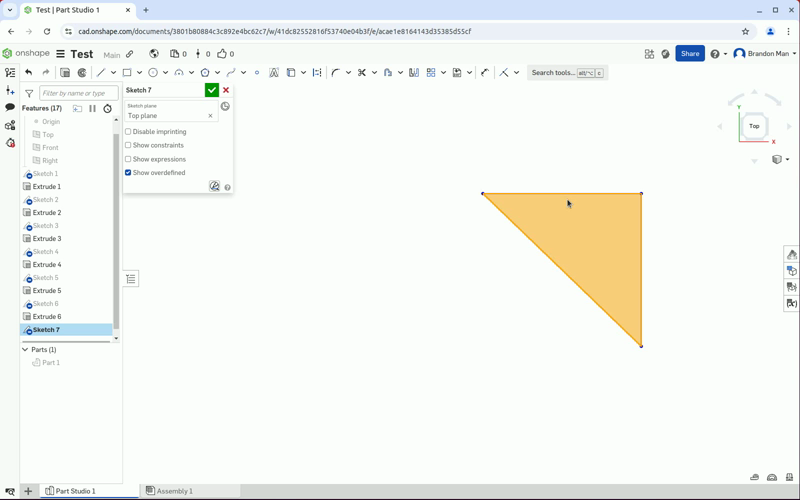
scroll(-6)
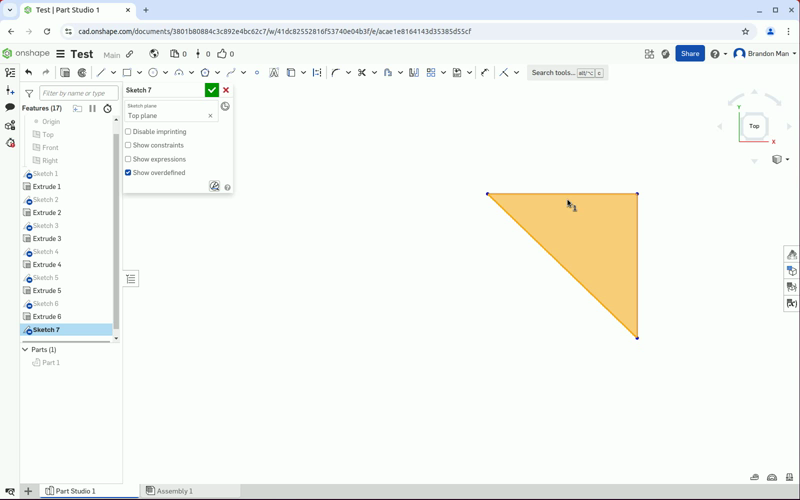
scroll(-6)
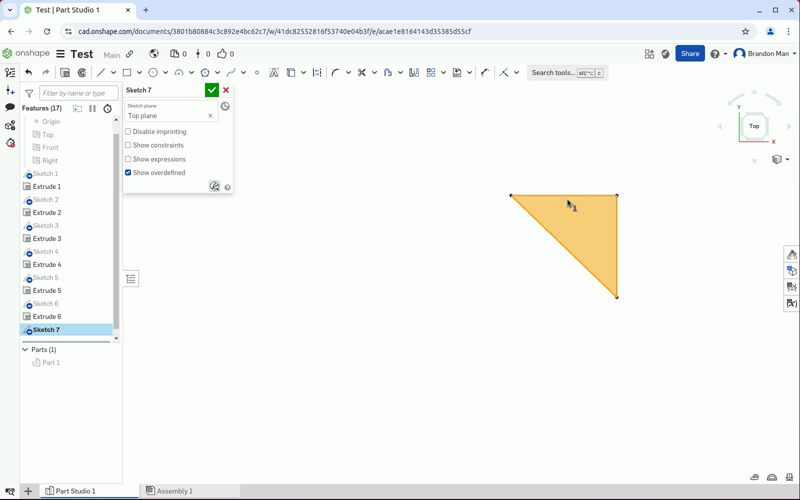
scroll(-6)
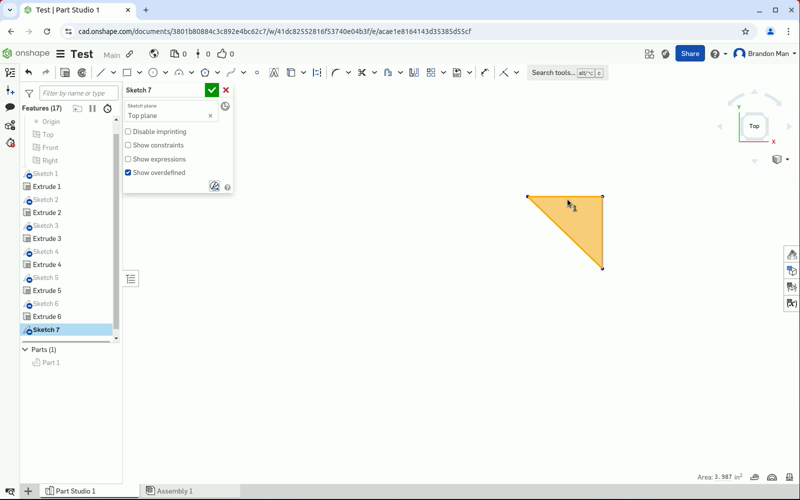
scroll(-6)
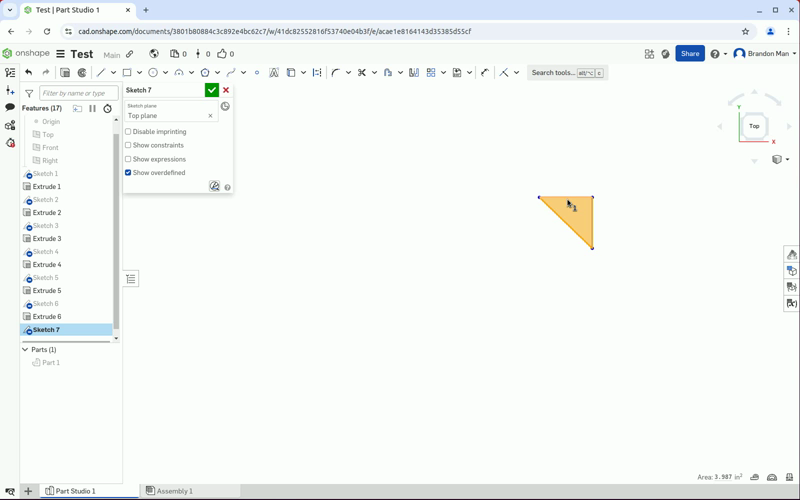
scroll(-6)
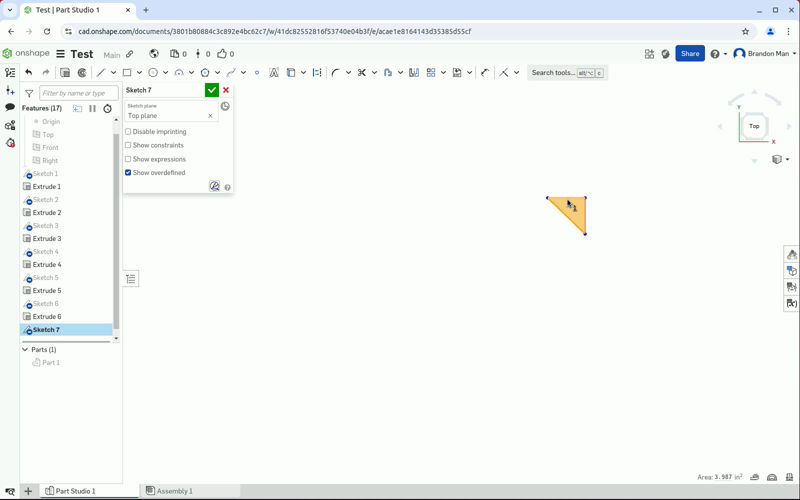
scroll(-6)
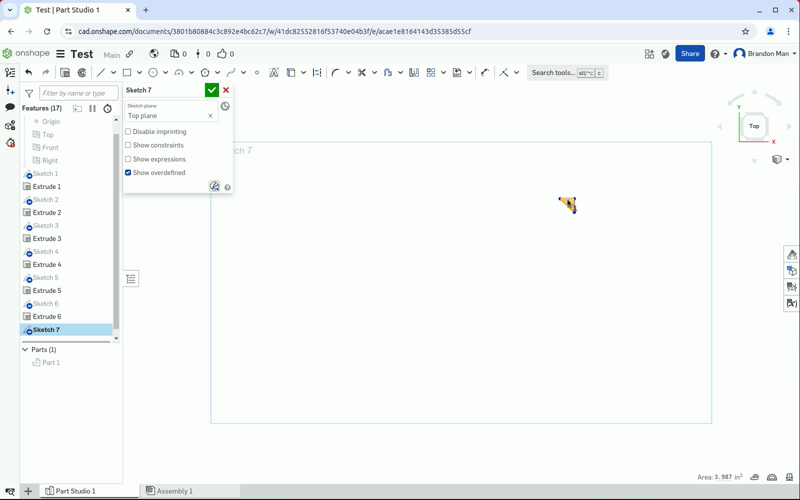
mouse_move(73, 352)
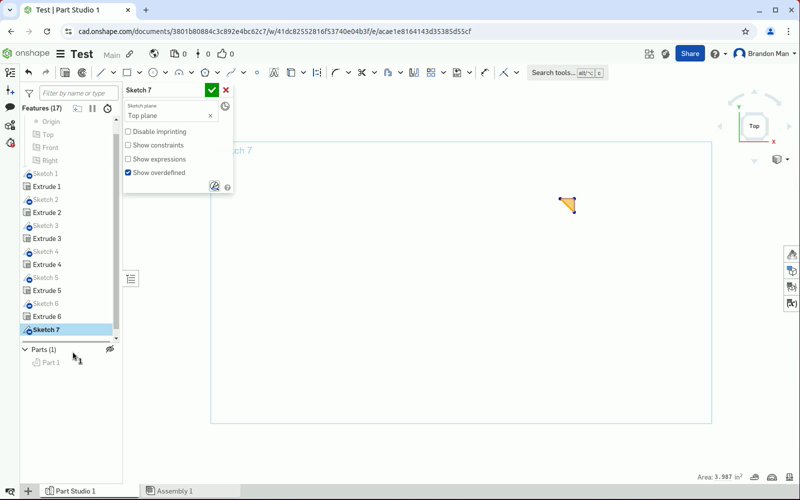
key(shift+y)
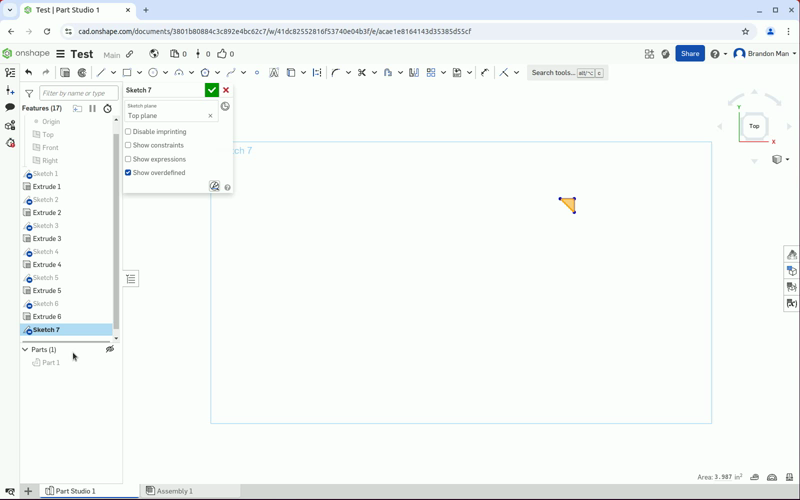
key(shift+e)
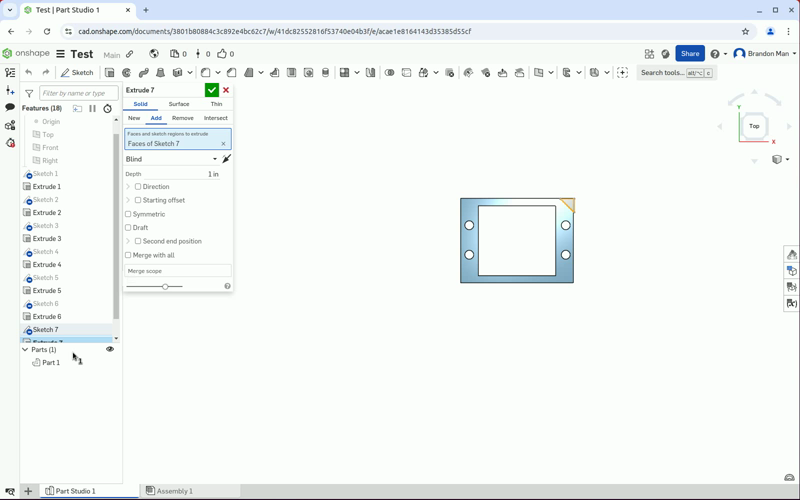
mouse_move(143, 106)
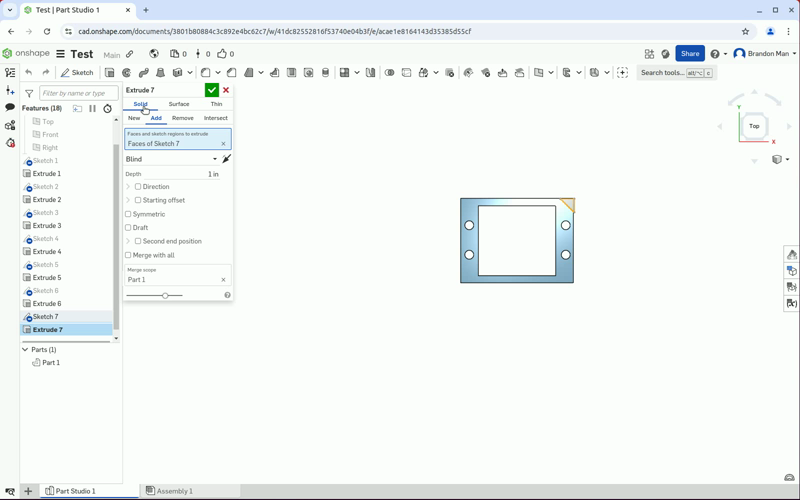
click(143, 106)
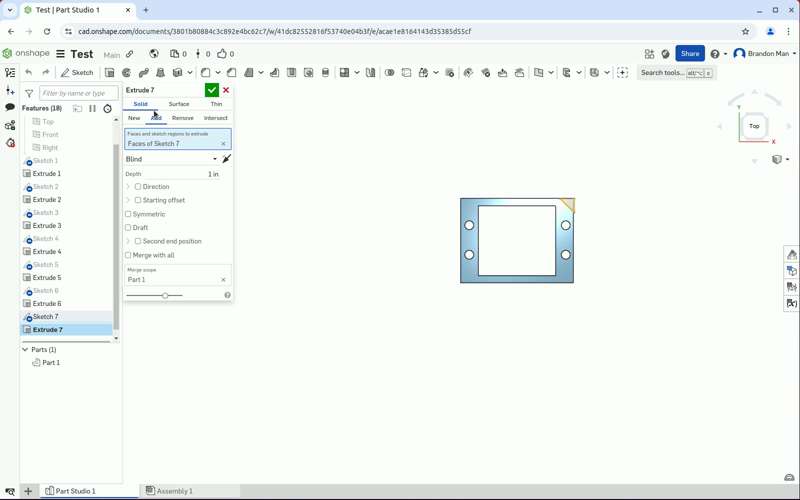
mouse_move(186, 120)
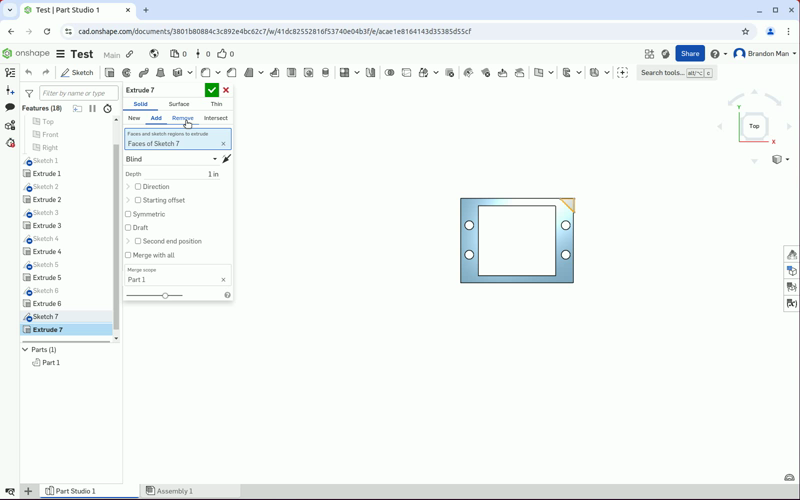
click(186, 120)
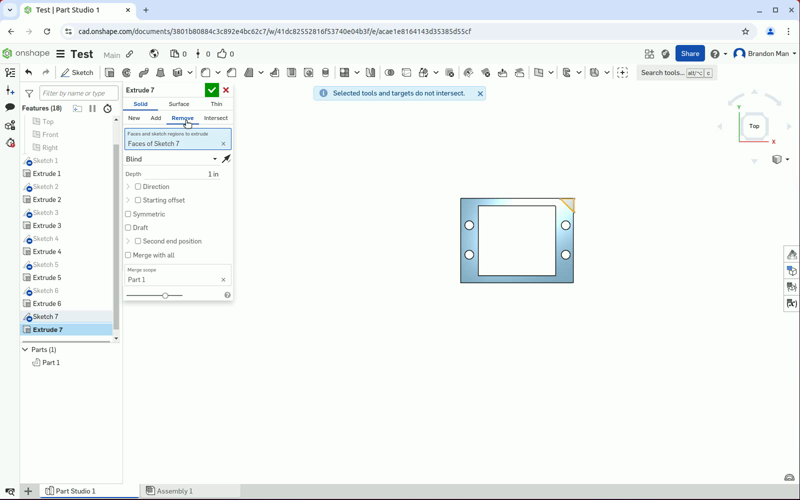
key(tab, 4)
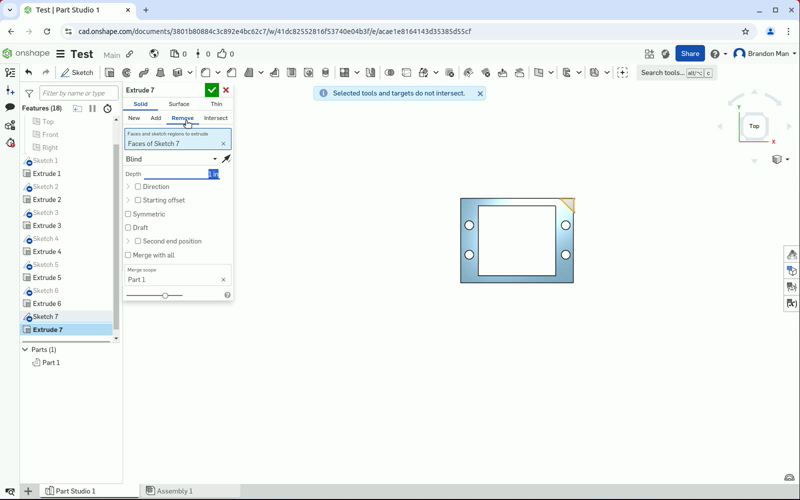
text(-4.814)
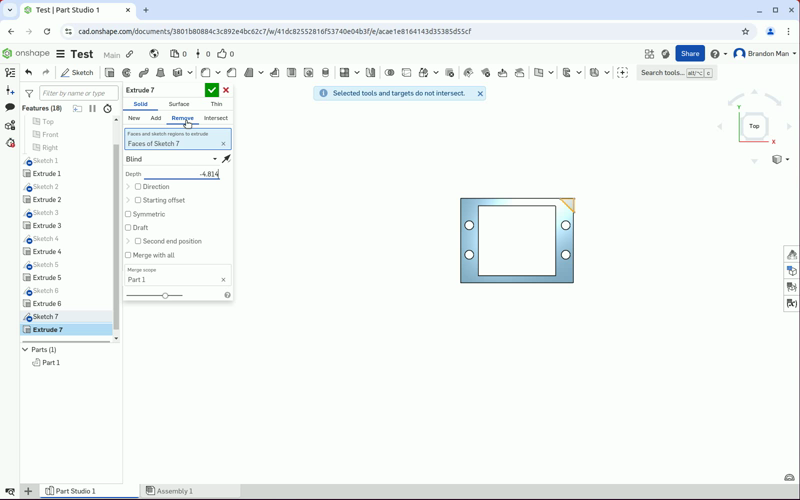
key(tab, 6)
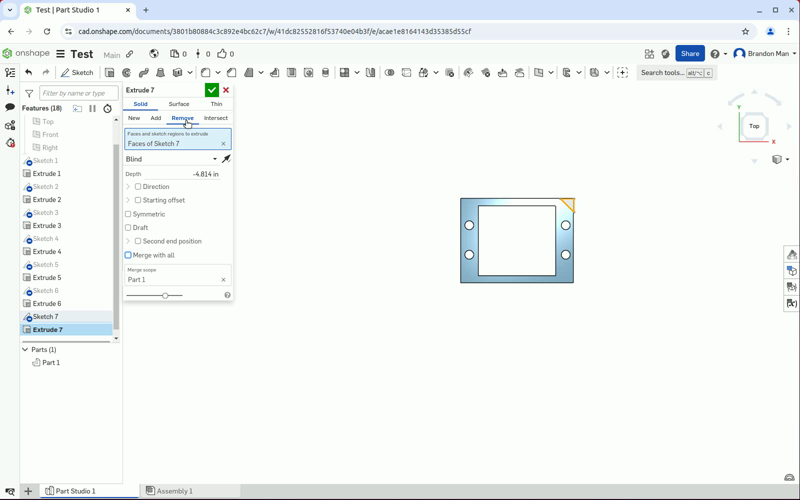
key(space)
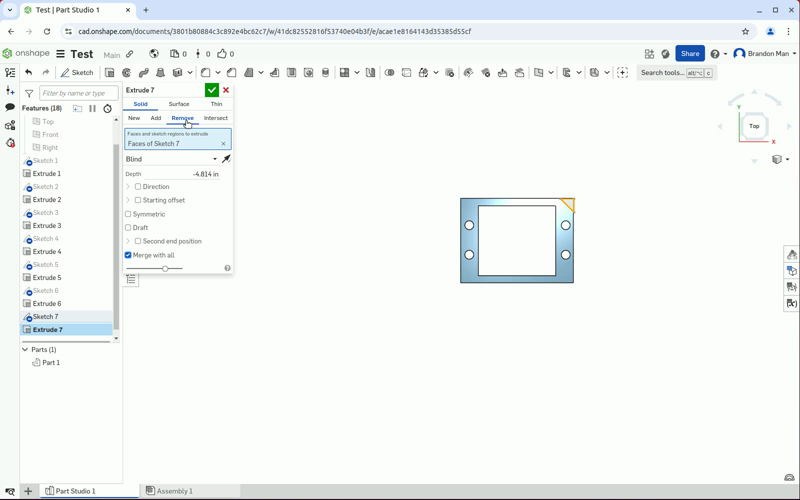
key(enter)
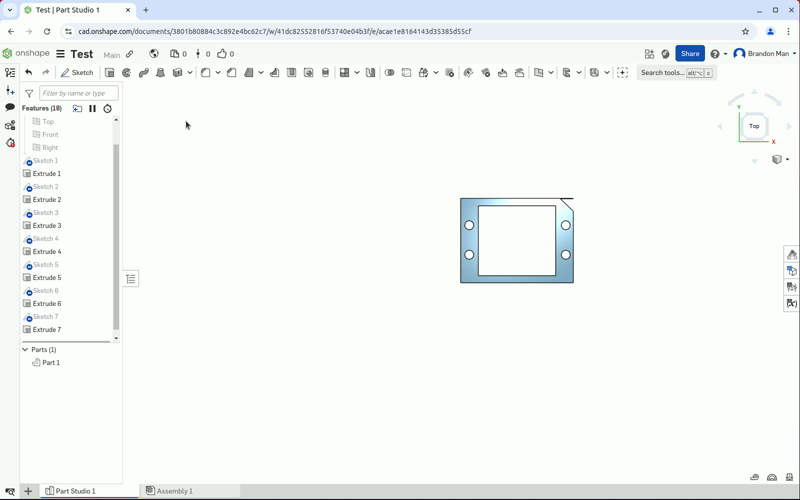
key(shift+h)
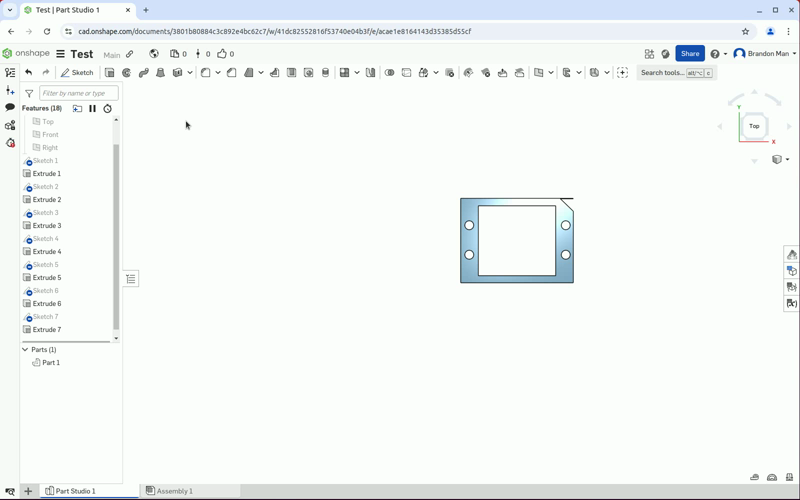
key(shift+h)
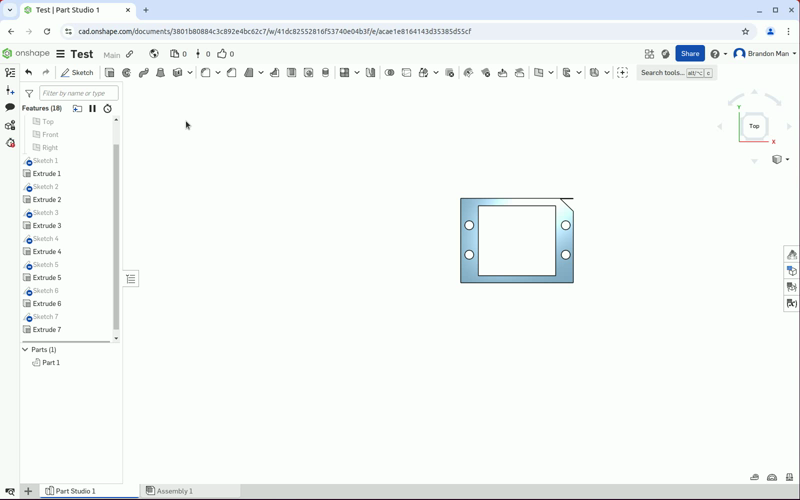
mouse_move(69, 163)
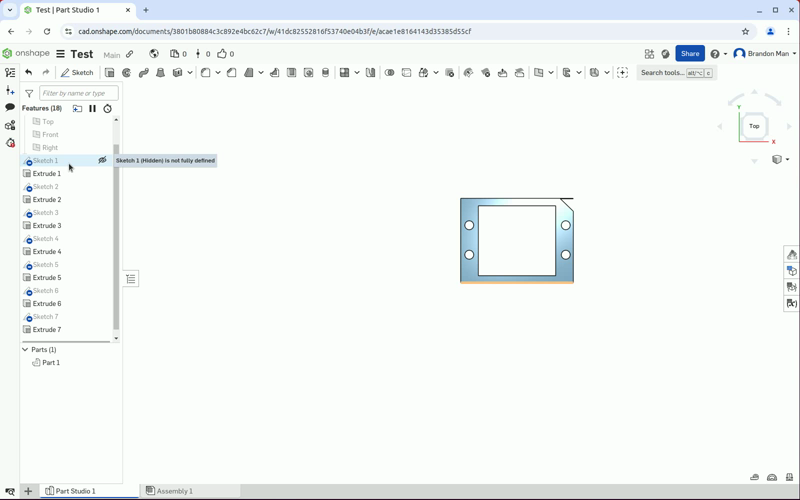
click(69, 163)
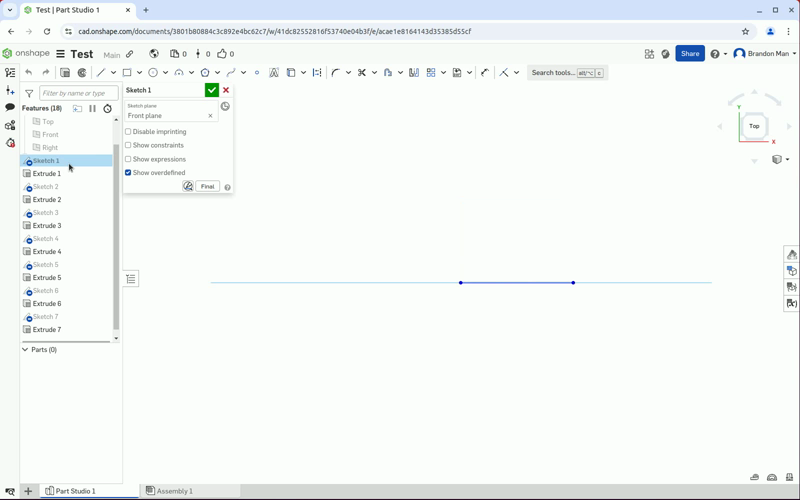
mouse_move(229, 92)
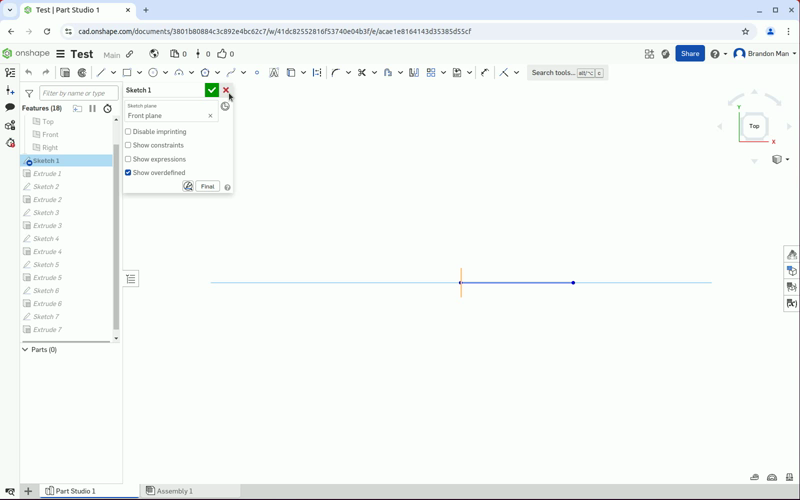
click(229, 92)
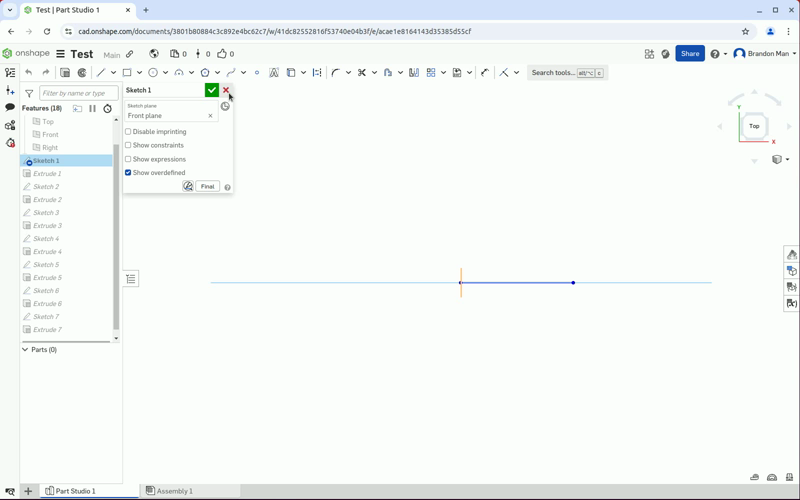
key(shift+s)
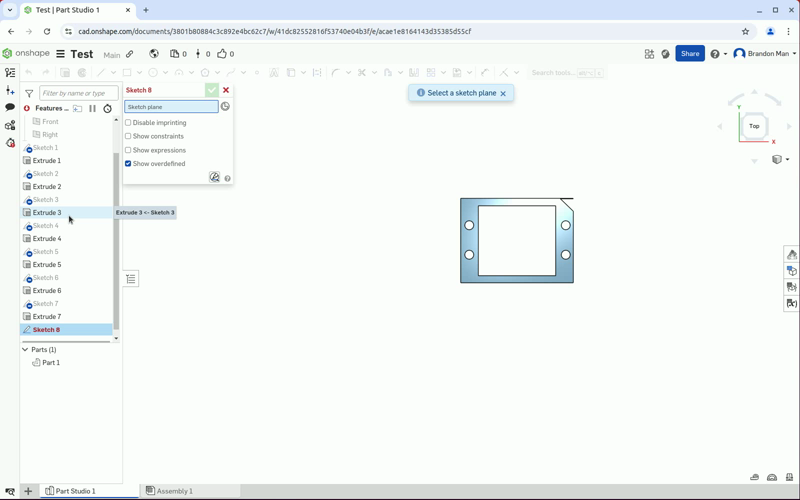
scroll(3)
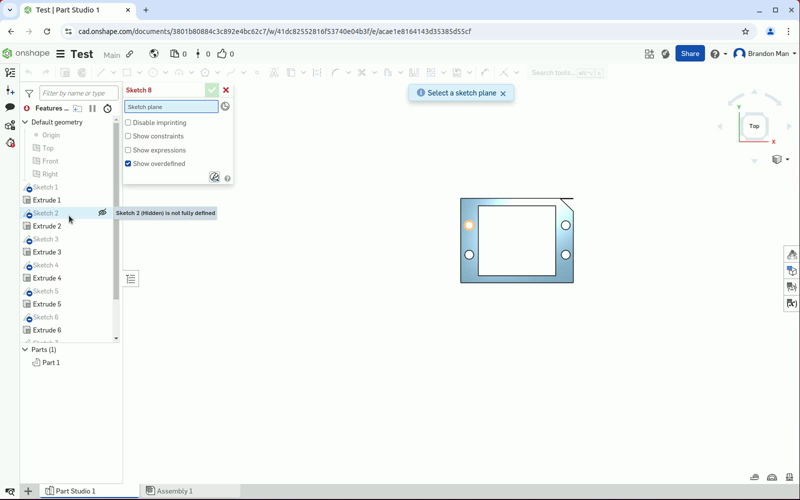
mouse_move(69, 150)
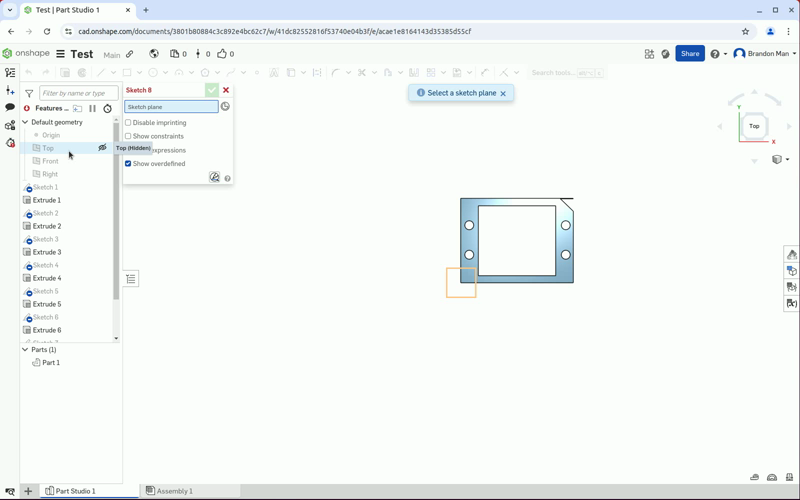
click(69, 150)
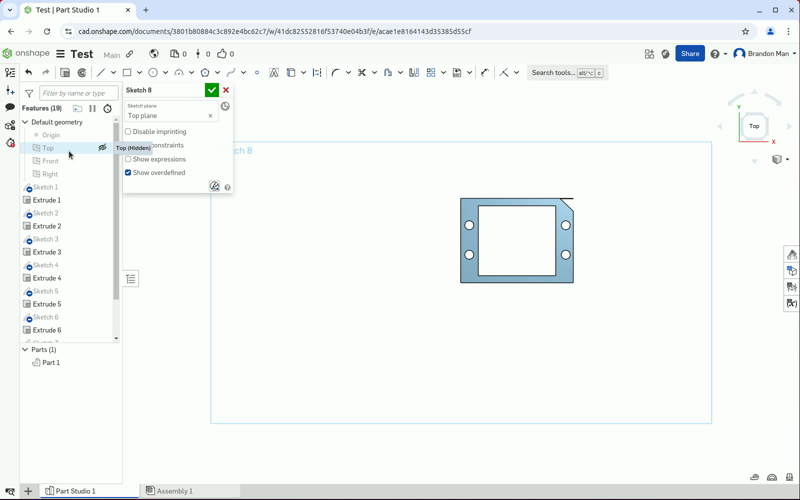
mouse_move(73, 352)
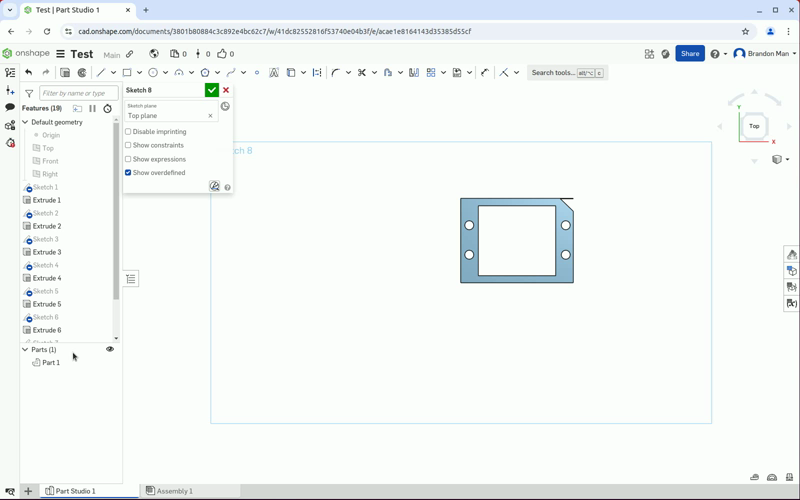
key(y)
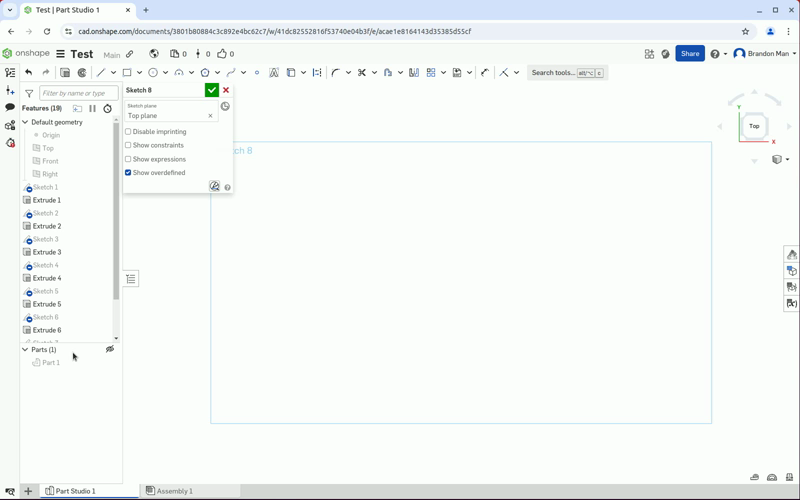
key(l)
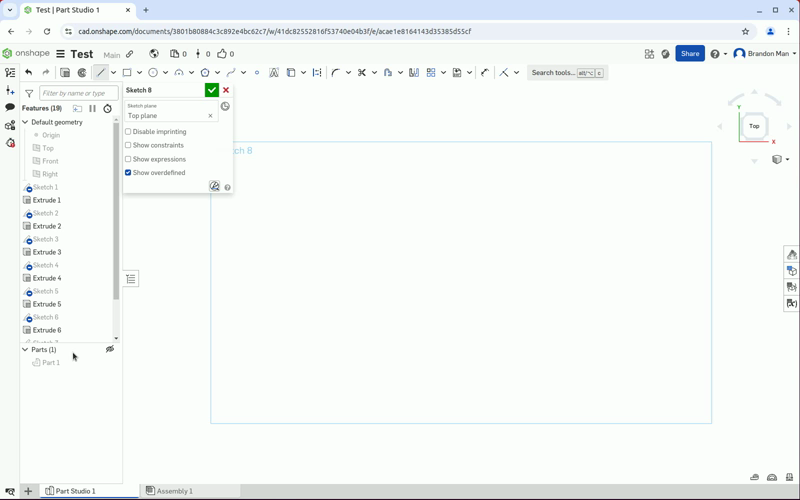
key_down(shift)
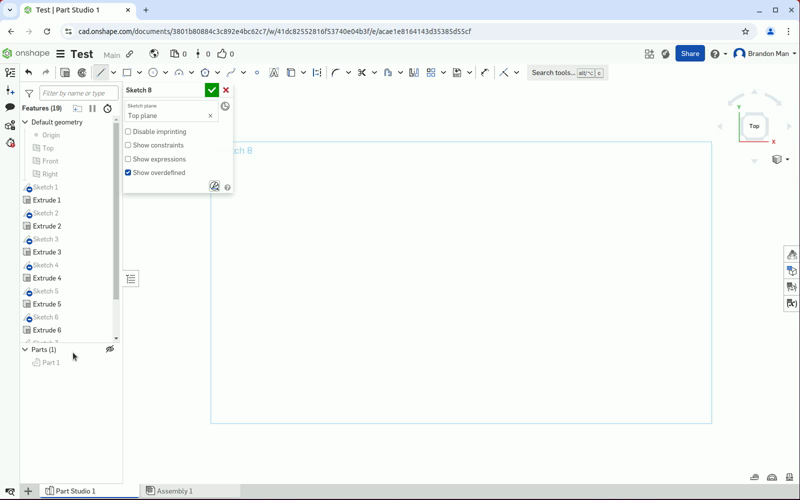
mouse_move(460, 210)
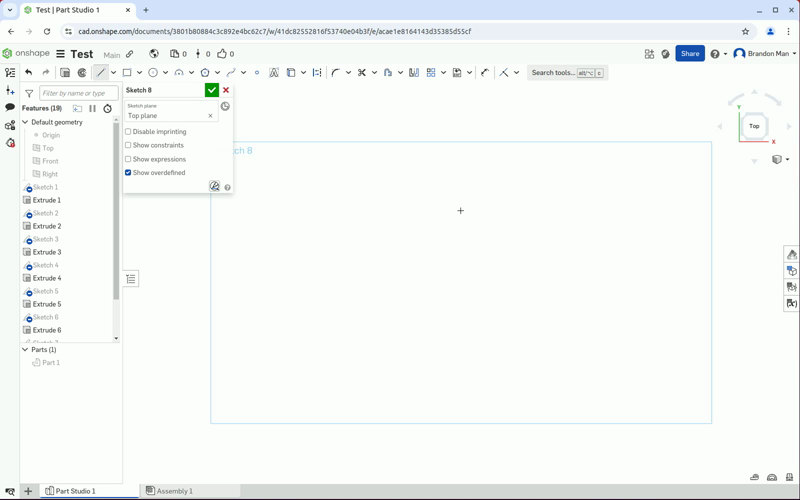
click(460, 210)
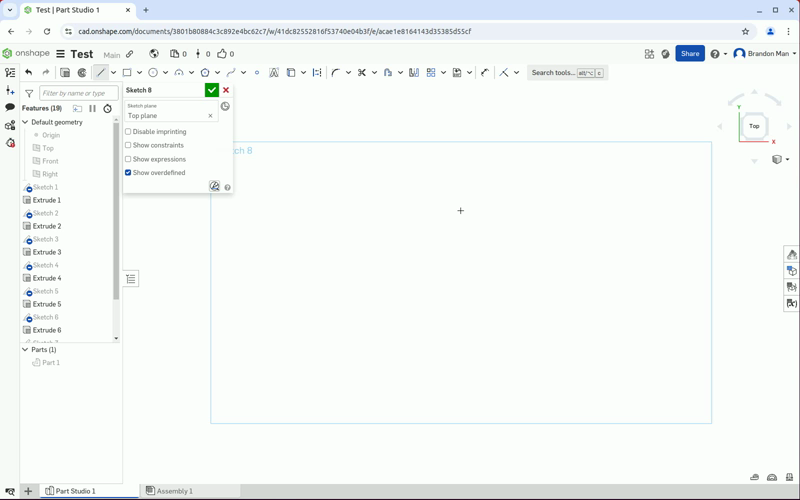
key_up(shift)
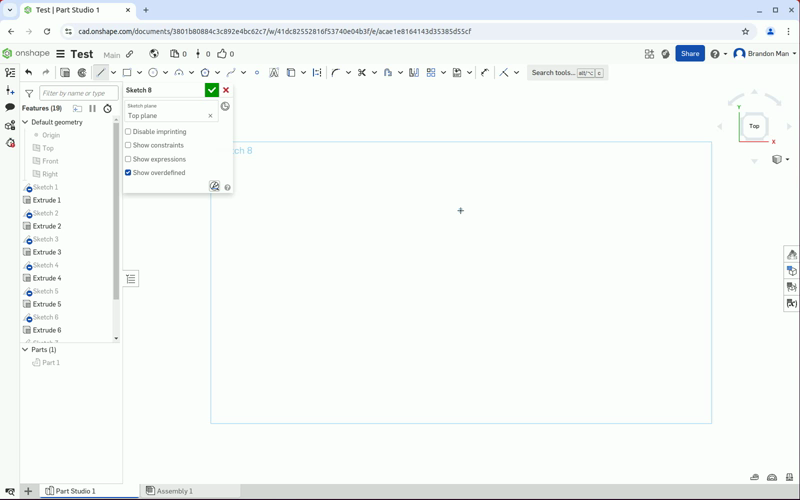
key_down(shift)
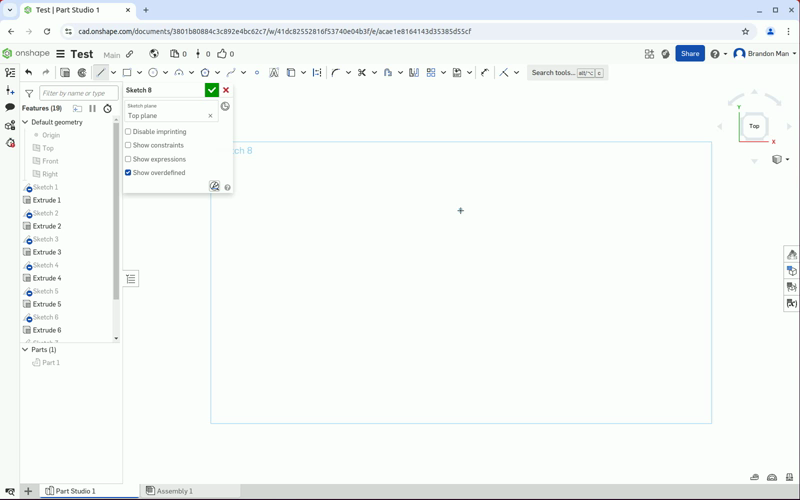
mouse_move(490, 210)
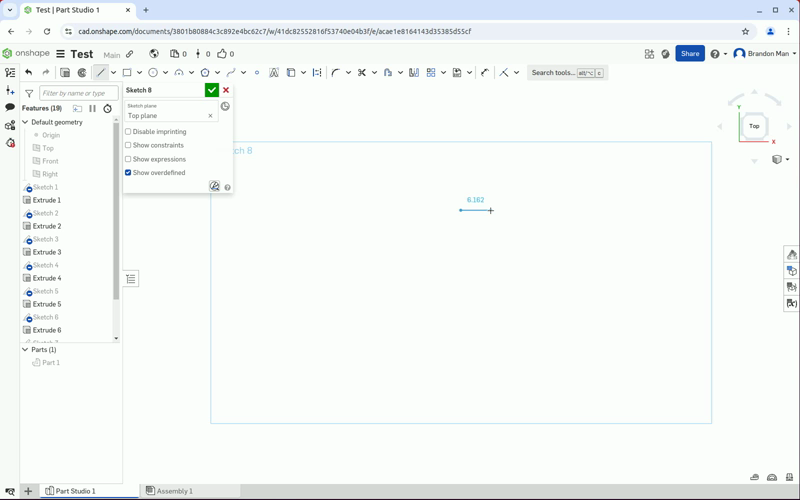
mouse_move(474, 196)
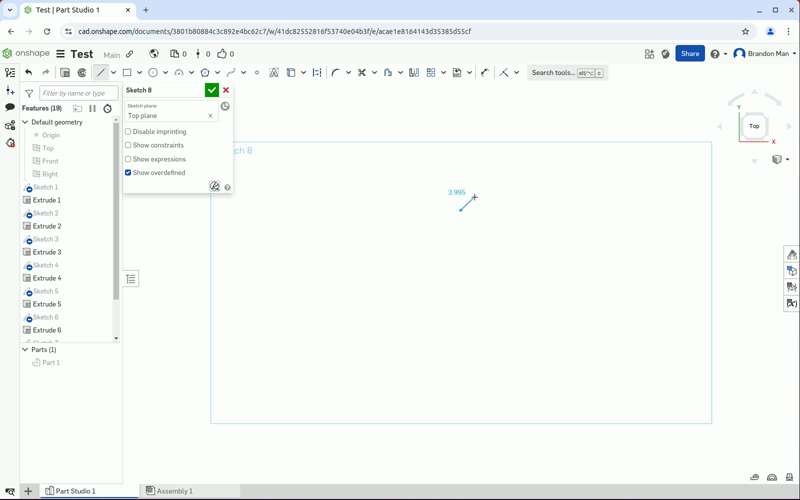
click(474, 196)
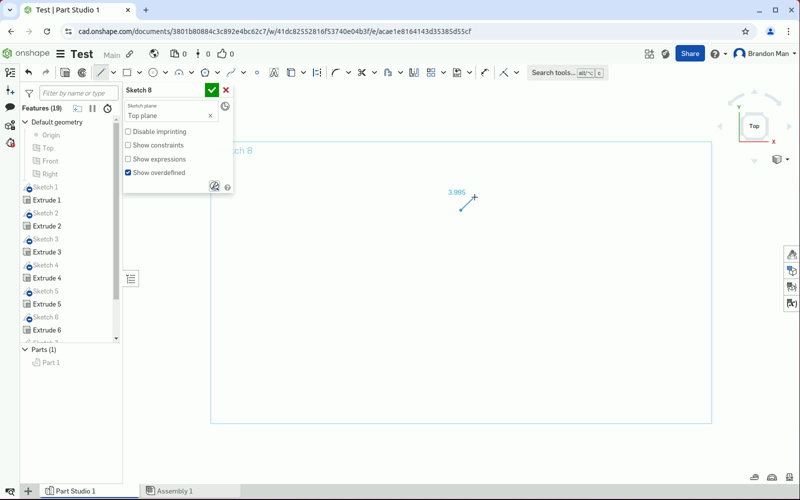
key_up(shift)
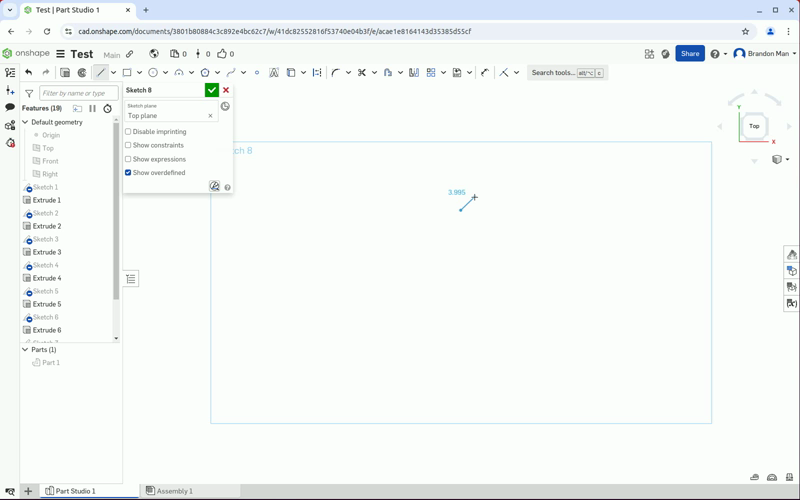
key_down(shift)
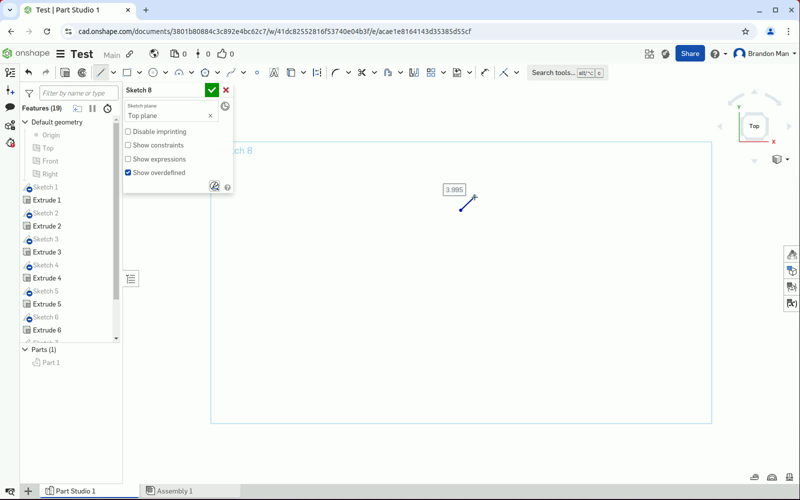
mouse_move(504, 196)
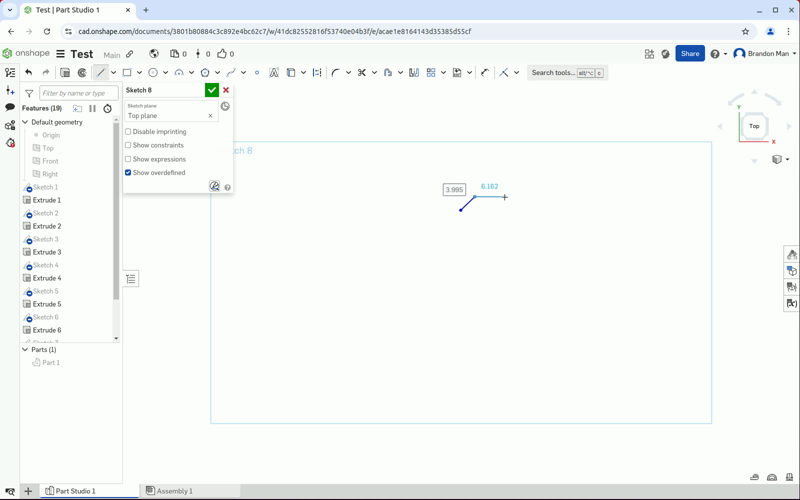
mouse_move(460, 196)
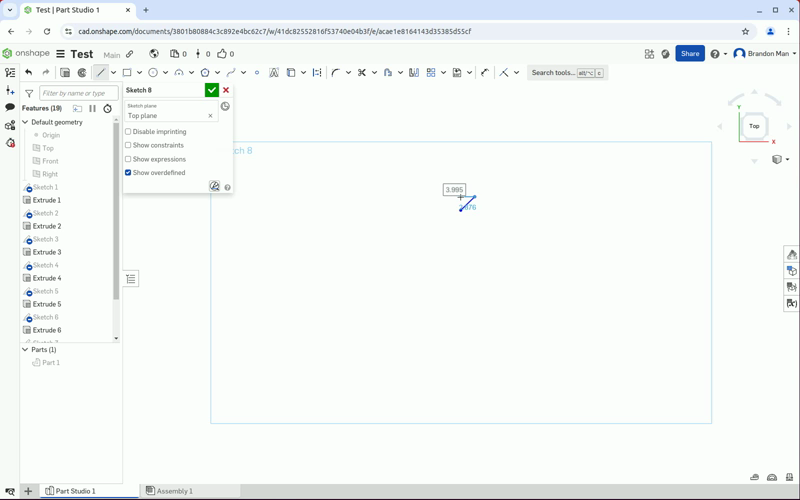
click(460, 196)
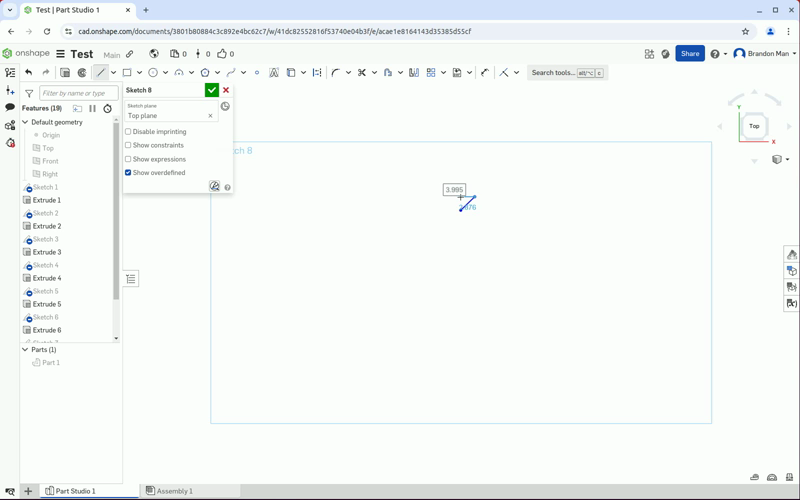
key_up(shift)
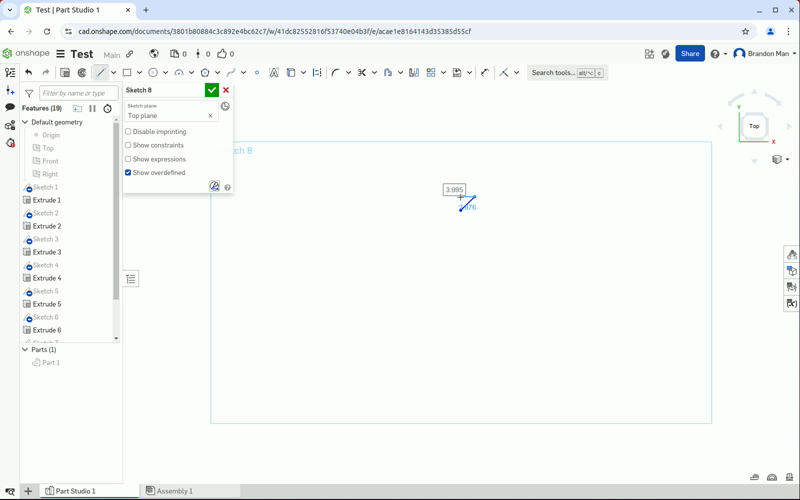
mouse_move(490, 196)
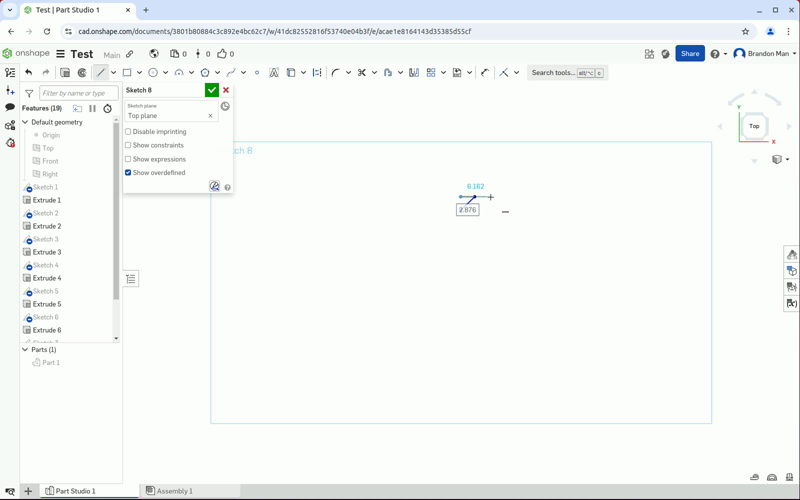
key_down(shift)
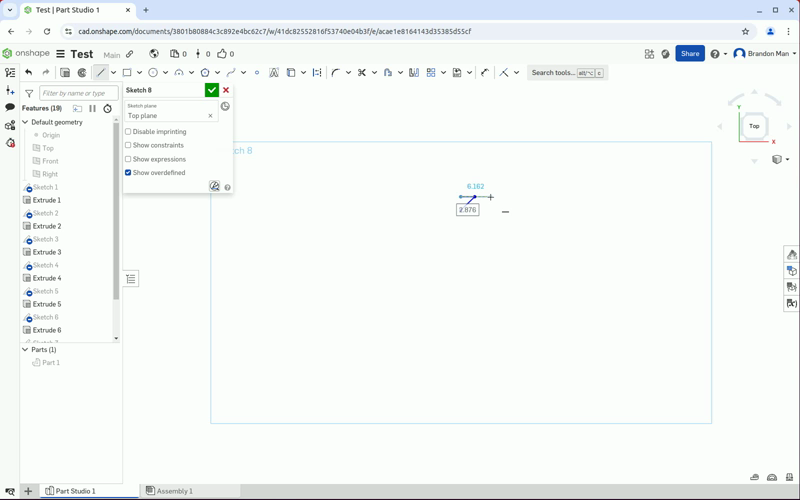
mouse_move(460, 210)
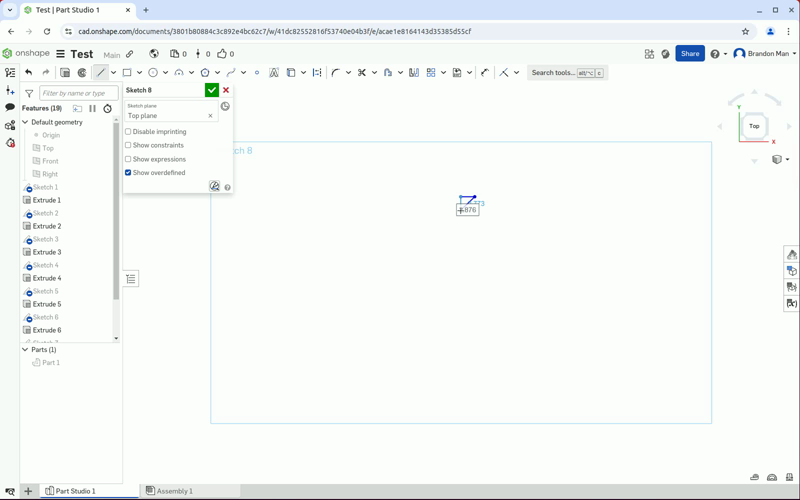
key_up(shift)
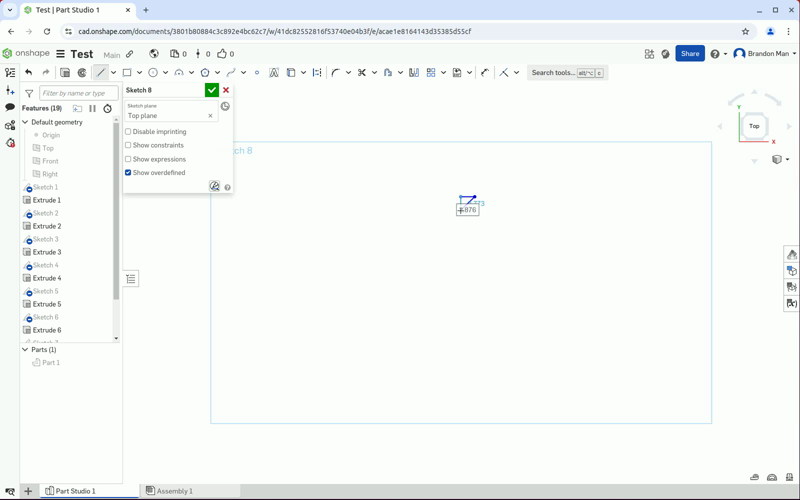
click(460, 210)
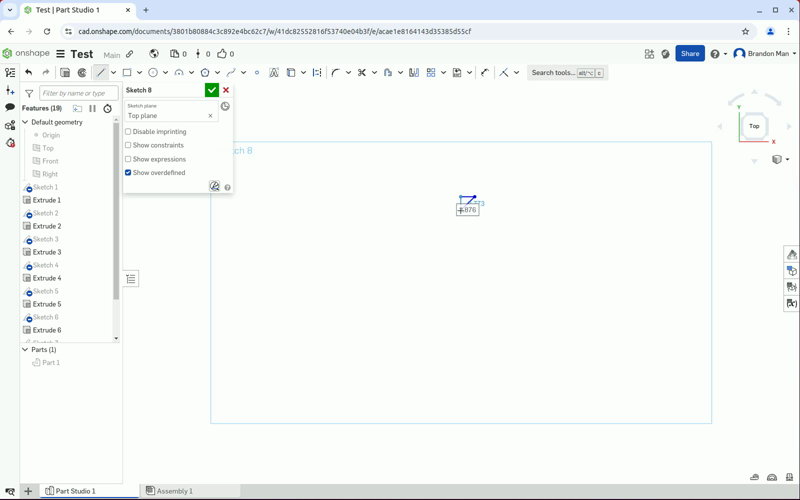
key(esc)
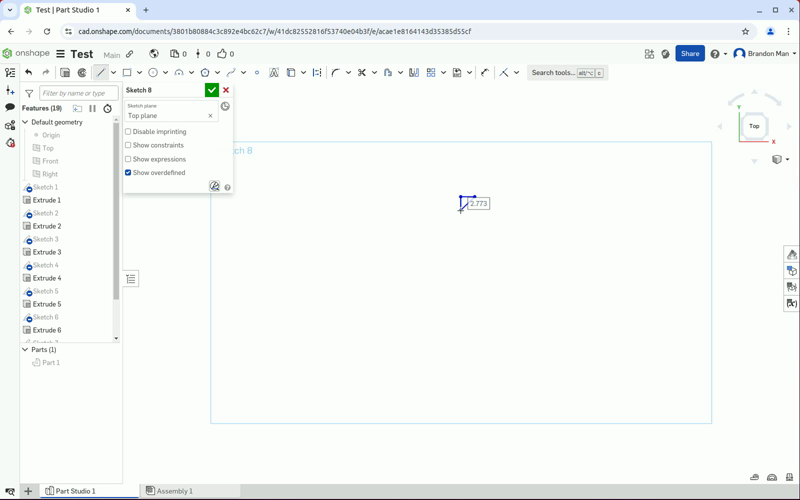
mouse_move(461, 198)
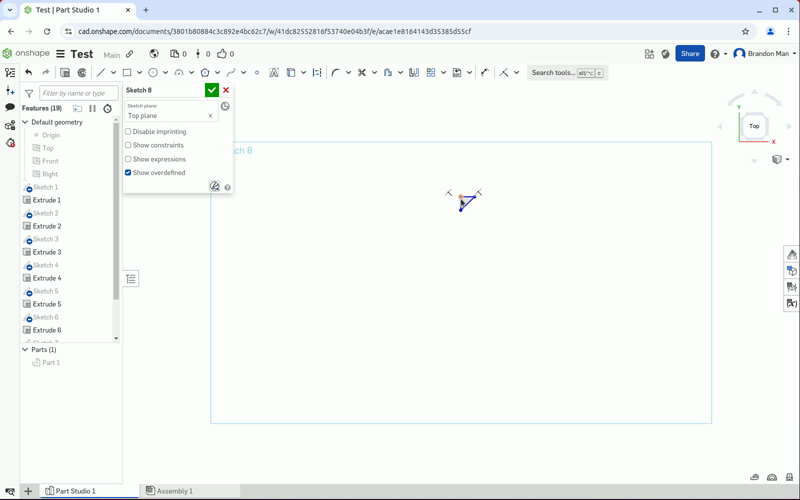
scroll(6)
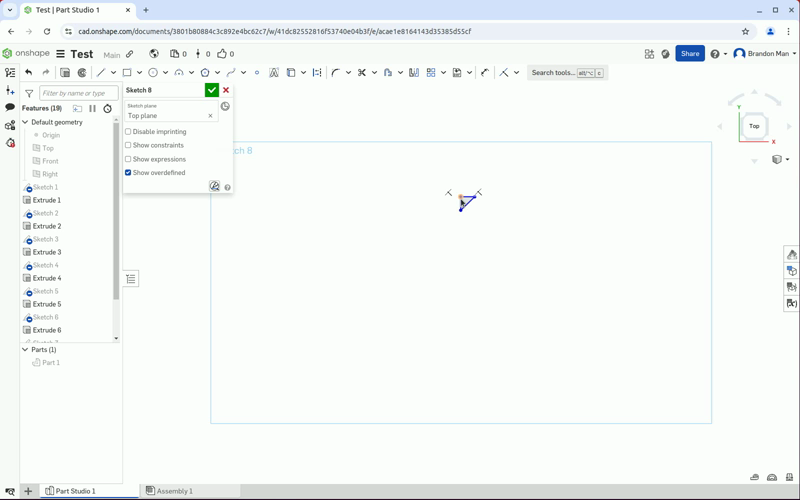
scroll(6)
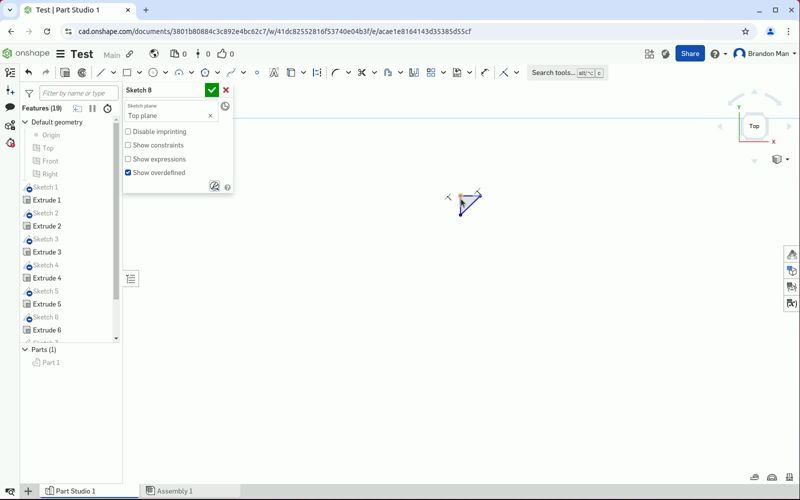
scroll(6)
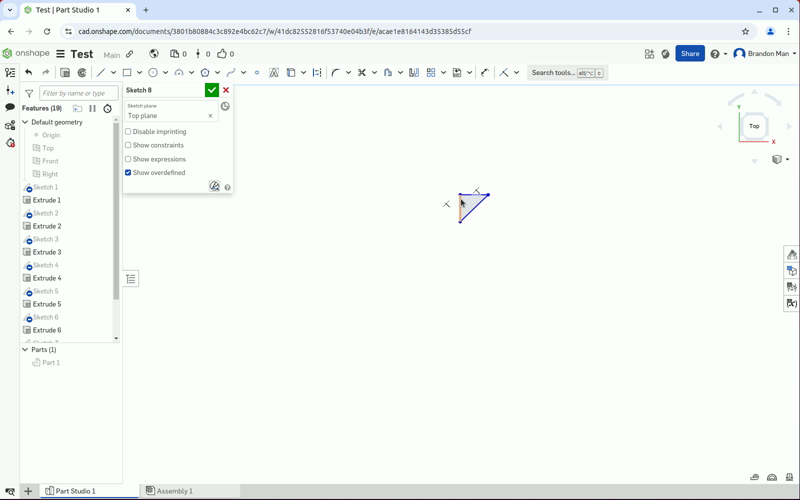
scroll(6)
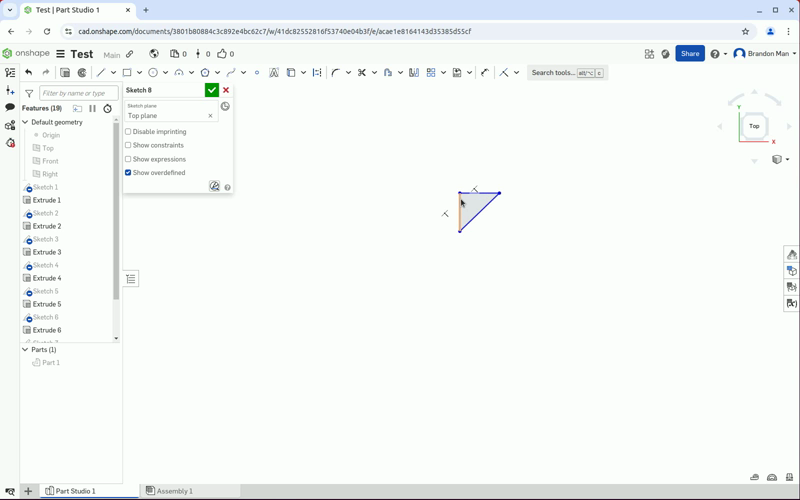
scroll(6)
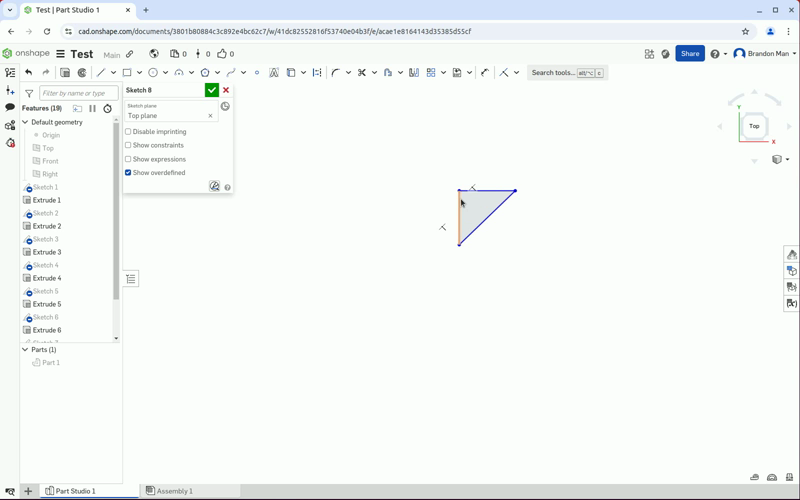
scroll(6)
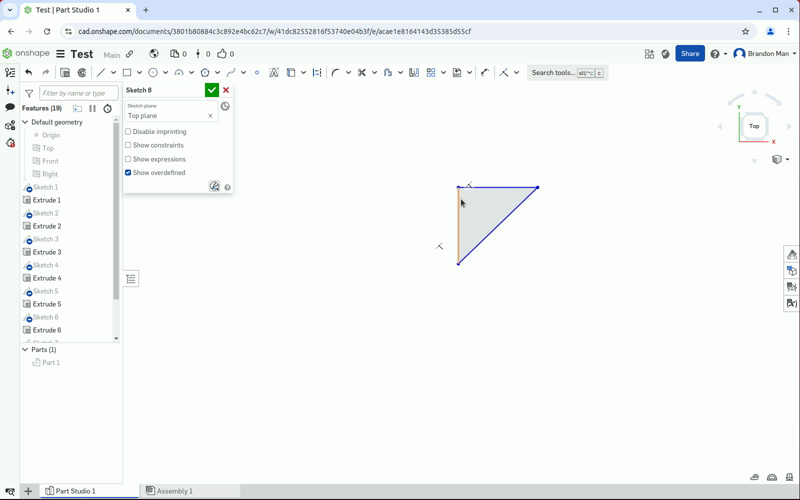
scroll(6)
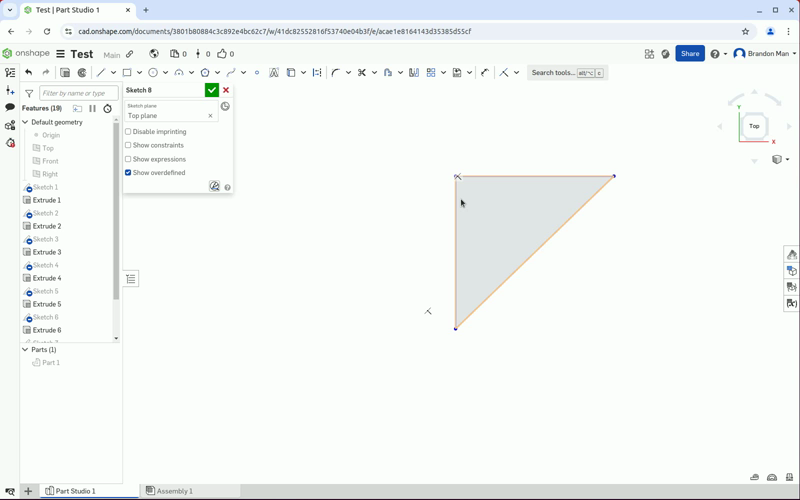
click(461, 198)
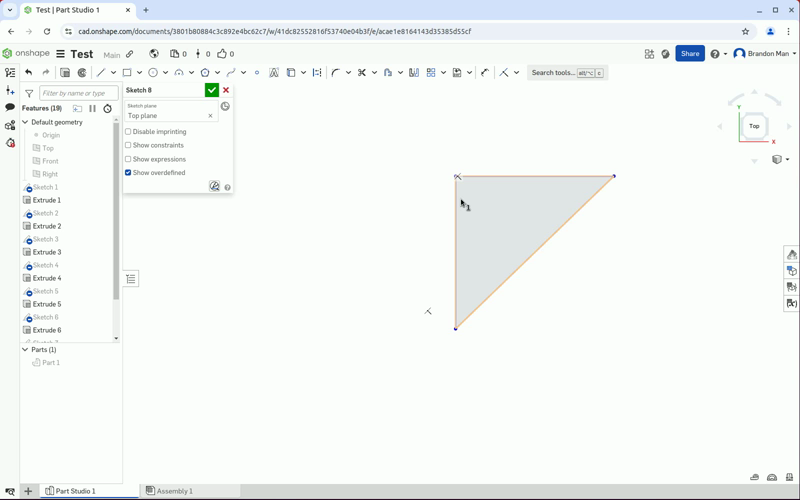
scroll(-6)
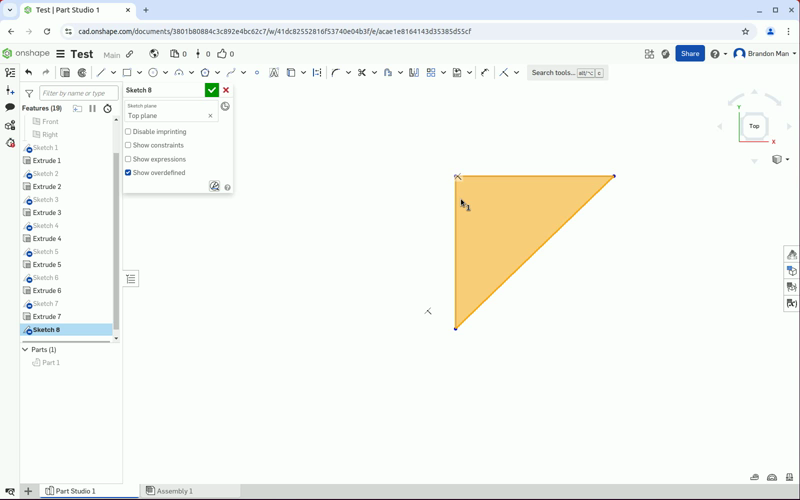
scroll(-6)
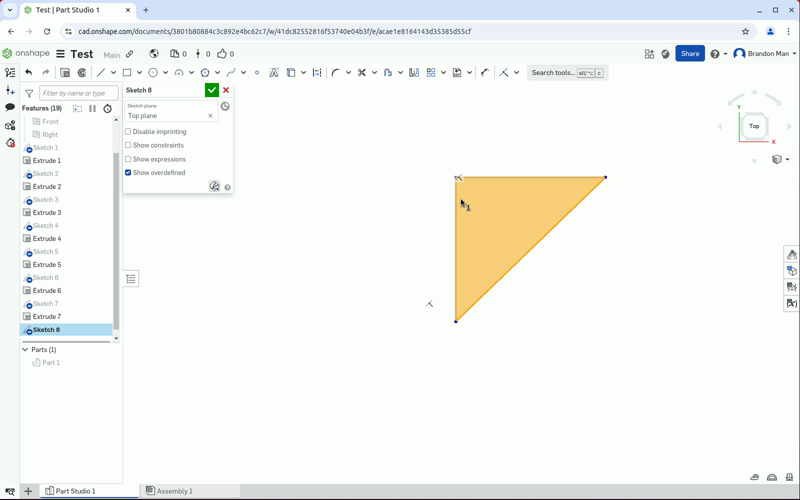
scroll(-6)
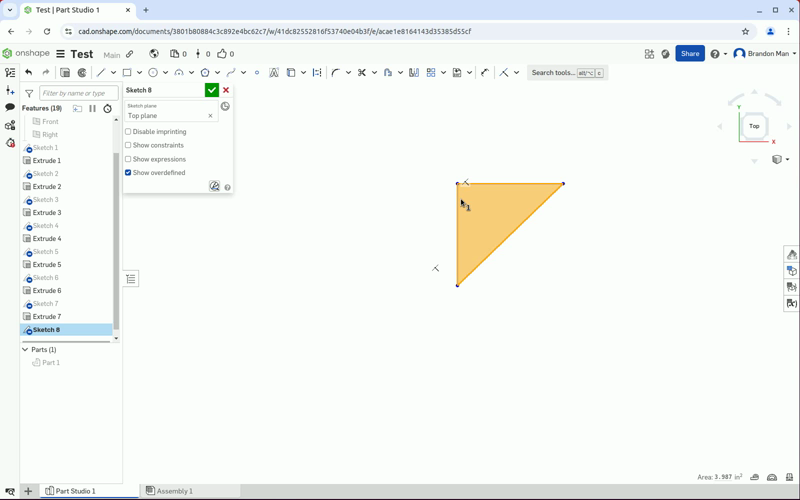
scroll(-6)
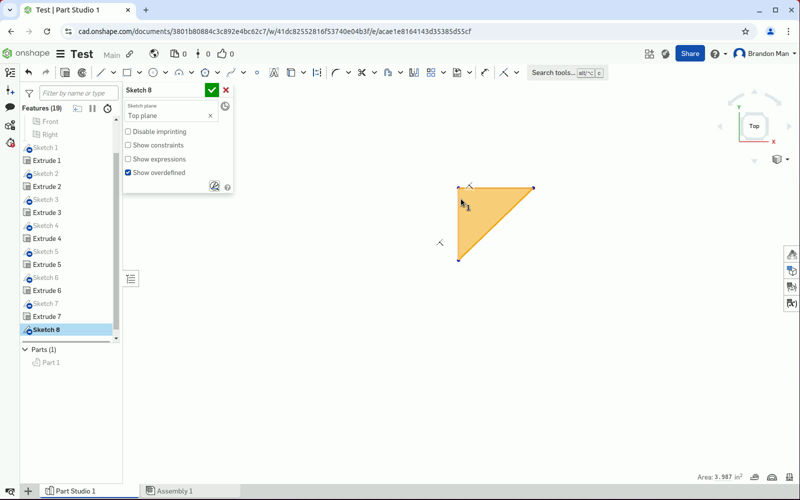
scroll(-6)
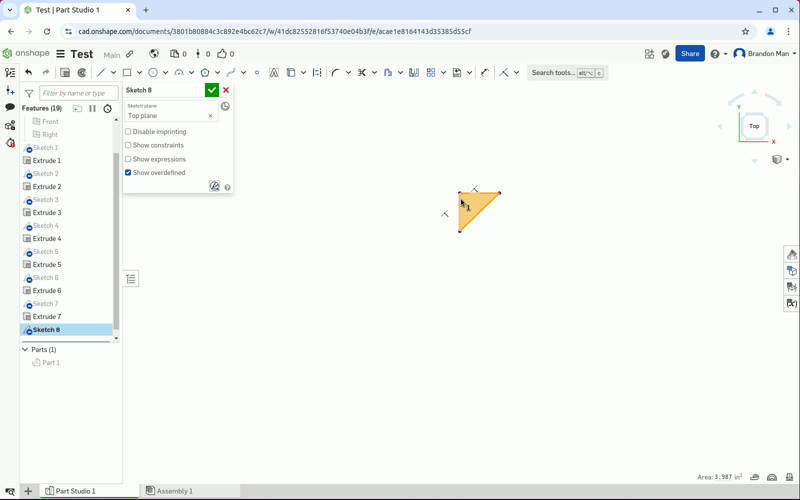
scroll(-6)
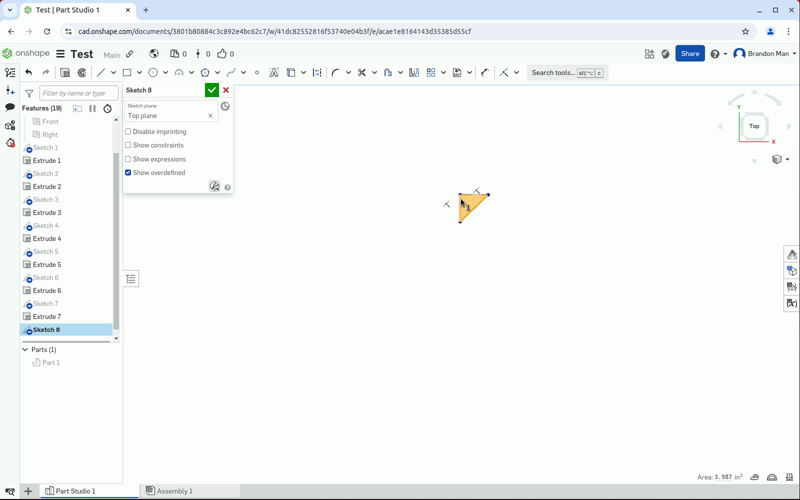
scroll(-6)
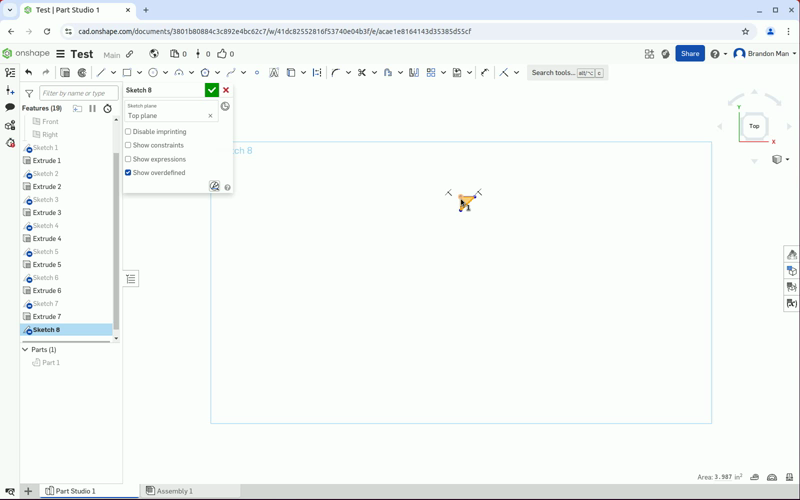
mouse_move(73, 352)
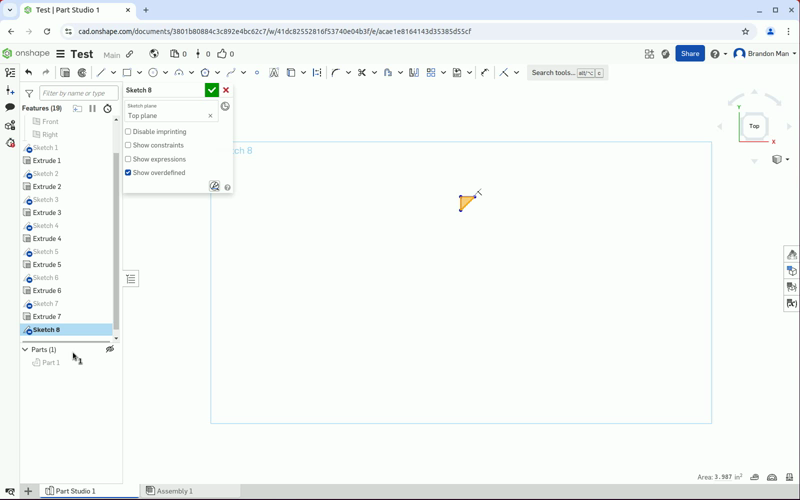
key(shift+y)
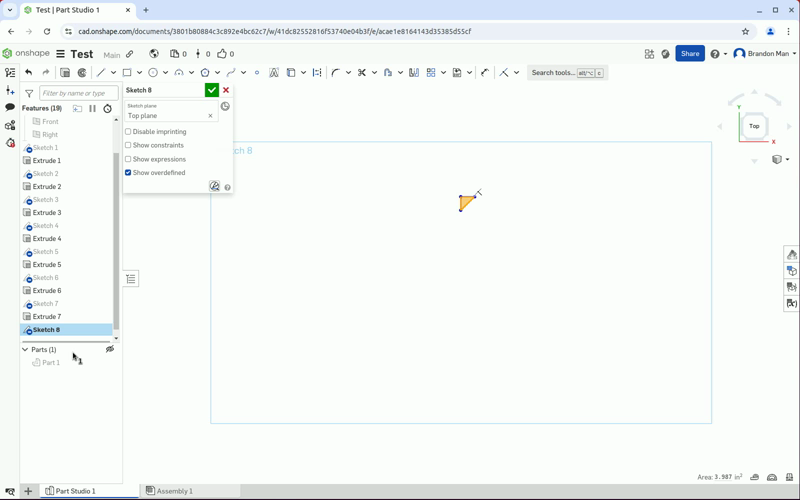
key(shift+e)
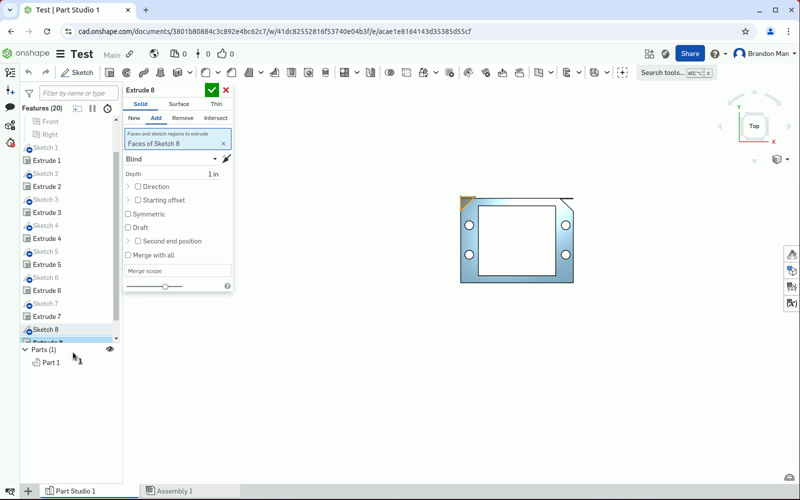
mouse_move(143, 106)
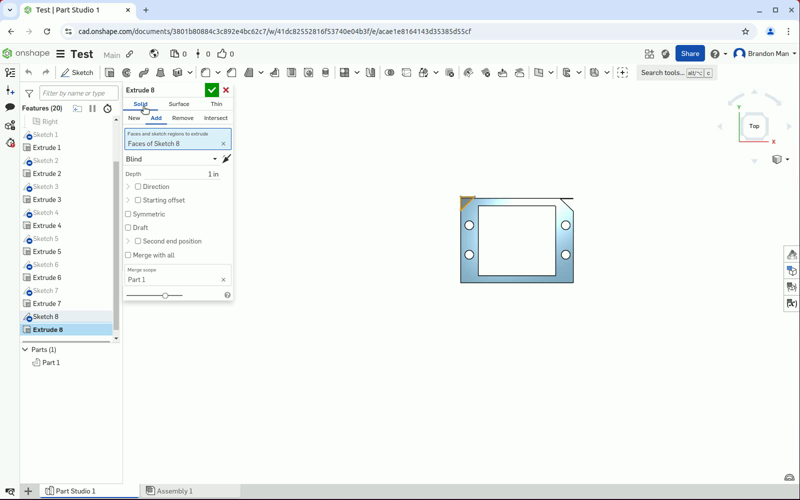
click(143, 106)
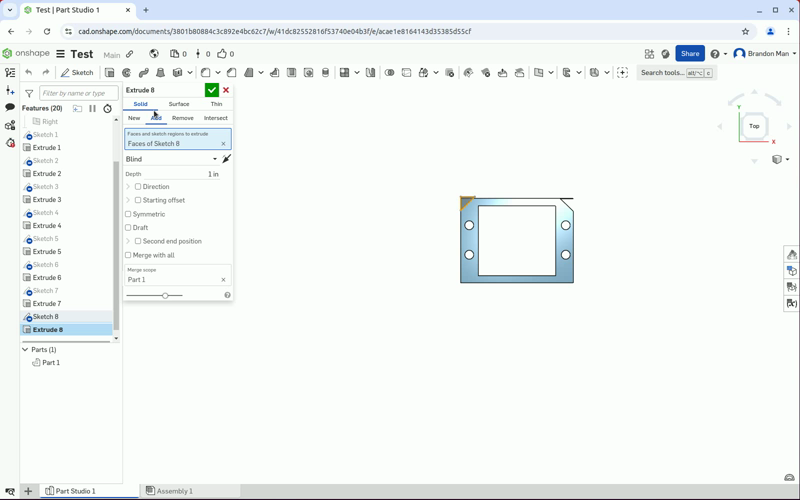
mouse_move(186, 120)
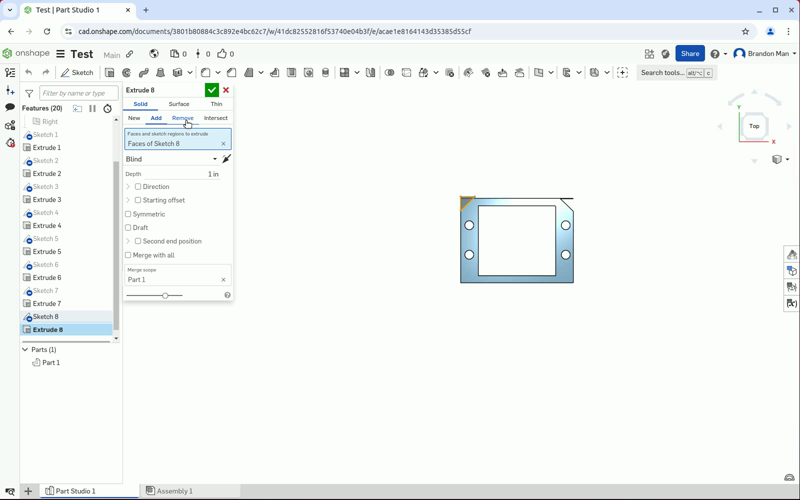
click(186, 120)
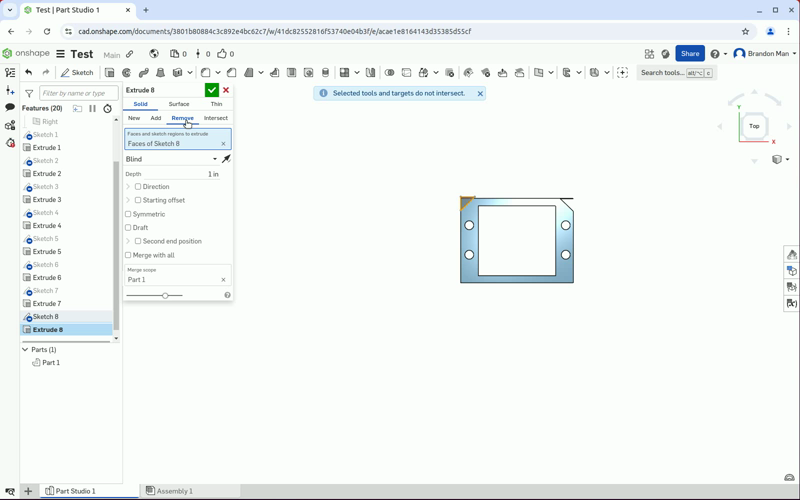
key(tab, 4)
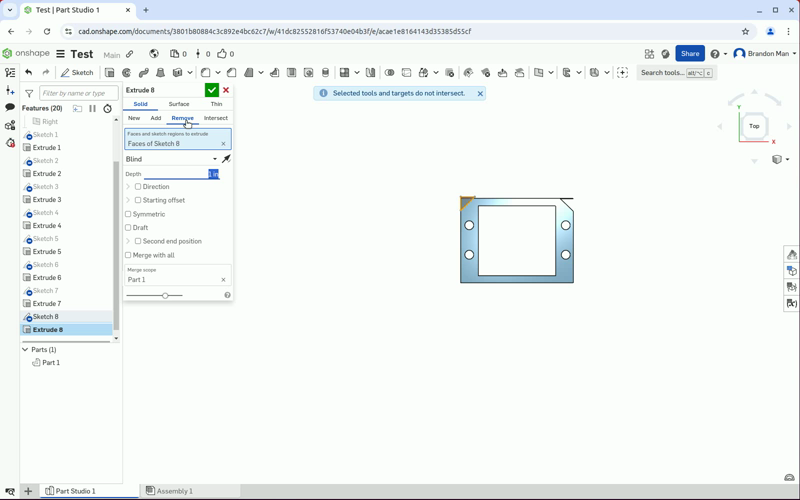
text(-4.814)
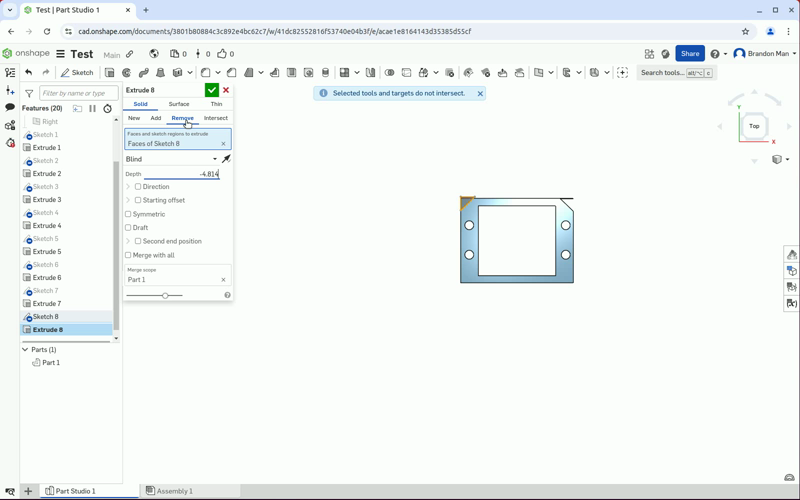
key(tab, 6)
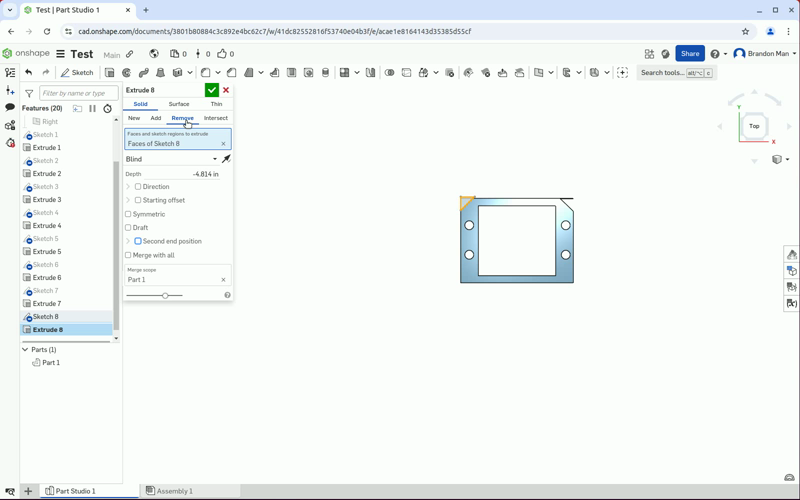
key(space)
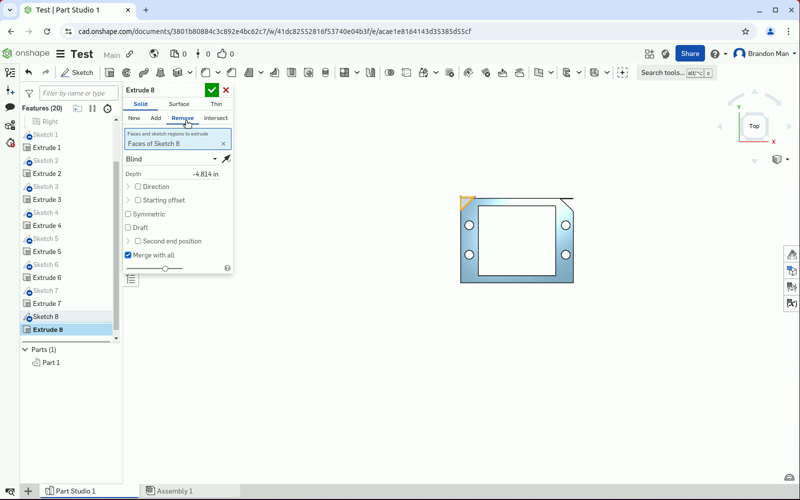
key(enter)
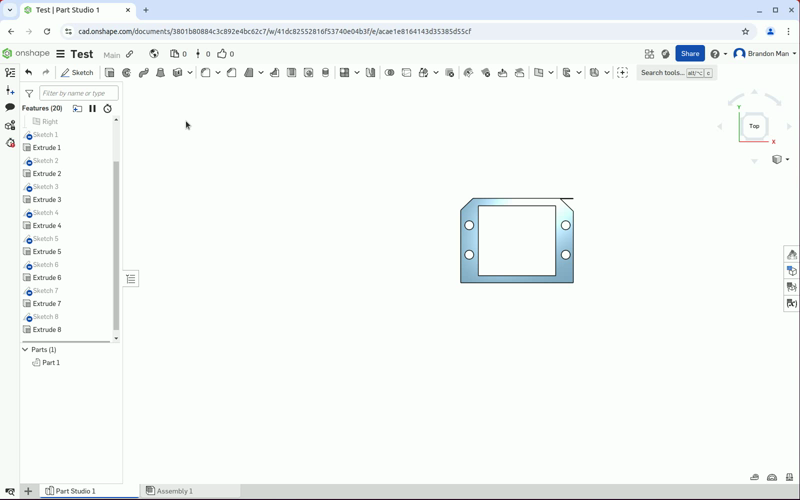
key(shift+h)
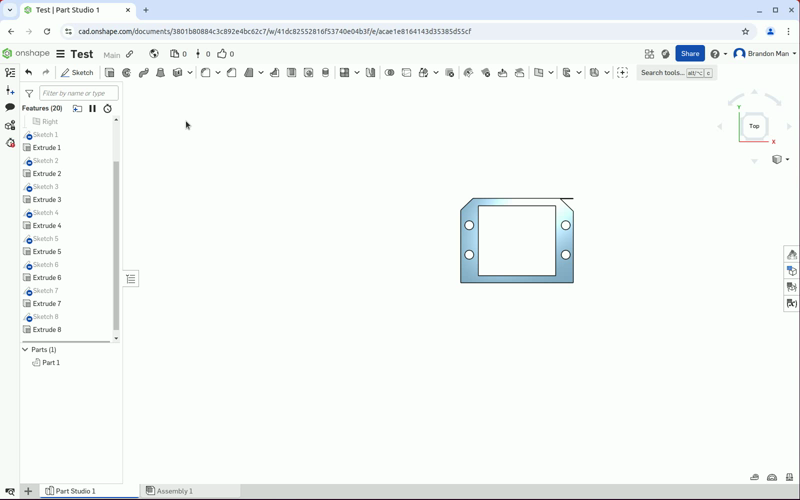
key(shift+h)
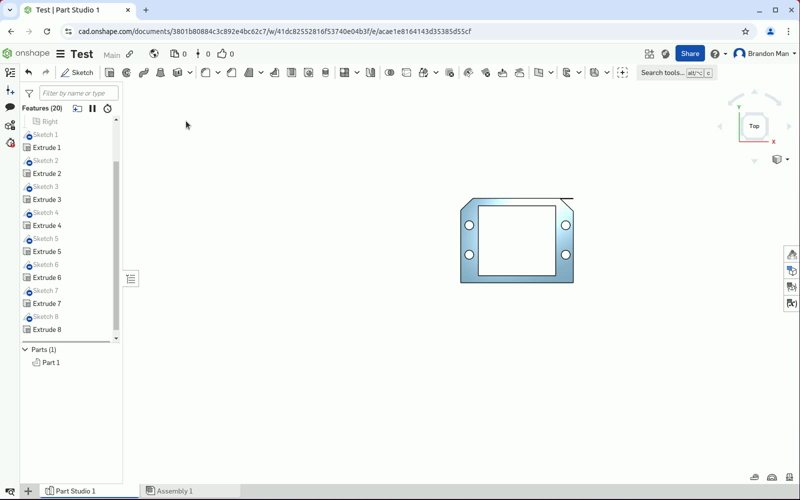
mouse_move(69, 137)
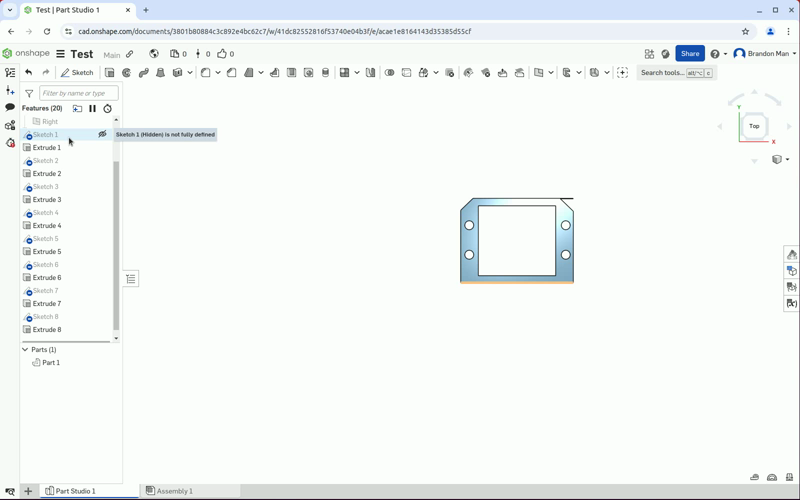
click(69, 137)
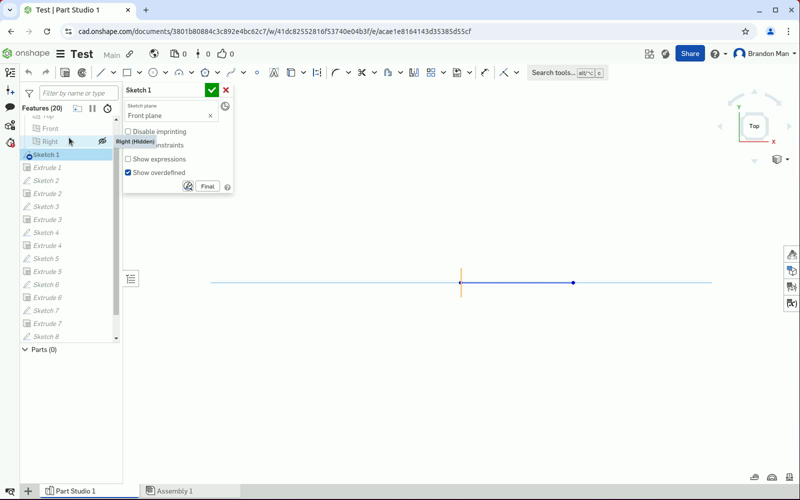
mouse_move(229, 92)
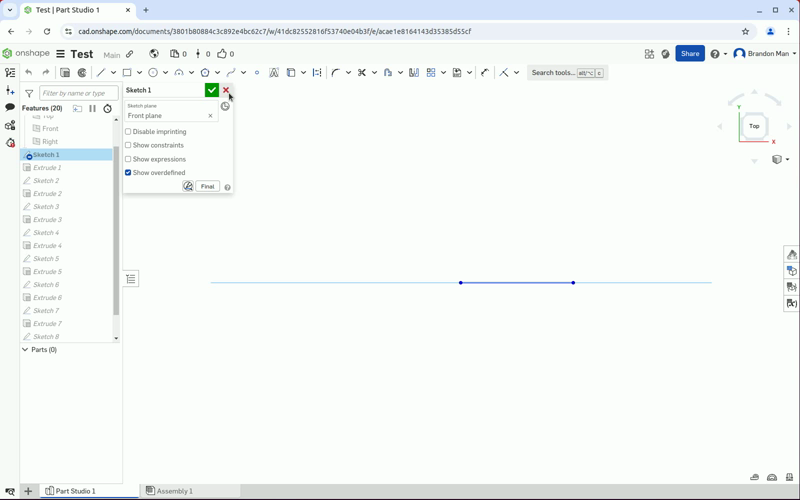
click(229, 92)
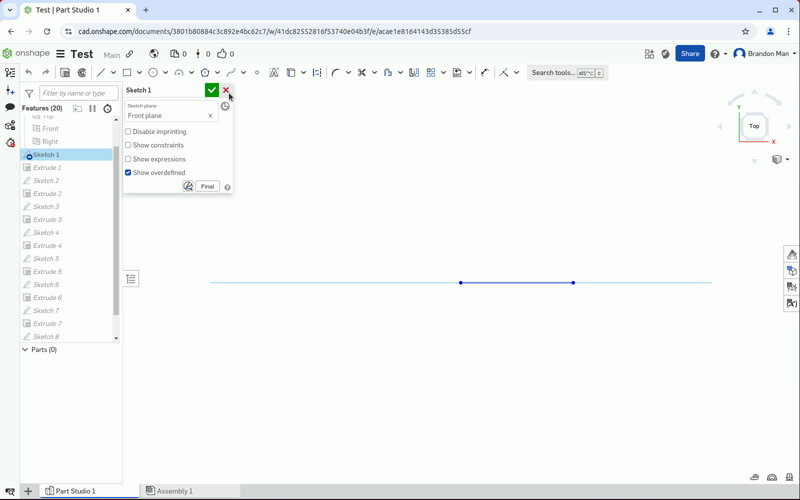
key(shift+s)
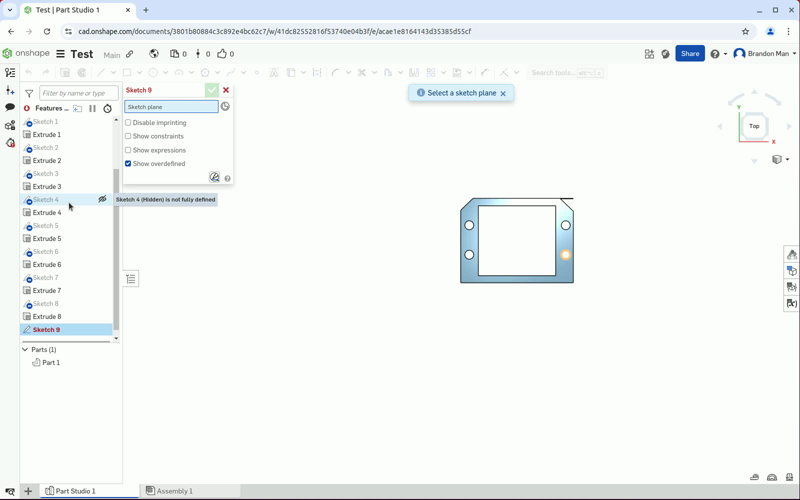
scroll(3)
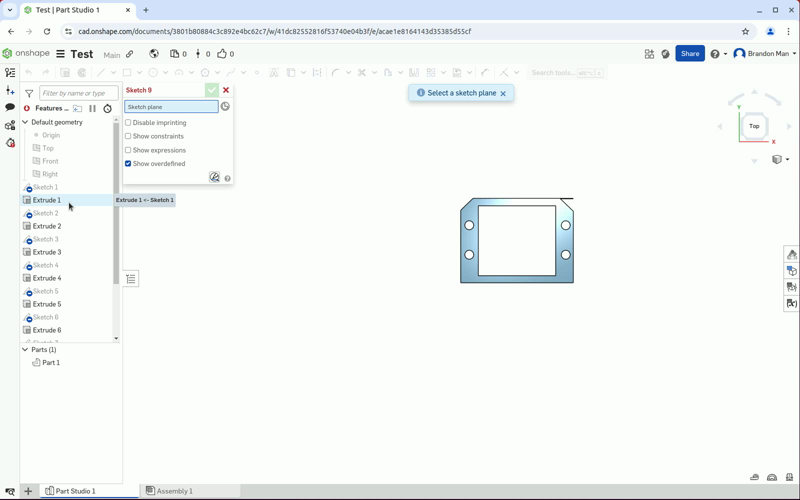
mouse_move(69, 150)
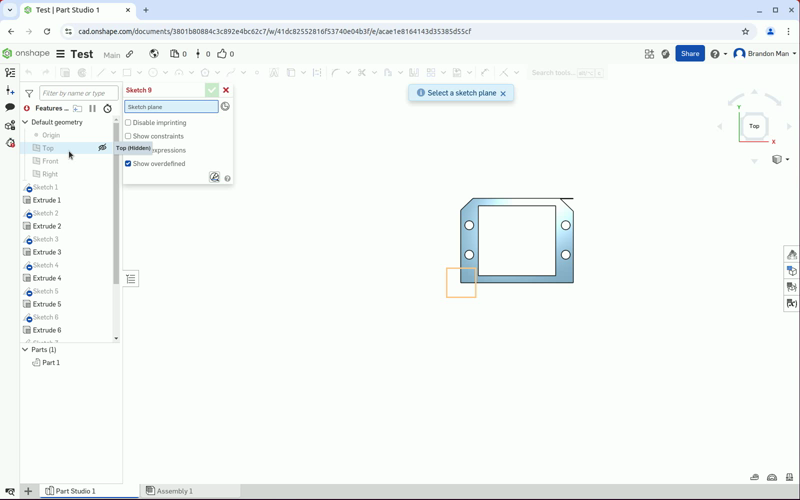
click(69, 150)
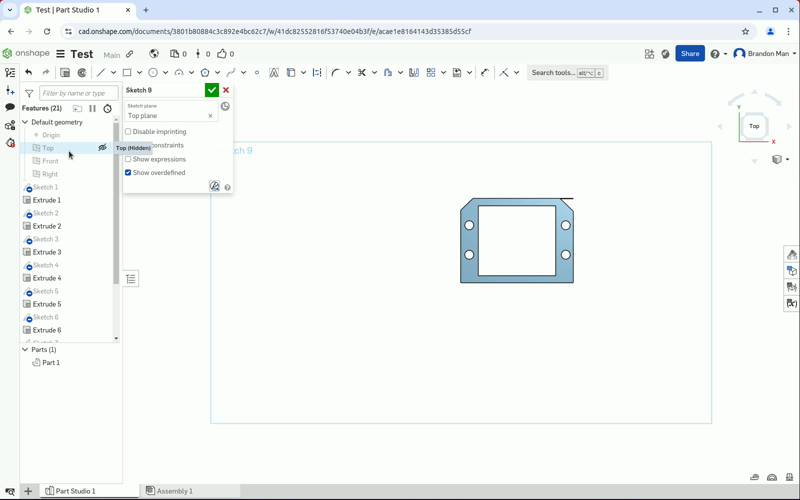
mouse_move(73, 352)
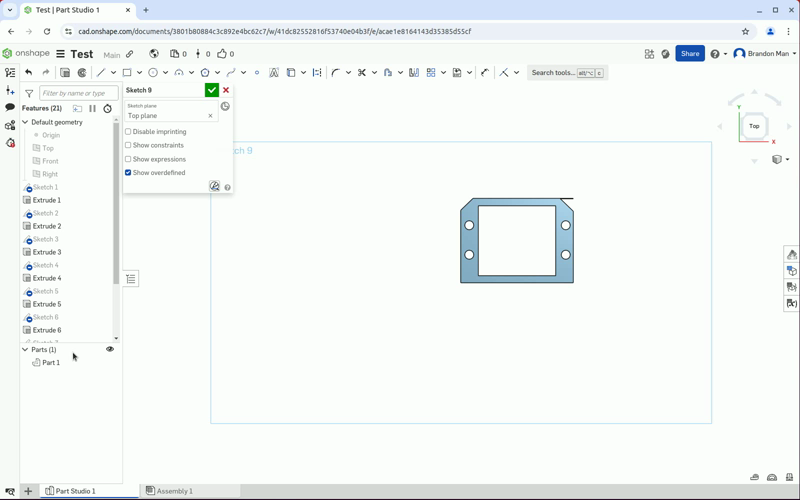
key(y)
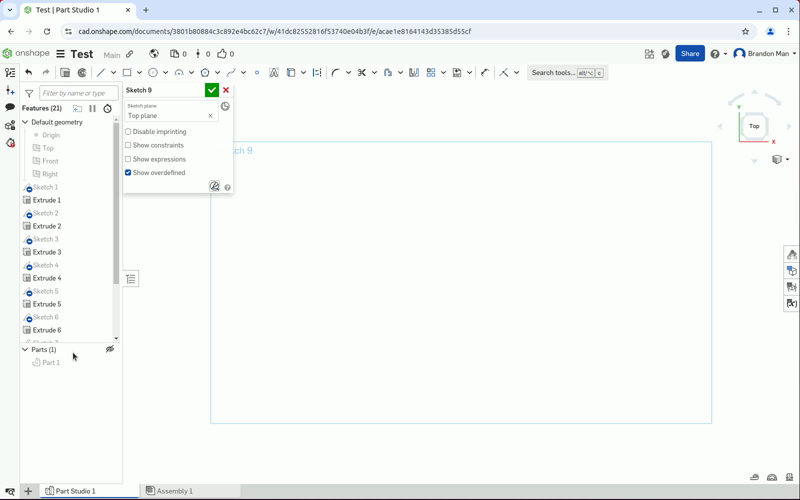
key(l)
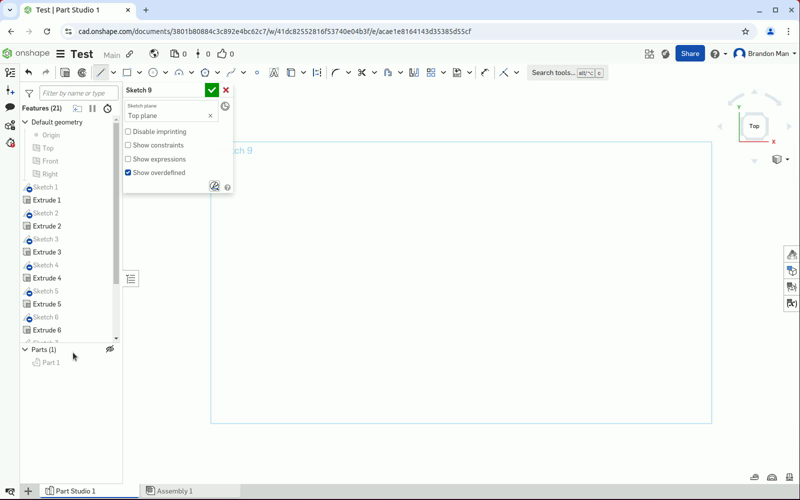
key_down(shift)
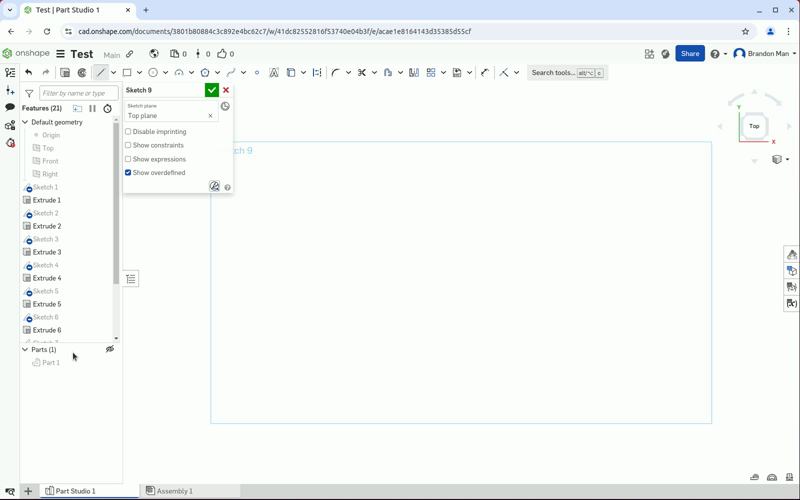
mouse_move(460, 282)
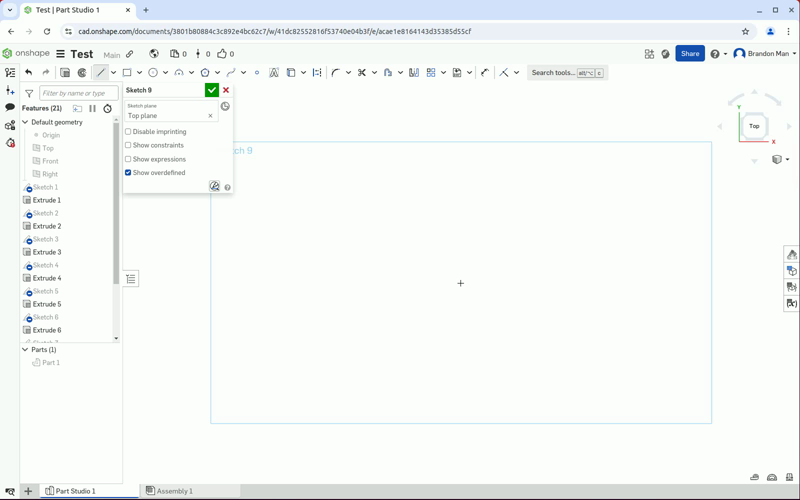
click(460, 282)
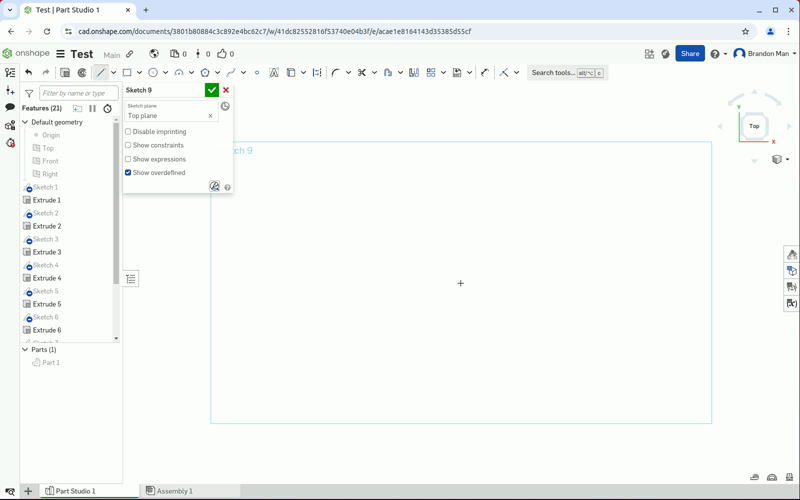
key_up(shift)
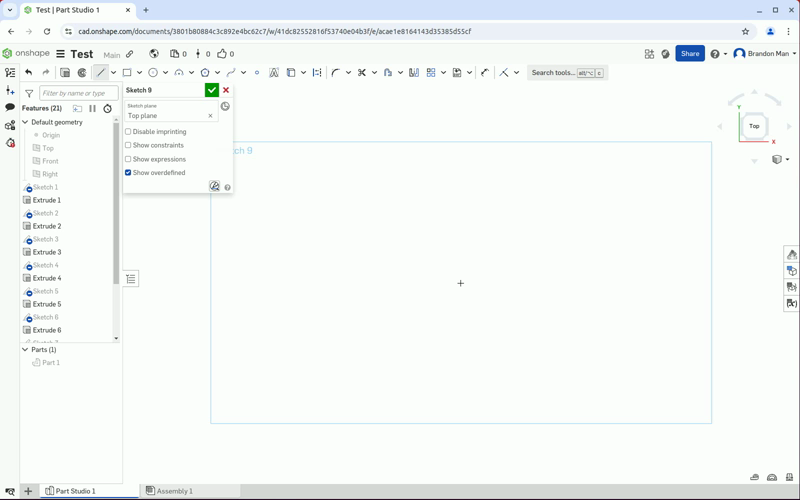
key_down(shift)
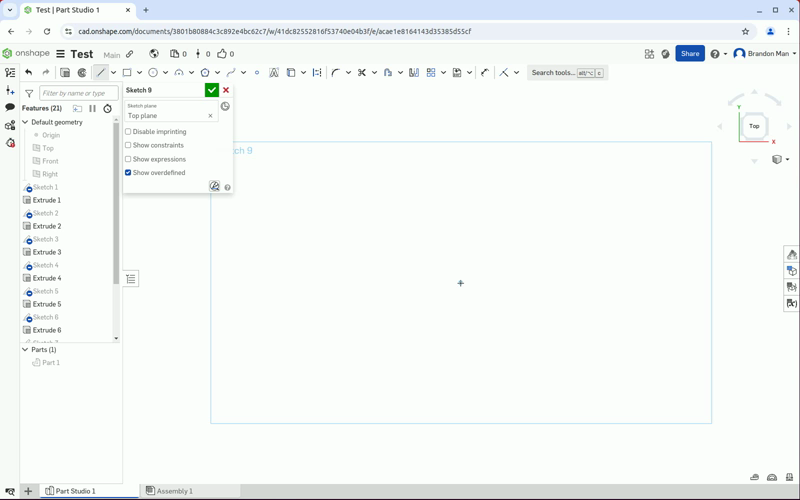
mouse_move(490, 282)
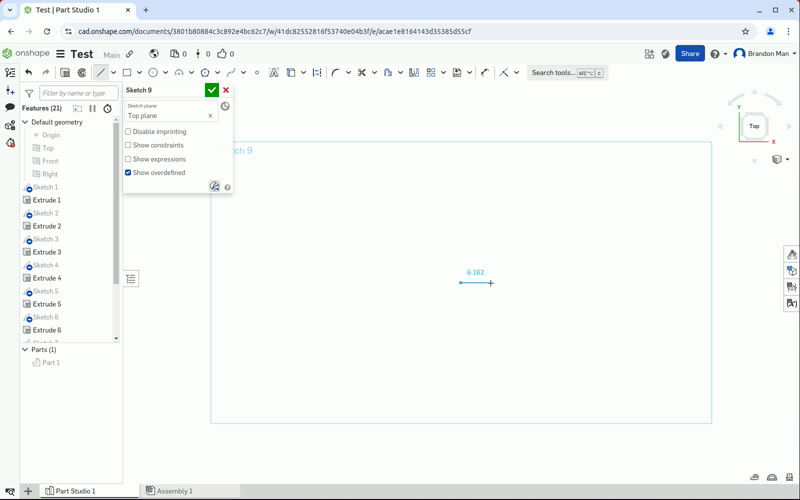
mouse_move(474, 282)
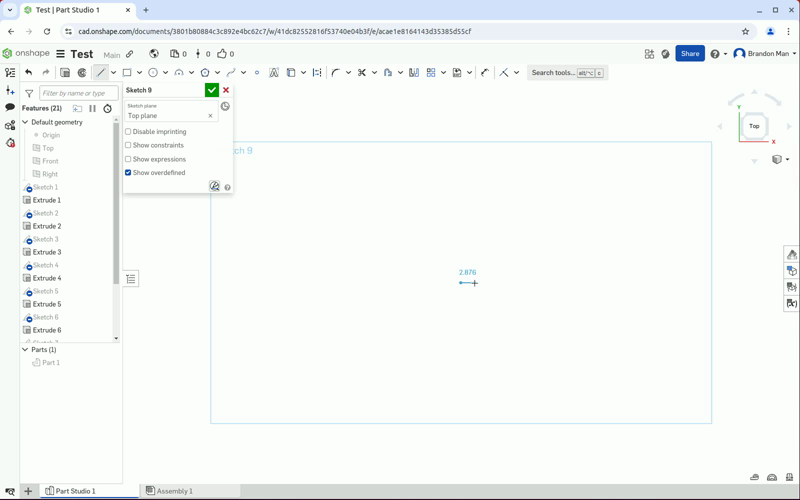
click(474, 282)
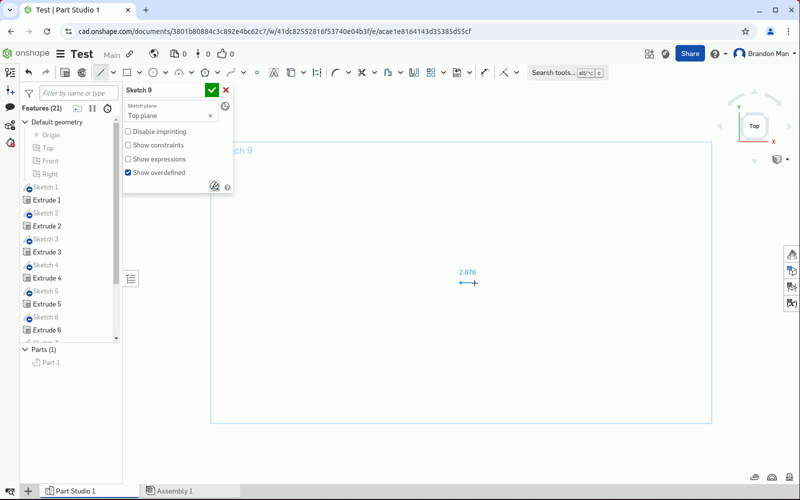
key_up(shift)
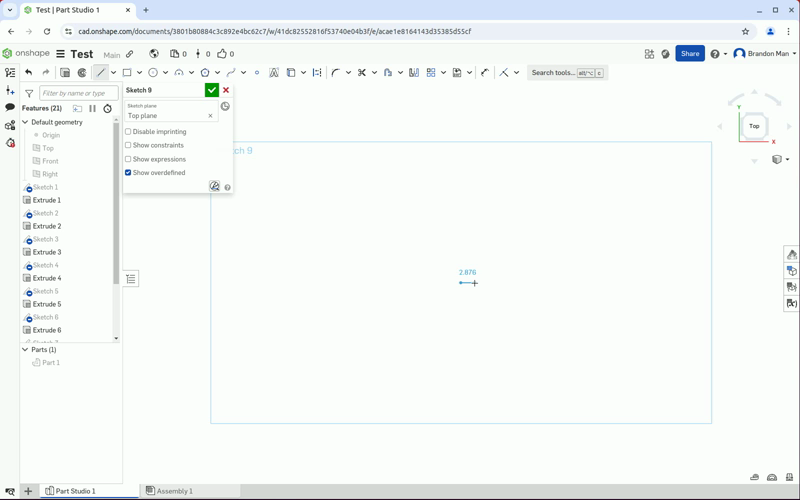
key_down(shift)
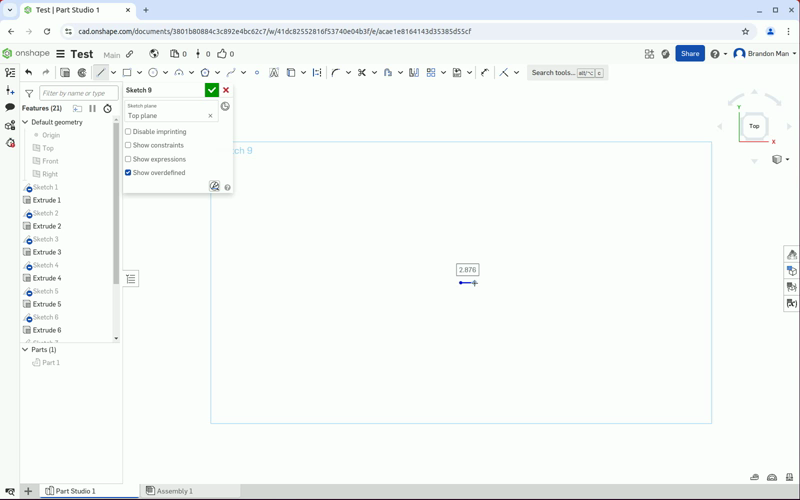
mouse_move(504, 282)
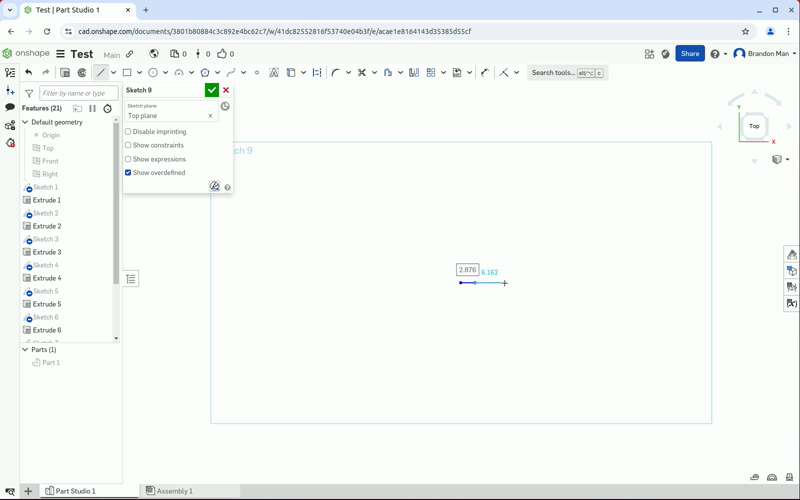
mouse_move(460, 269)
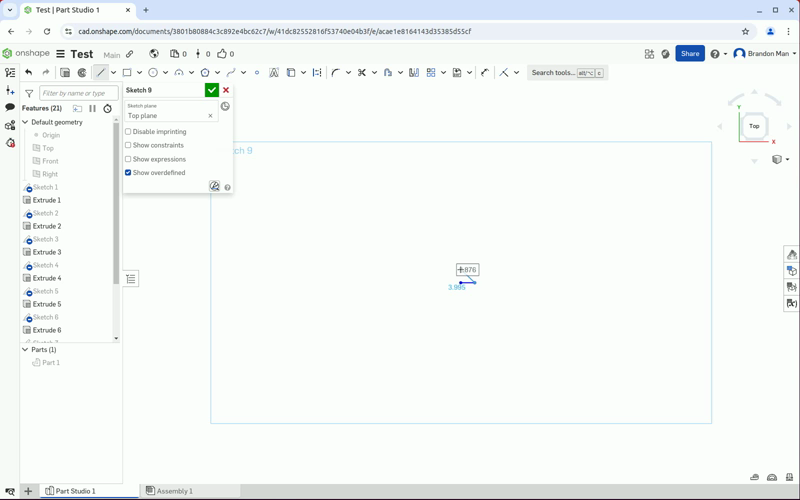
click(460, 269)
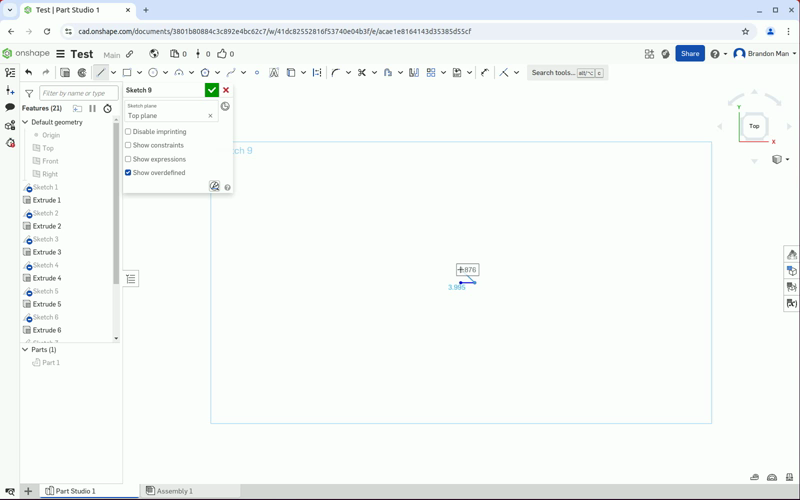
key_up(shift)
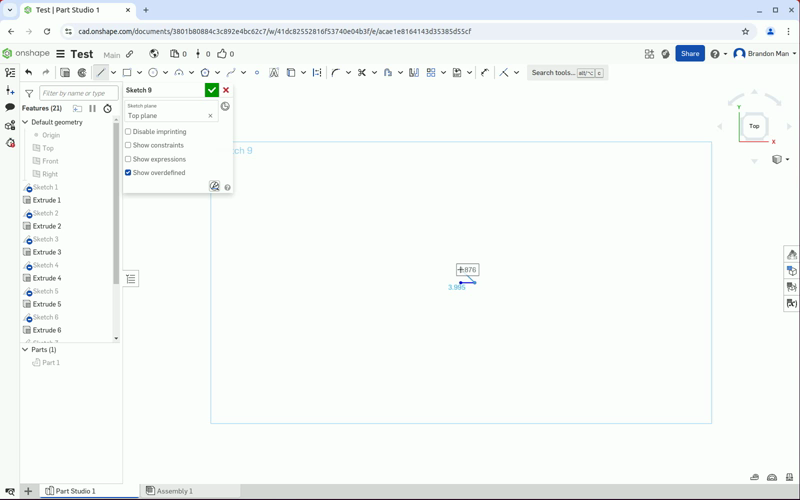
mouse_move(490, 269)
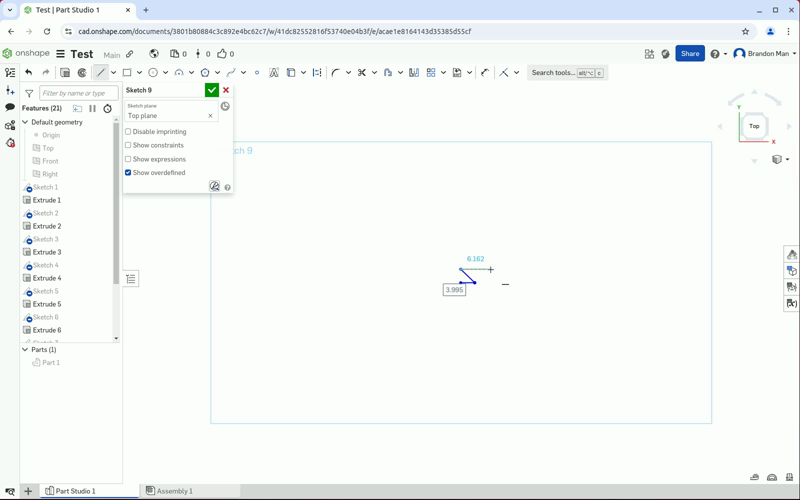
key_down(shift)
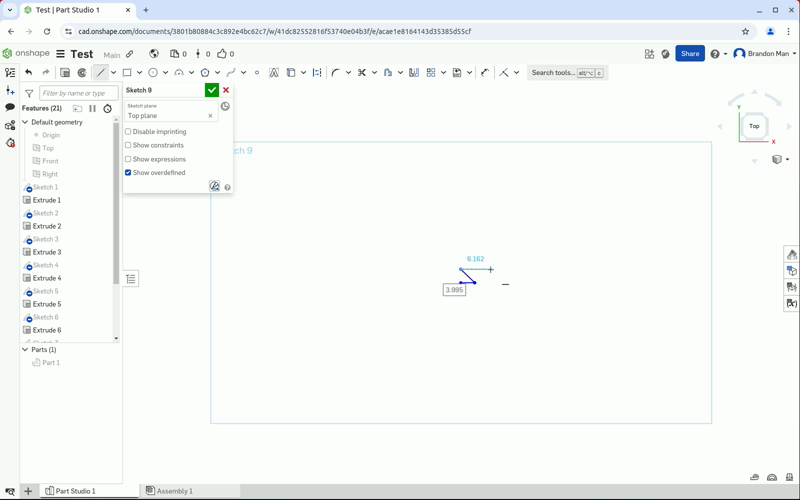
mouse_move(460, 282)
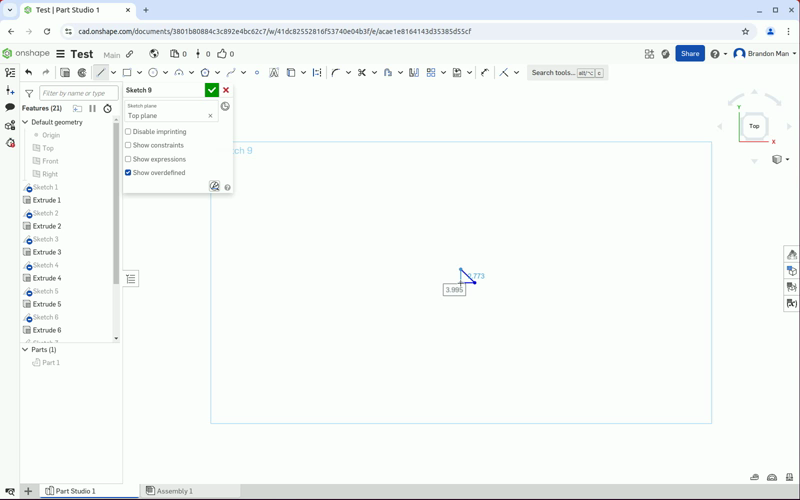
key_up(shift)
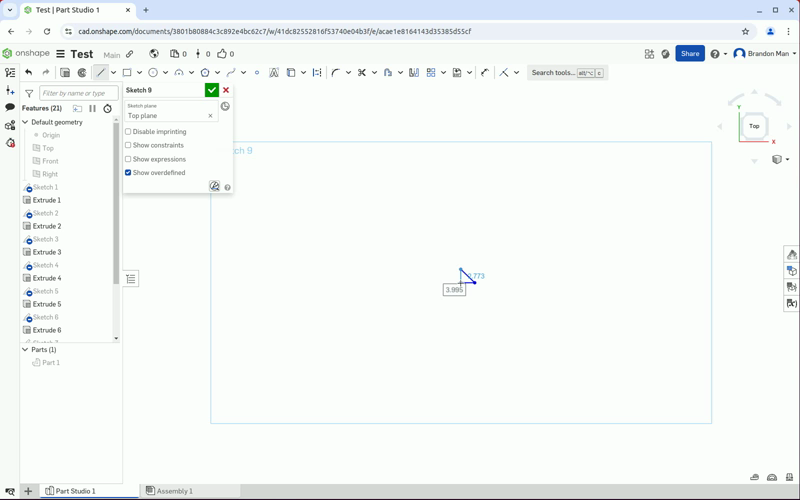
click(460, 282)
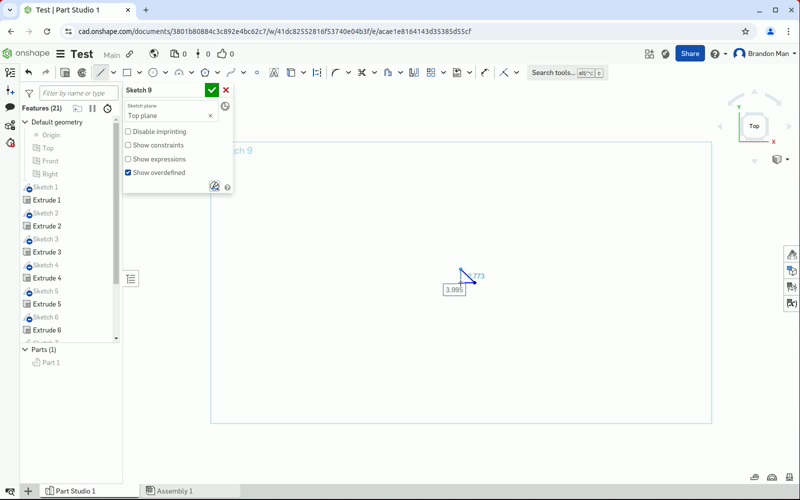
key(esc)
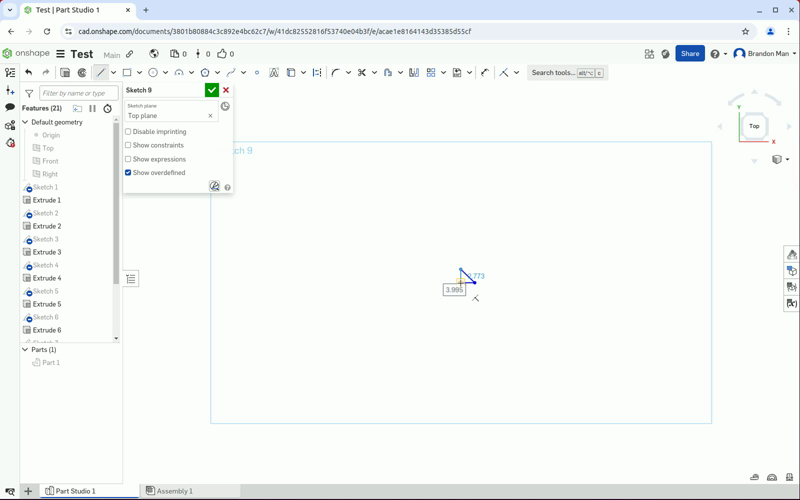
mouse_move(461, 271)
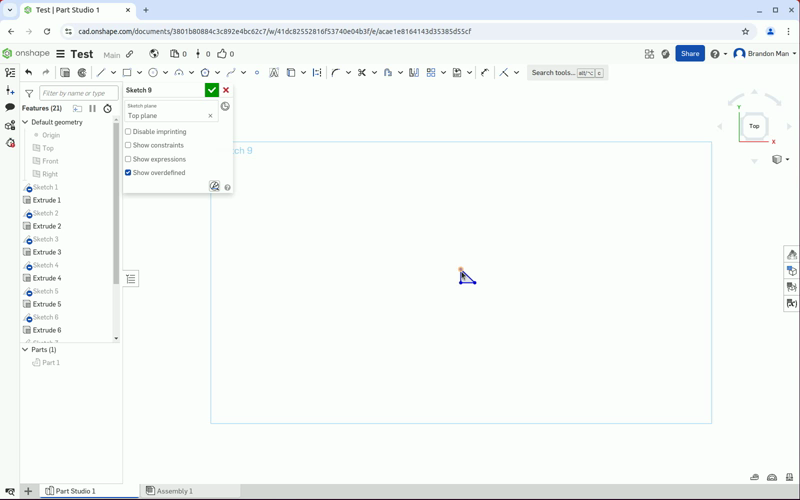
scroll(6)
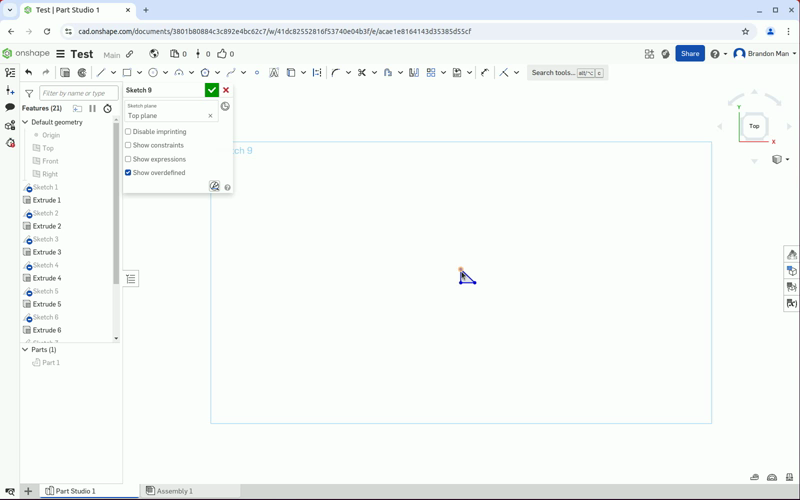
scroll(6)
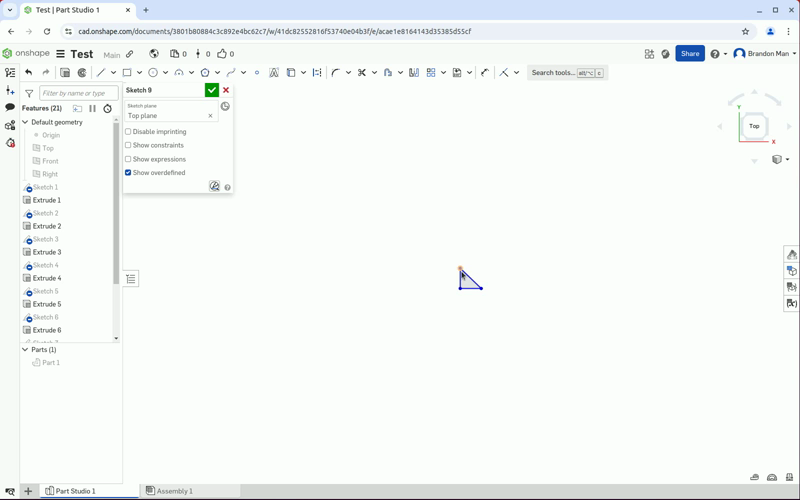
scroll(6)
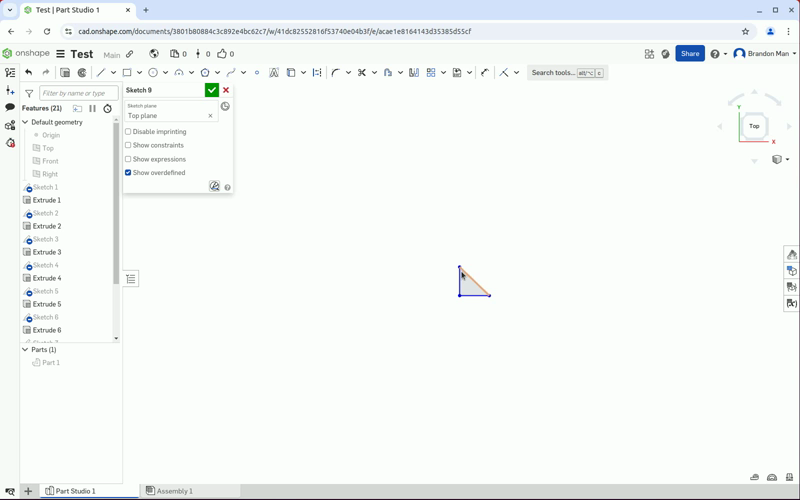
scroll(6)
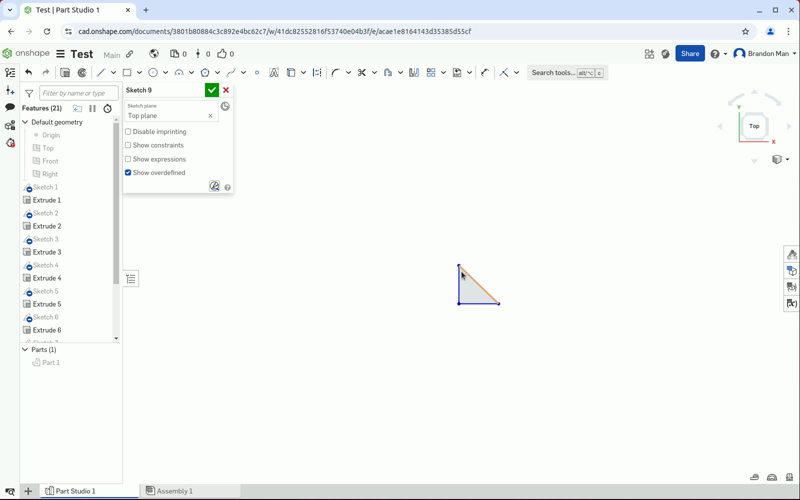
scroll(6)
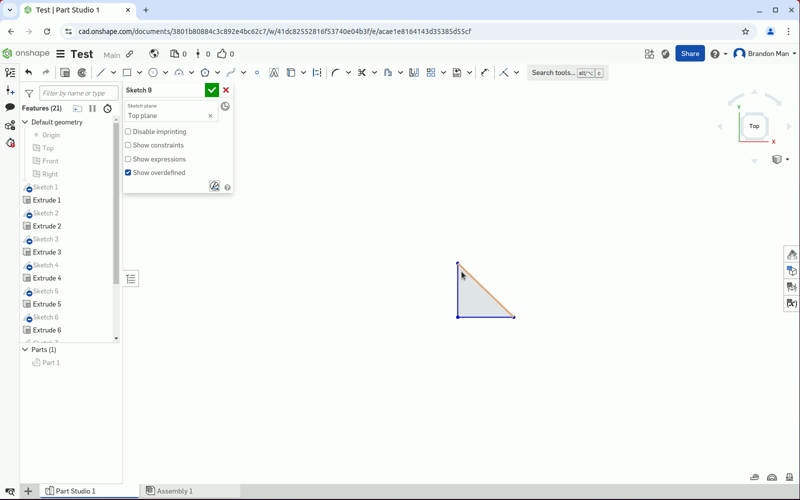
scroll(6)
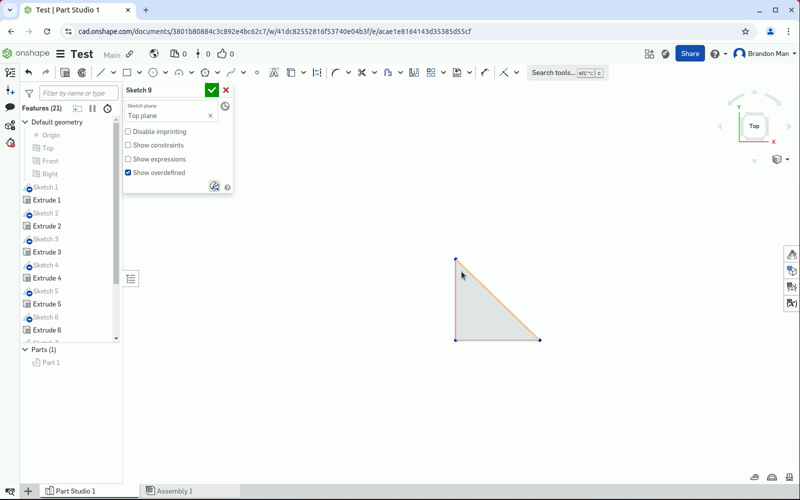
scroll(6)
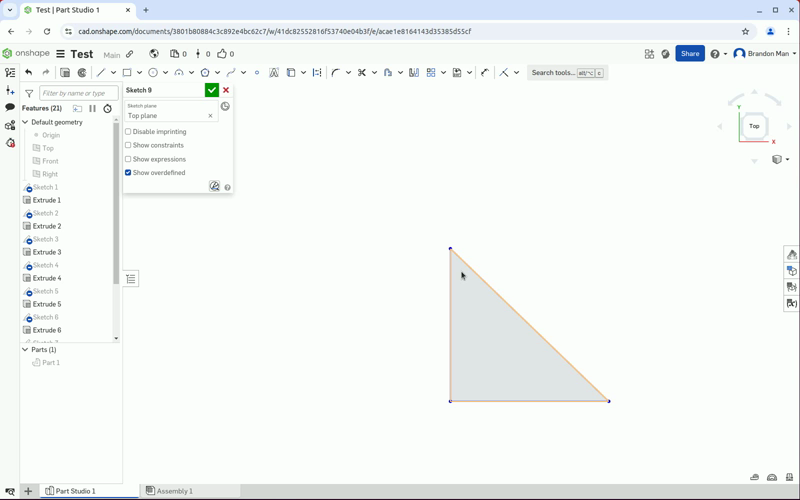
click(461, 271)
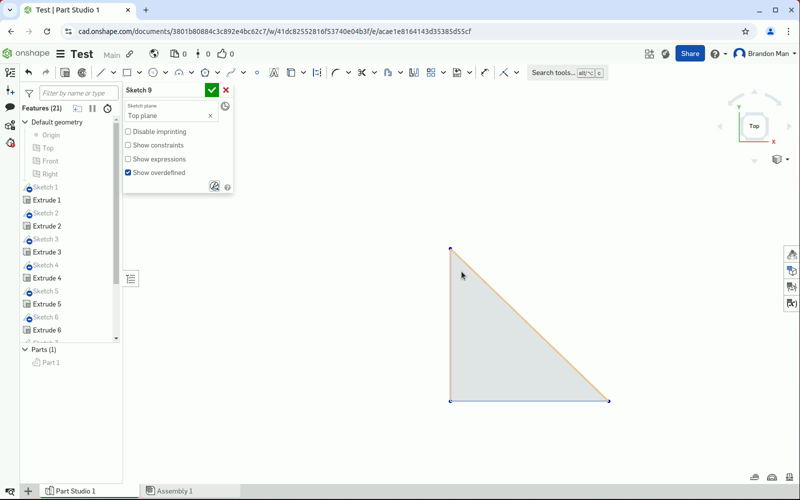
scroll(-6)
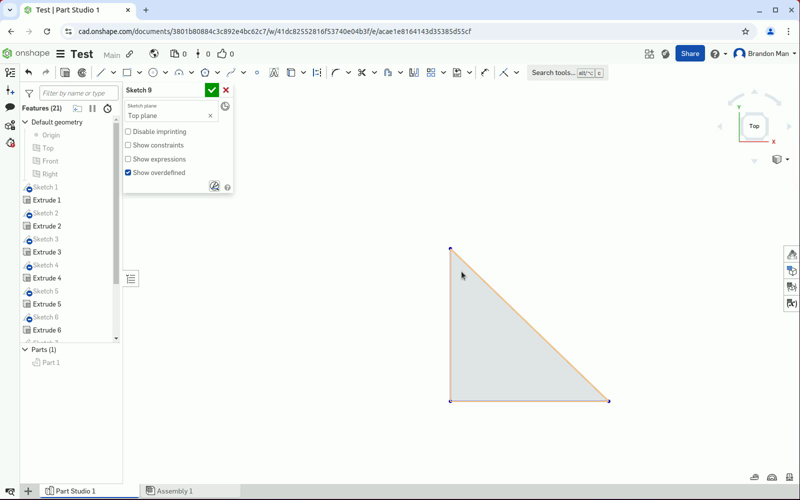
scroll(-6)
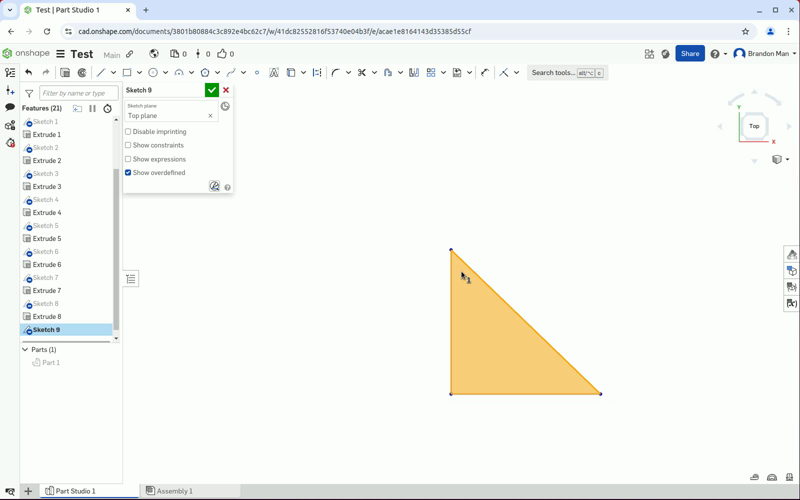
scroll(-6)
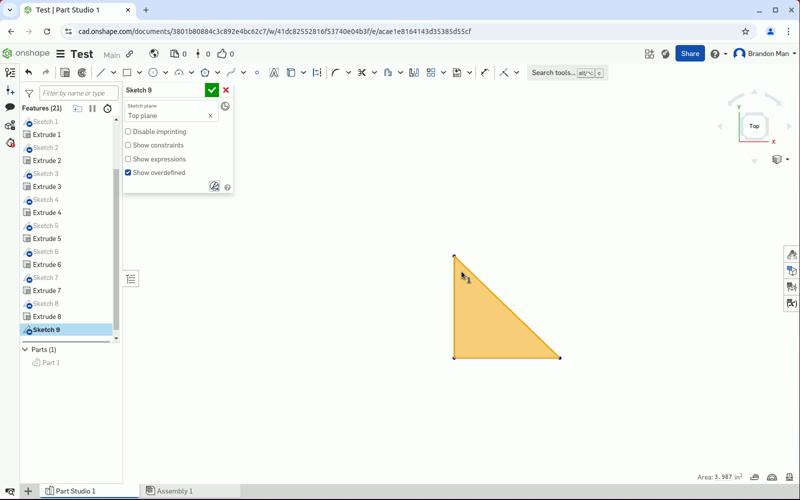
scroll(-6)
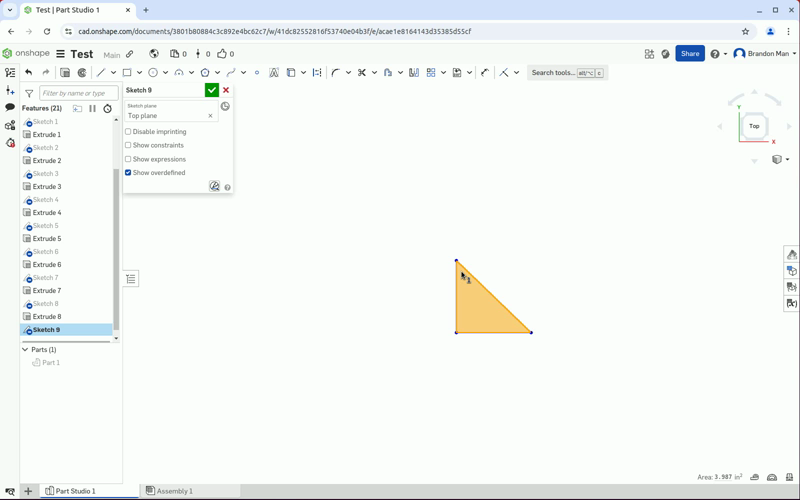
scroll(-6)
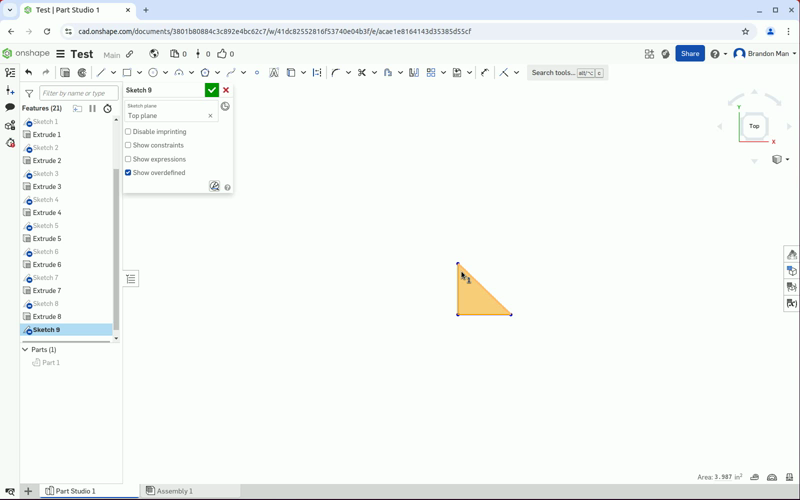
scroll(-6)
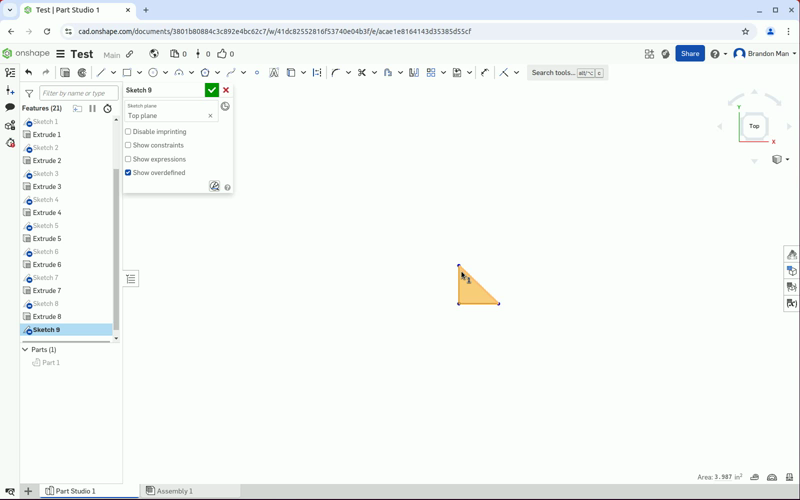
scroll(-6)
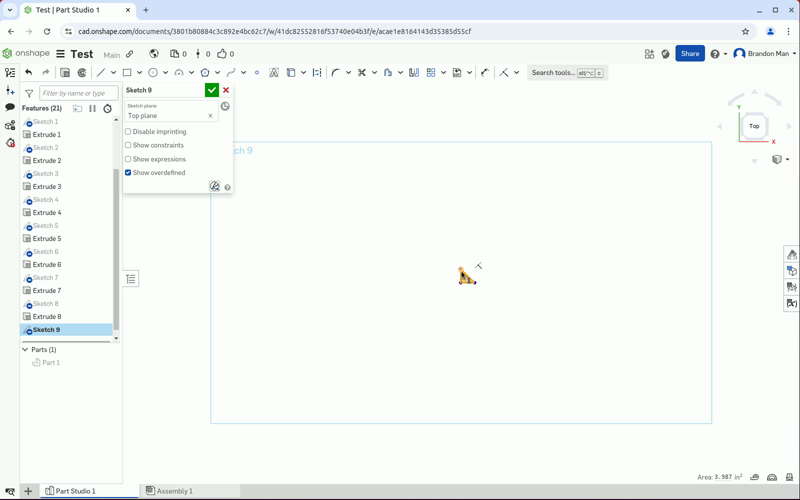
mouse_move(73, 352)
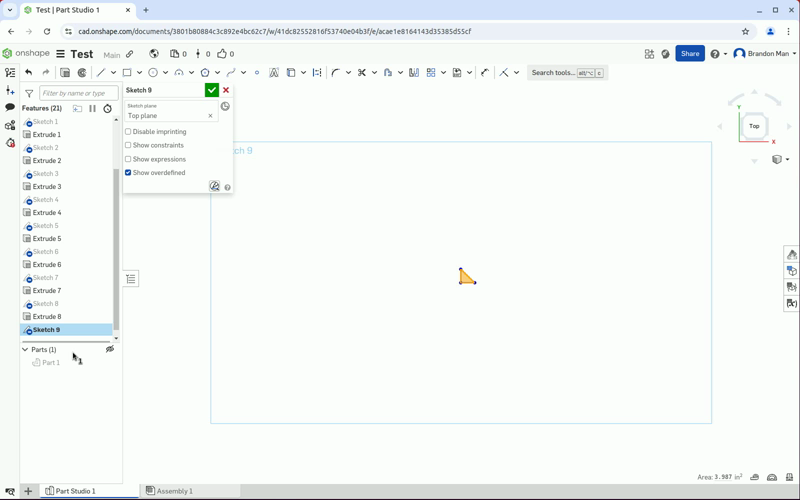
key(shift+y)
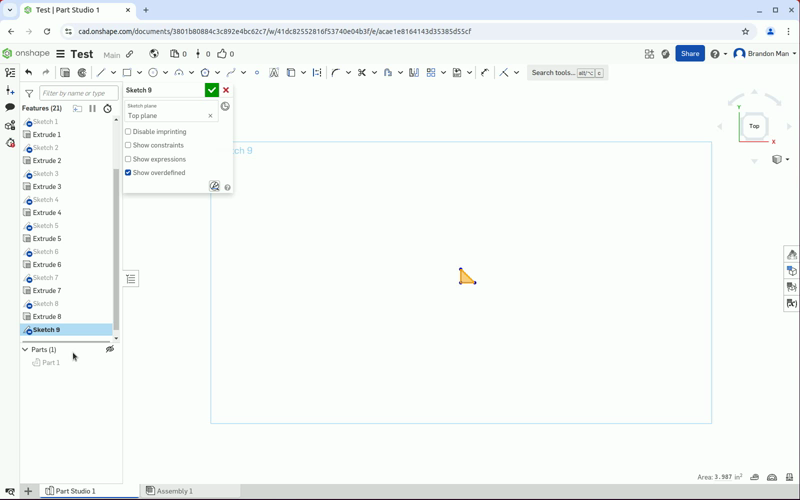
key(shift+e)
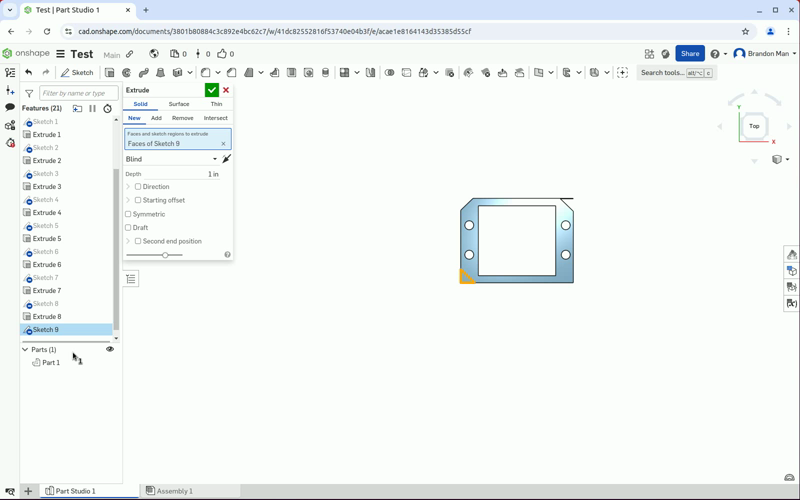
mouse_move(143, 106)
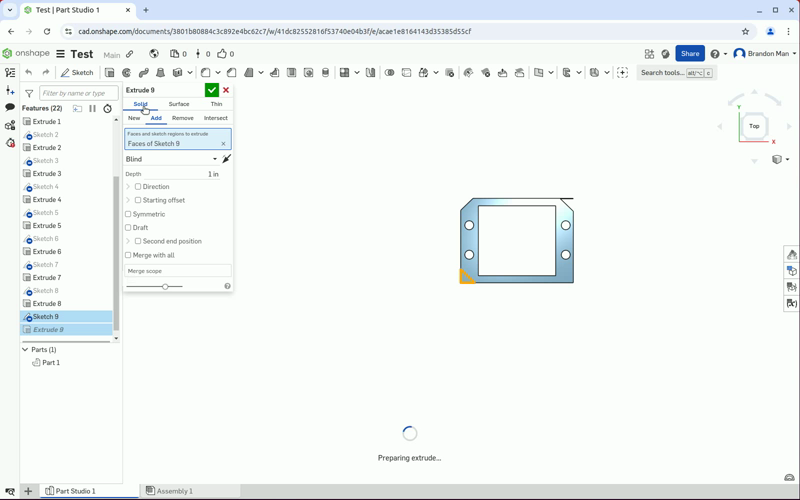
click(143, 106)
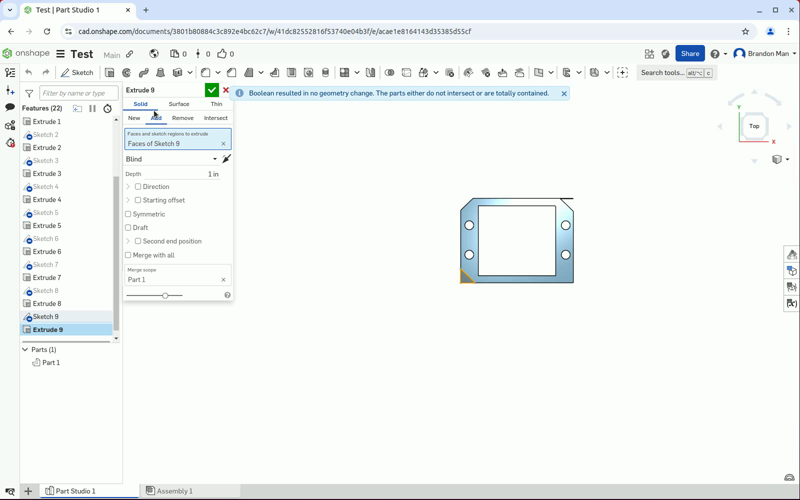
mouse_move(186, 120)
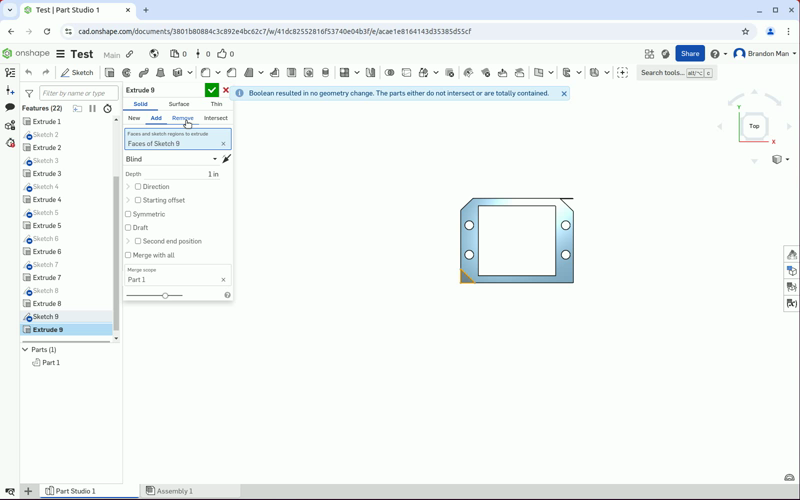
click(186, 120)
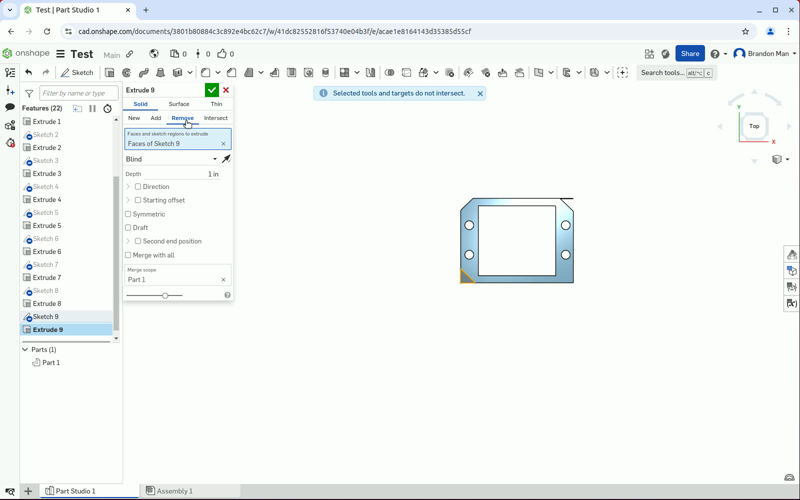
key(tab, 4)
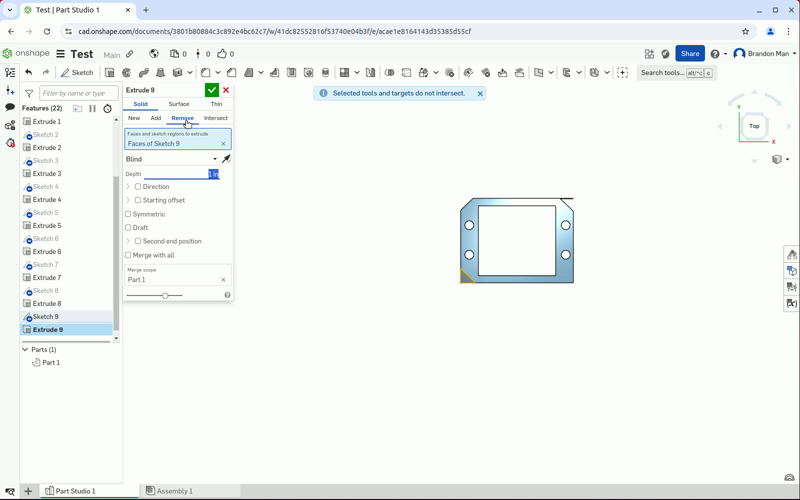
text(-4.814)
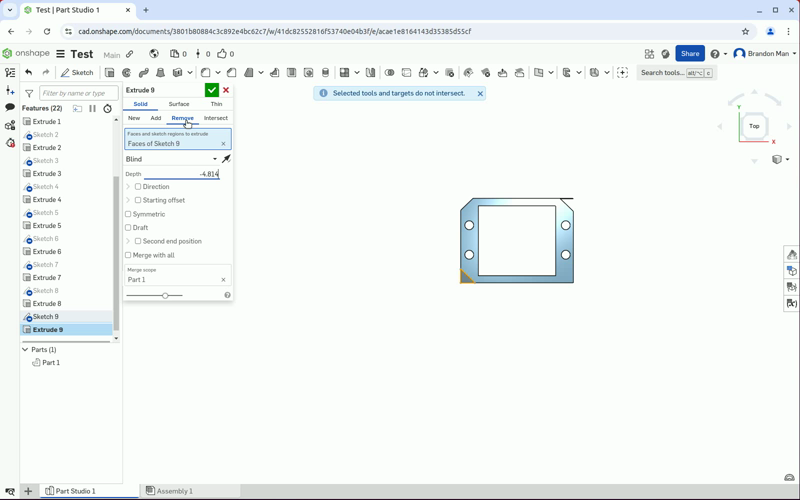
key(tab, 6)
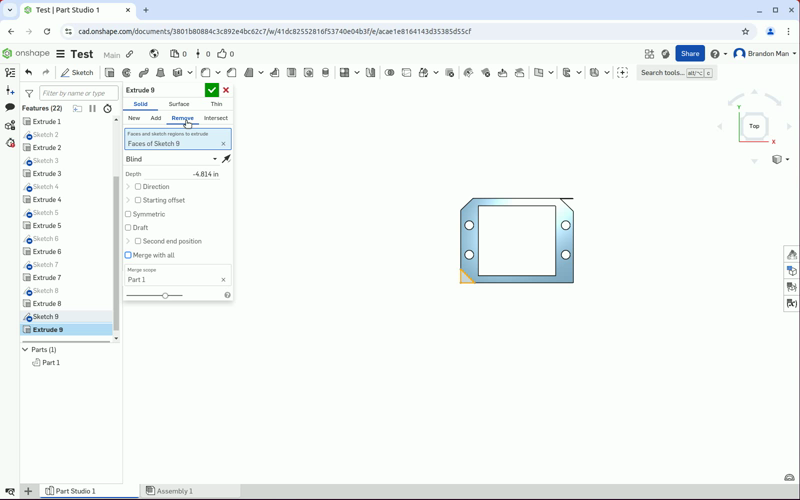
key(space)
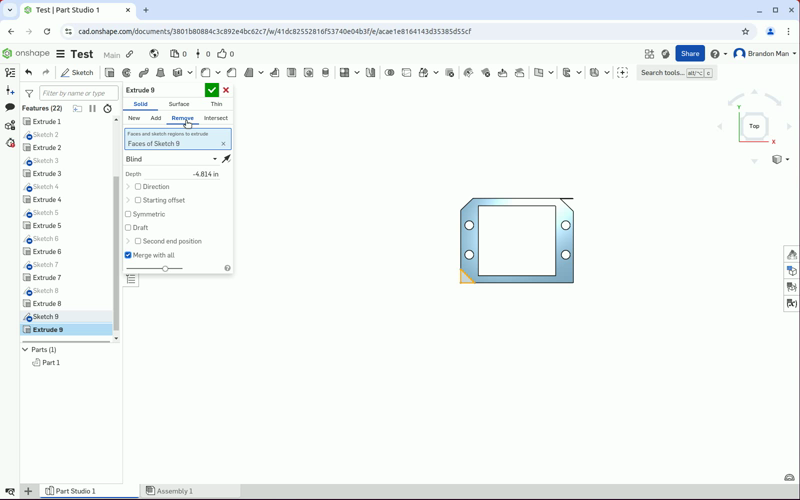
key(enter)
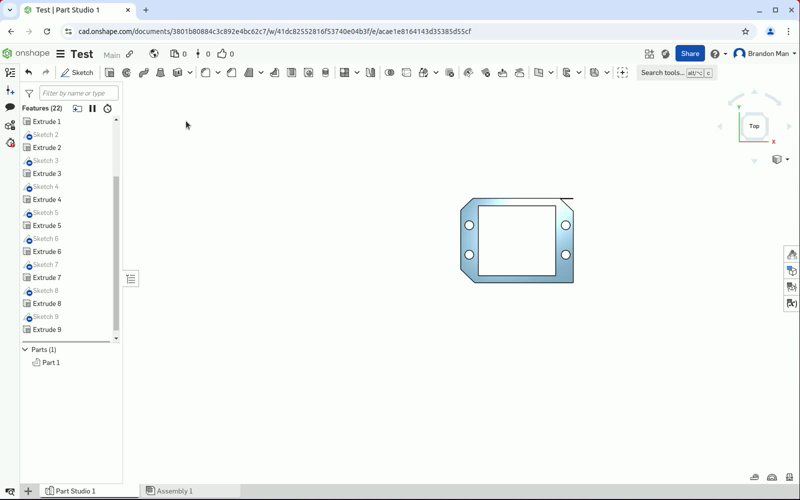
key(shift+h)
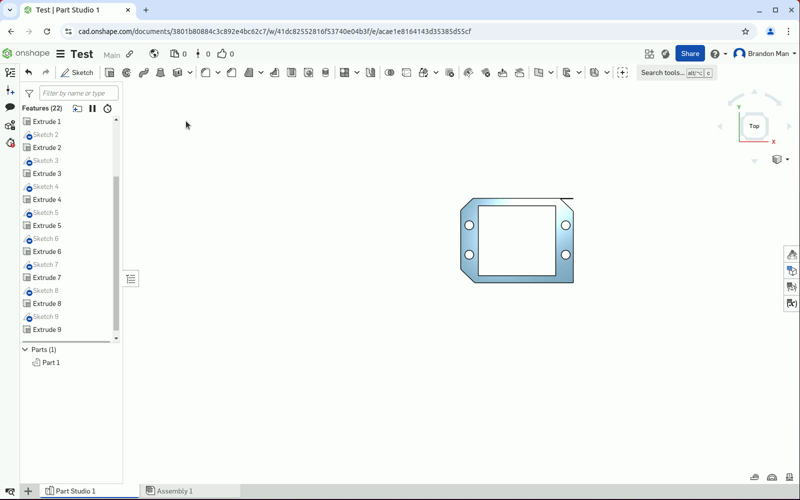
key(shift+h)
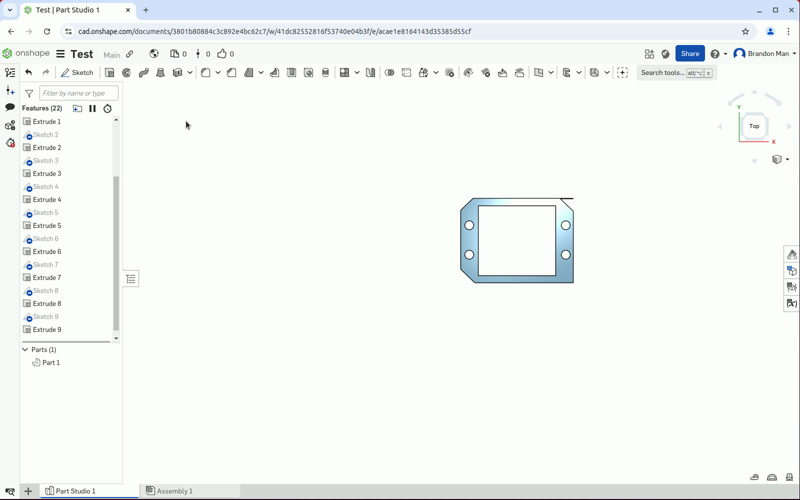
mouse_move(69, 111)
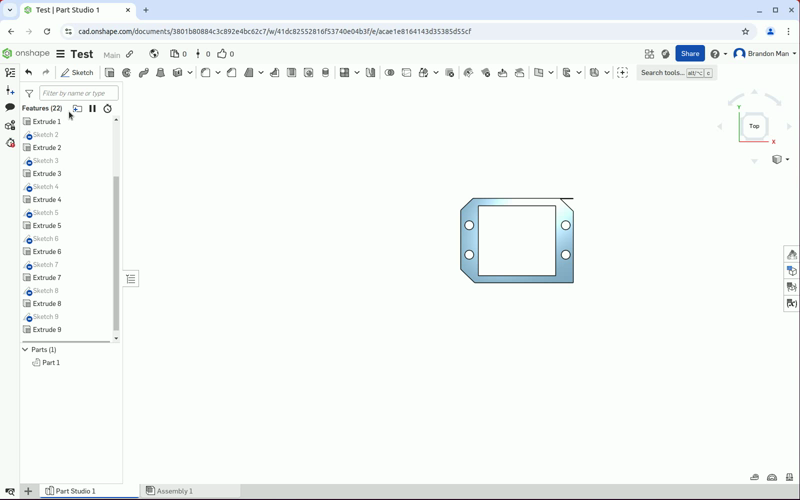
click(69, 111)
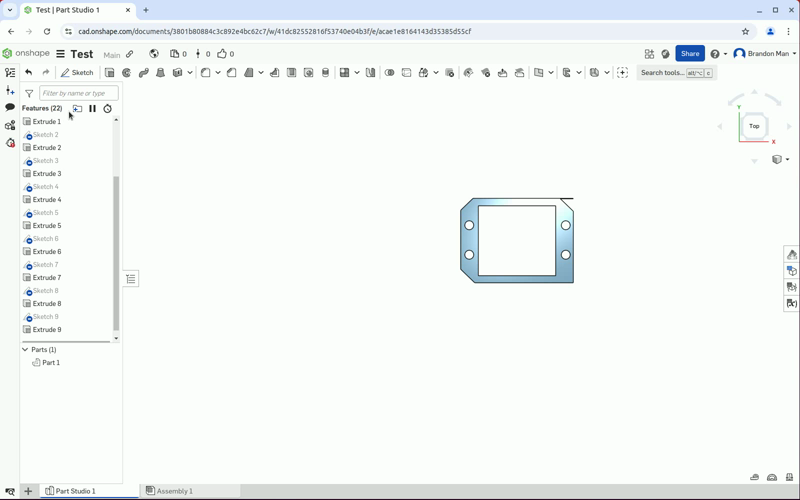
key(shift+s)
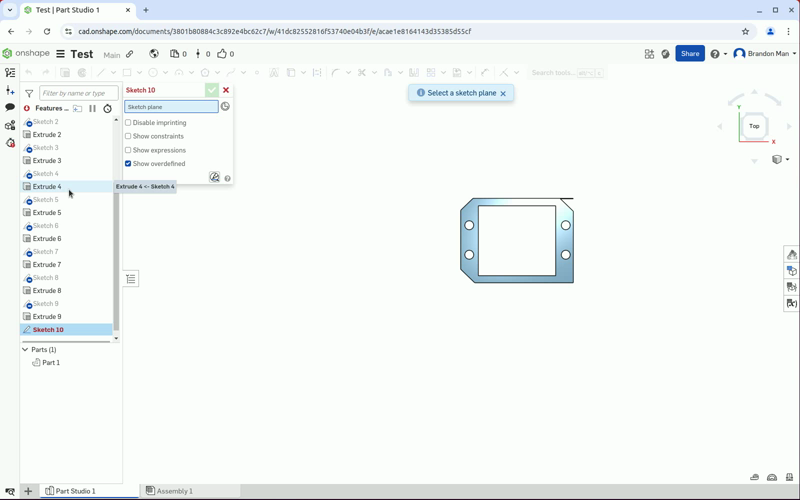
scroll(3)
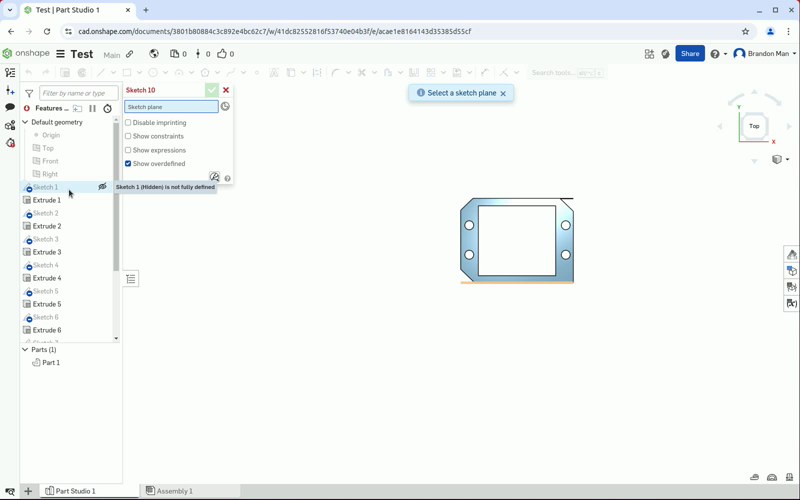
mouse_move(69, 150)
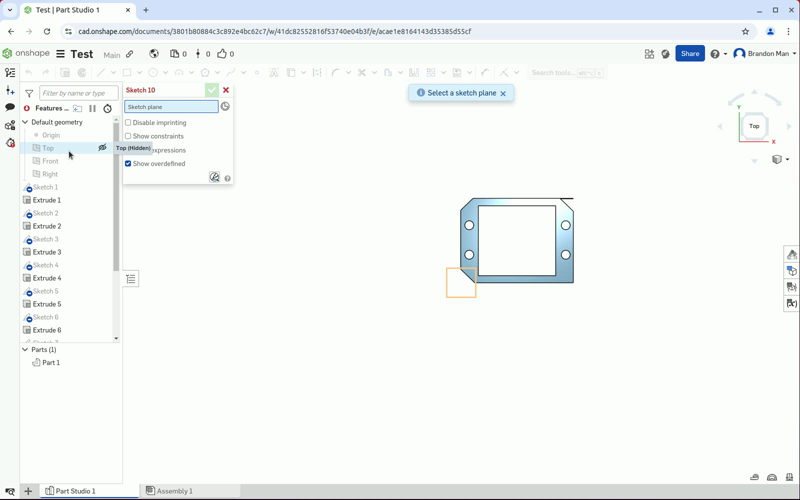
click(69, 150)
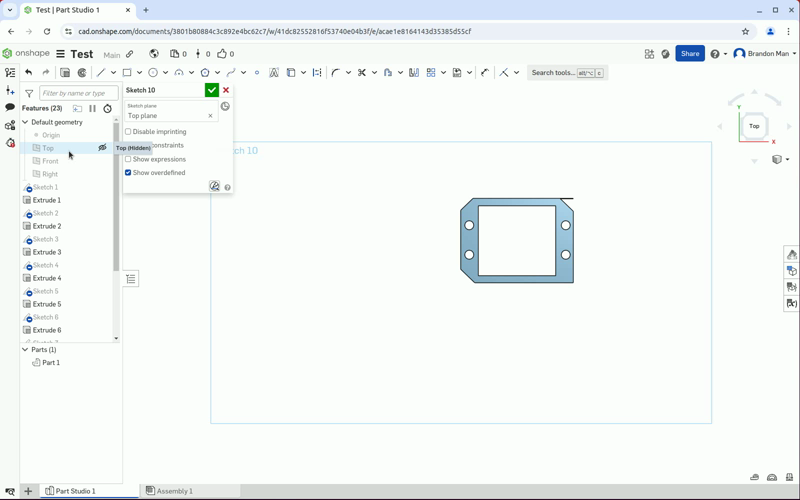
mouse_move(73, 352)
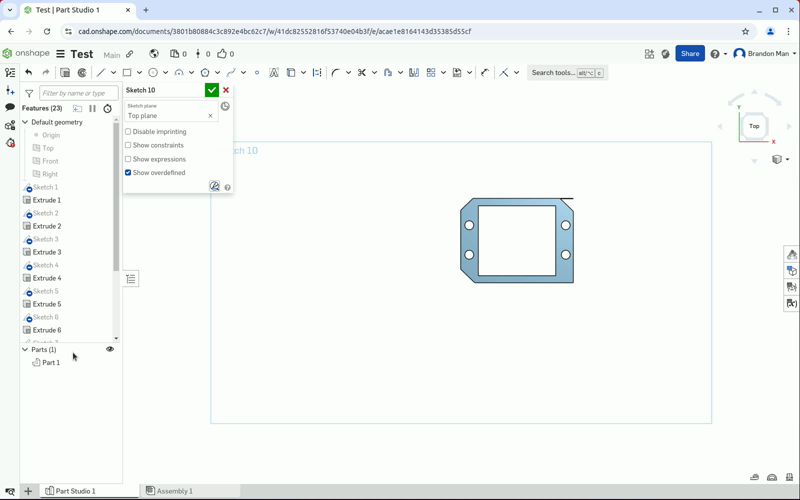
key(y)
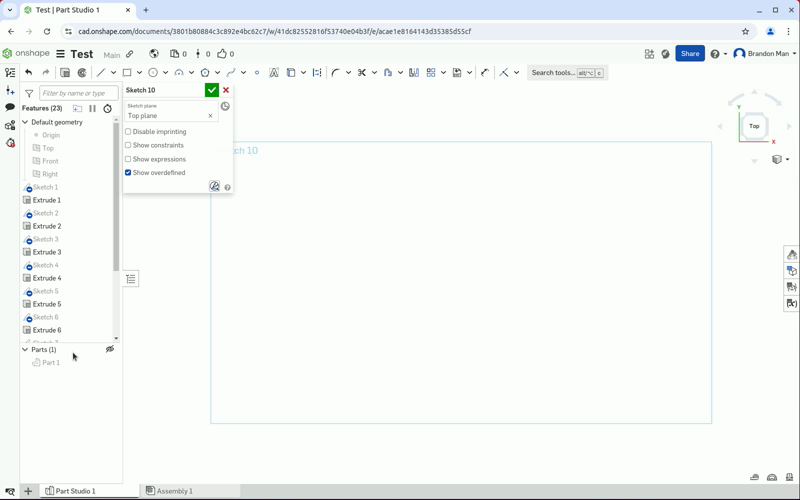
key(l)
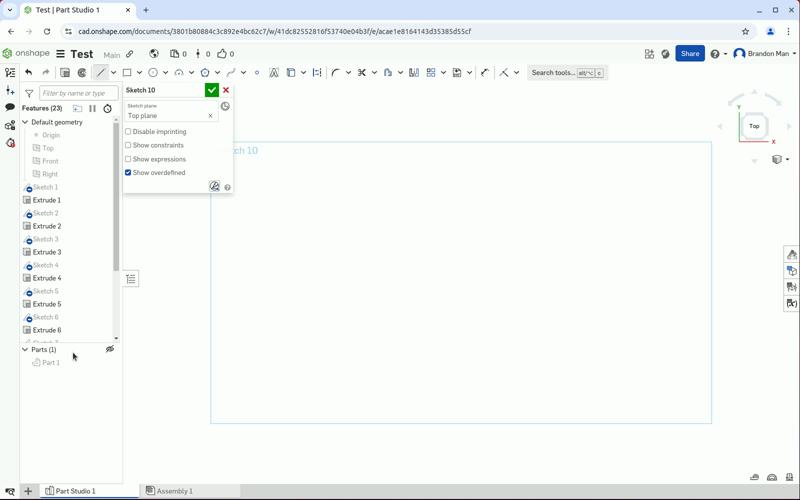
key_down(shift)
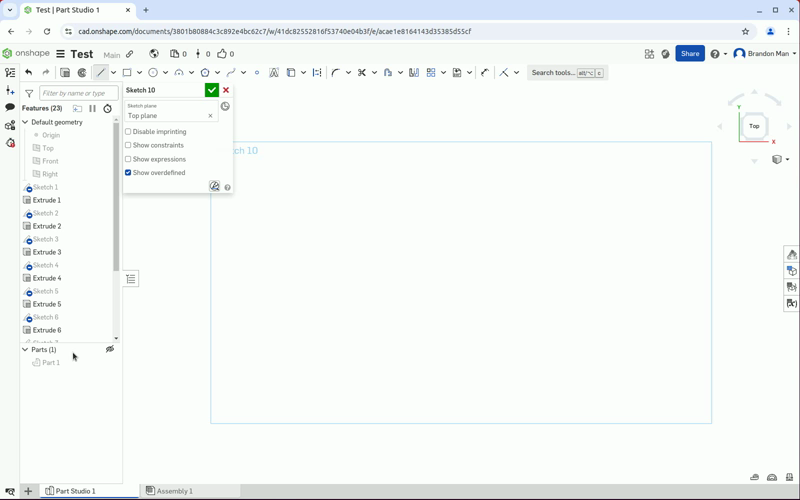
mouse_move(560, 282)
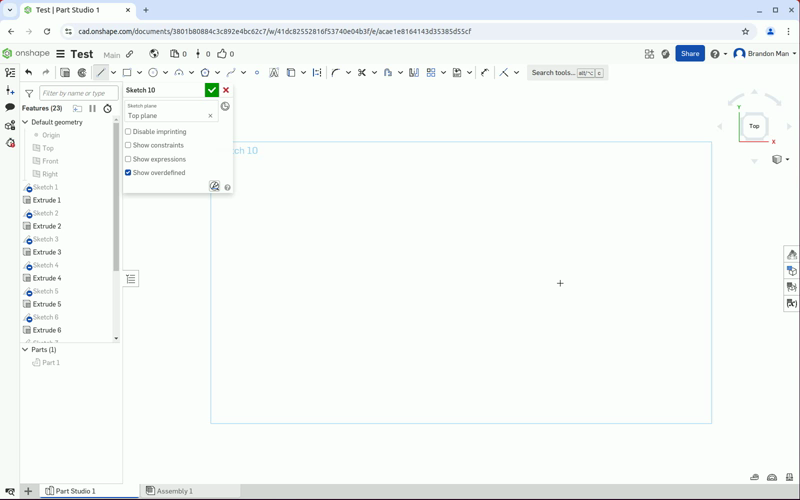
click(560, 282)
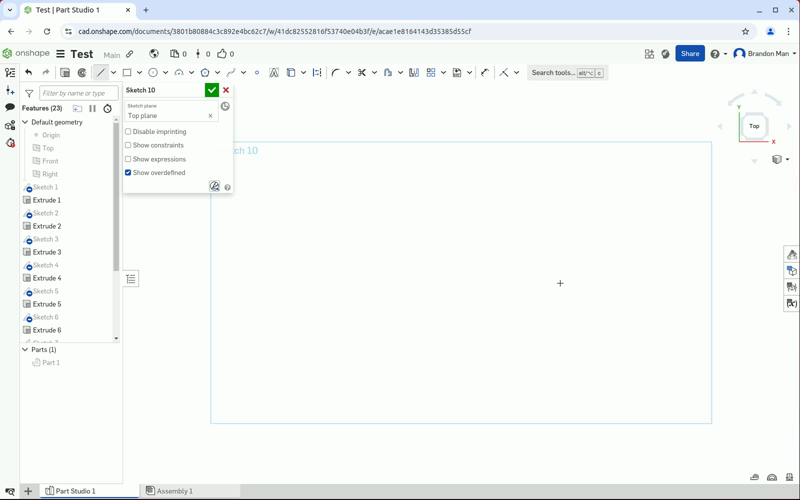
key_up(shift)
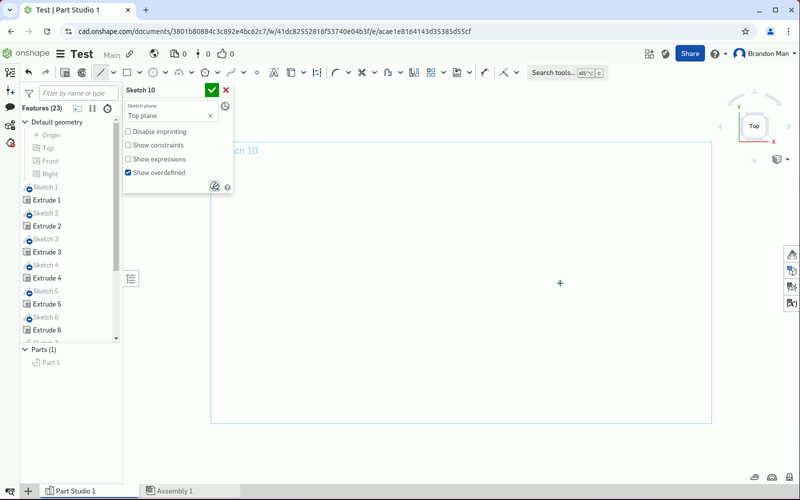
key_down(shift)
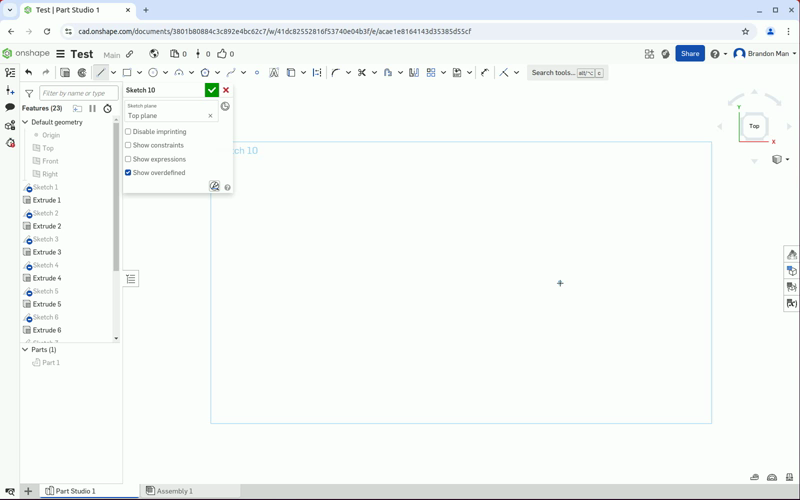
mouse_move(589, 282)
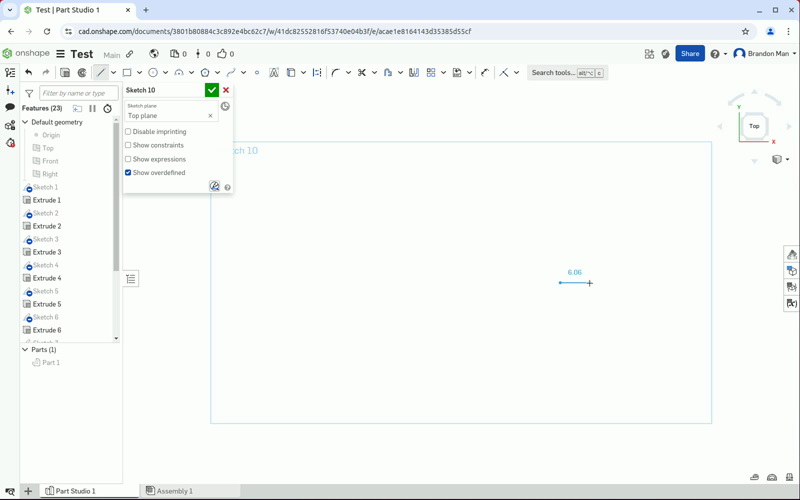
mouse_move(574, 282)
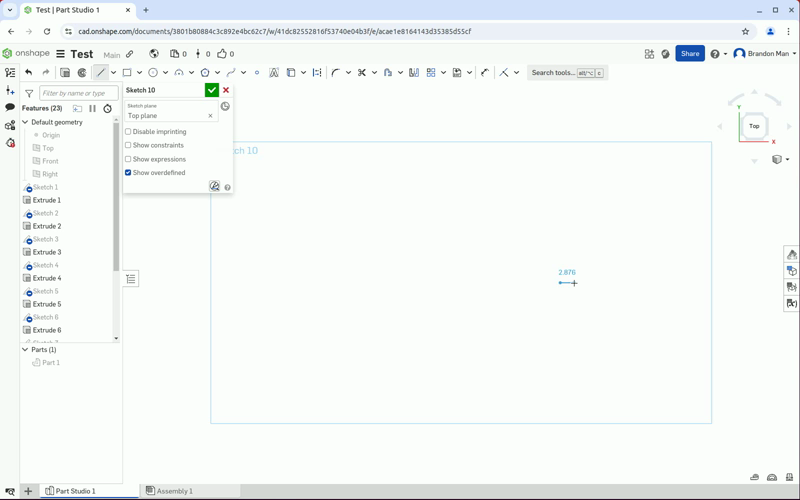
click(574, 282)
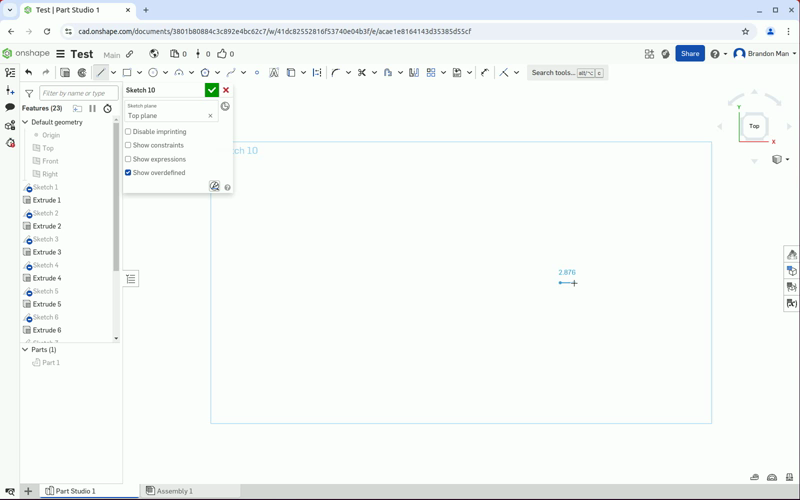
key_up(shift)
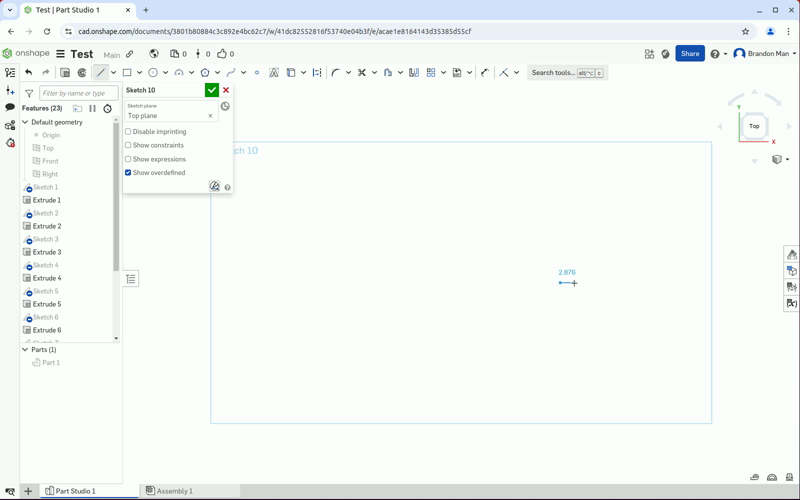
key_down(shift)
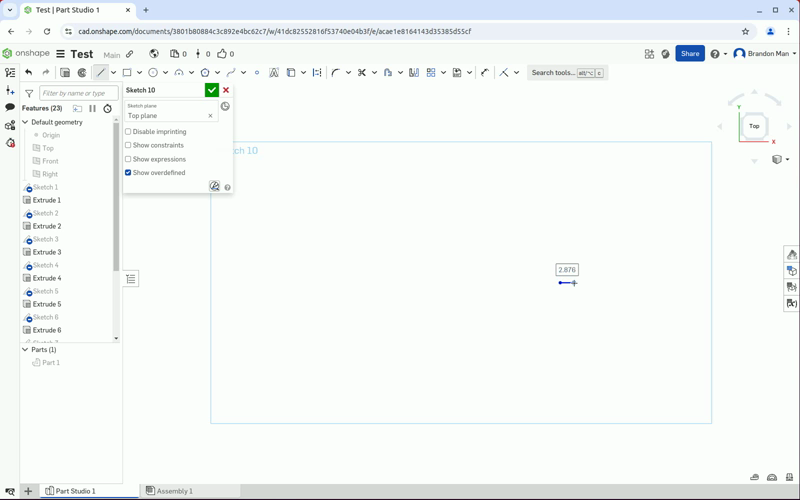
mouse_move(589, 282)
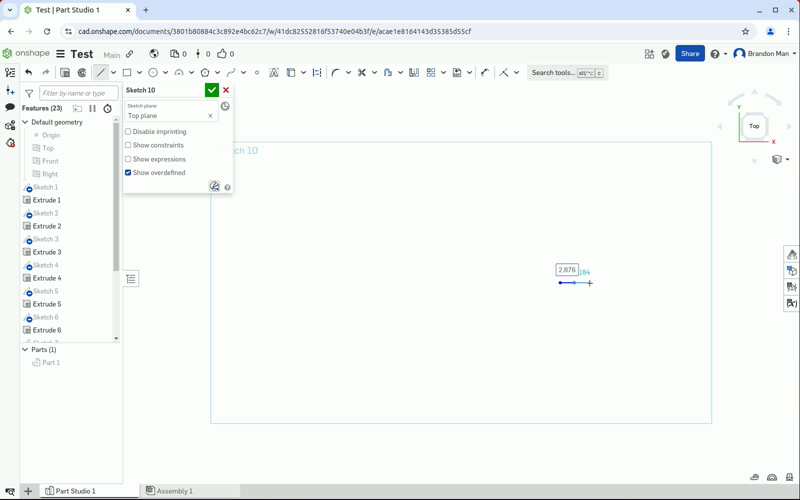
mouse_move(574, 269)
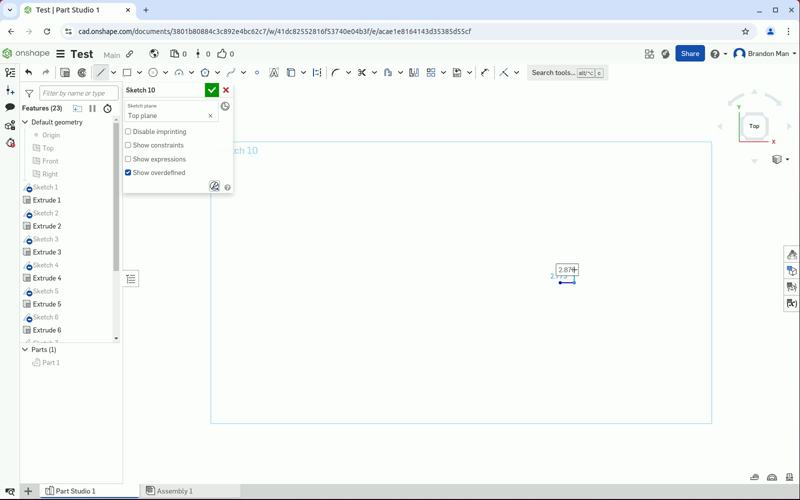
click(574, 269)
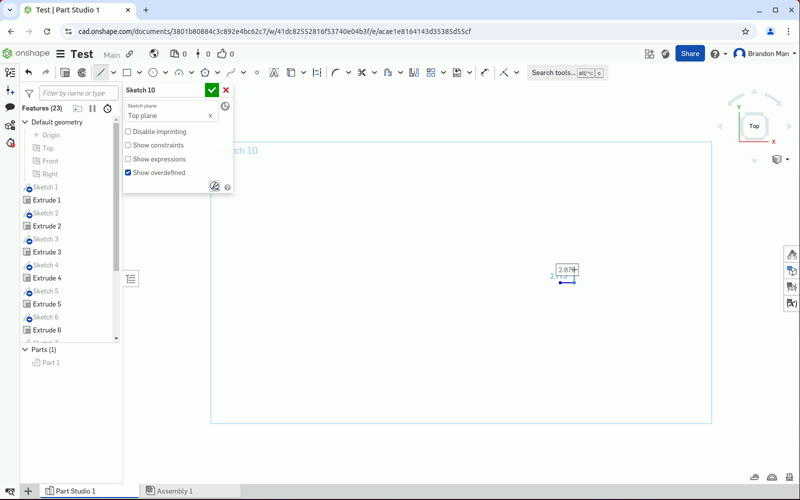
key_up(shift)
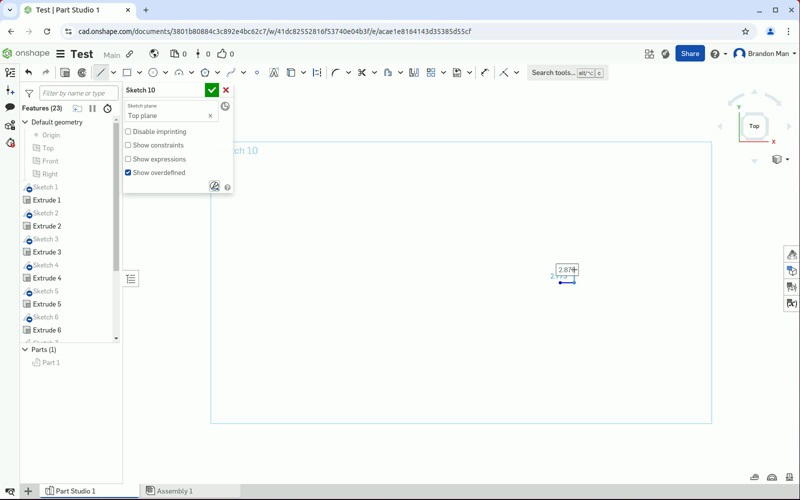
mouse_move(589, 269)
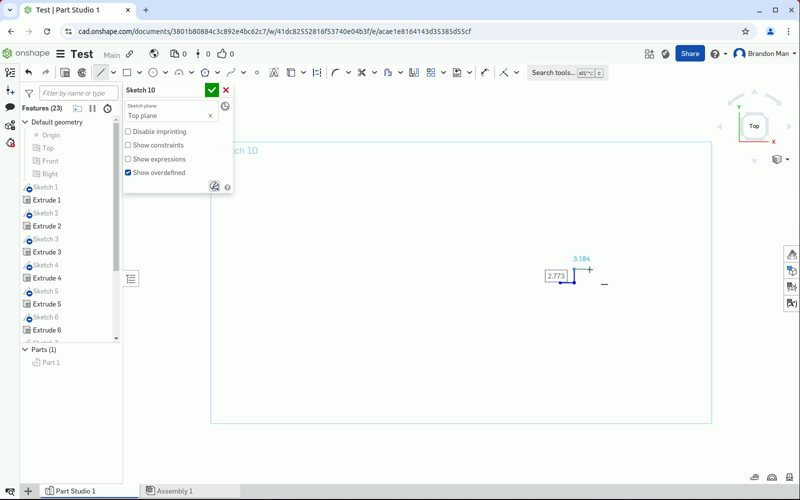
key_down(shift)
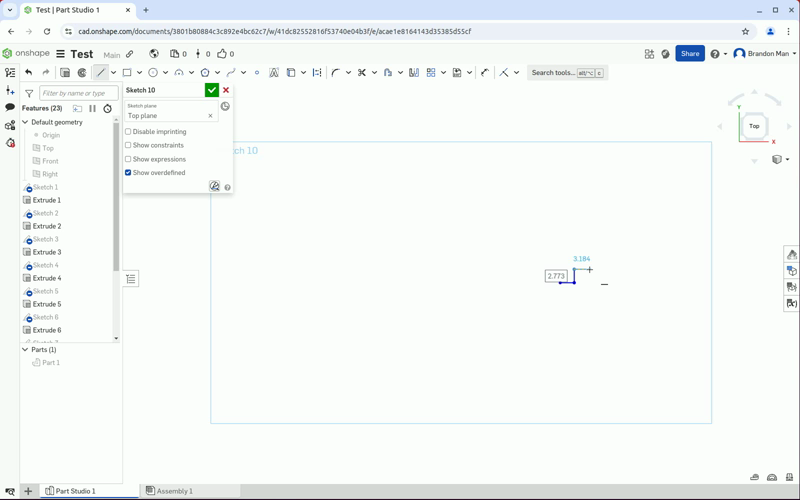
mouse_move(560, 282)
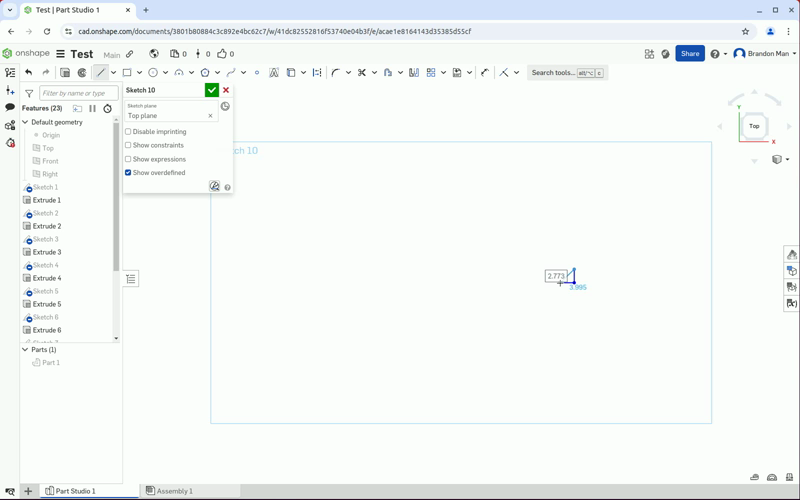
key_up(shift)
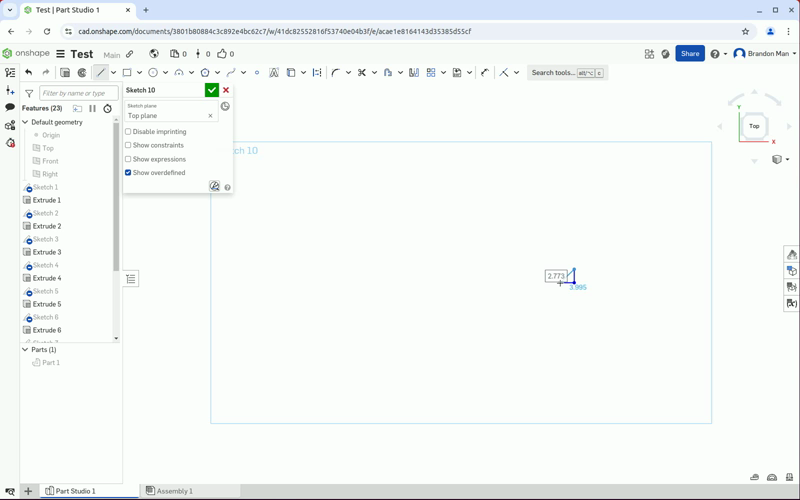
click(560, 282)
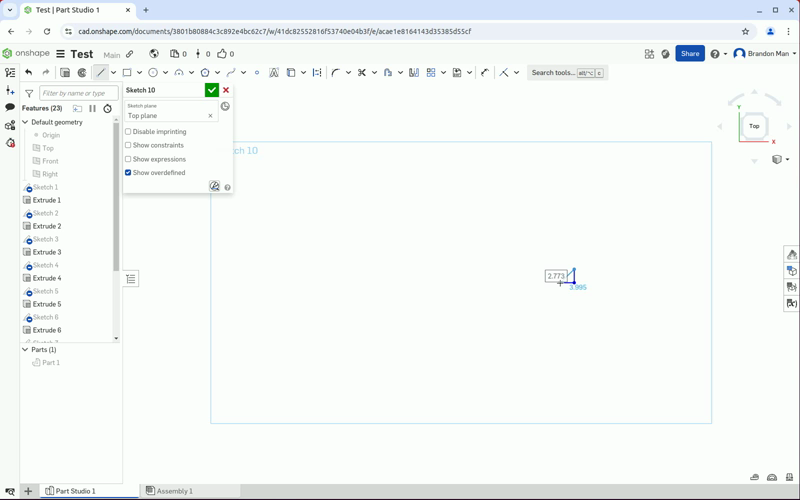
key(esc)
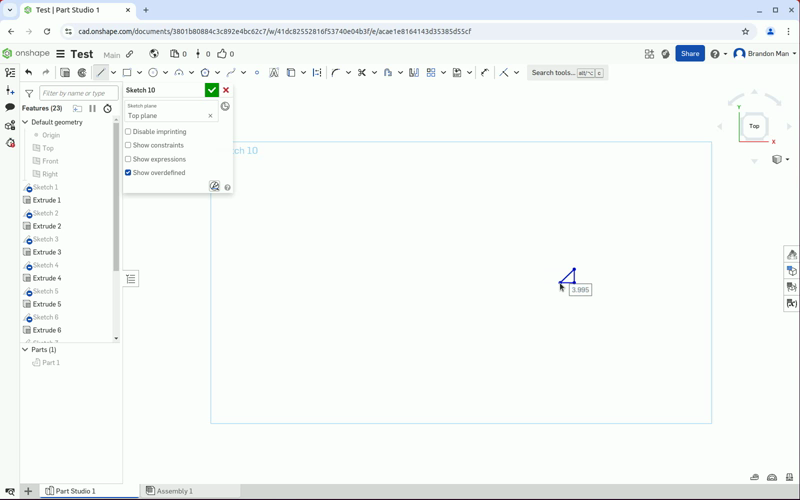
mouse_move(572, 273)
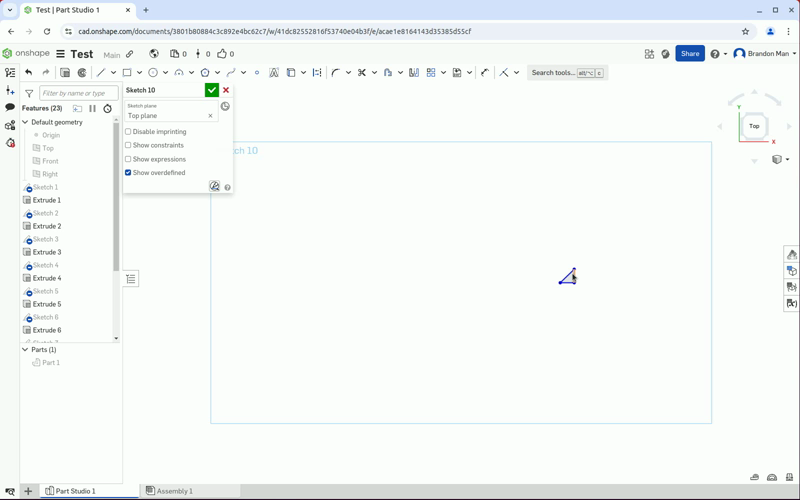
scroll(6)
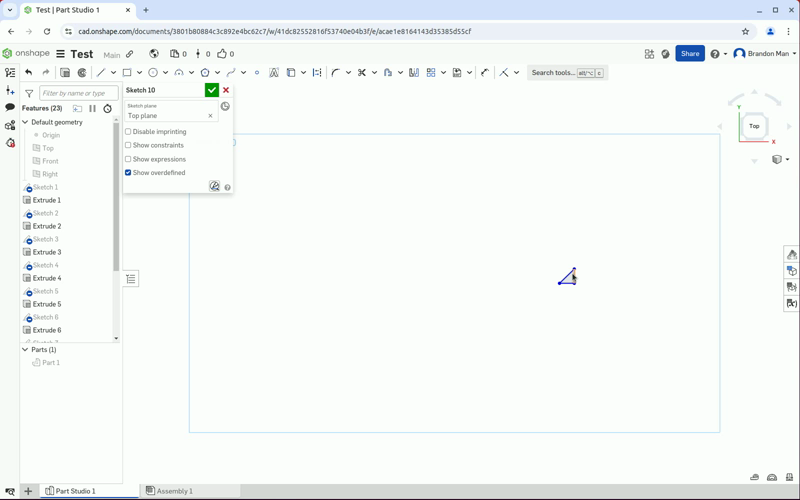
scroll(6)
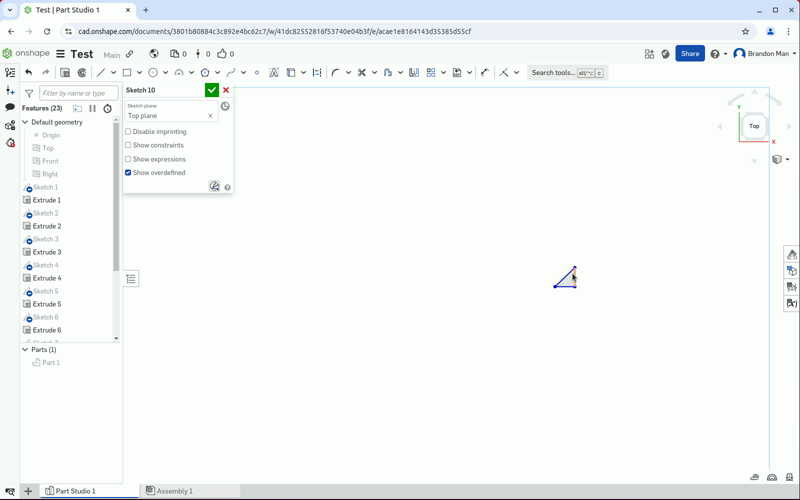
scroll(6)
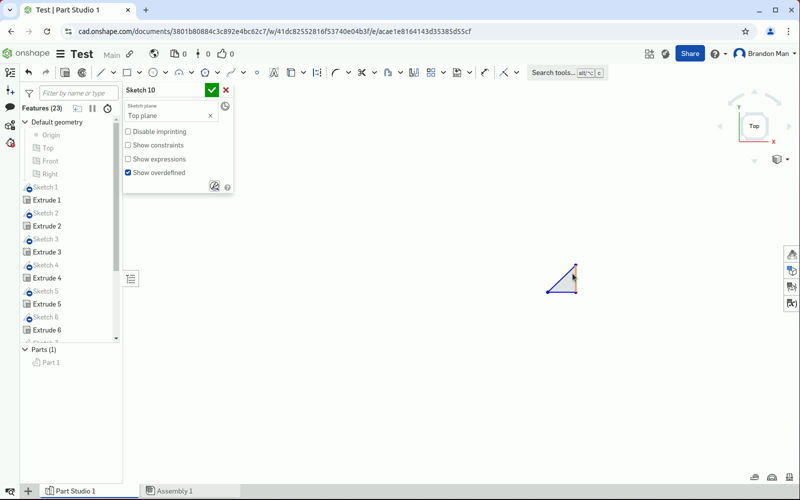
scroll(6)
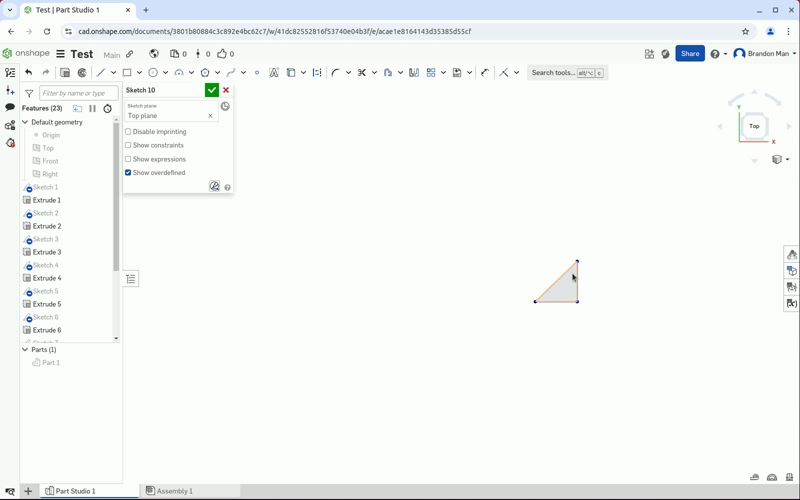
scroll(6)
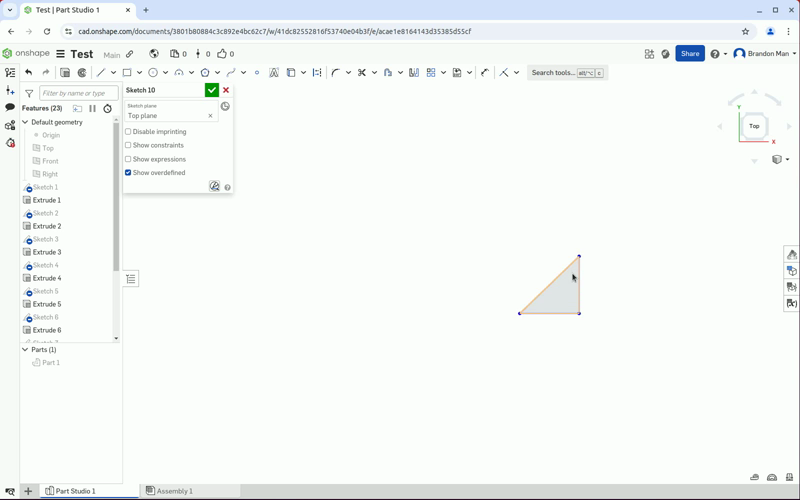
scroll(6)
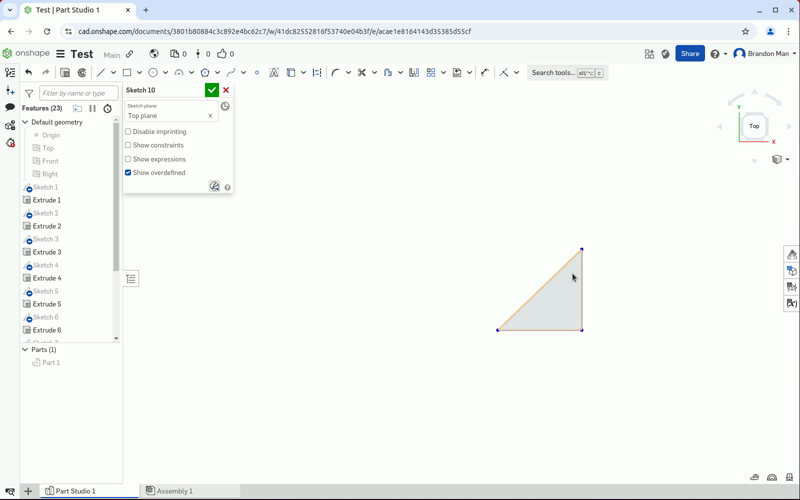
scroll(6)
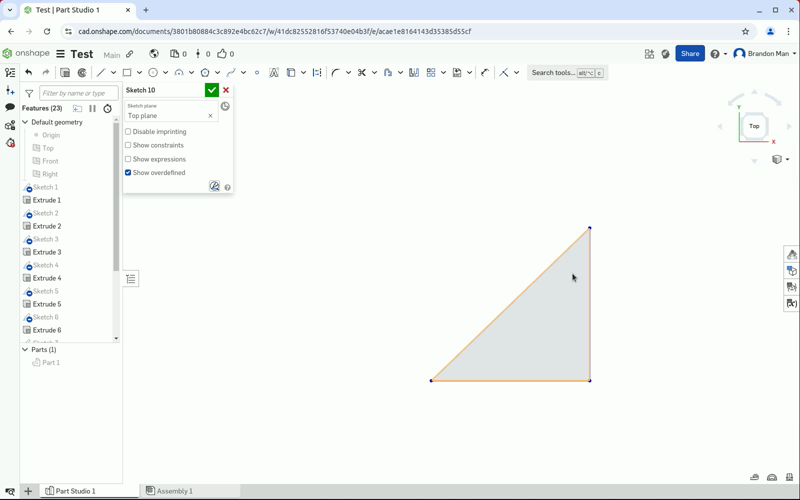
click(572, 273)
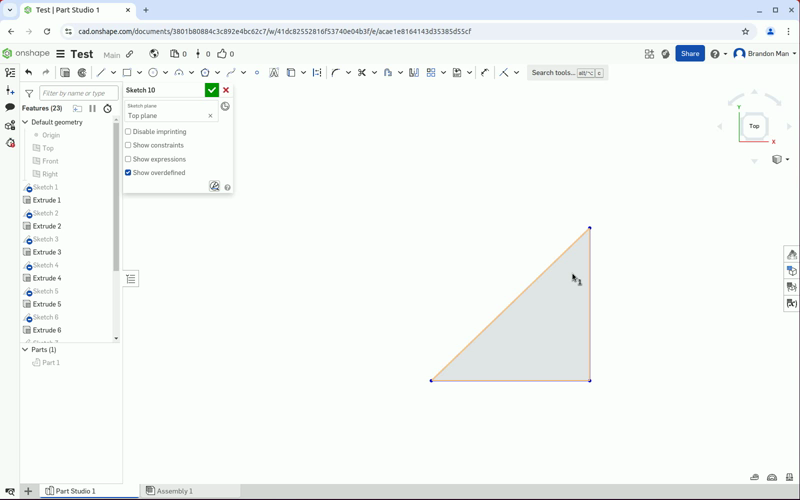
scroll(-6)
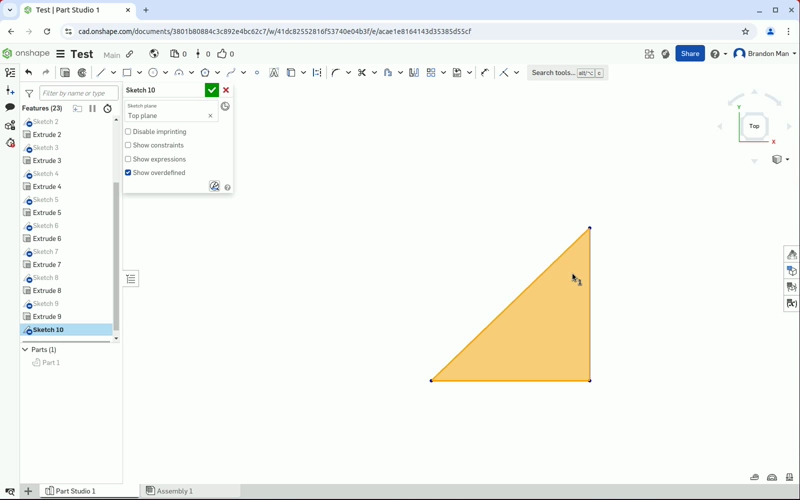
scroll(-6)
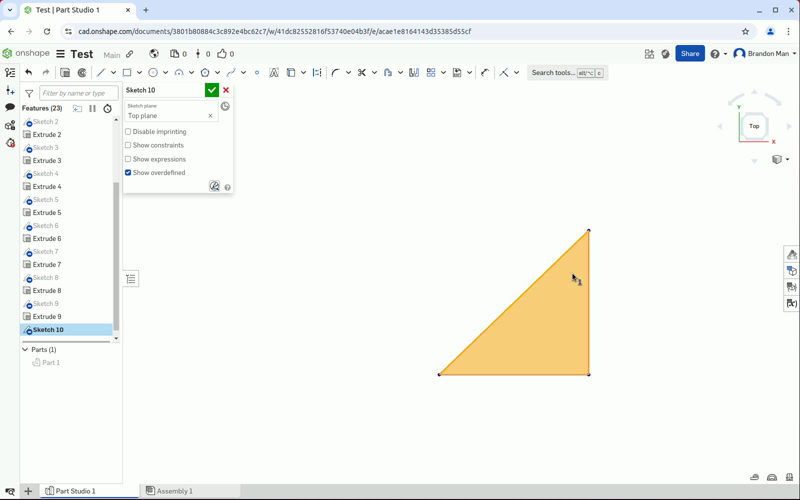
scroll(-6)
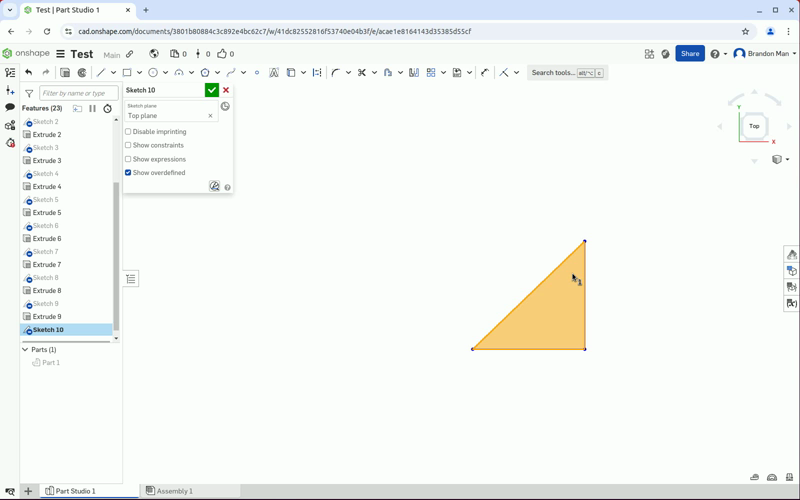
scroll(-6)
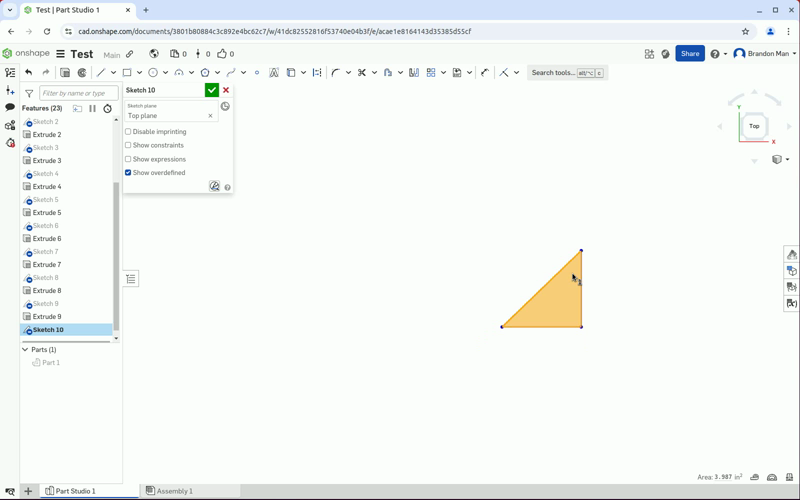
scroll(-6)
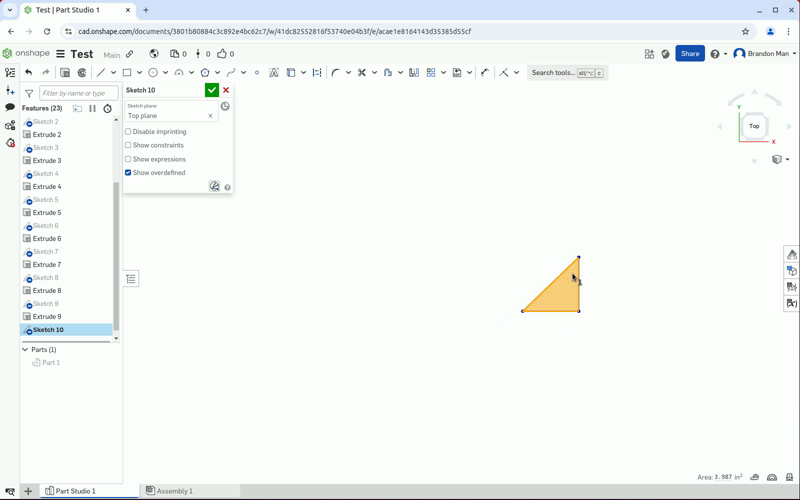
scroll(-6)
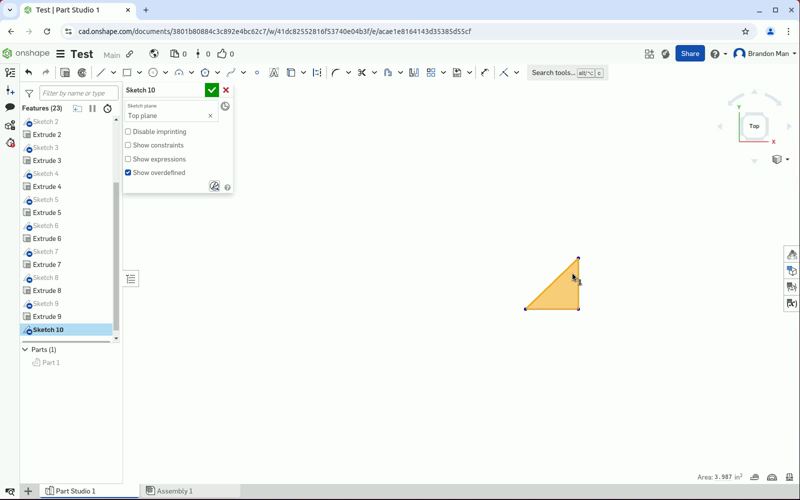
scroll(-6)
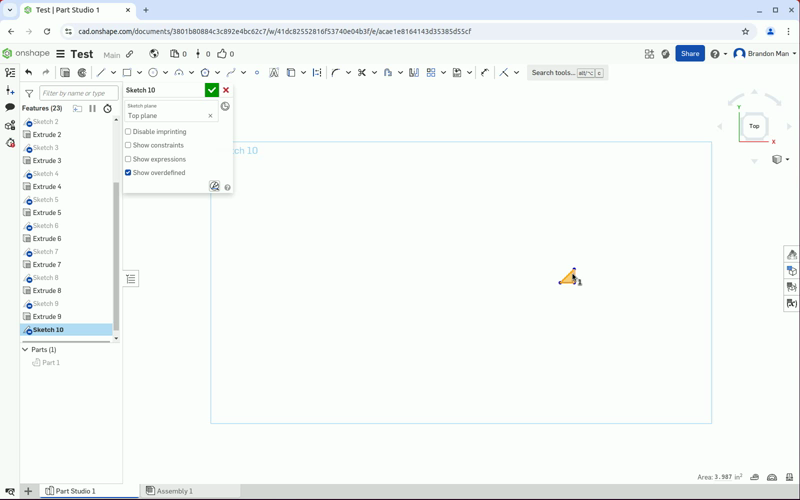
mouse_move(73, 352)
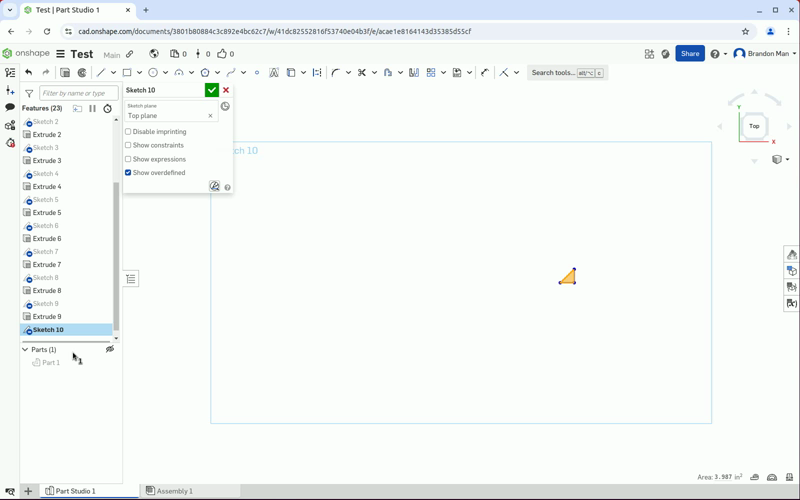
key(shift+y)
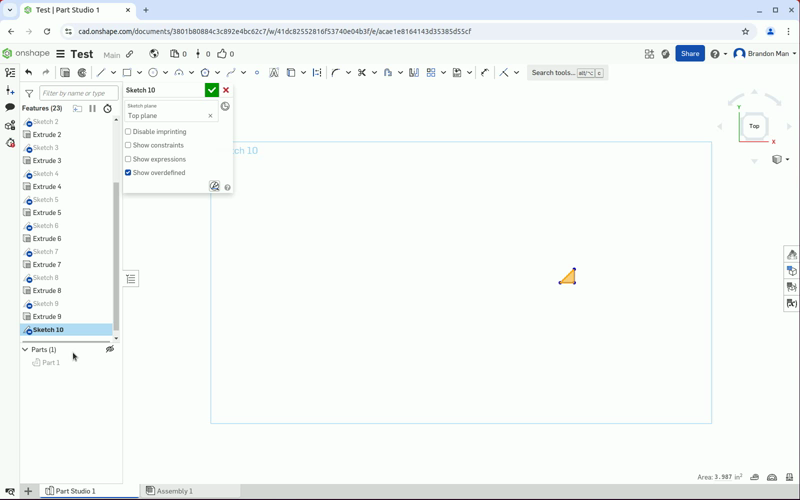
key(shift+e)
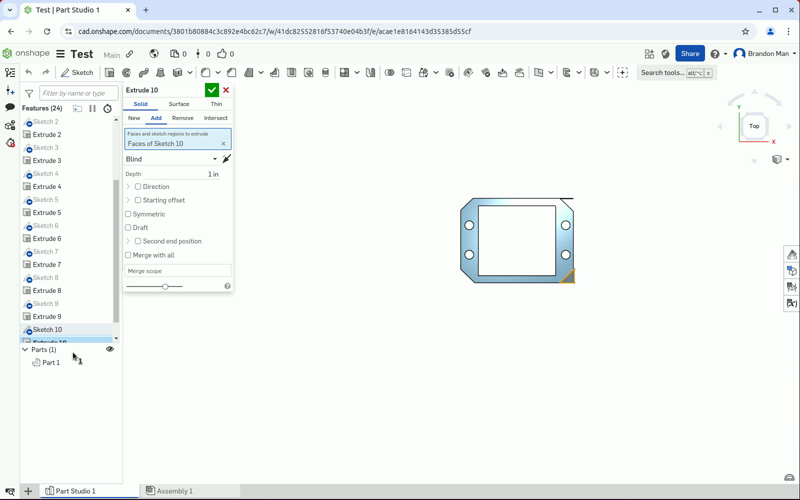
mouse_move(143, 106)
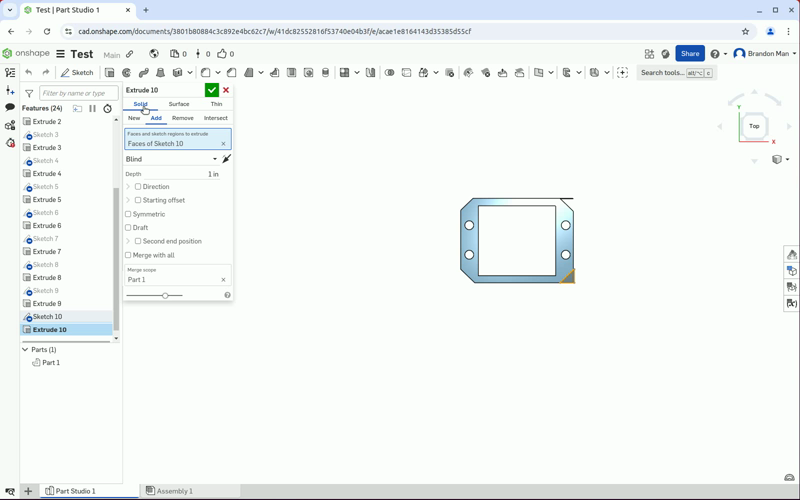
click(143, 106)
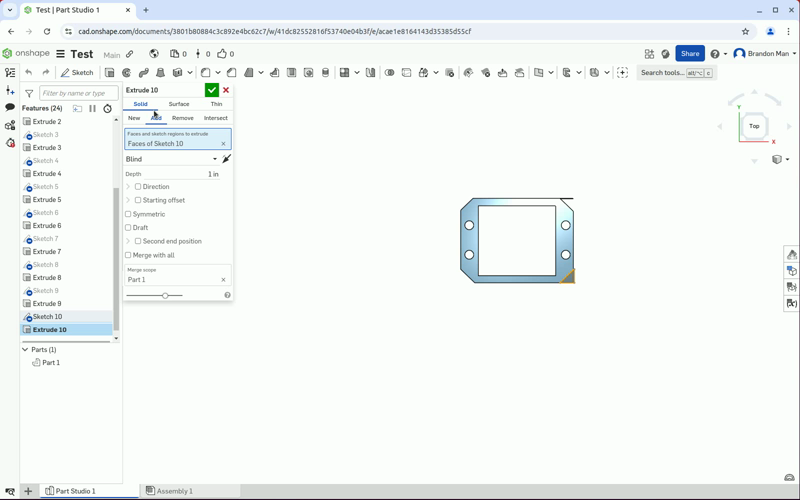
mouse_move(186, 120)
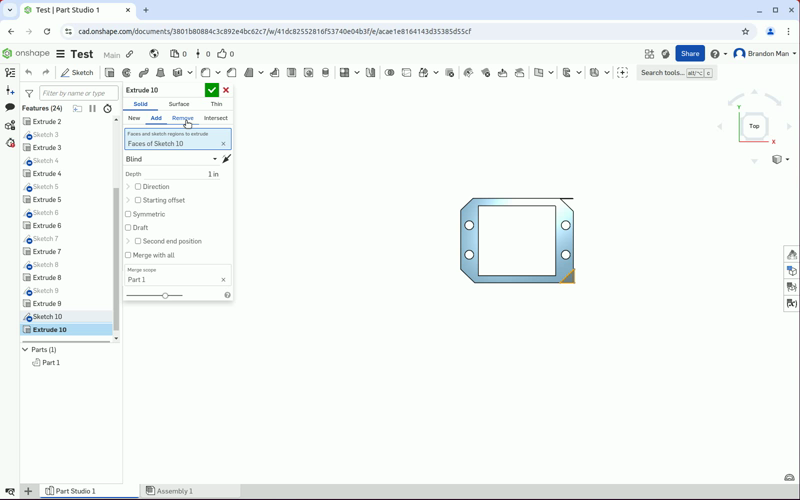
click(186, 120)
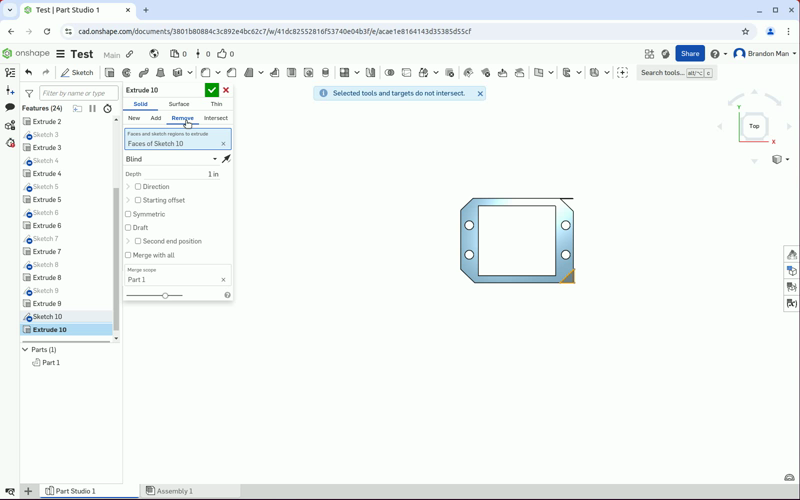
key(tab, 4)
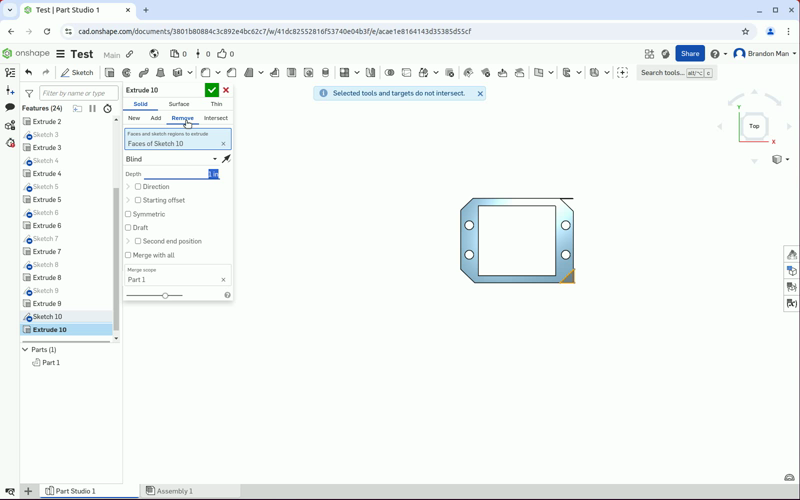
text(-4.814)
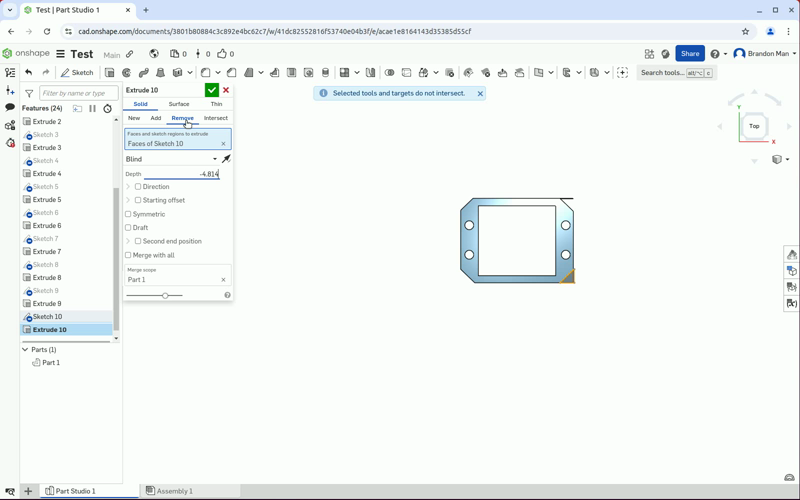
key(tab, 6)
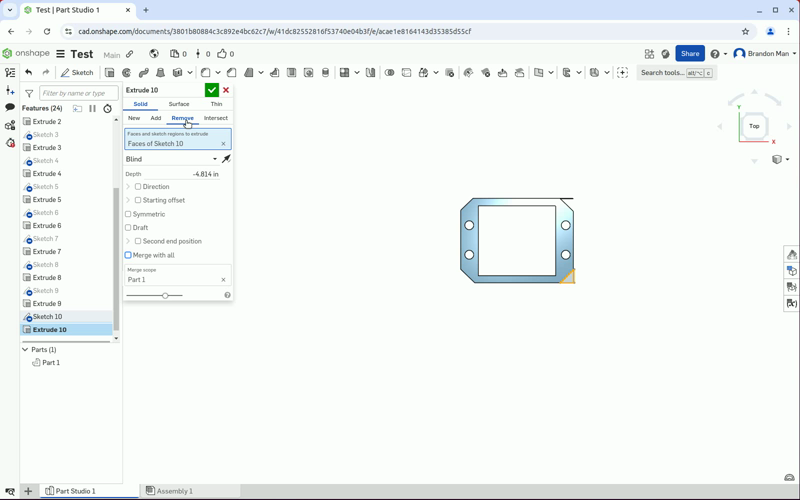
key(space)
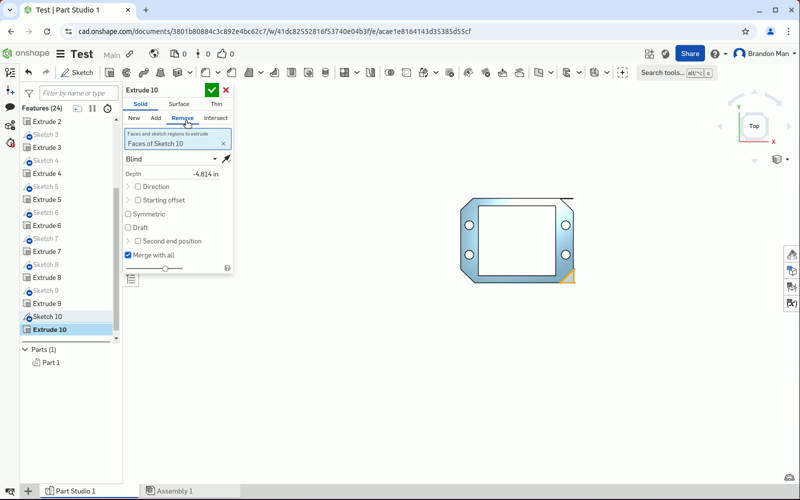
key(enter)
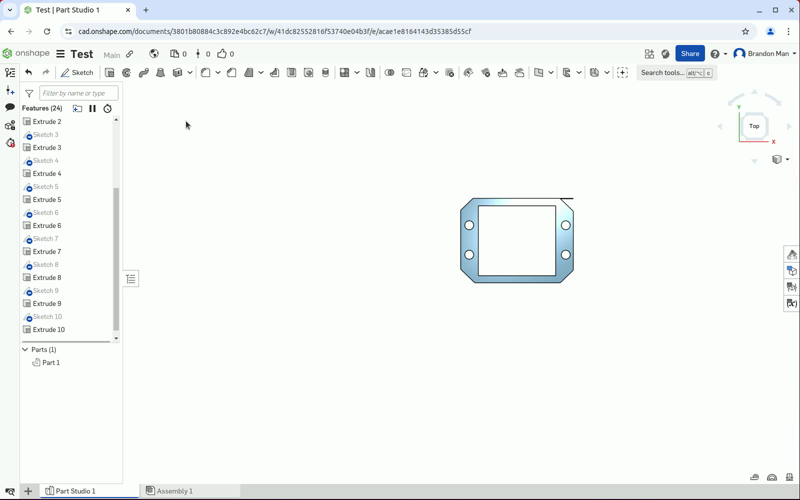
key(shift+h)
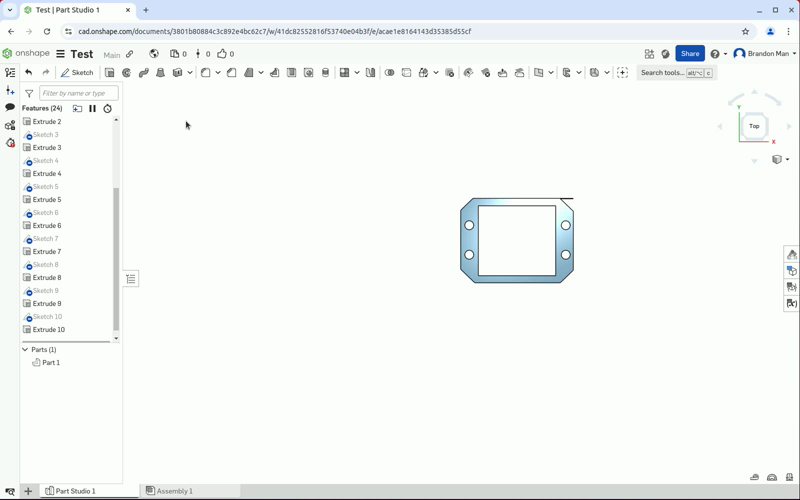
key(shift+h)
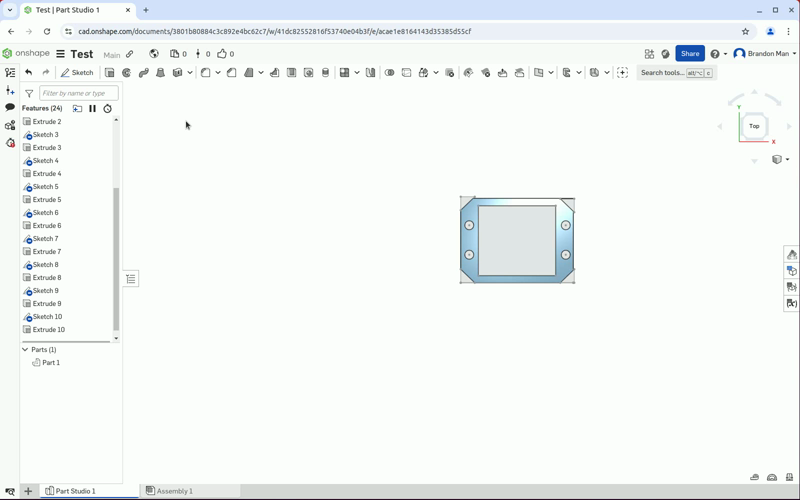
key(shift+7)
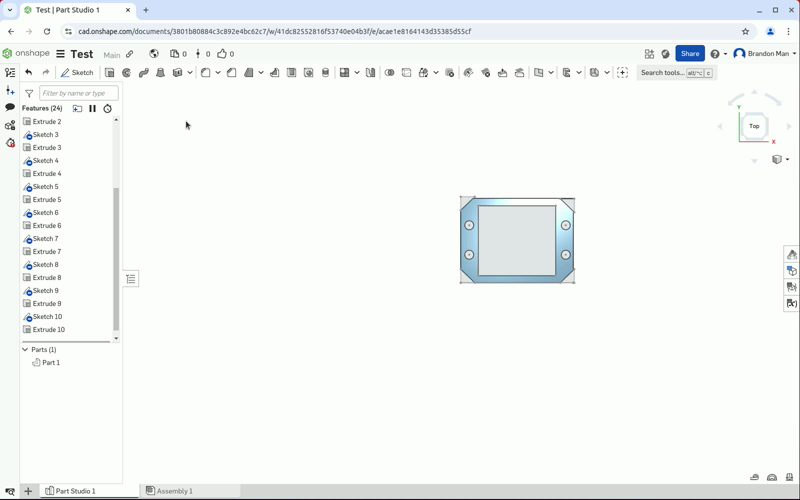
key(up, 3)
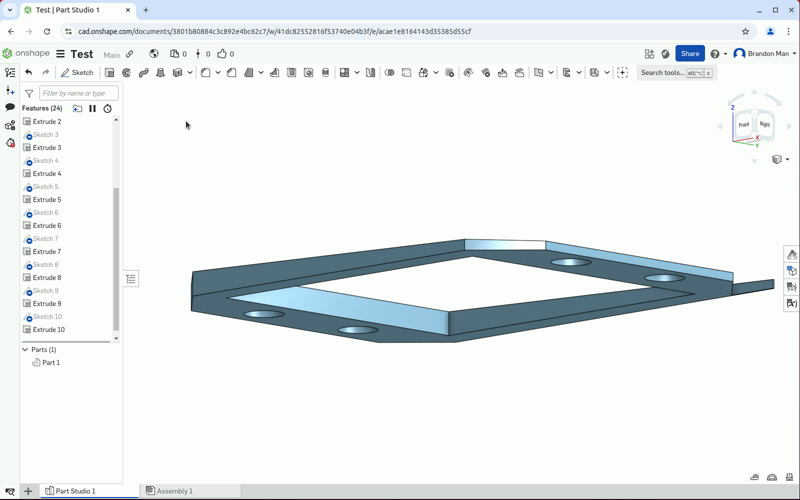
key(left, 3)
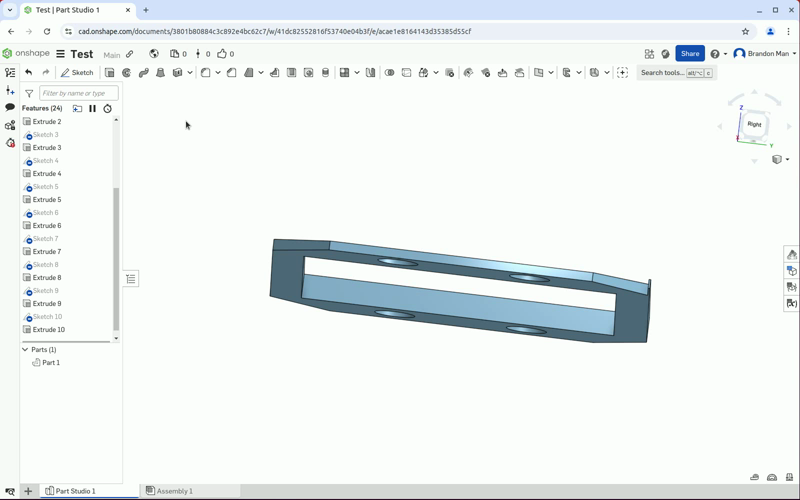
key(right, 3)
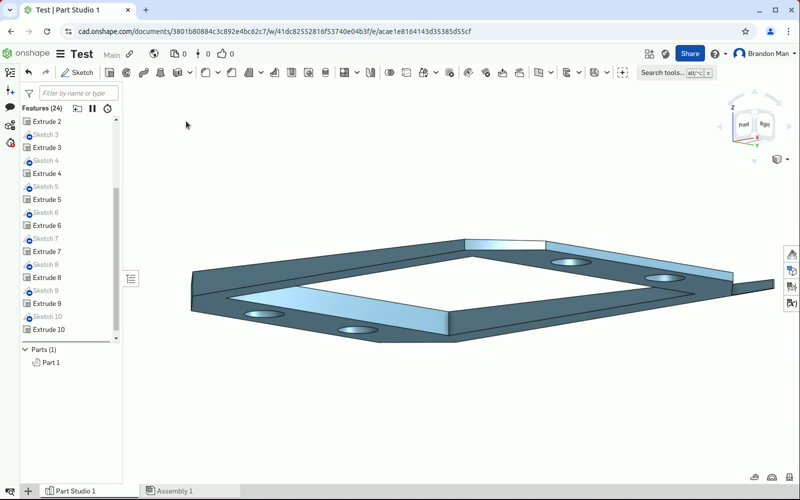
key(down, 3)
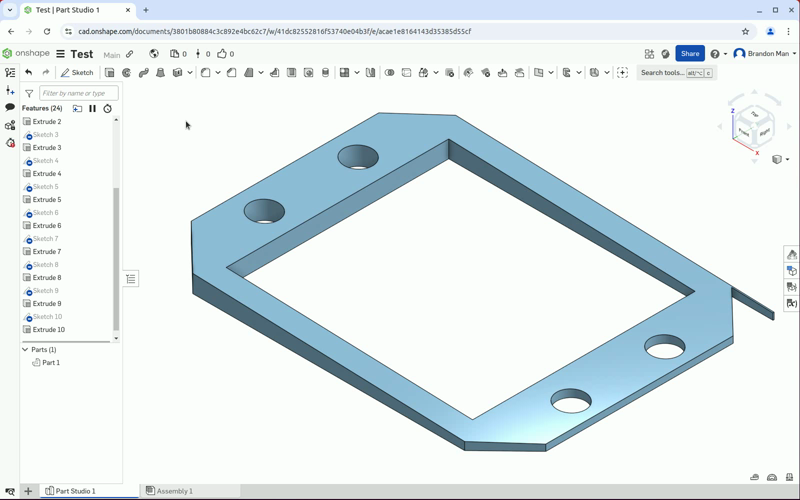
mouse_move(69, 85)
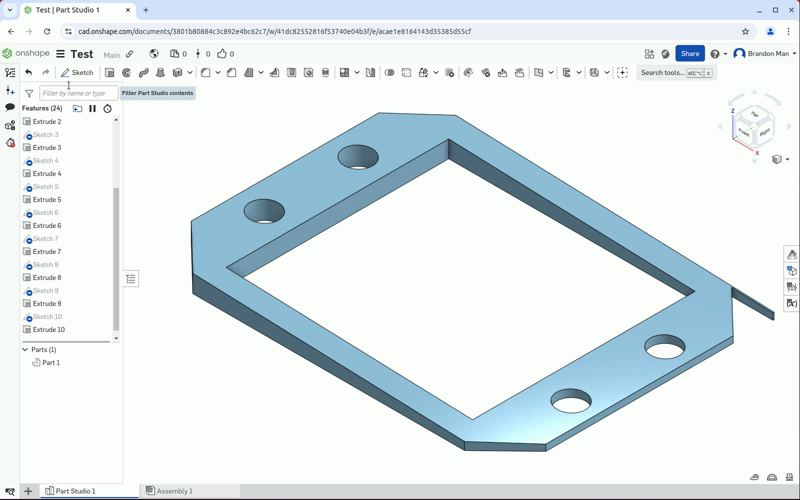
click(69, 85)